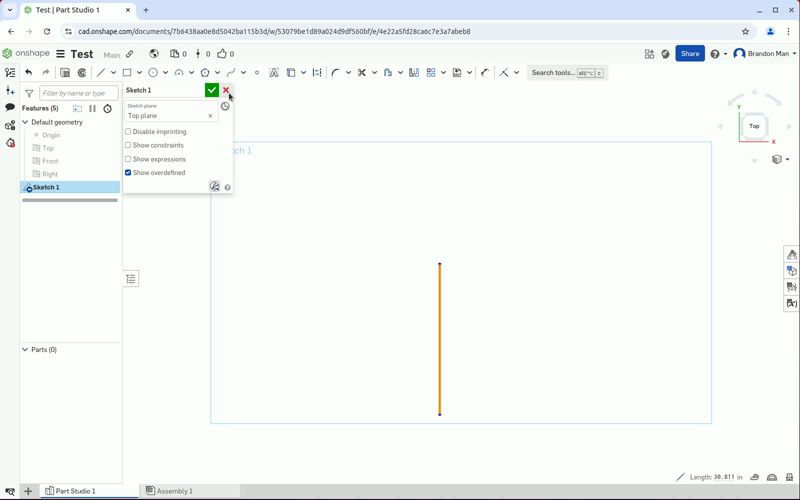
key(shift+h)
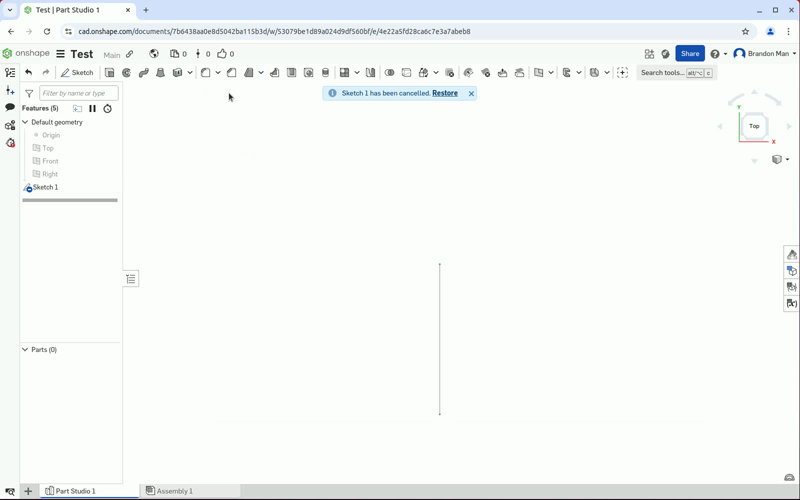
key(shift+s)
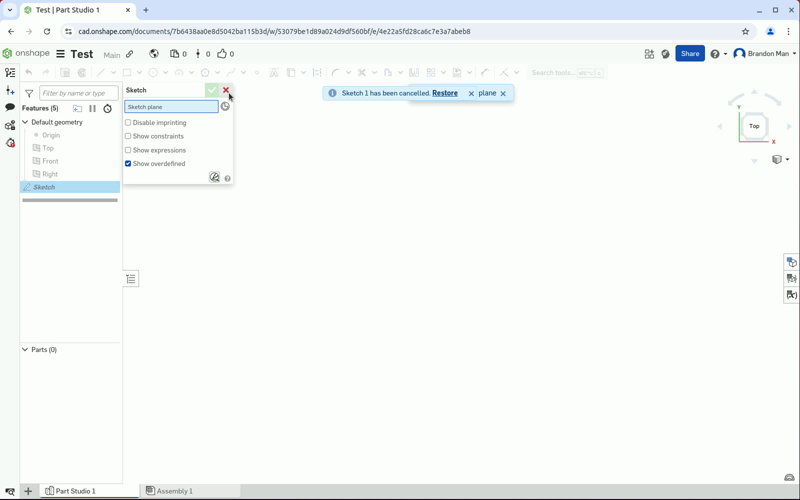
mouse_move(73, 150)
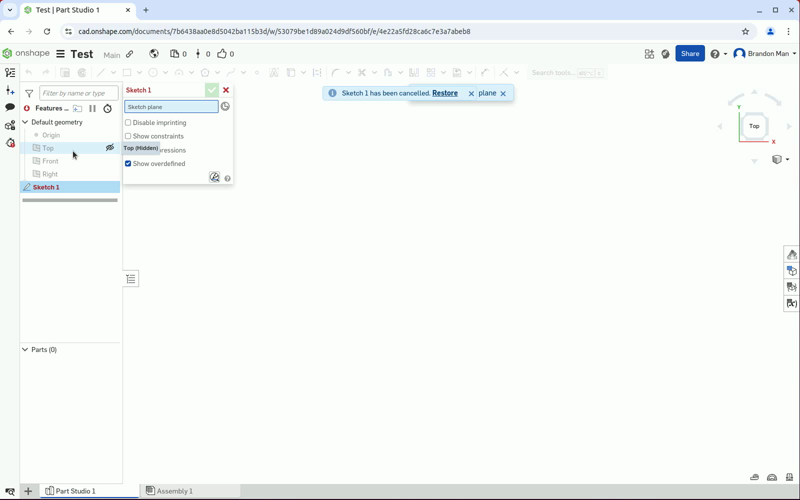
click(73, 150)
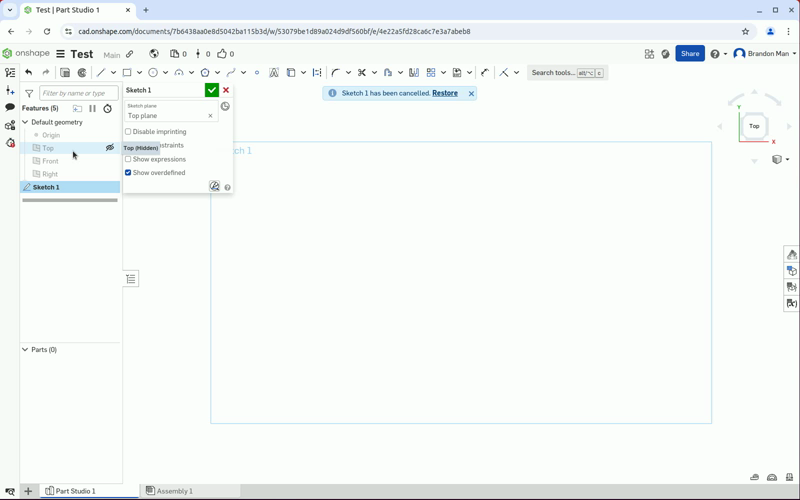
mouse_move(73, 352)
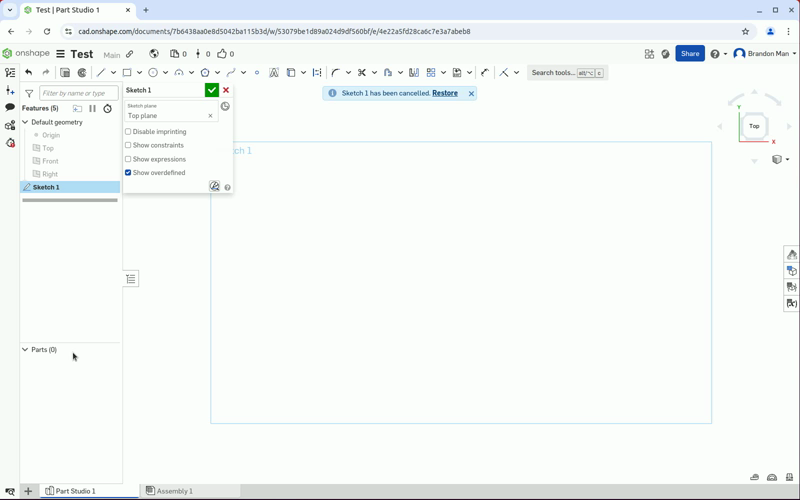
key(y)
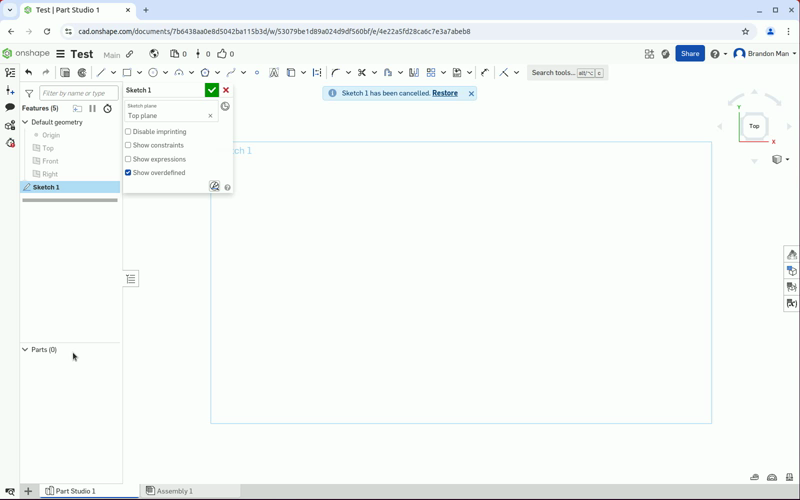
key(l)
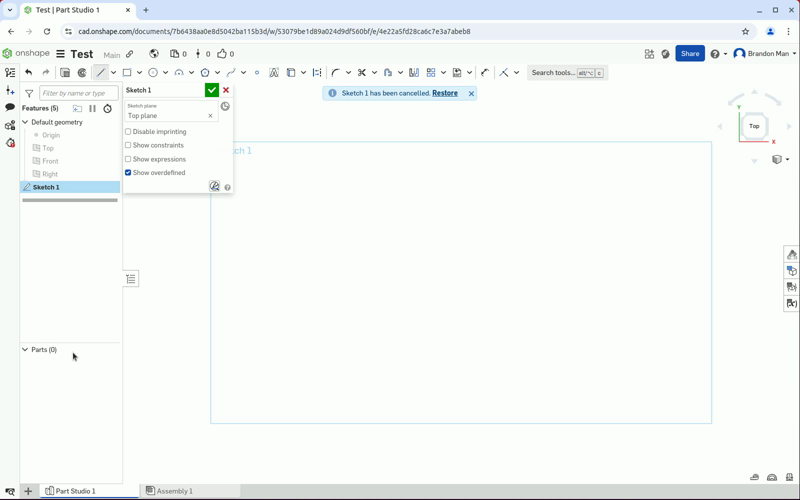
key_down(shift)
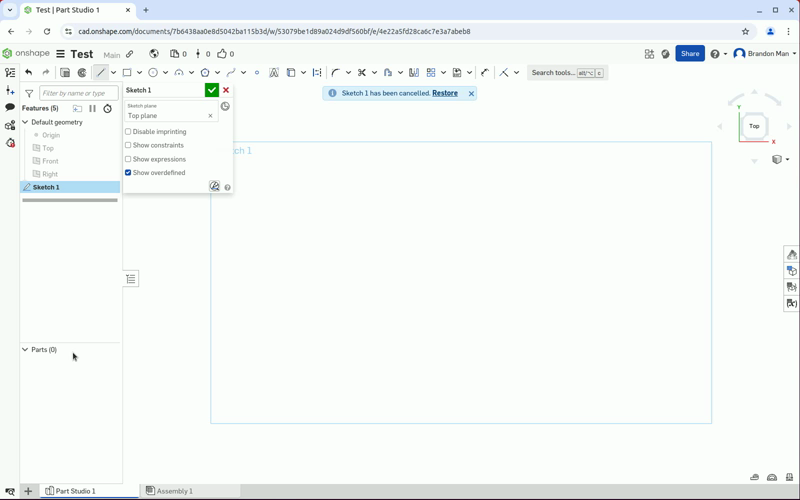
mouse_move(377, 352)
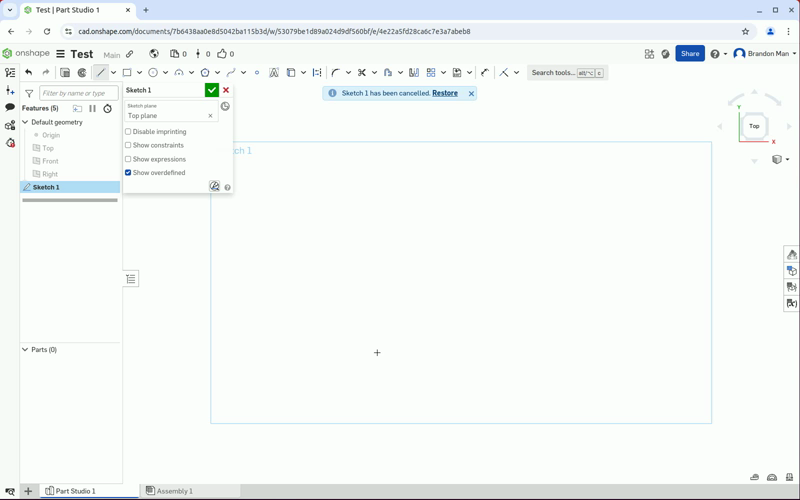
click(377, 352)
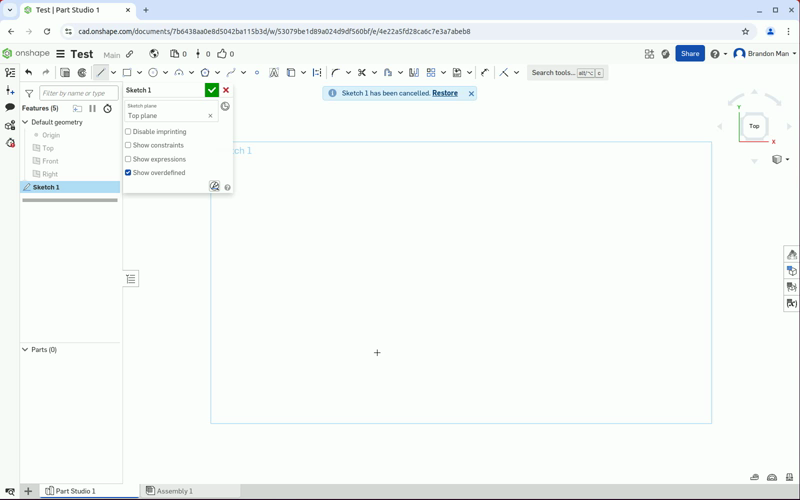
key_up(shift)
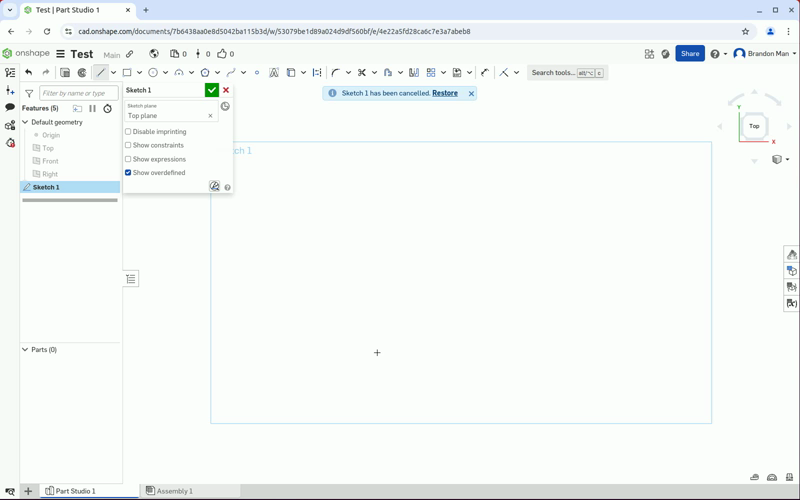
key_down(shift)
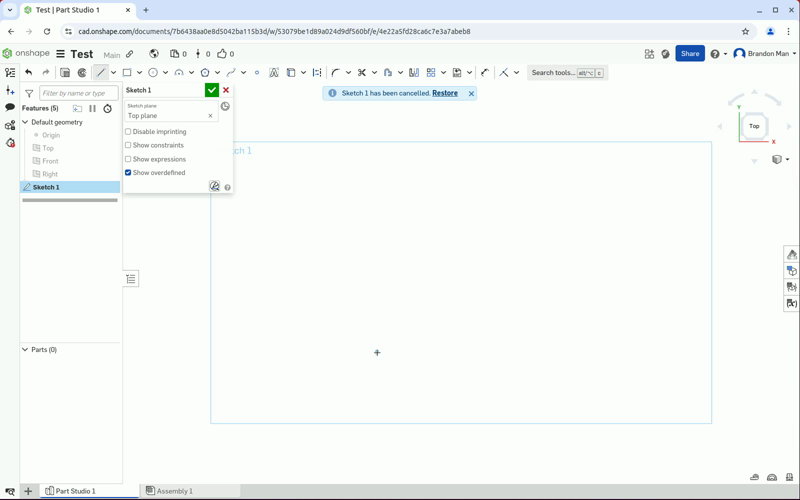
mouse_move(407, 352)
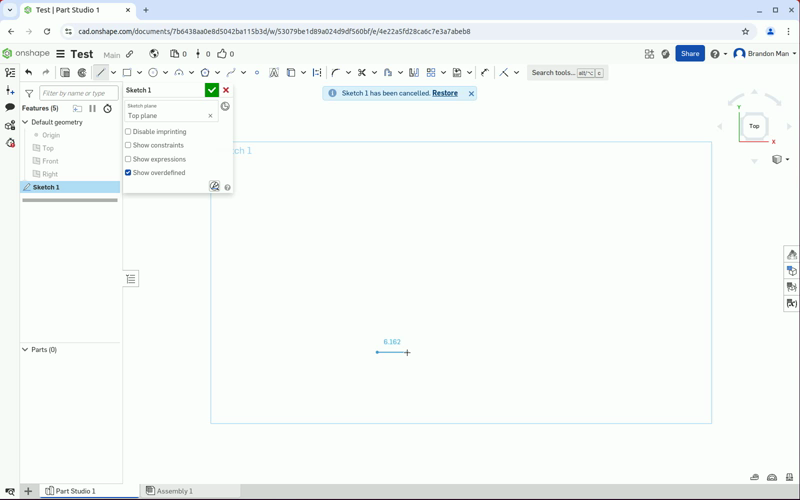
mouse_move(395, 352)
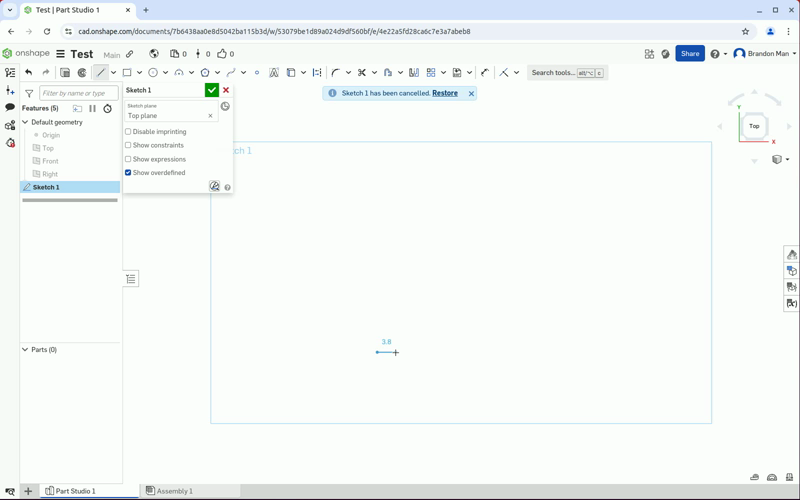
click(395, 352)
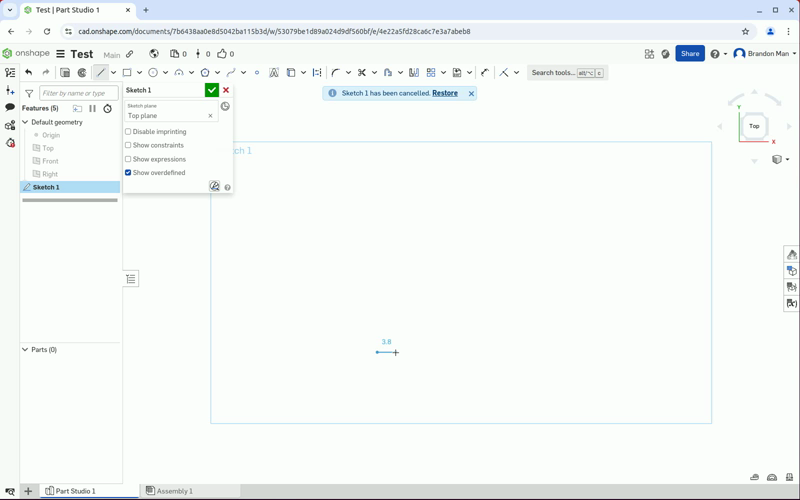
key_up(shift)
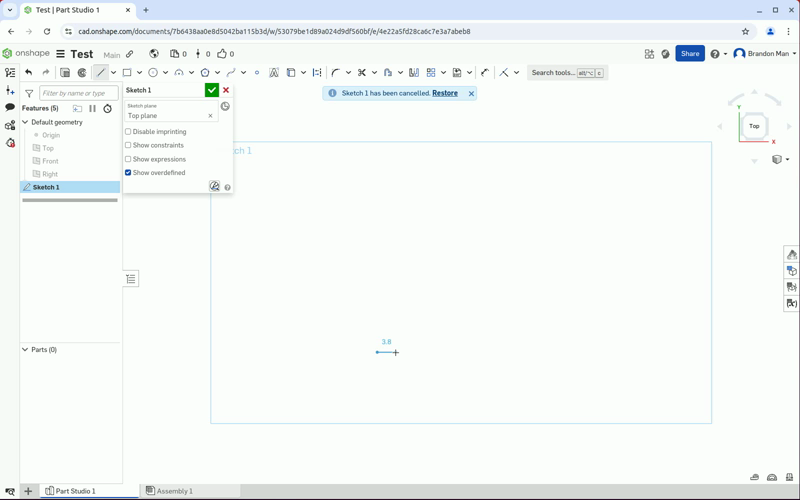
key_down(shift)
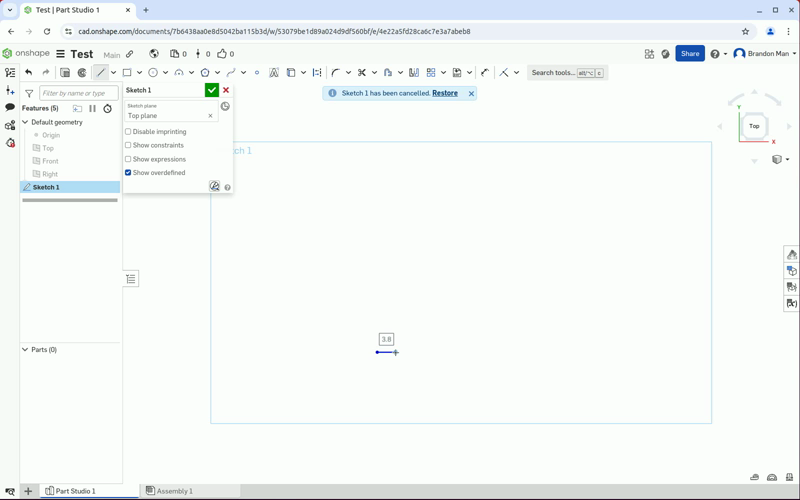
mouse_move(425, 352)
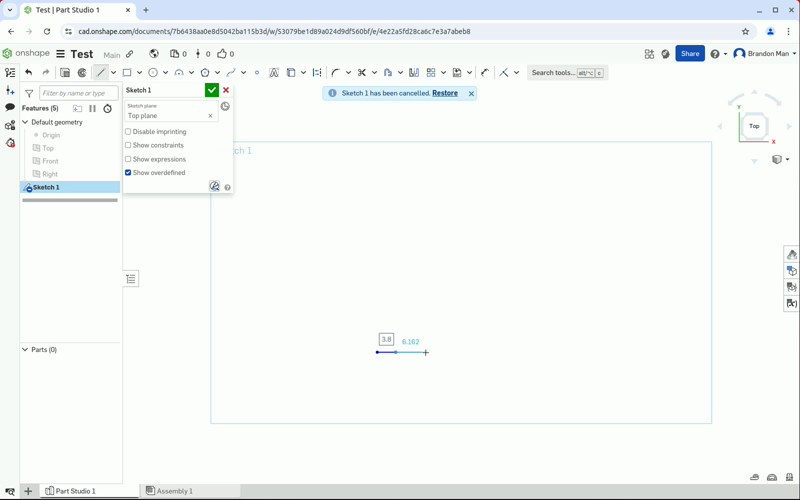
mouse_move(395, 333)
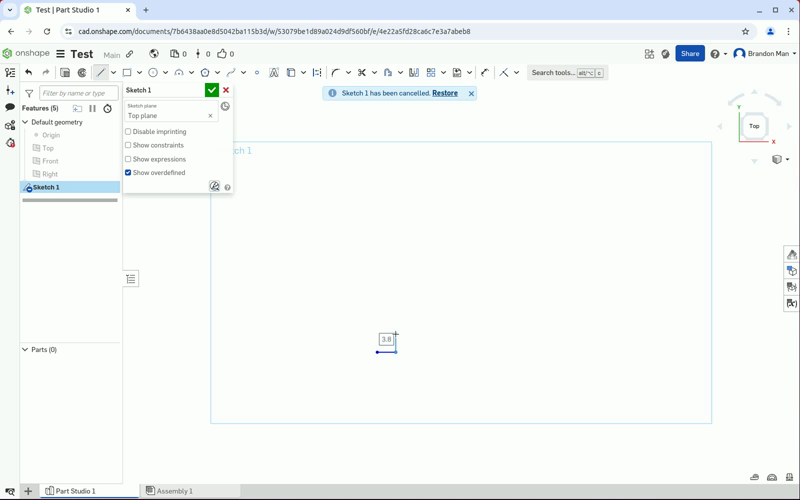
click(395, 333)
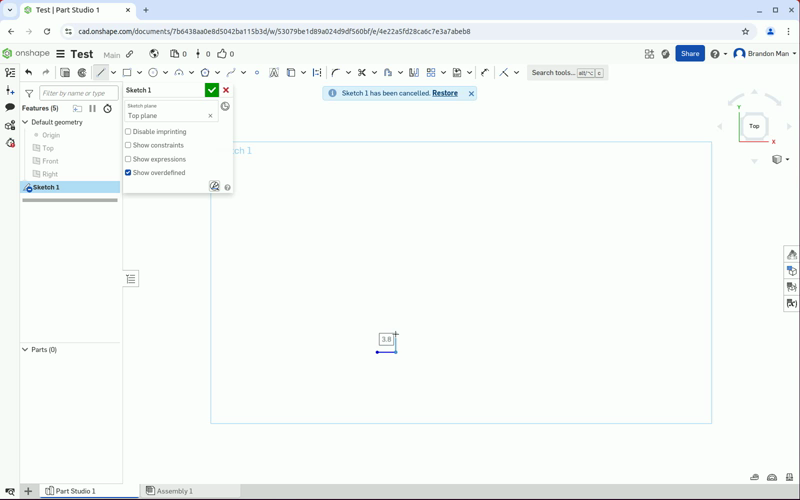
key_up(shift)
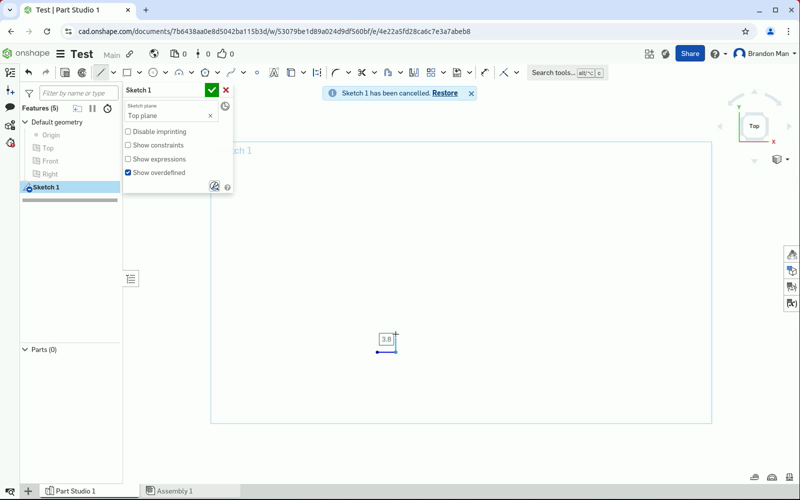
key_down(shift)
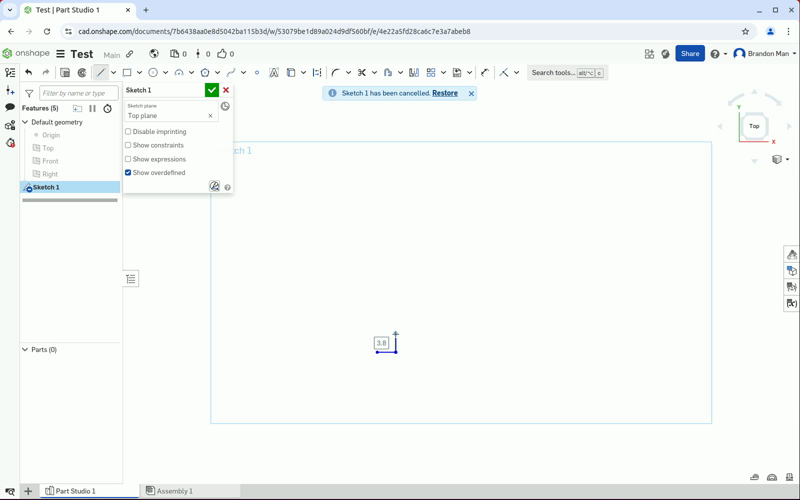
mouse_move(425, 333)
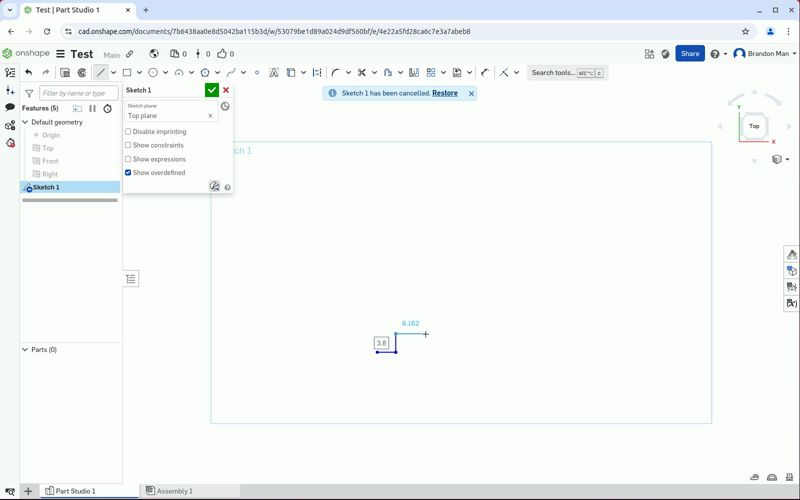
mouse_move(377, 333)
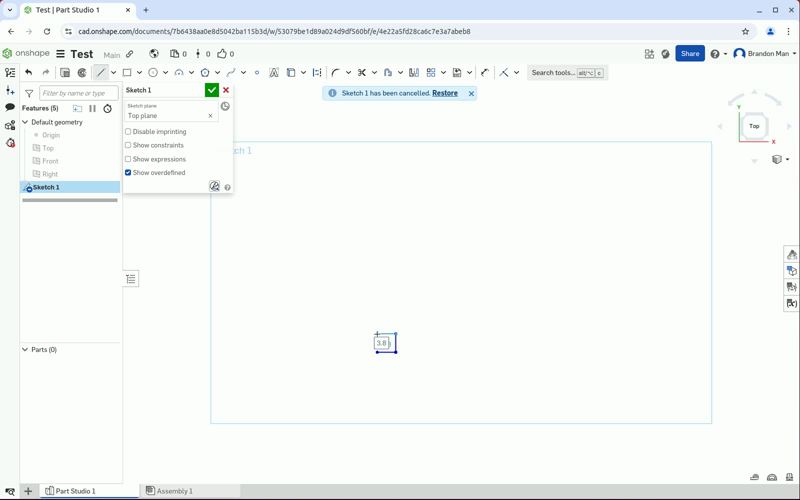
click(377, 333)
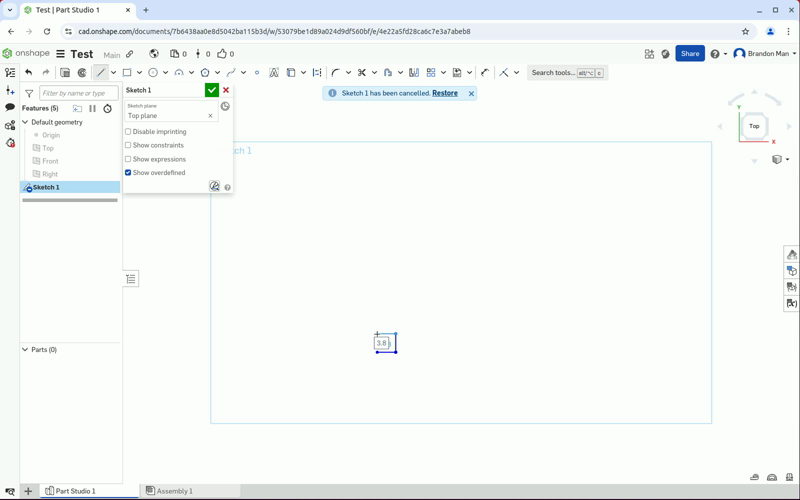
key_up(shift)
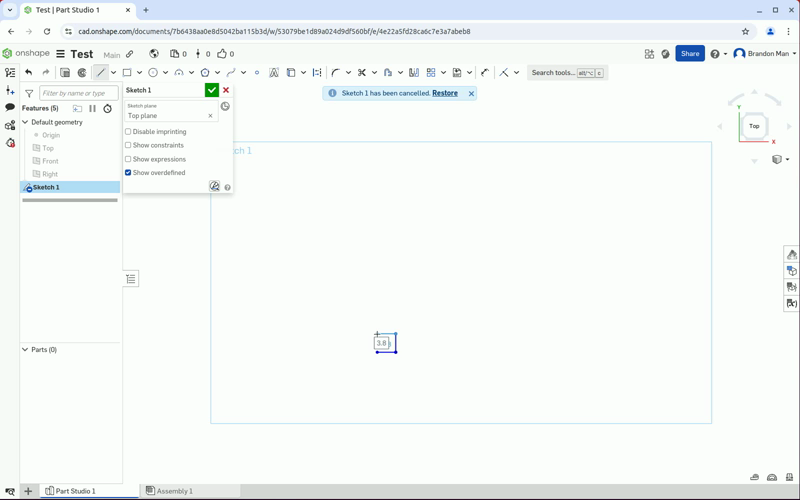
mouse_move(407, 333)
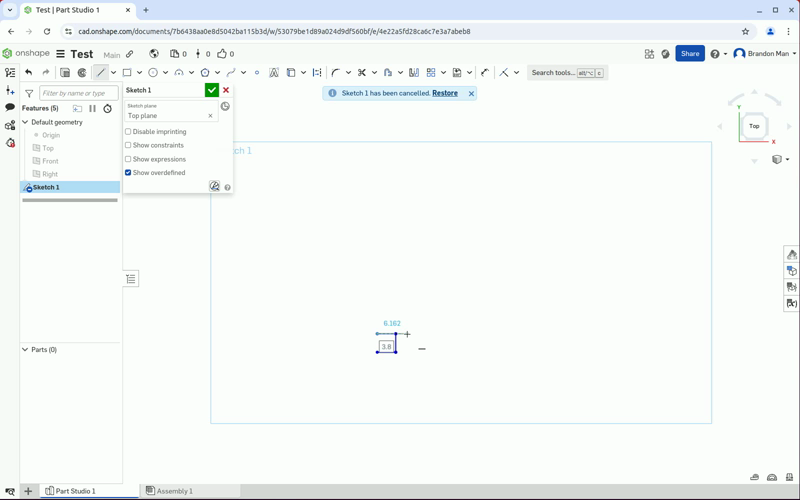
key_down(shift)
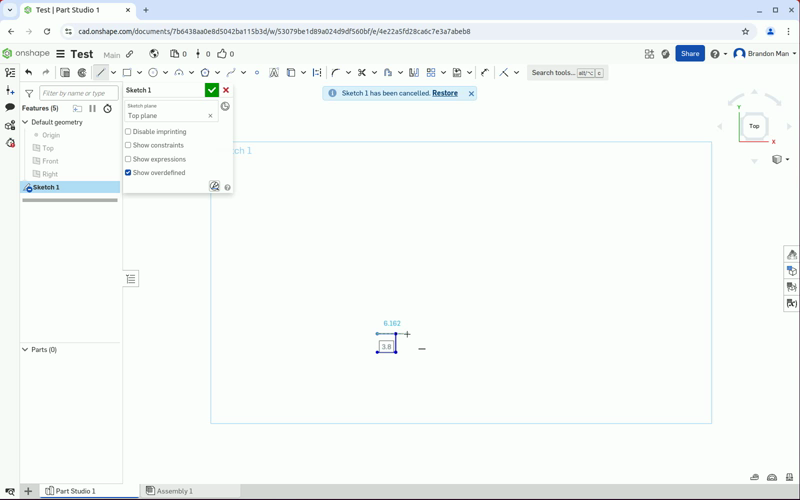
mouse_move(377, 352)
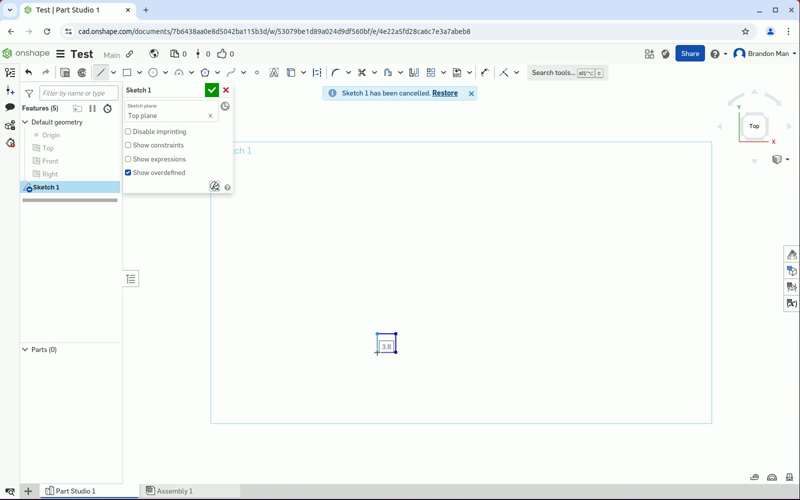
key_up(shift)
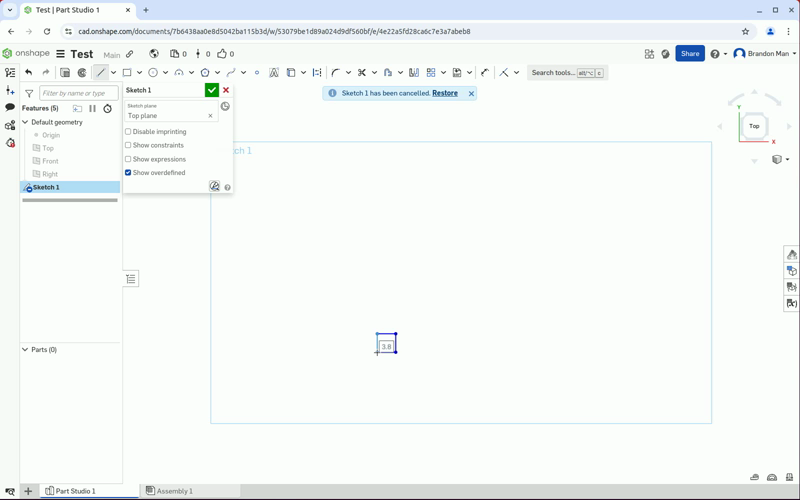
click(377, 352)
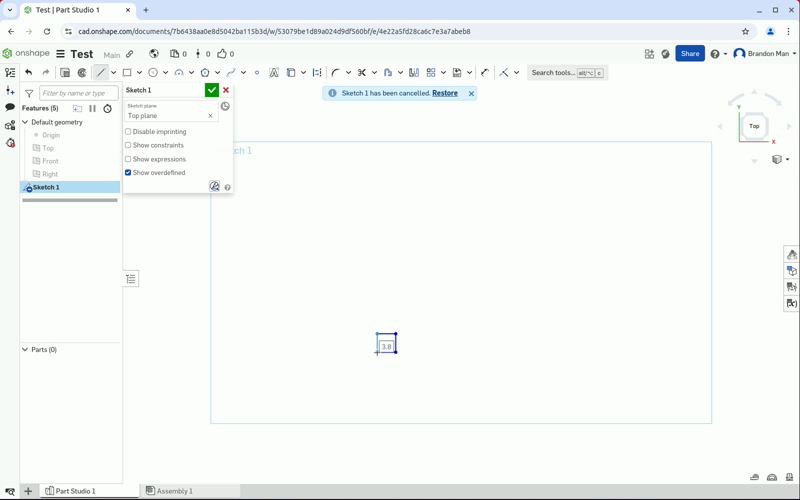
key(esc)
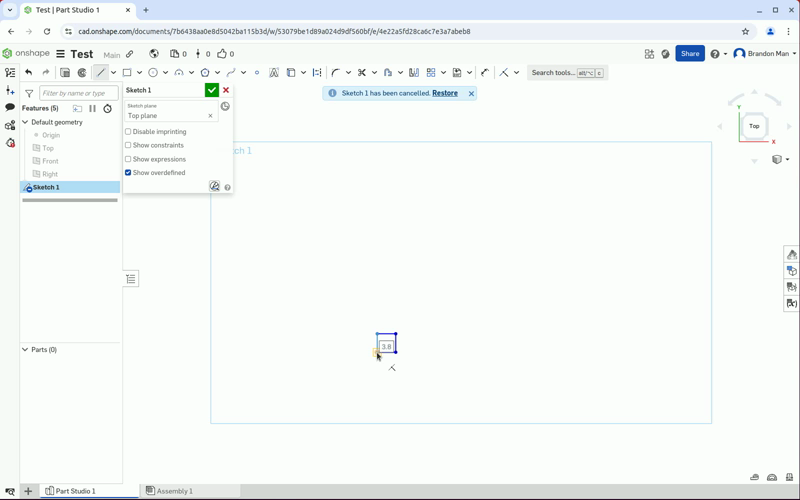
mouse_move(387, 348)
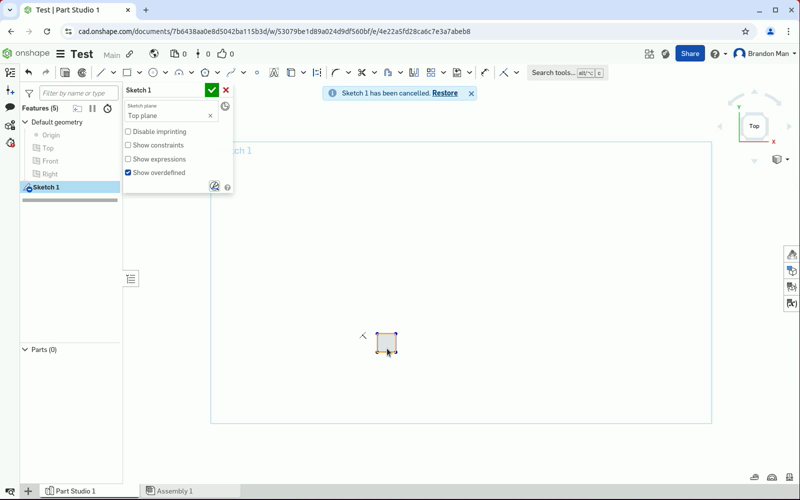
scroll(6)
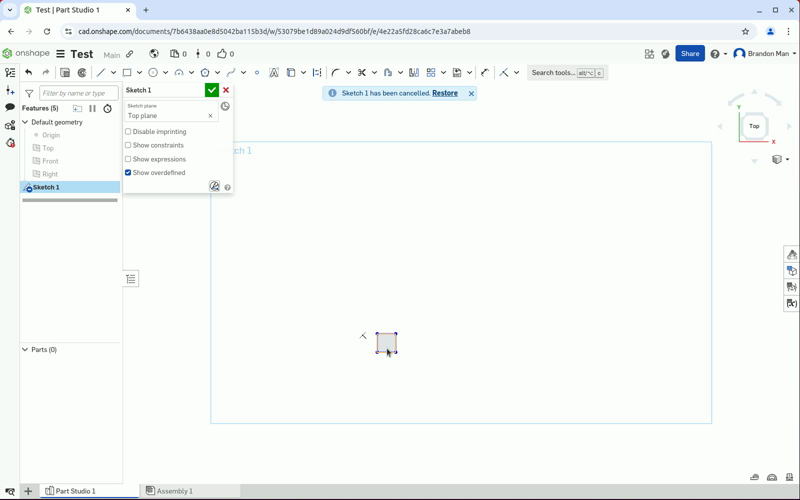
scroll(6)
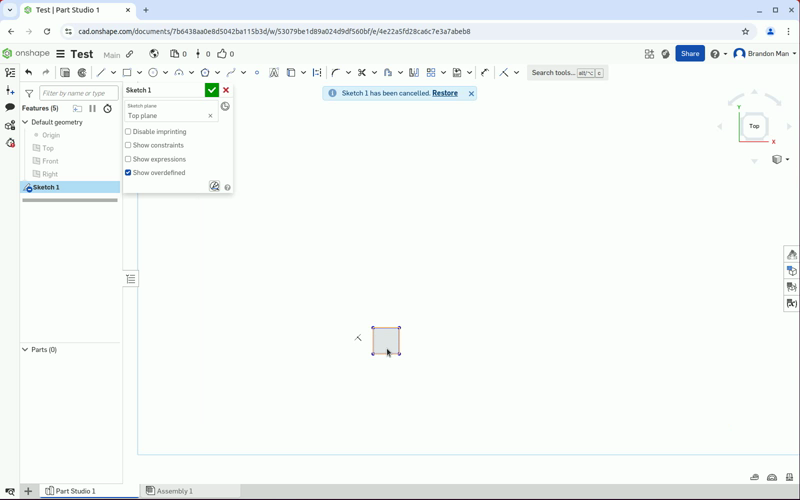
scroll(6)
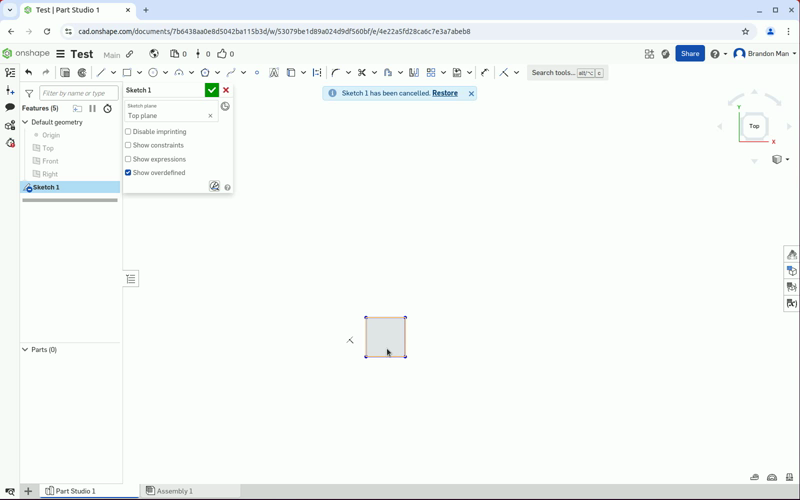
scroll(6)
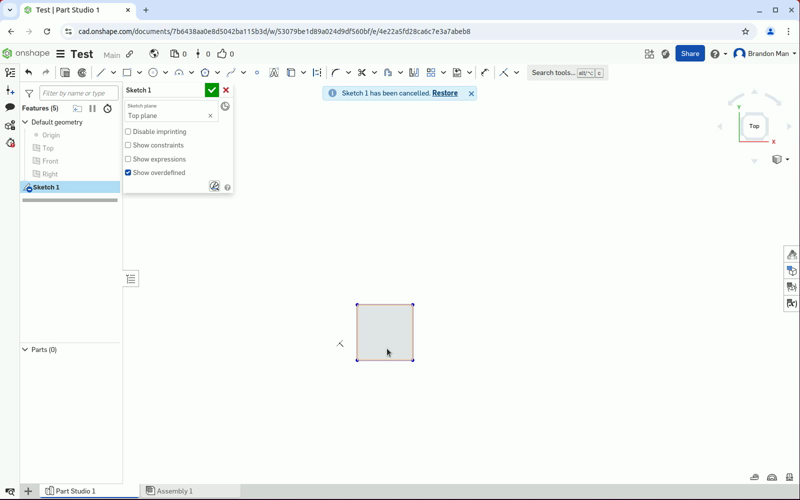
scroll(6)
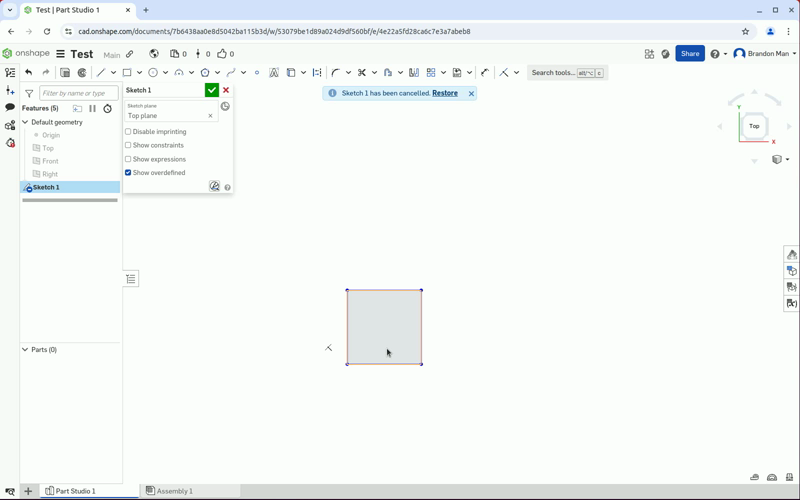
scroll(6)
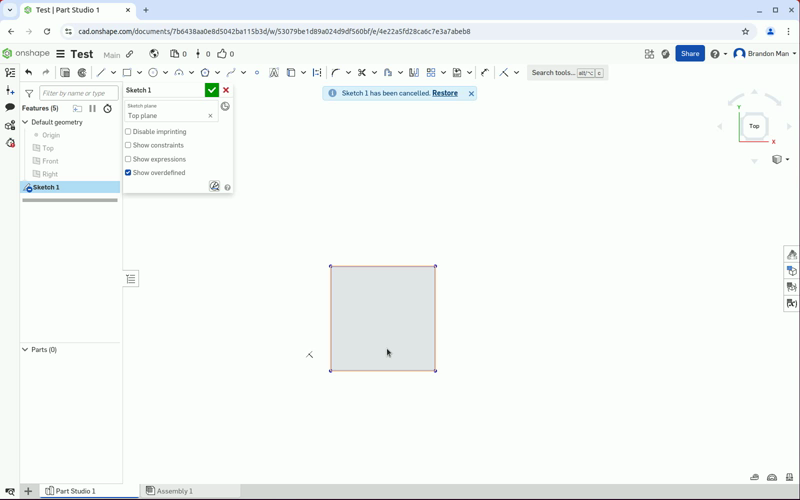
scroll(6)
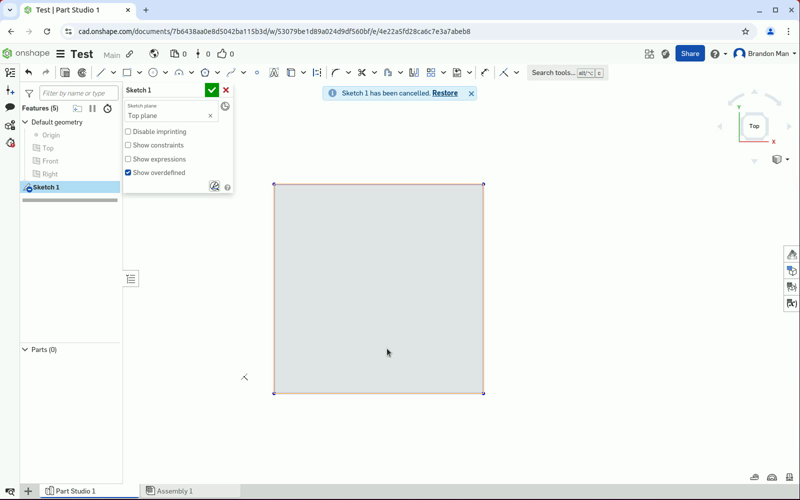
click(387, 348)
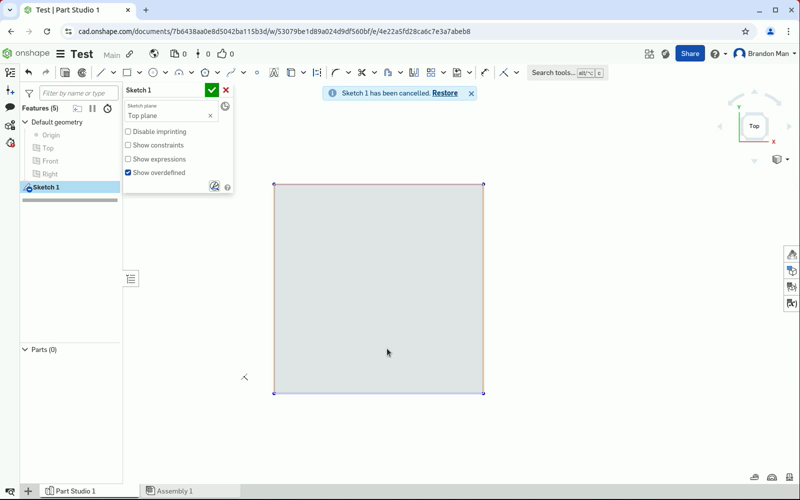
scroll(-6)
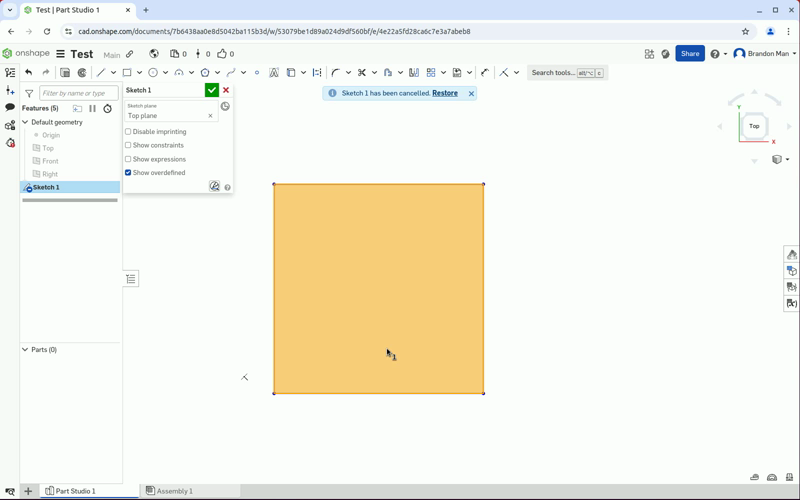
scroll(-6)
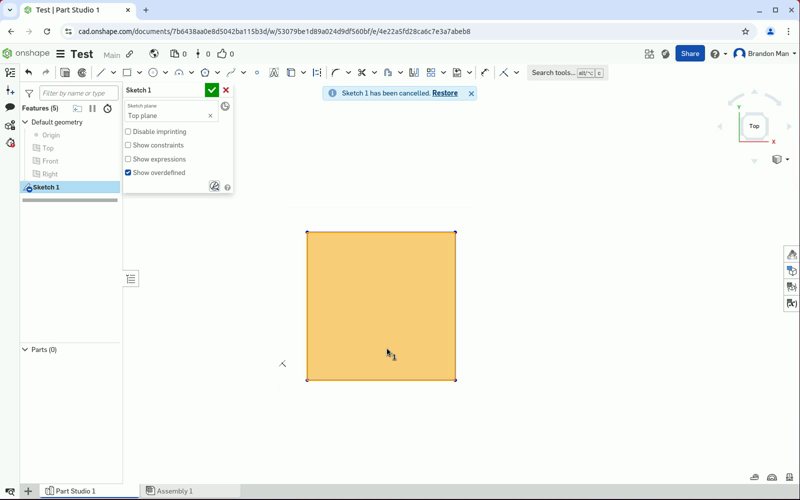
scroll(-6)
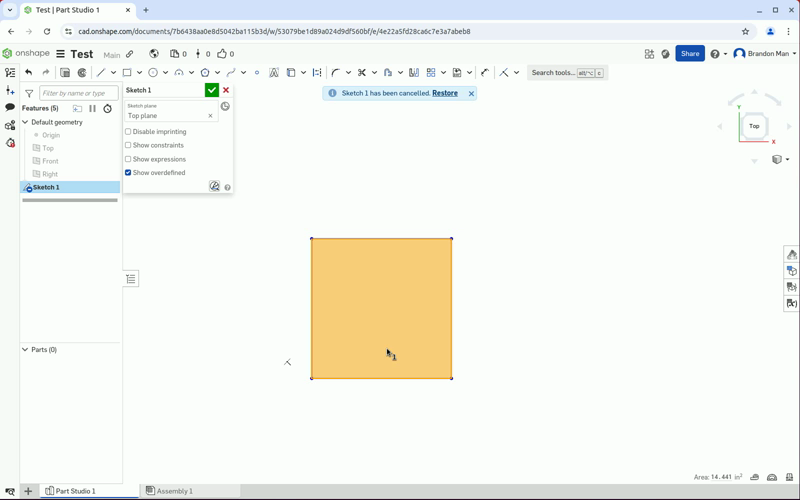
scroll(-6)
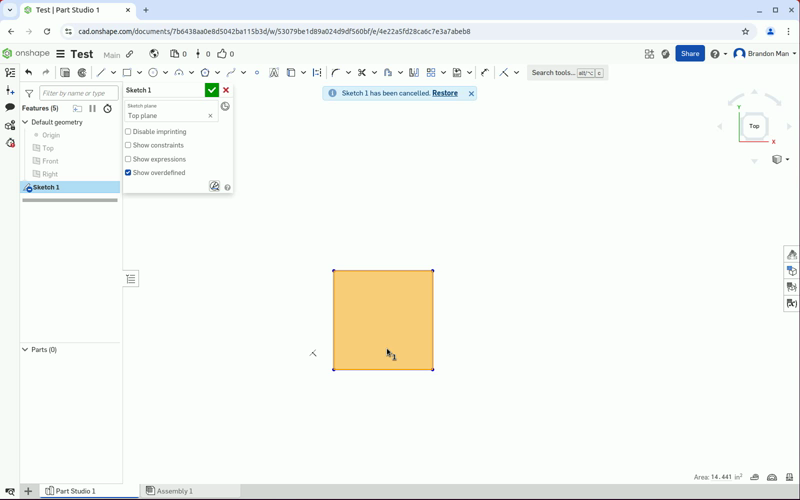
scroll(-6)
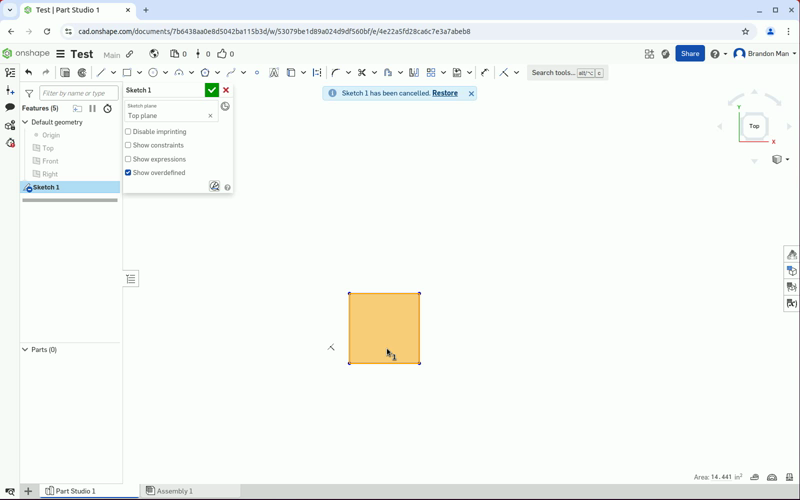
scroll(-6)
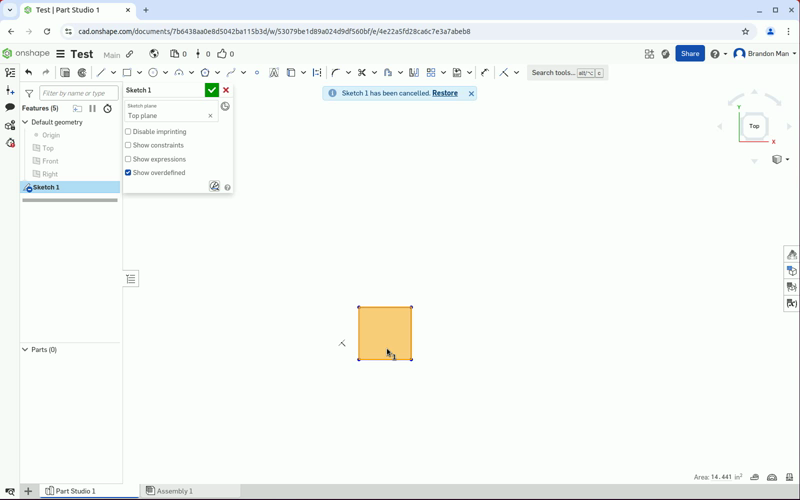
scroll(-6)
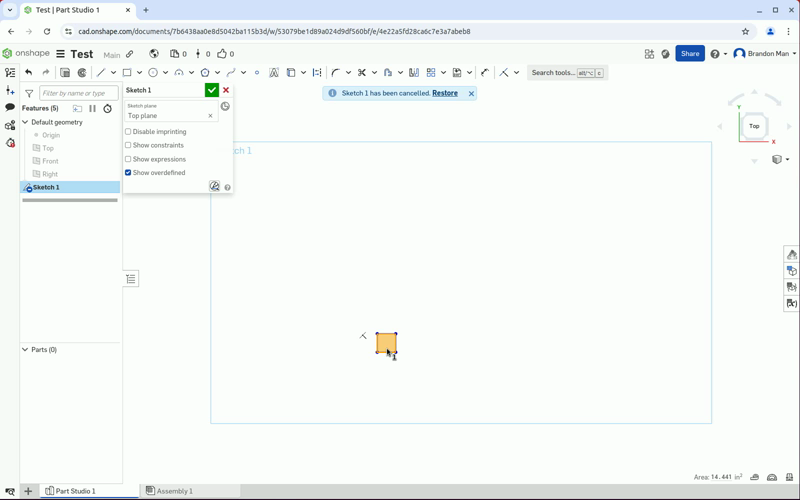
mouse_move(73, 352)
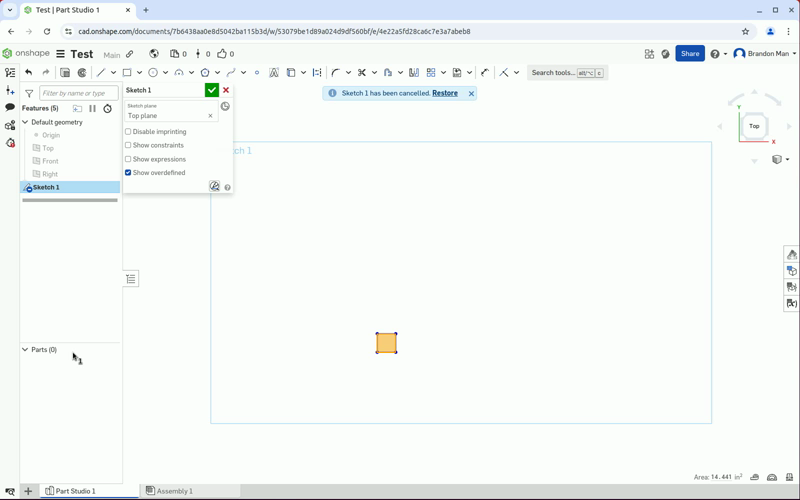
key(shift+y)
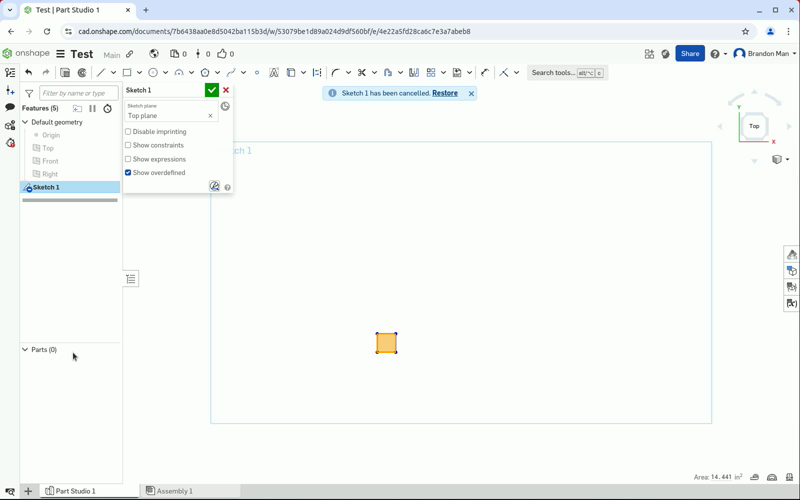
key(shift+e)
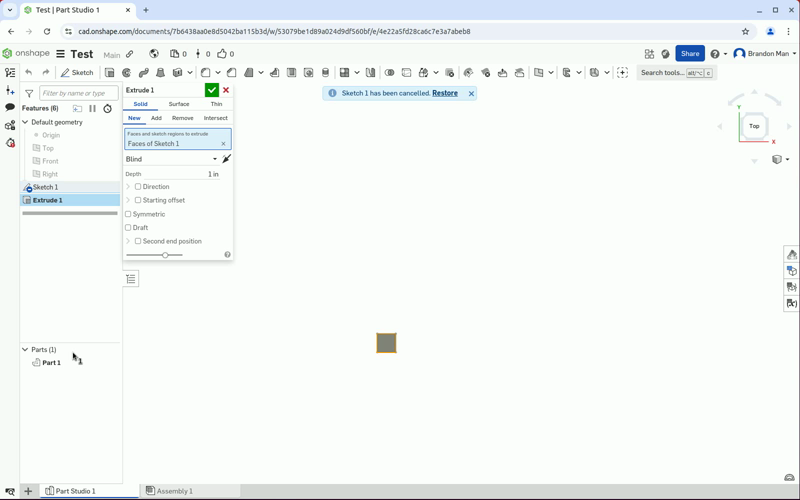
mouse_move(143, 106)
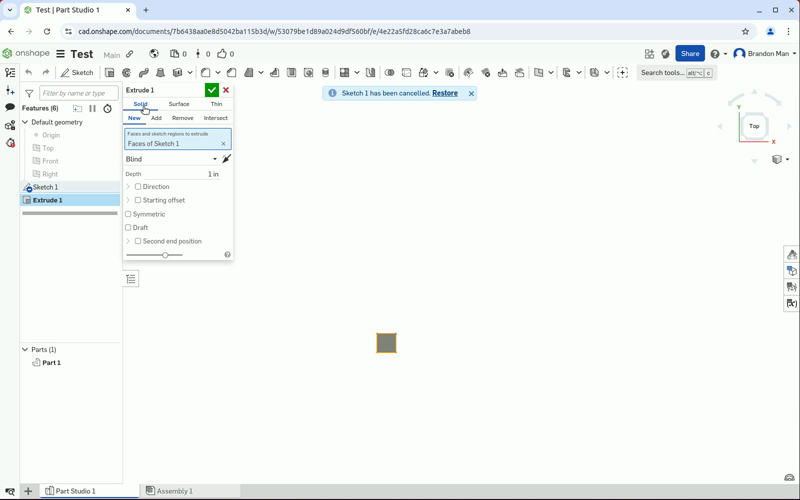
click(143, 106)
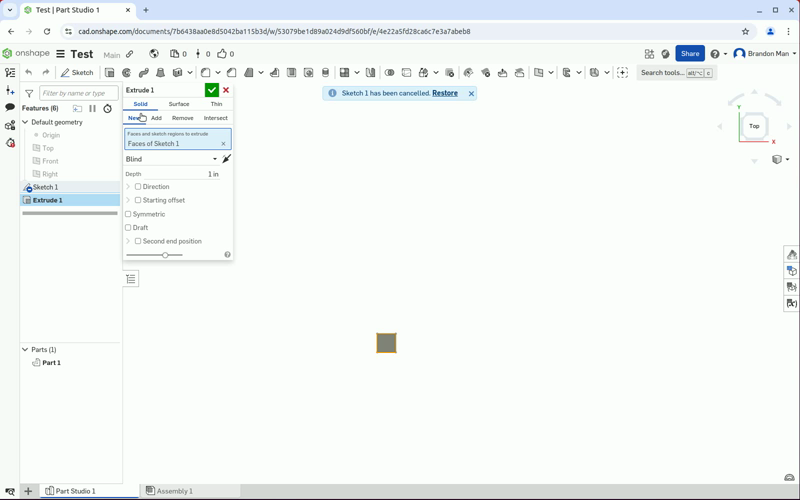
mouse_move(137, 120)
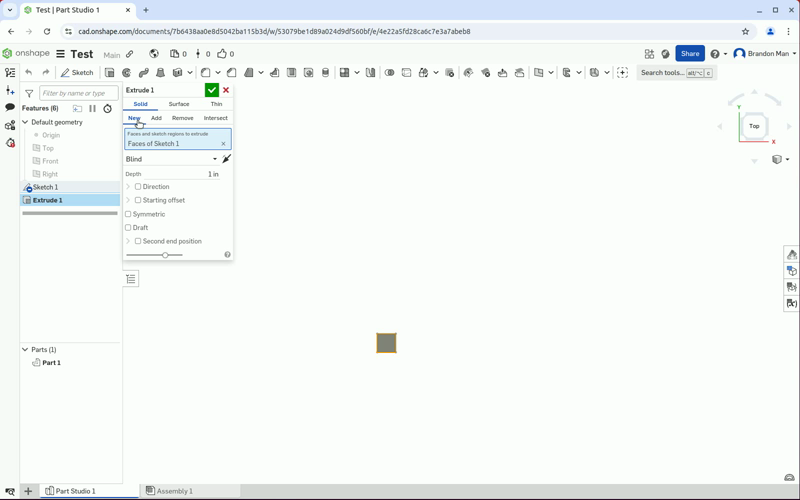
click(137, 120)
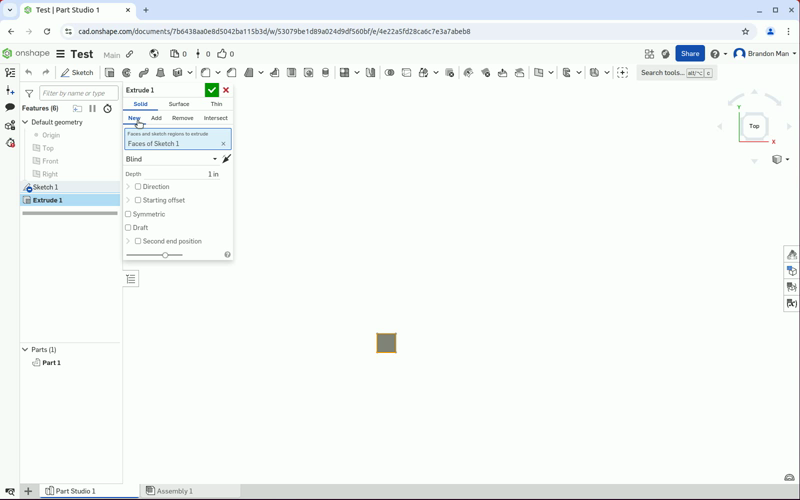
key(tab, 4)
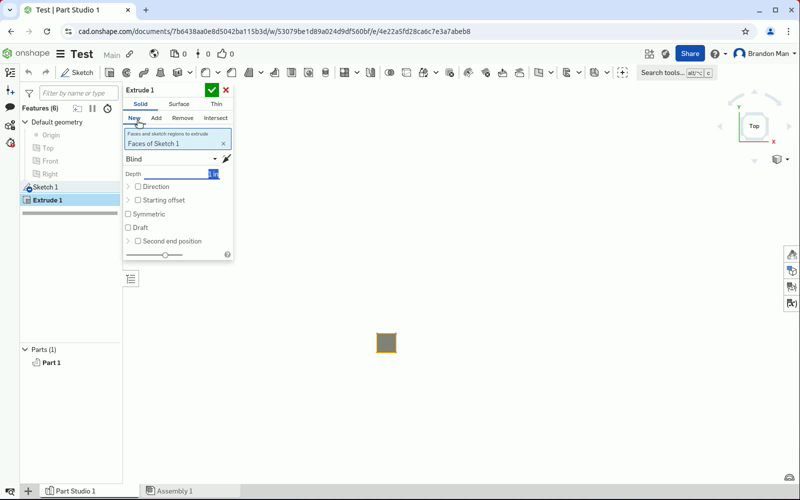
text(7.462)
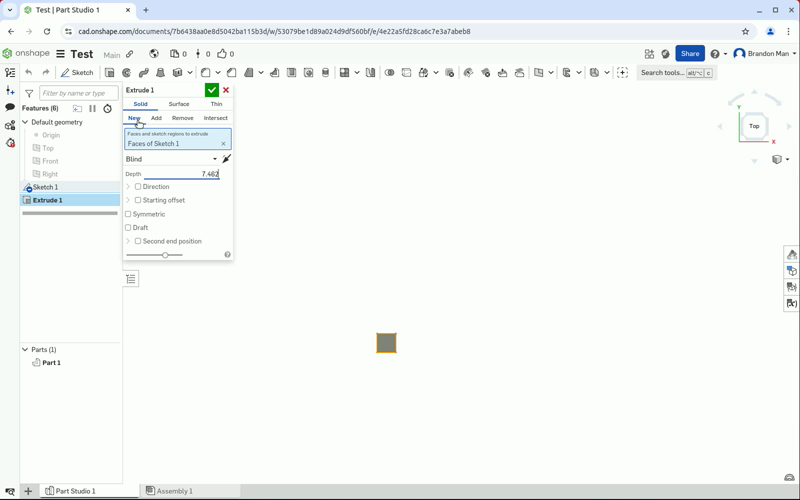
key(enter)
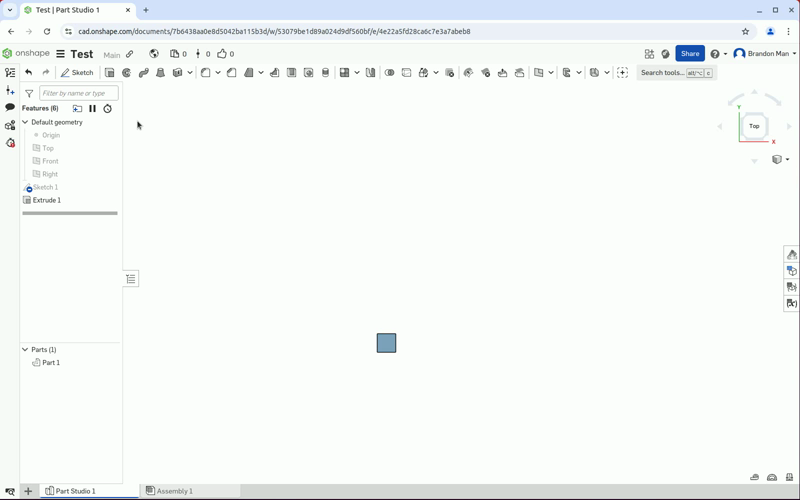
key(shift+h)
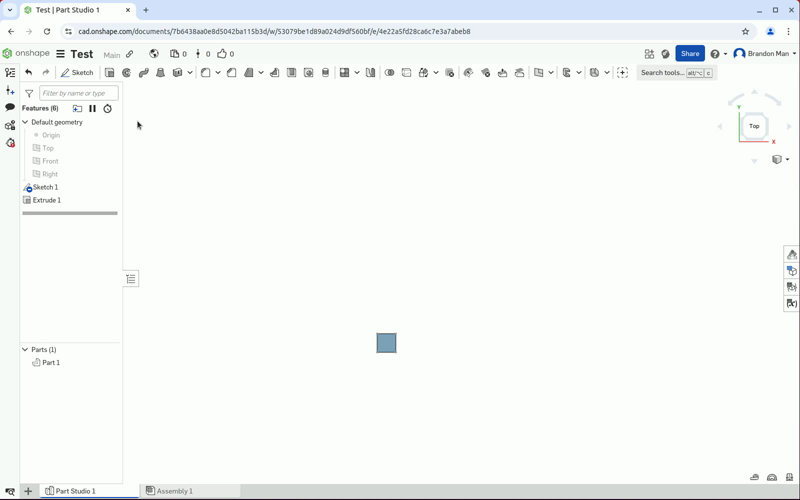
key(shift+h)
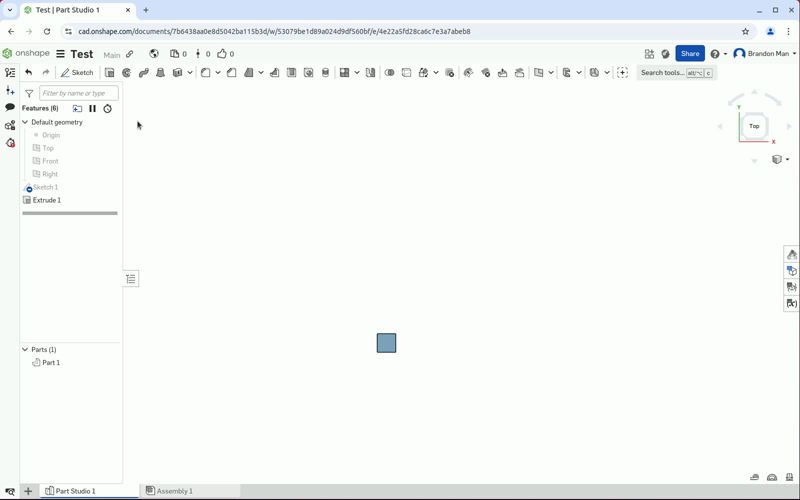
mouse_move(73, 189)
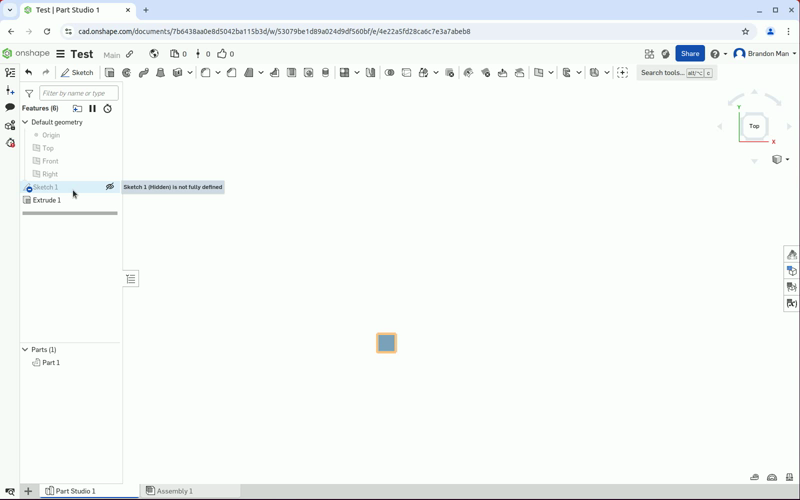
click(73, 189)
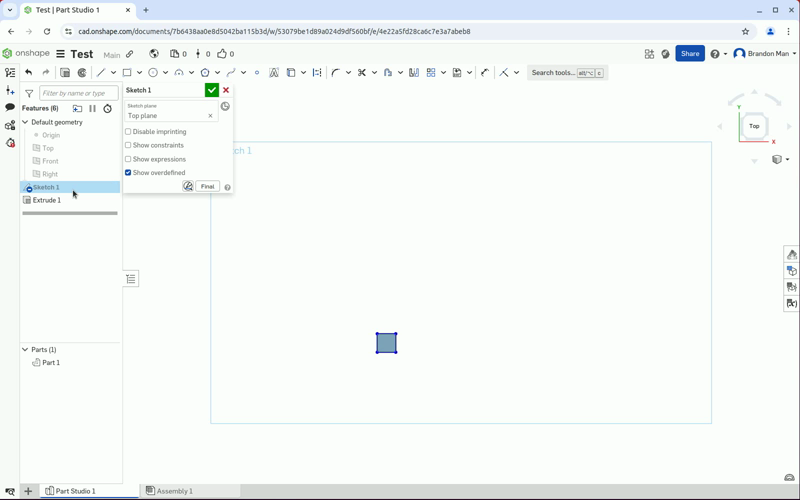
mouse_move(229, 92)
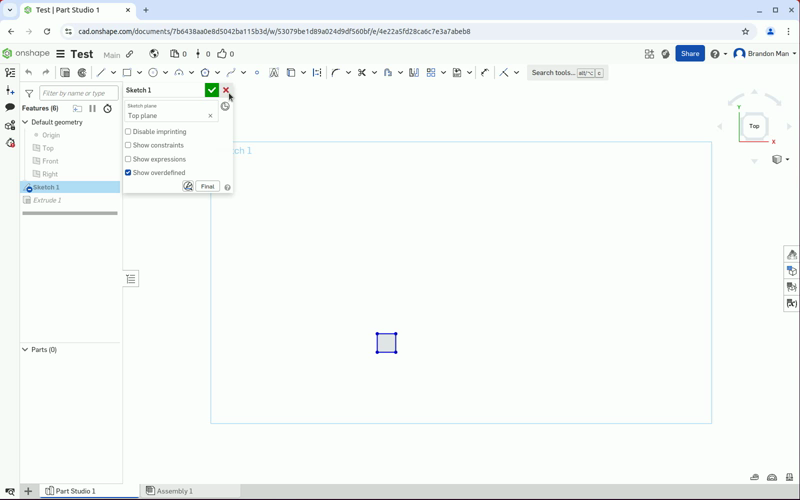
click(229, 92)
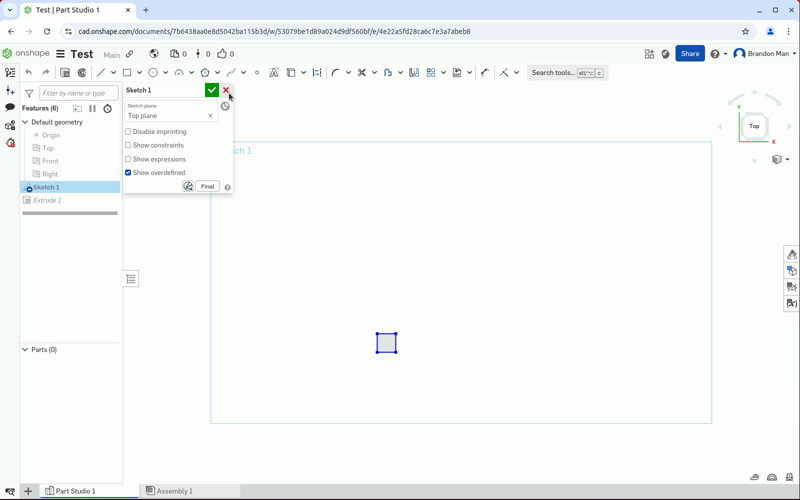
key(shift+s)
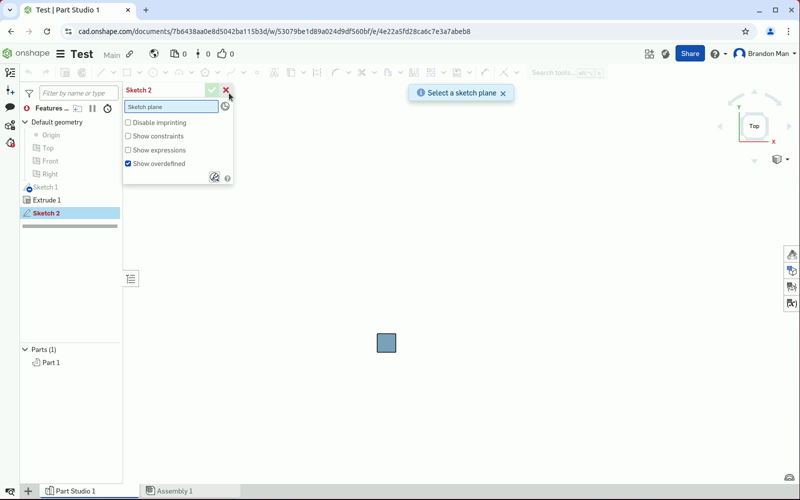
mouse_move(73, 150)
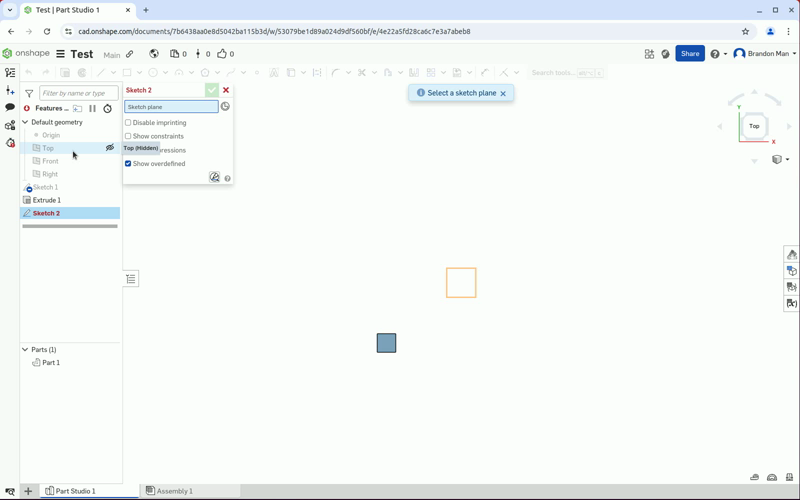
click(73, 150)
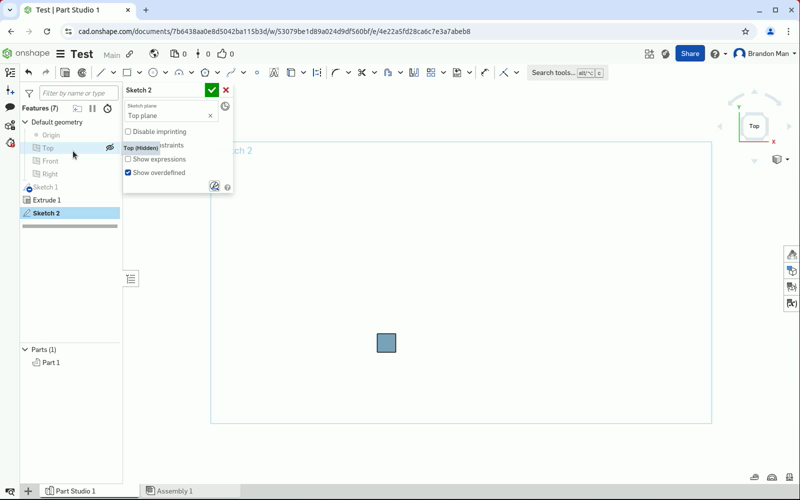
mouse_move(73, 352)
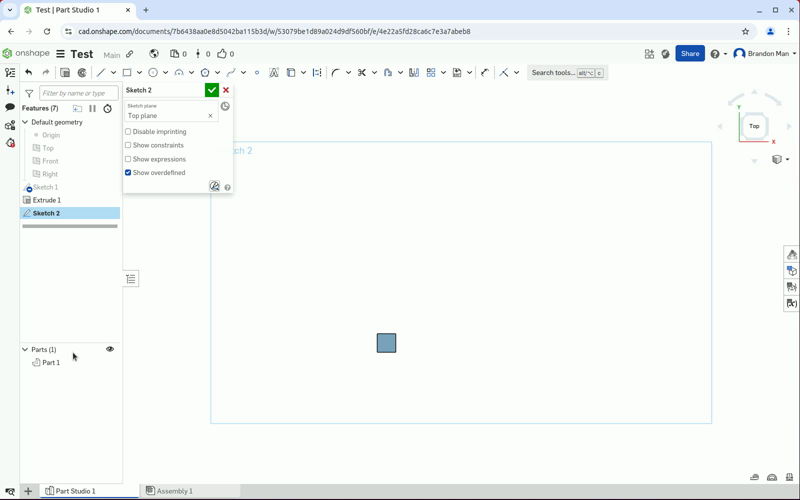
key(y)
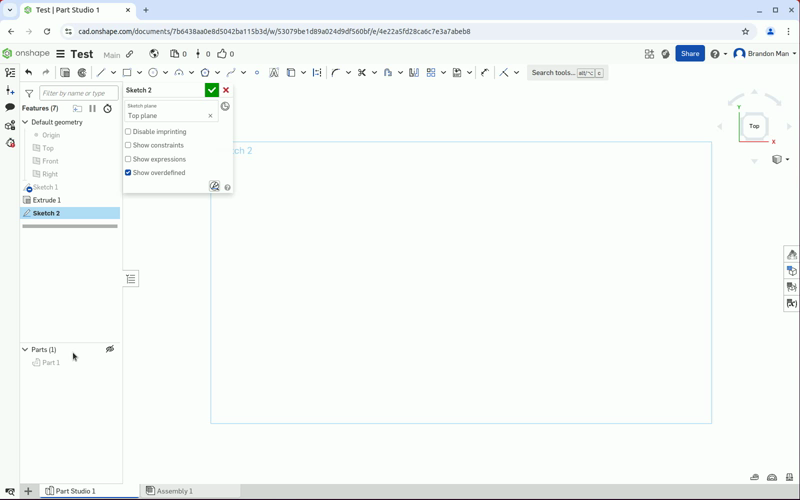
key(l)
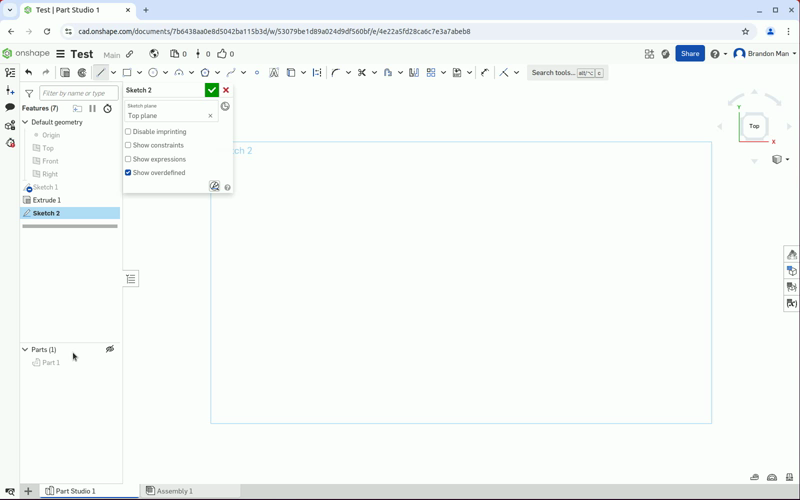
key_down(shift)
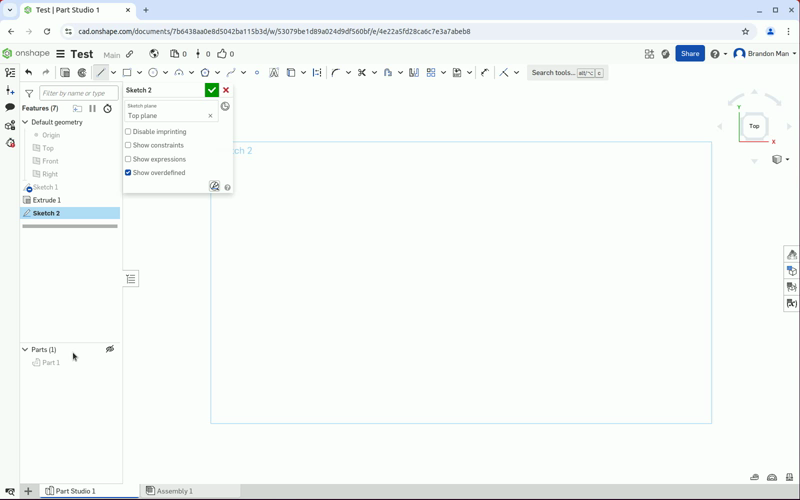
mouse_move(377, 333)
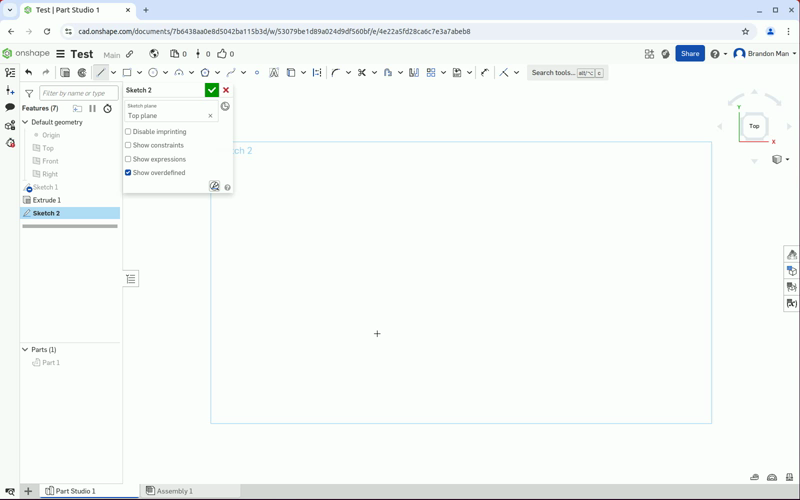
click(377, 333)
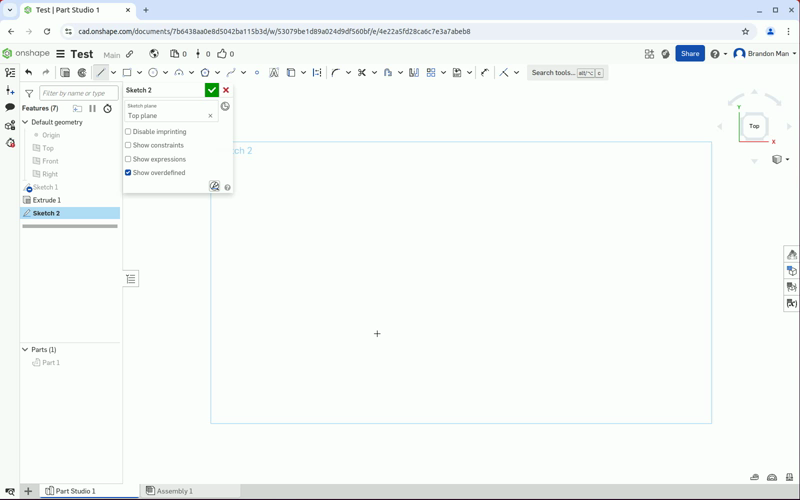
key_up(shift)
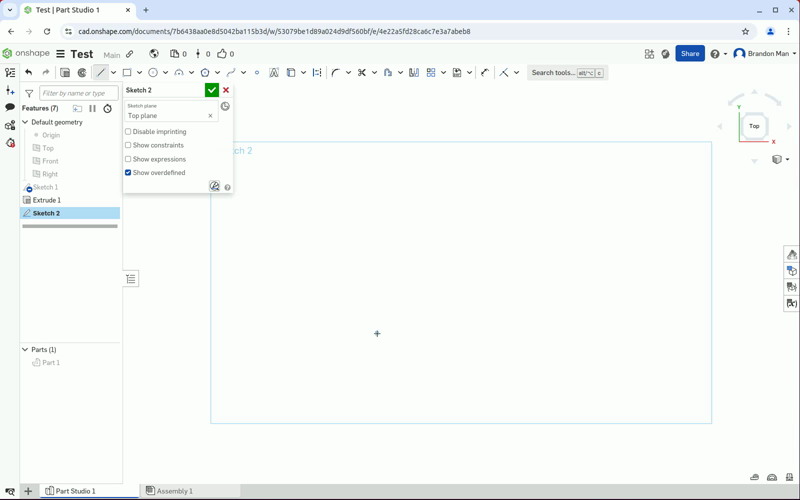
key_down(shift)
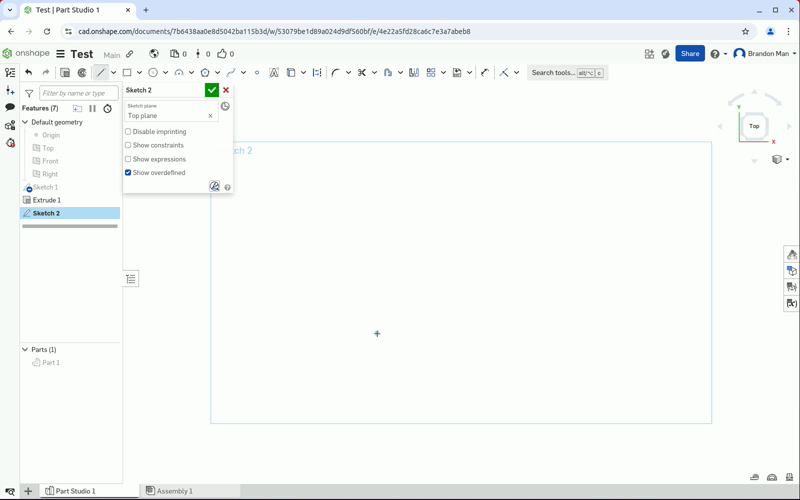
mouse_move(407, 333)
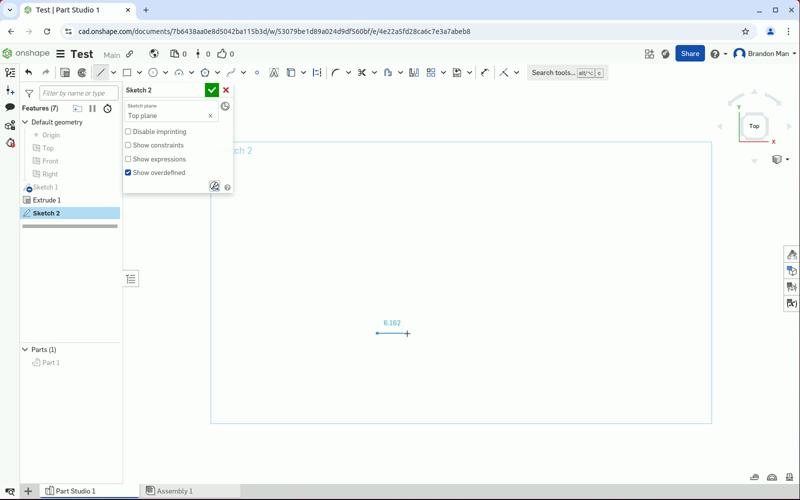
mouse_move(396, 333)
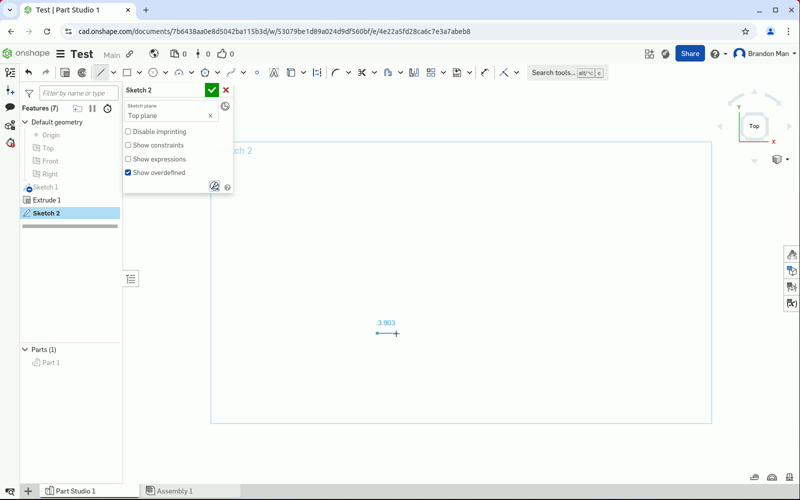
click(396, 333)
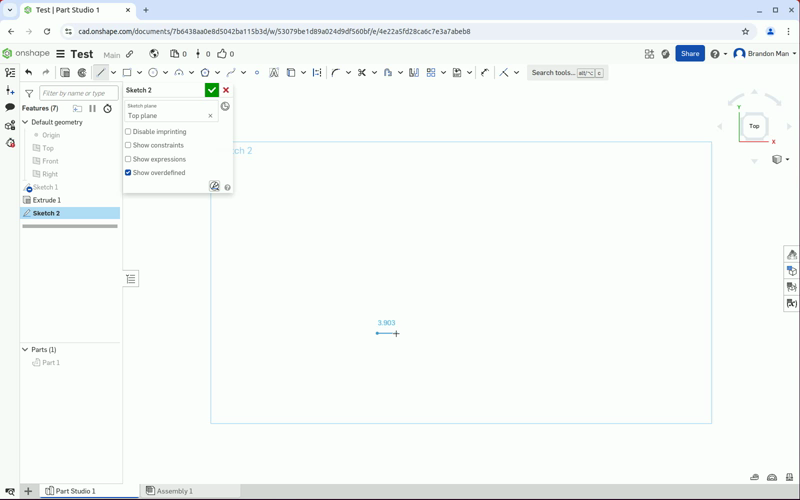
key_up(shift)
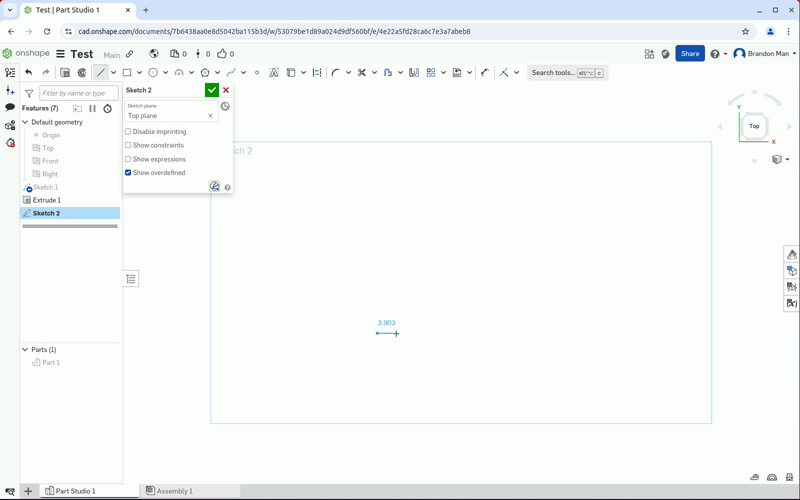
key_down(shift)
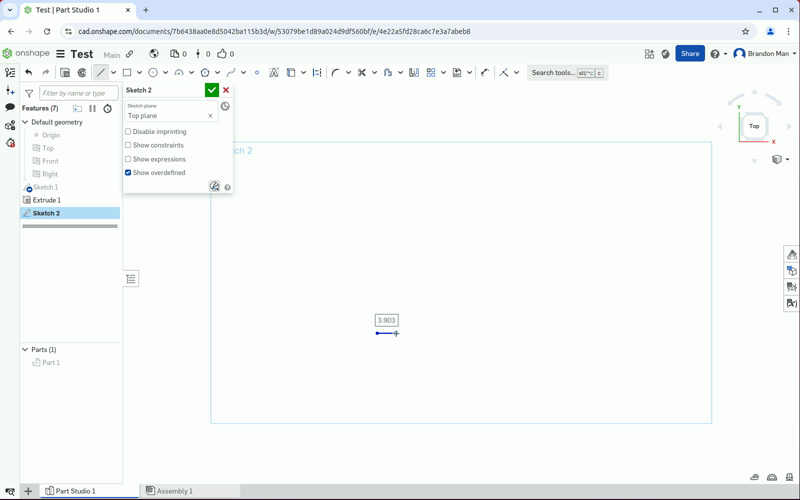
mouse_move(396, 170)
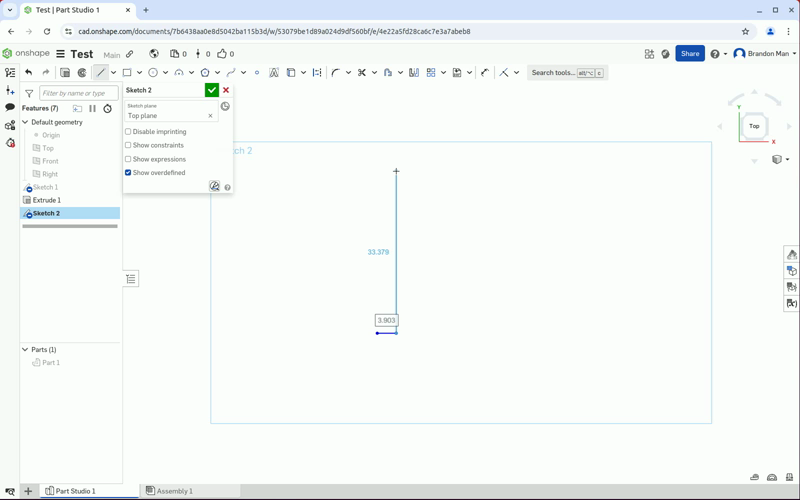
click(396, 170)
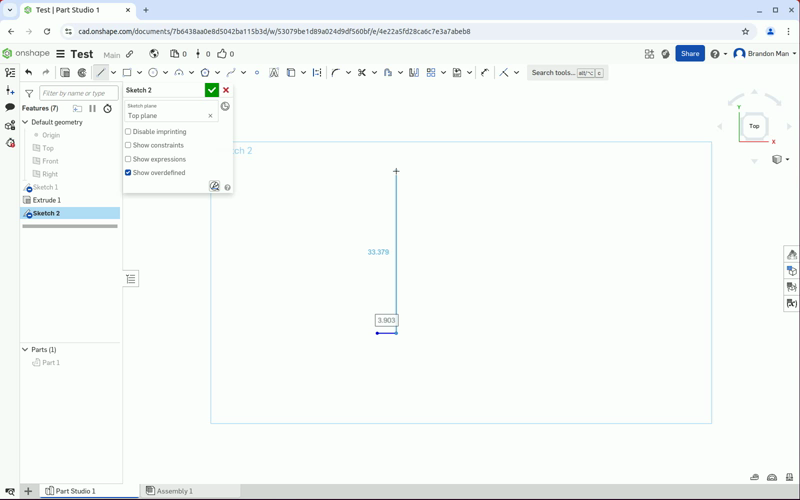
key_up(shift)
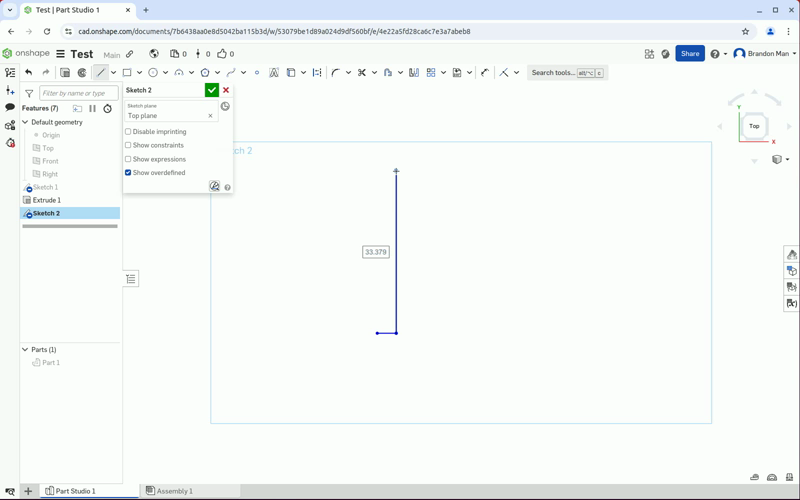
key_down(shift)
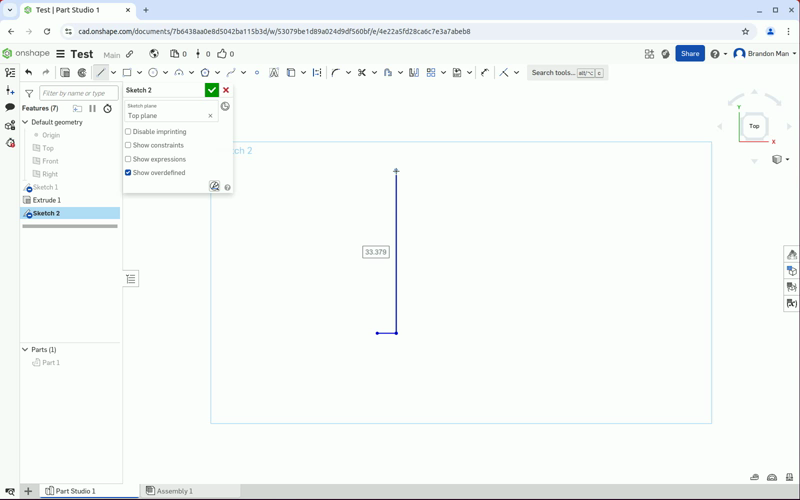
mouse_move(426, 170)
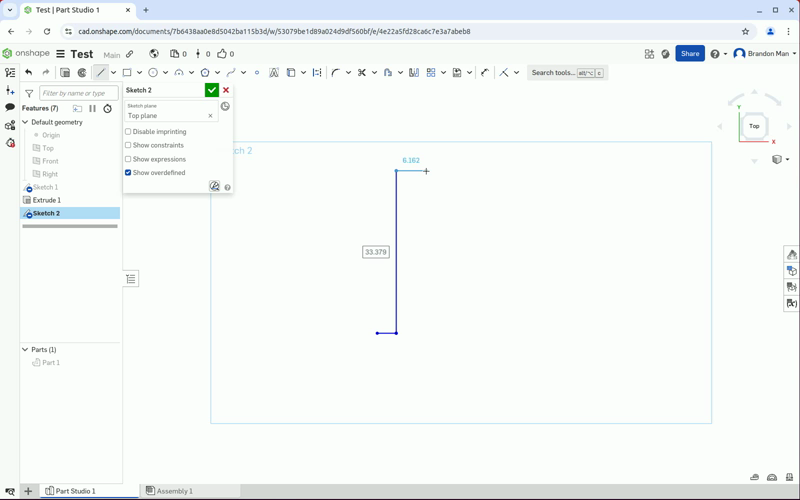
mouse_move(377, 170)
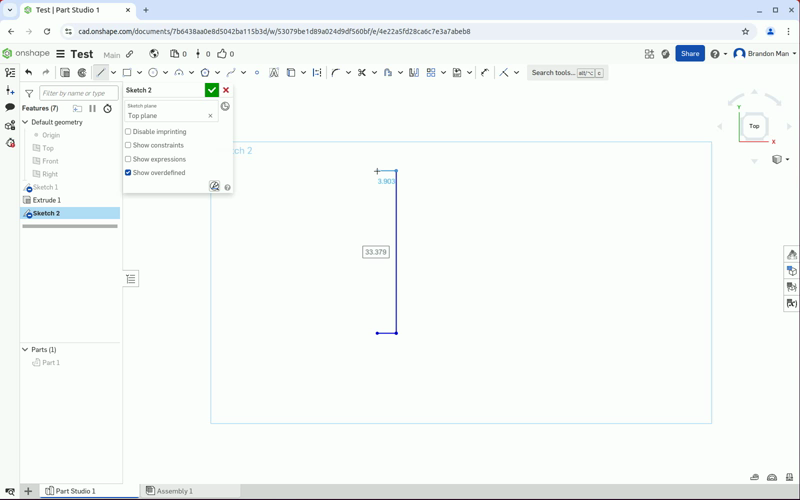
click(377, 170)
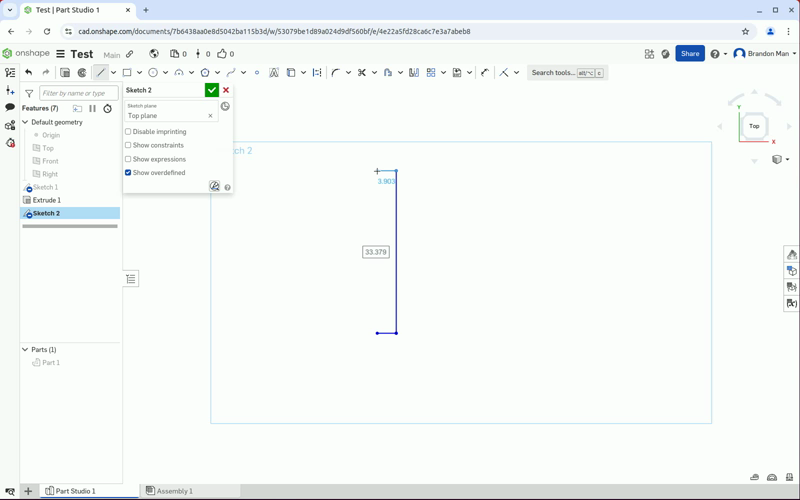
key_up(shift)
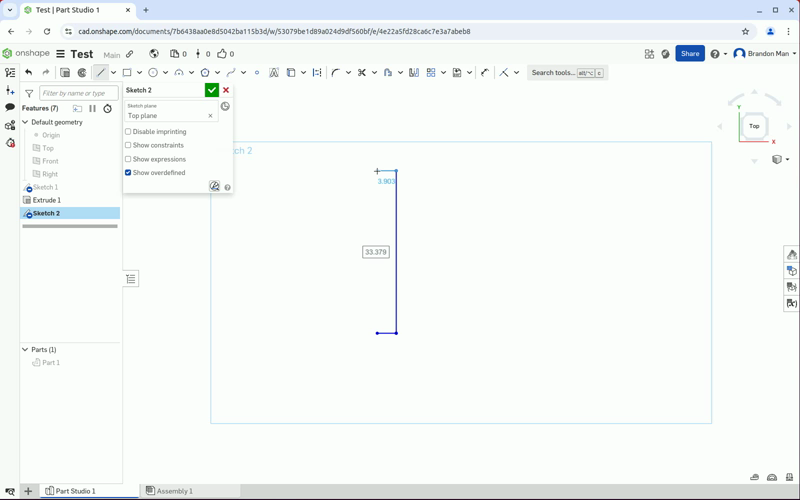
key_down(shift)
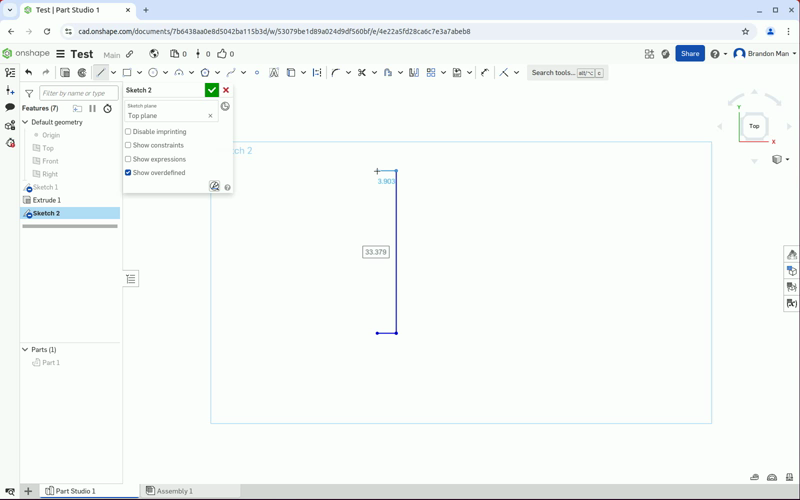
mouse_move(377, 333)
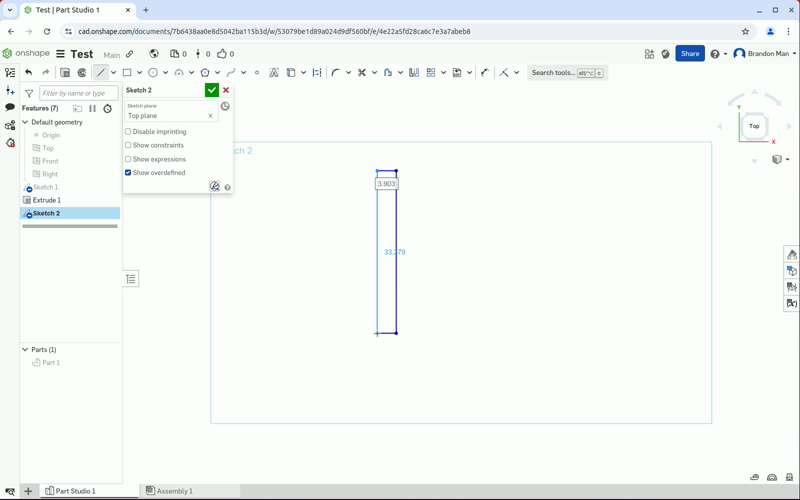
key_up(shift)
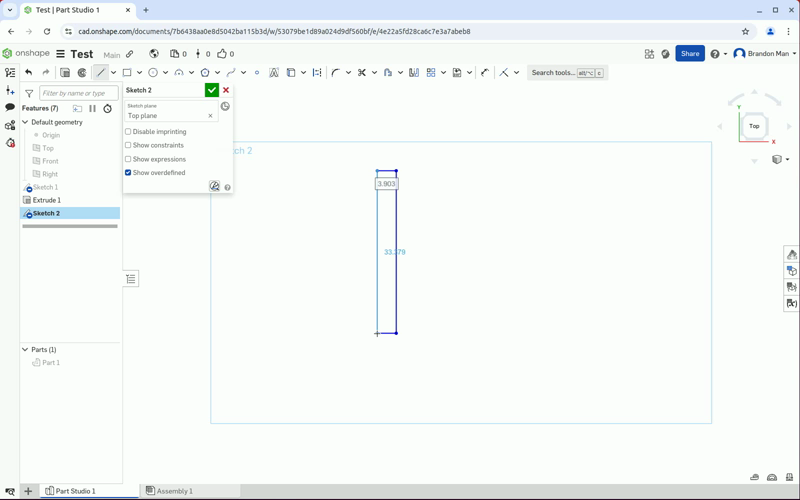
click(377, 333)
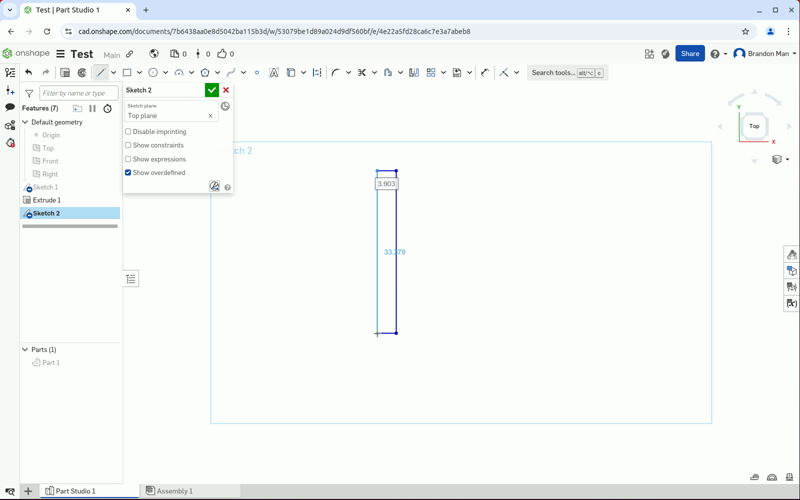
key(esc)
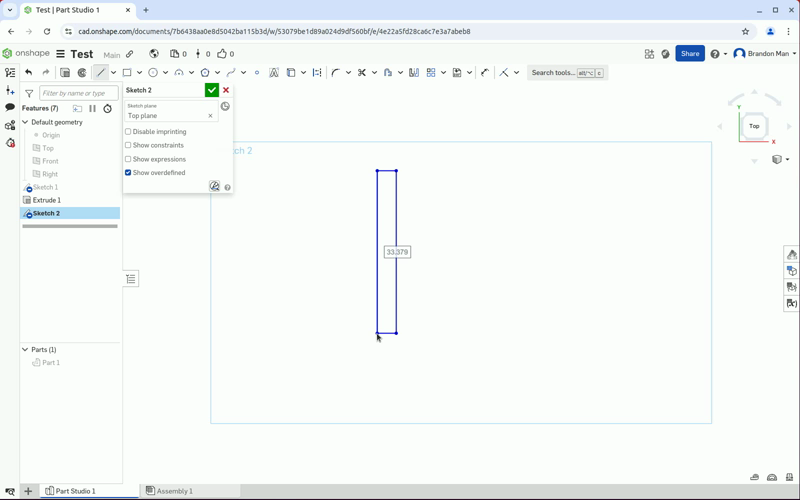
mouse_move(386, 233)
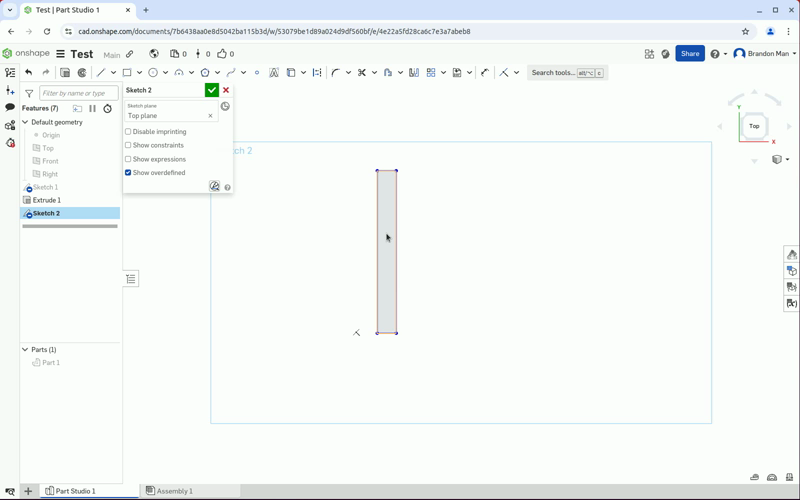
click(386, 233)
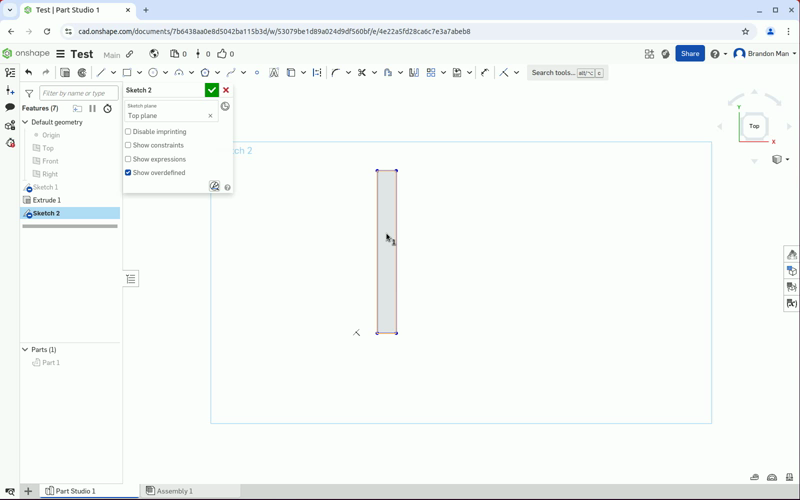
mouse_move(73, 352)
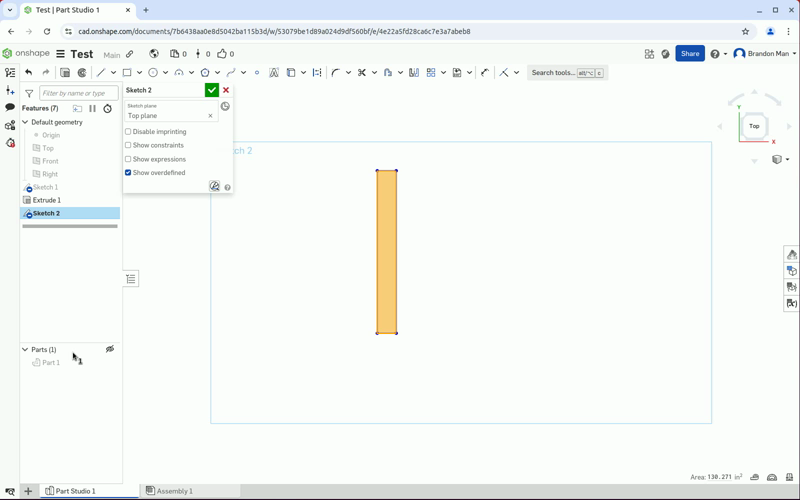
key(shift+y)
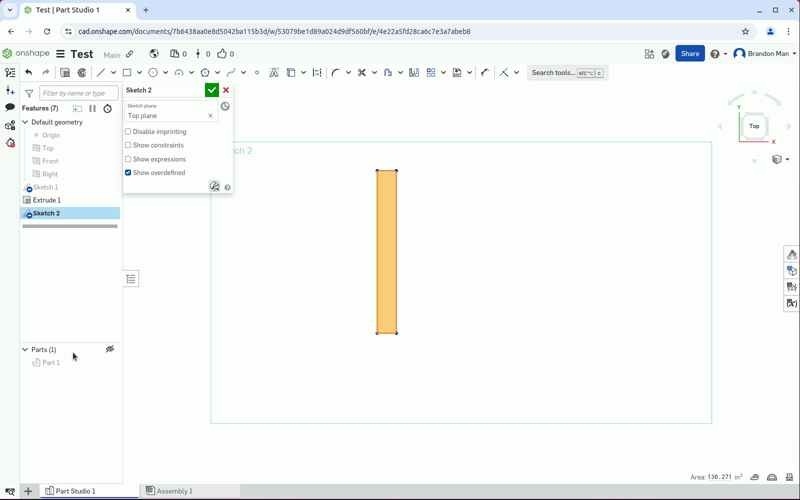
key(shift+e)
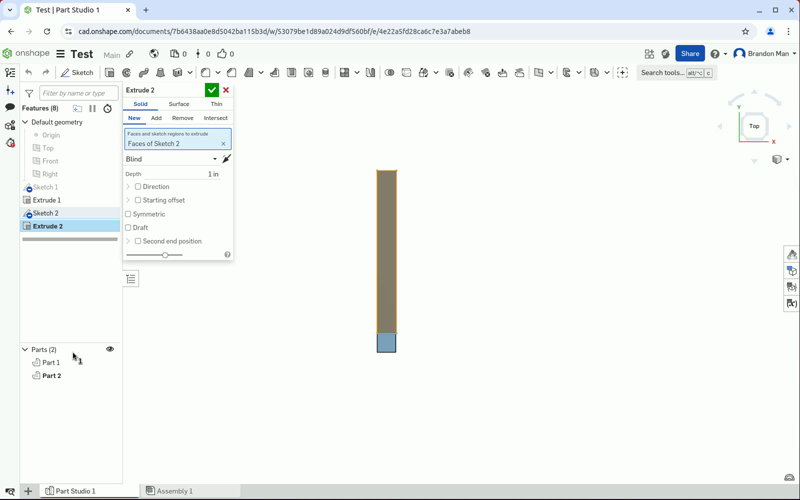
mouse_move(143, 106)
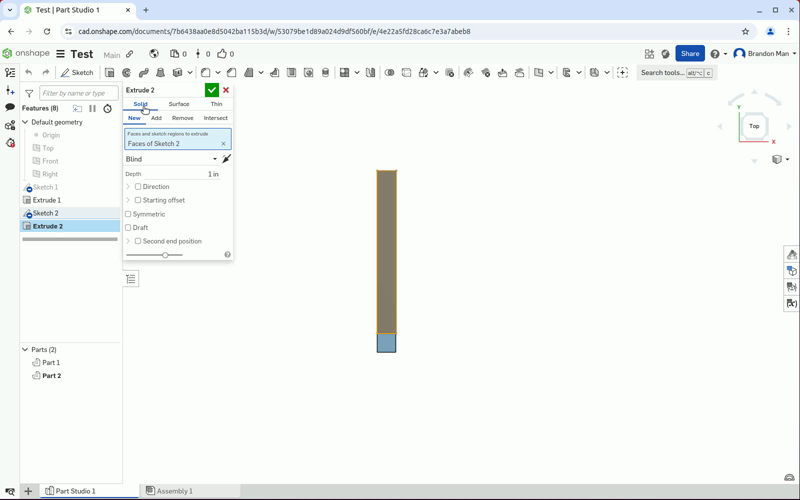
click(143, 106)
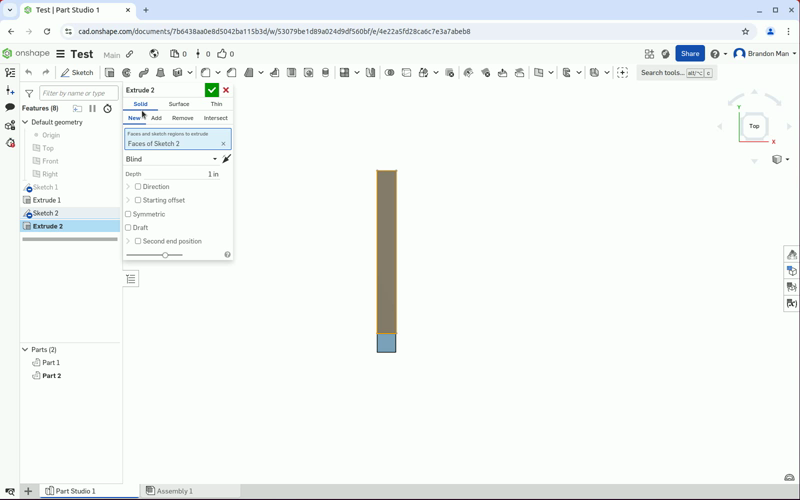
mouse_move(137, 120)
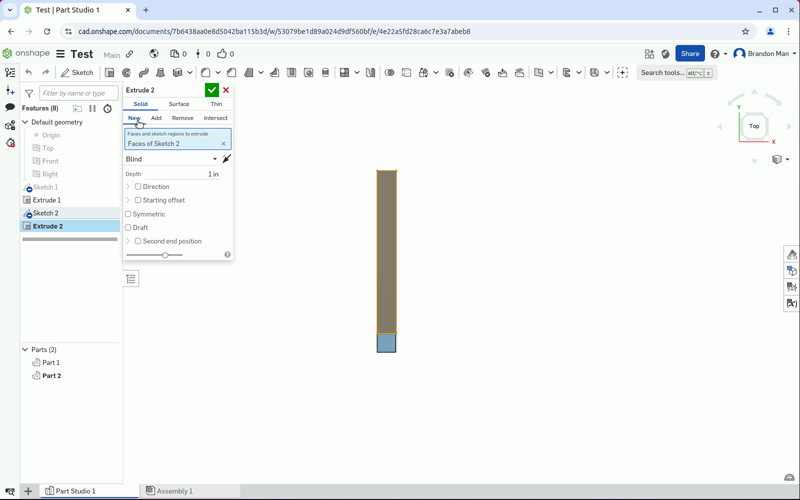
click(137, 120)
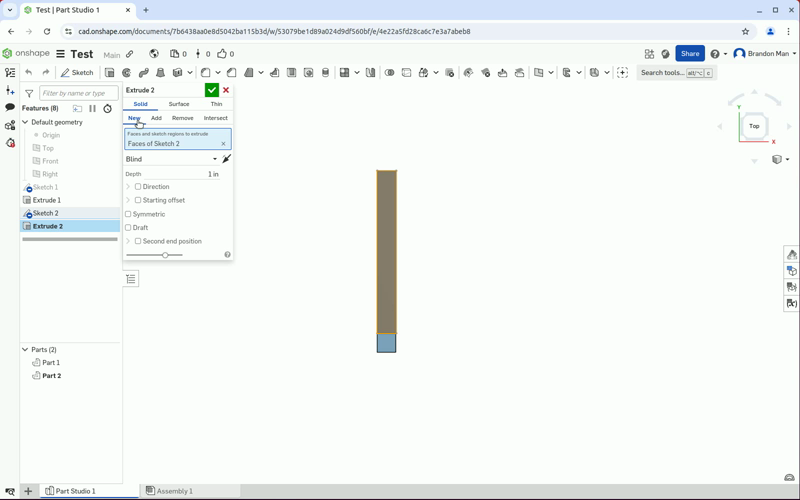
key(tab, 4)
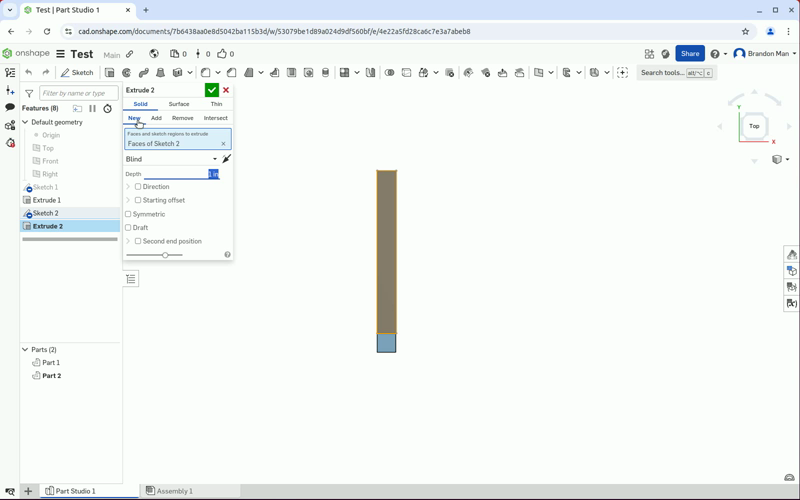
text(7.462)
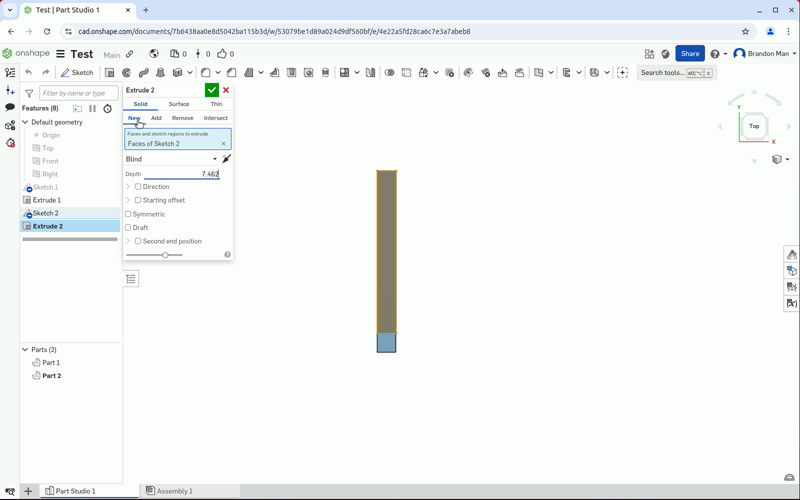
key(enter)
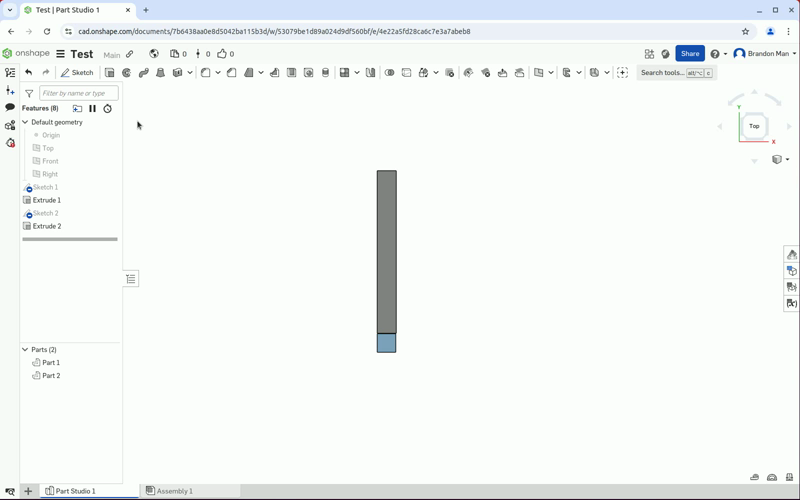
key(shift+h)
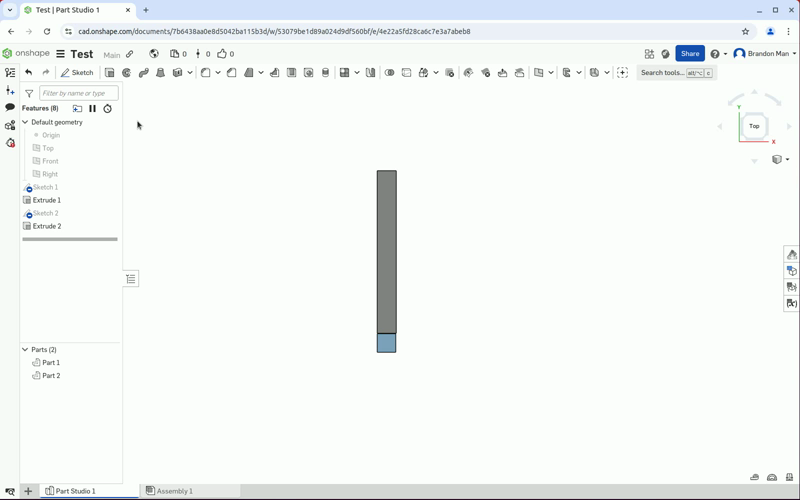
key(shift+h)
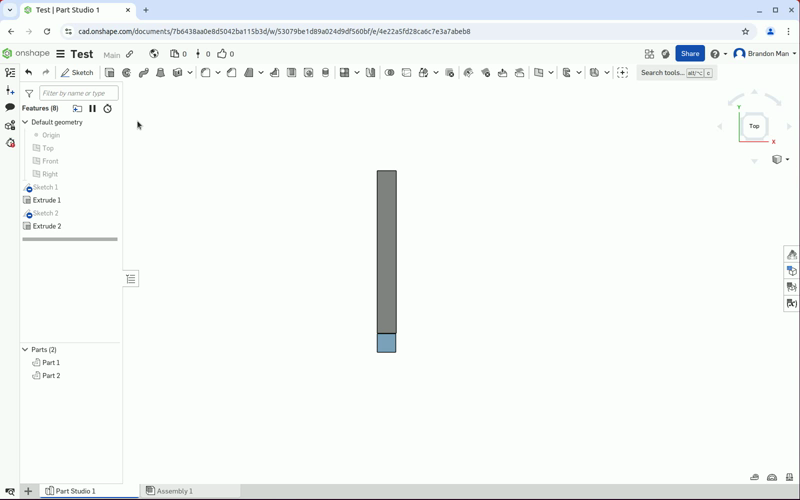
mouse_move(73, 189)
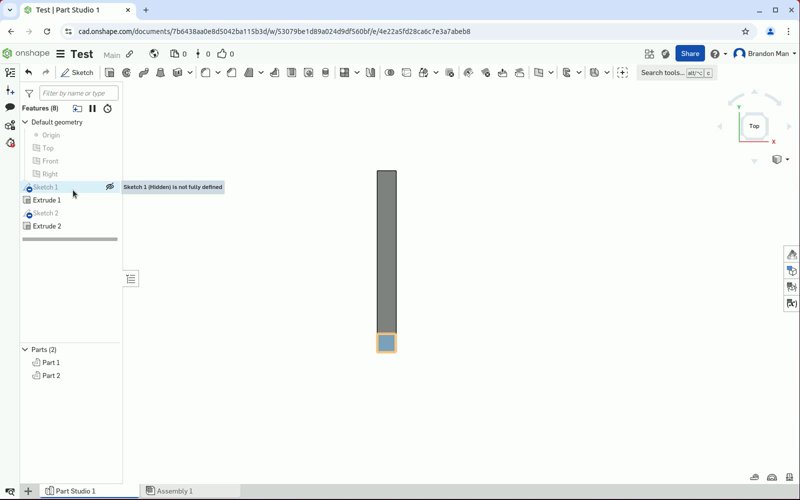
click(73, 189)
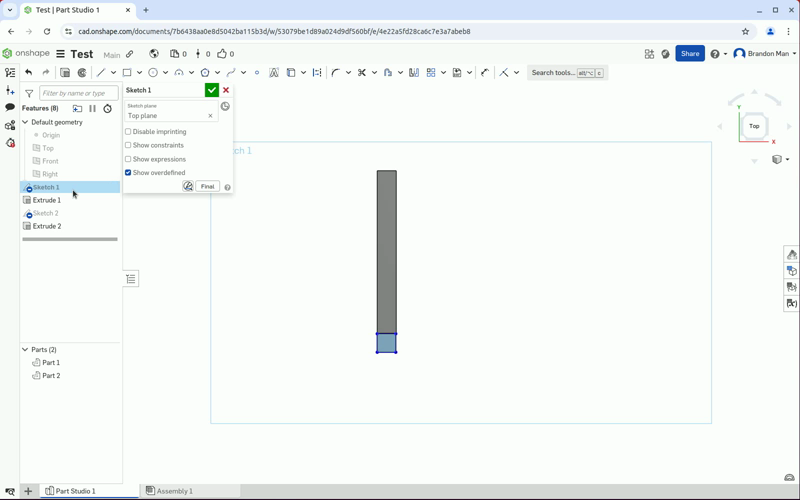
mouse_move(229, 92)
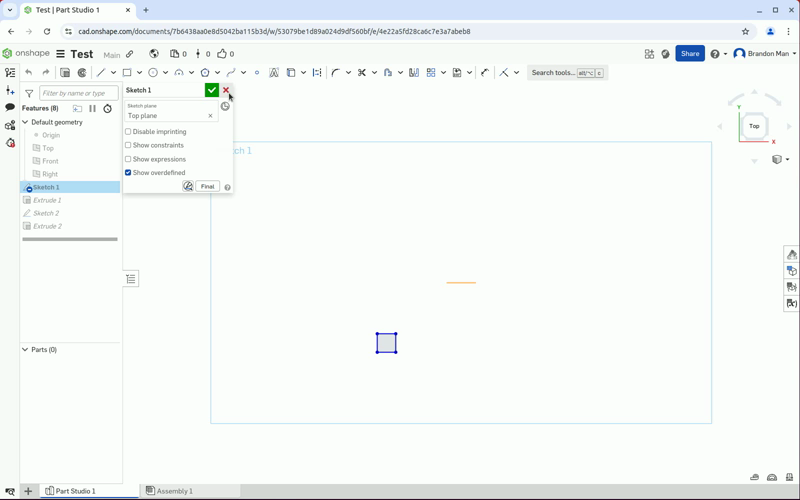
click(229, 92)
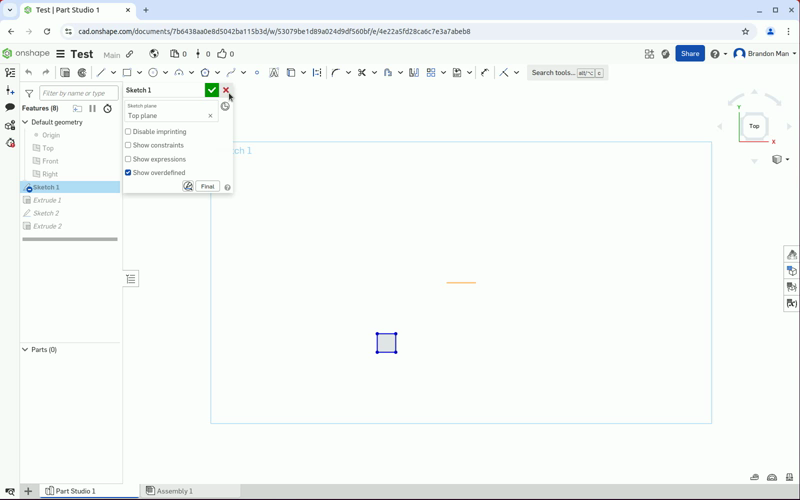
key(shift+s)
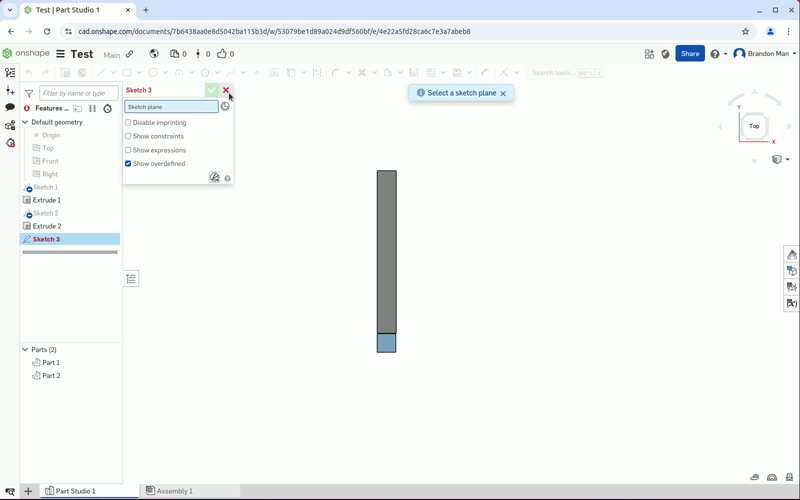
mouse_move(73, 150)
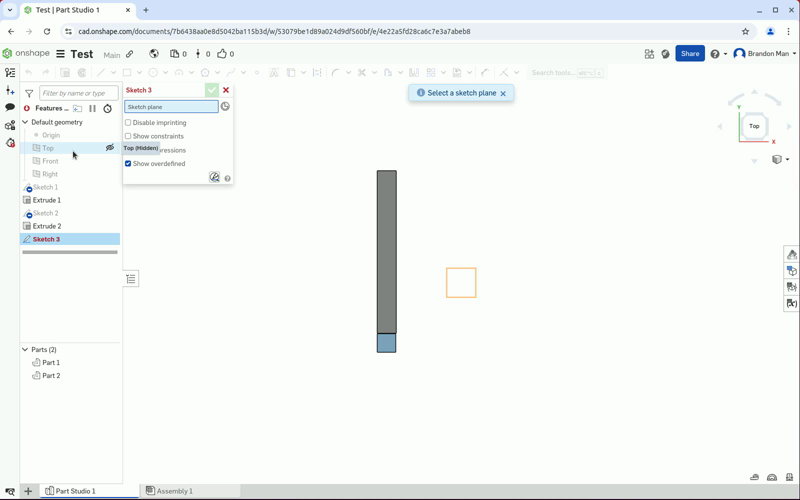
click(73, 150)
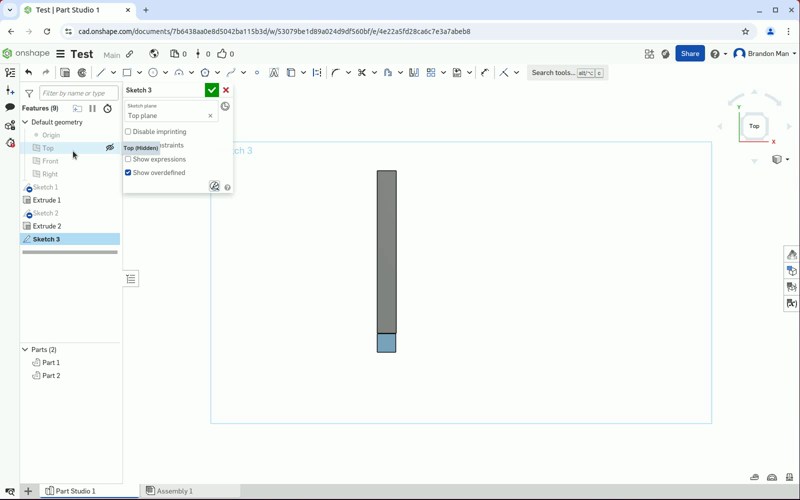
mouse_move(73, 352)
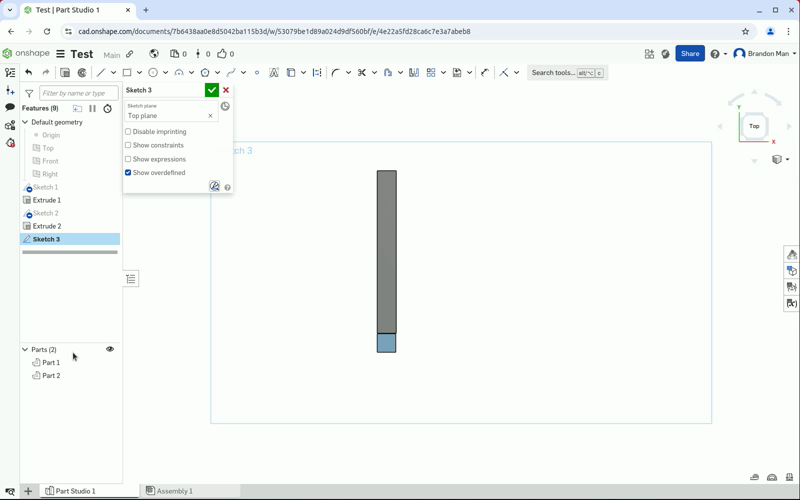
key(y)
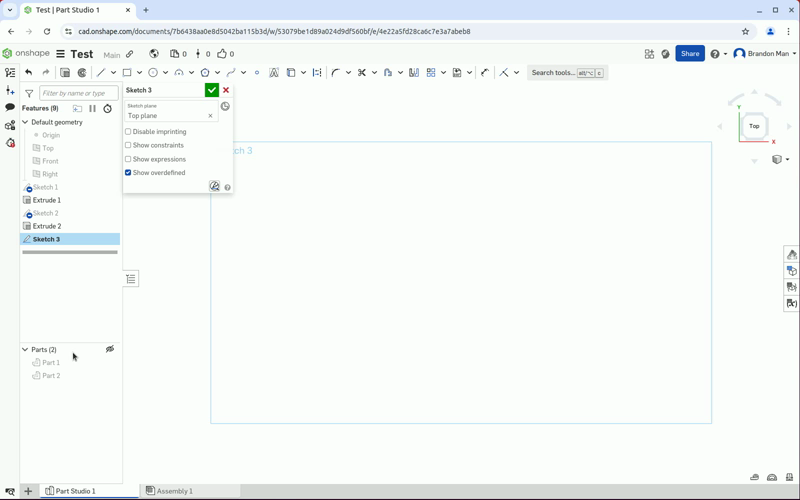
key(l)
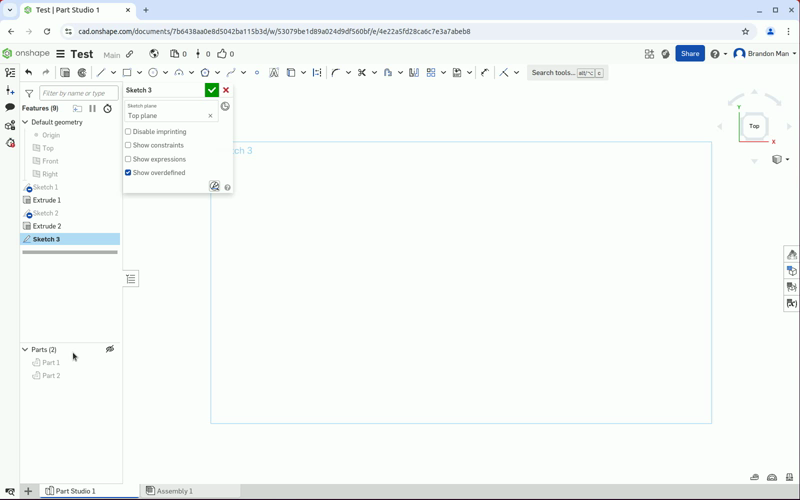
key_down(shift)
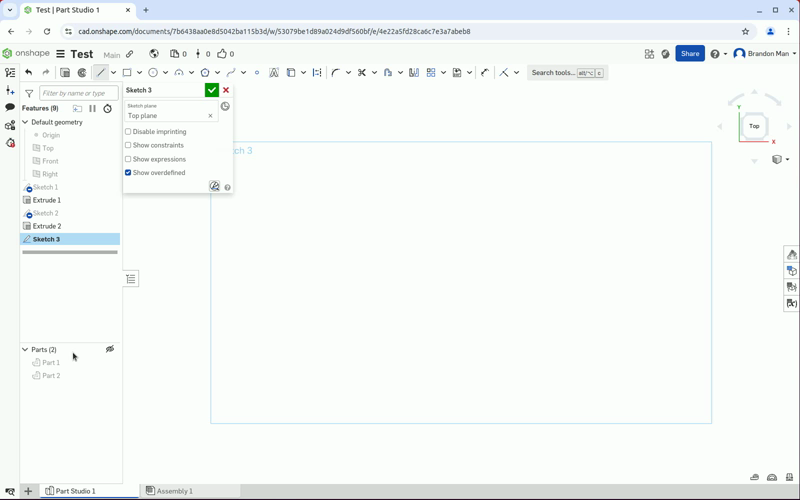
mouse_move(396, 352)
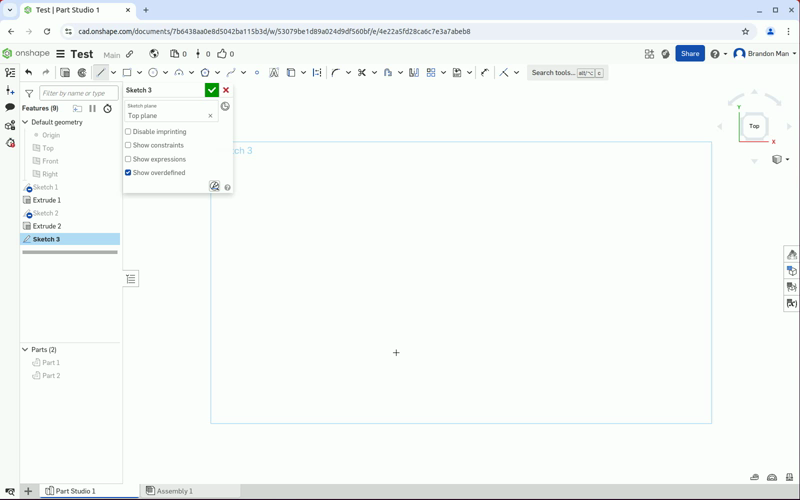
click(396, 352)
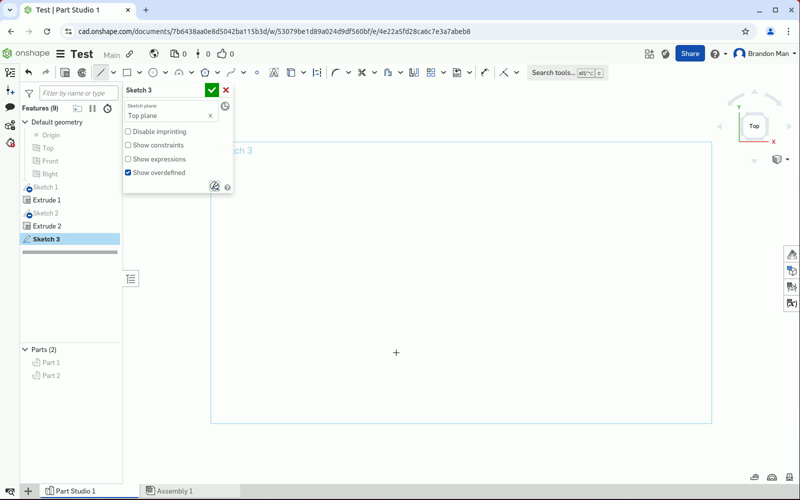
key_up(shift)
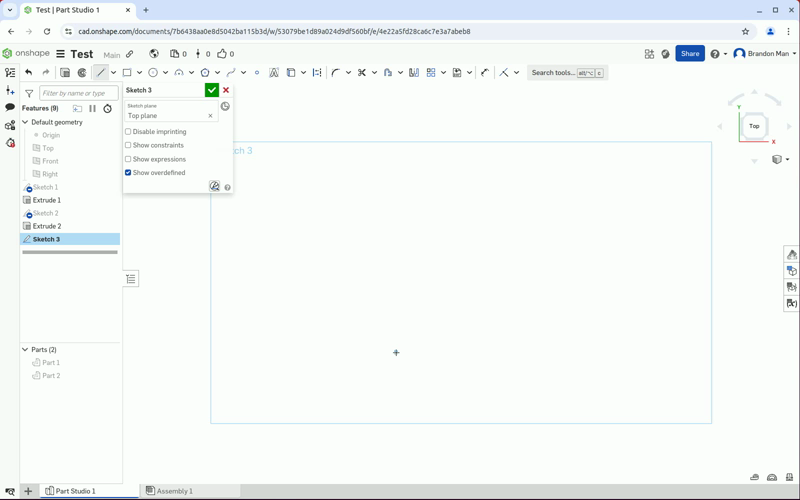
key_down(shift)
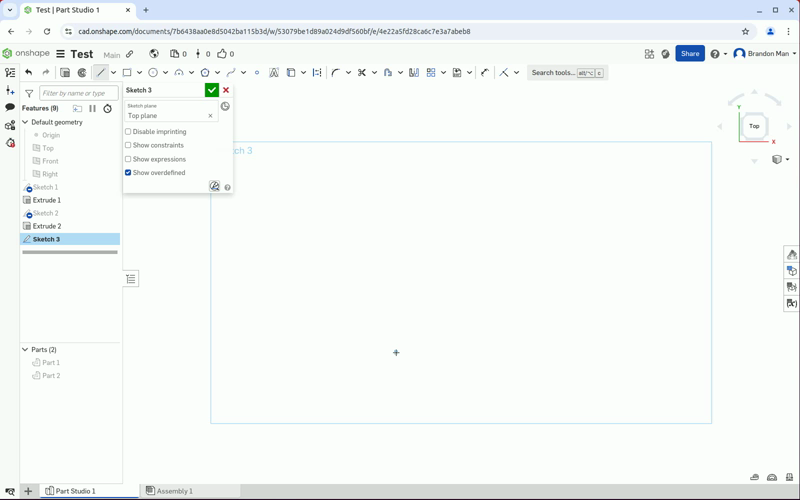
mouse_move(558, 352)
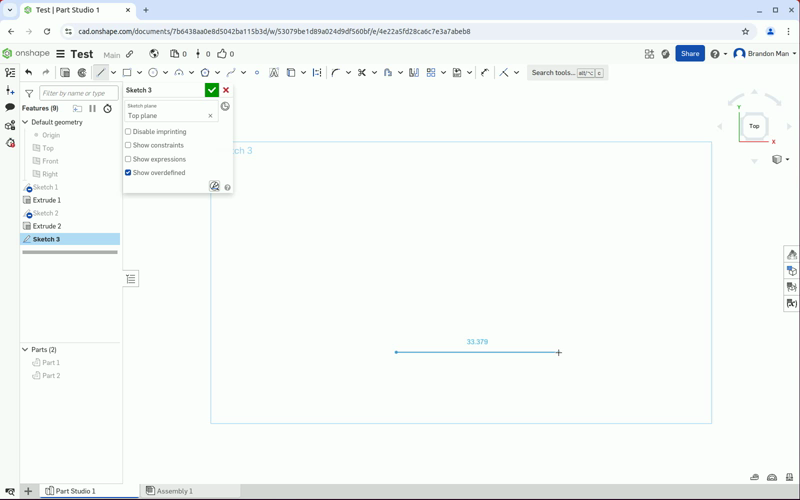
click(558, 352)
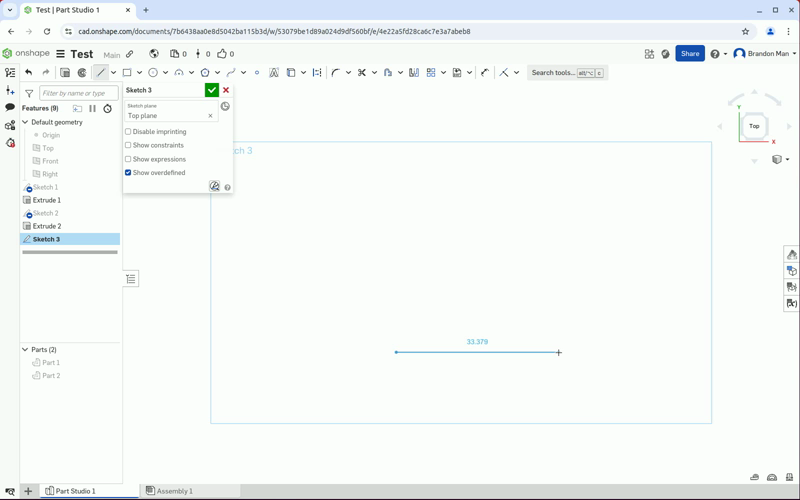
key_up(shift)
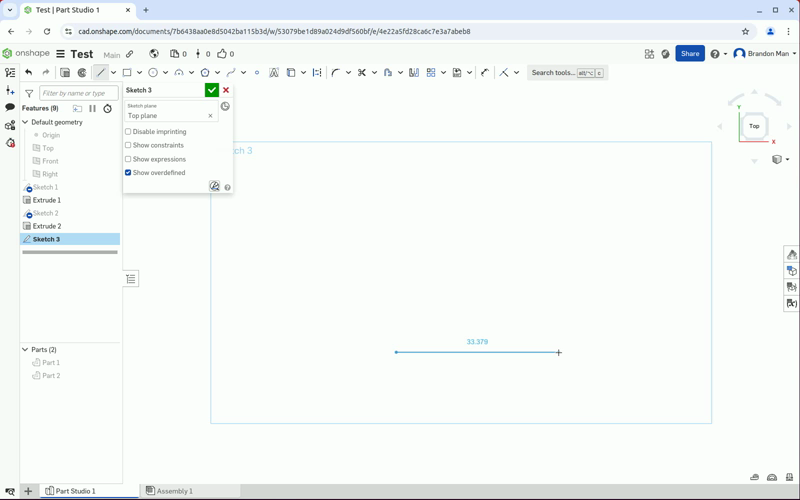
key_down(shift)
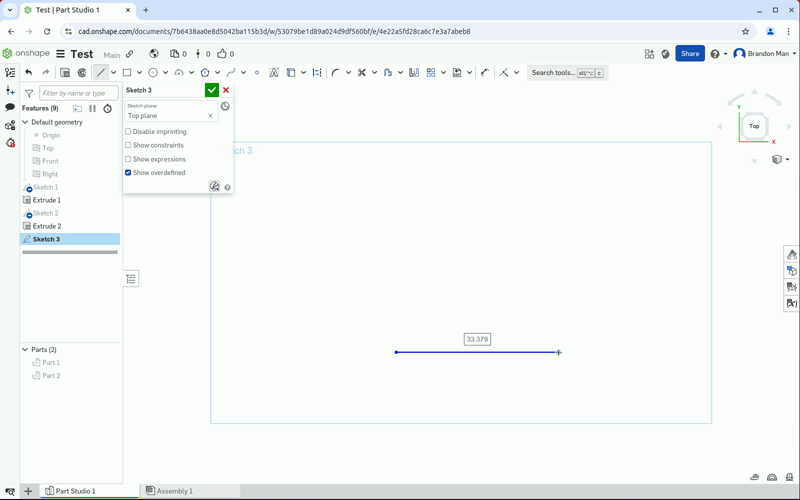
mouse_move(588, 352)
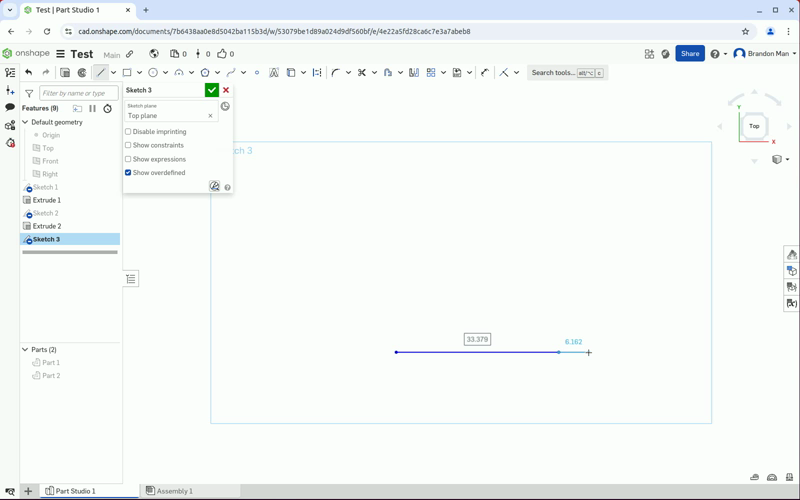
mouse_move(558, 333)
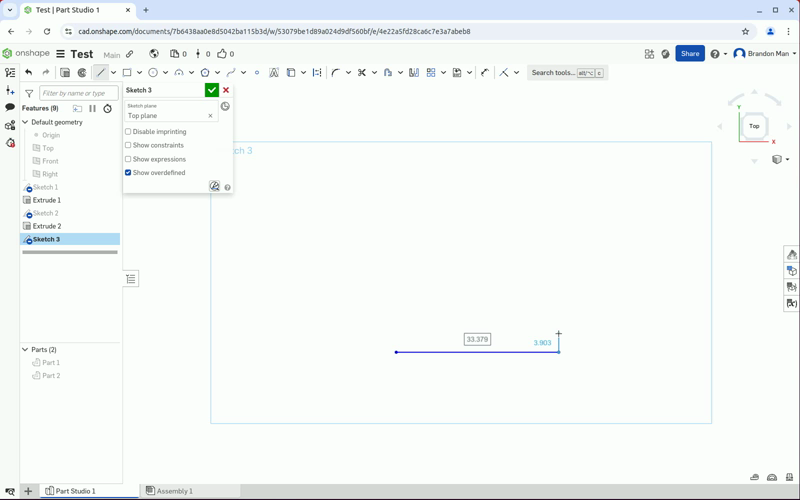
click(558, 333)
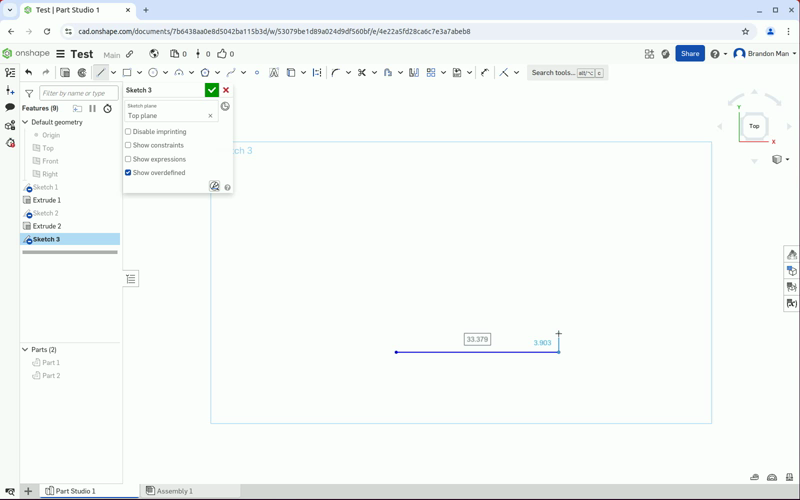
key_up(shift)
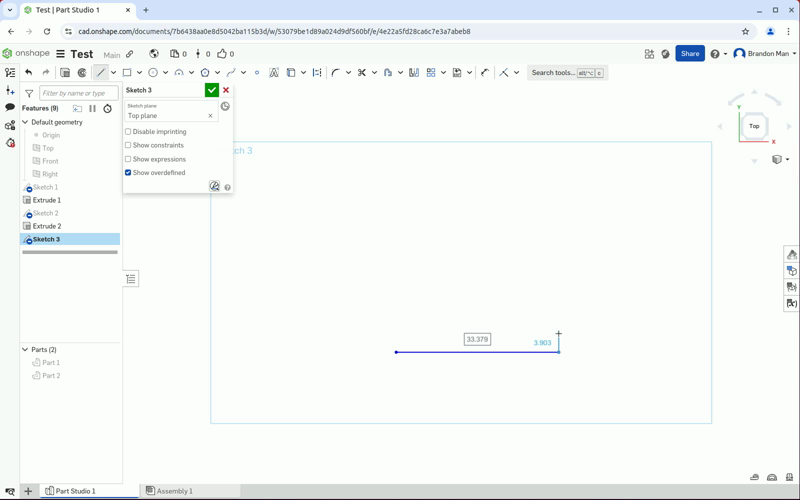
key_down(shift)
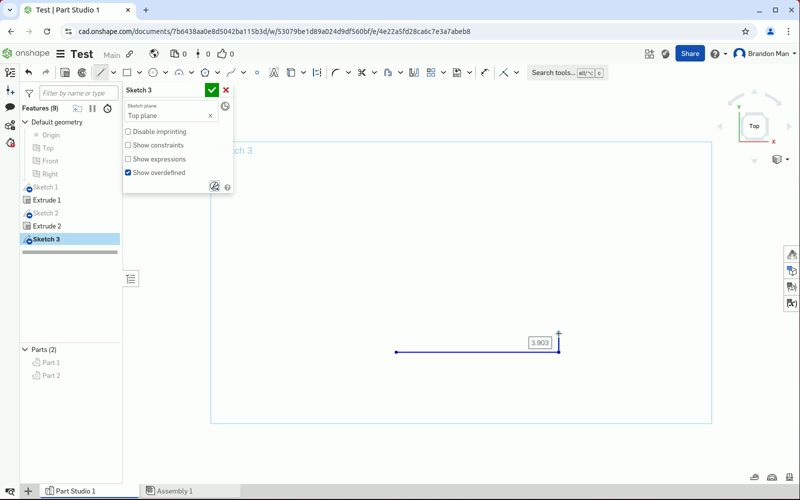
mouse_move(480, 333)
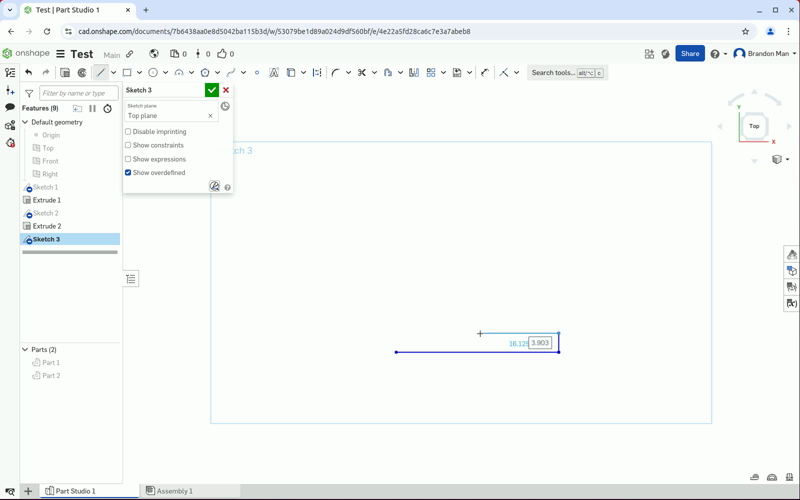
click(480, 333)
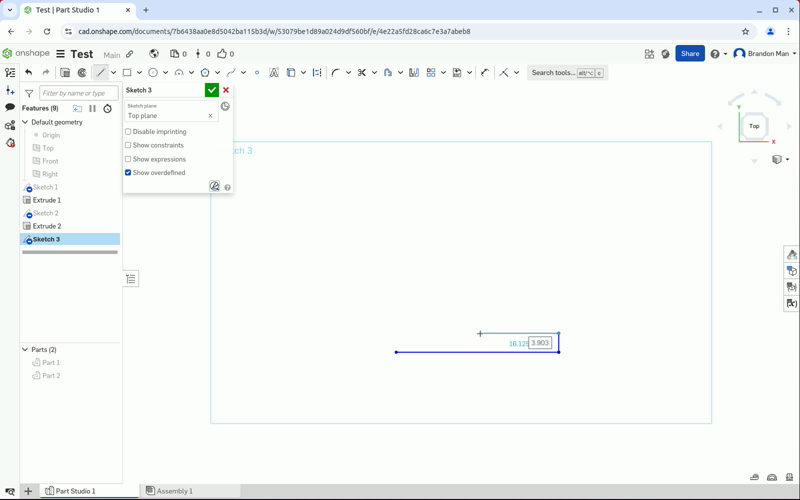
key_up(shift)
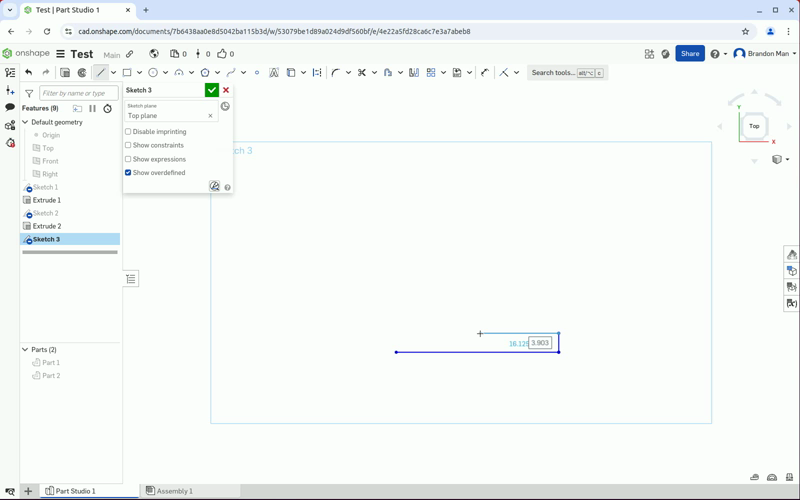
key(esc)
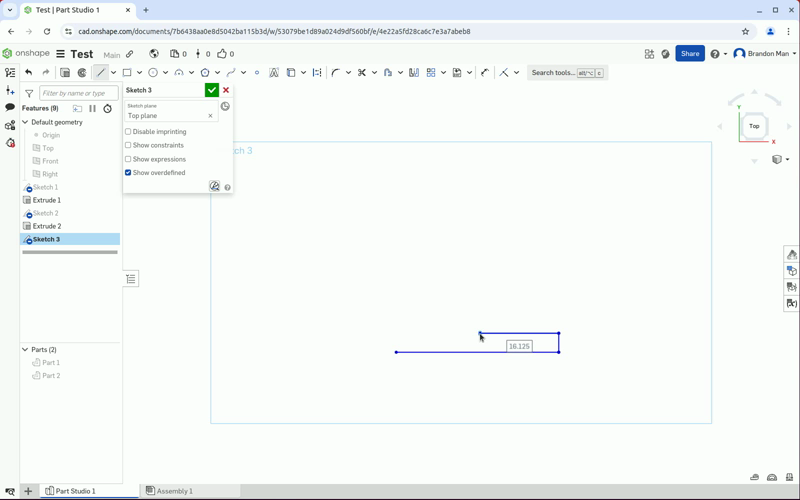
key(a)
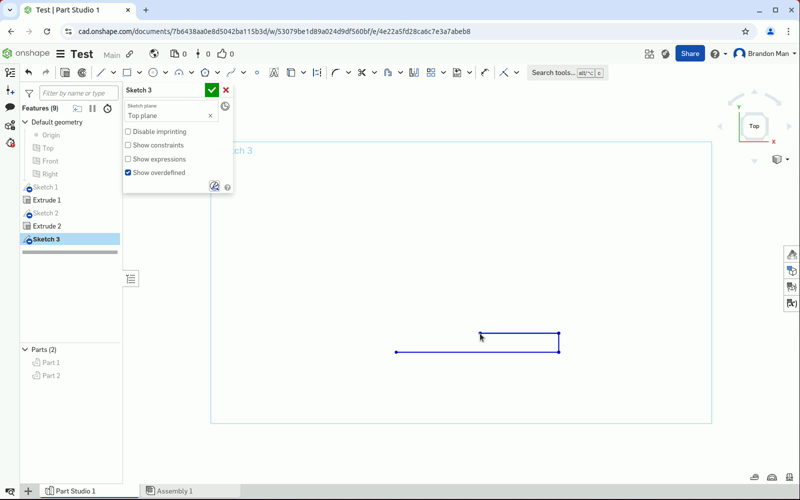
mouse_move(480, 333)
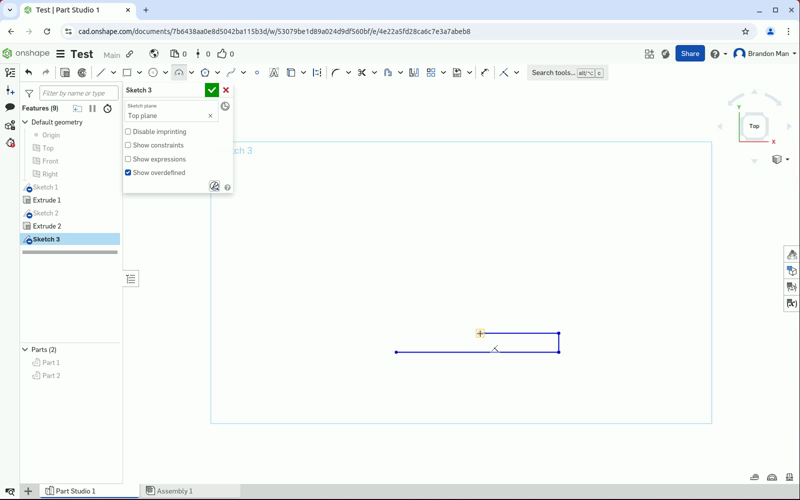
click(480, 333)
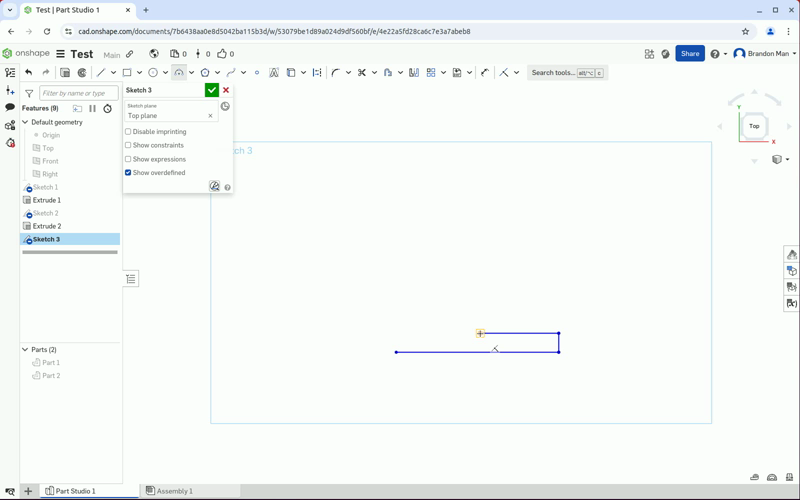
key_down(shift)
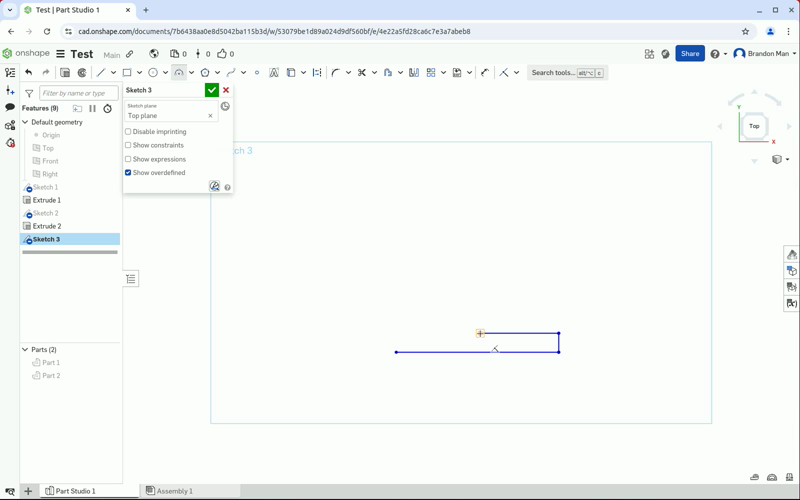
mouse_move(474, 333)
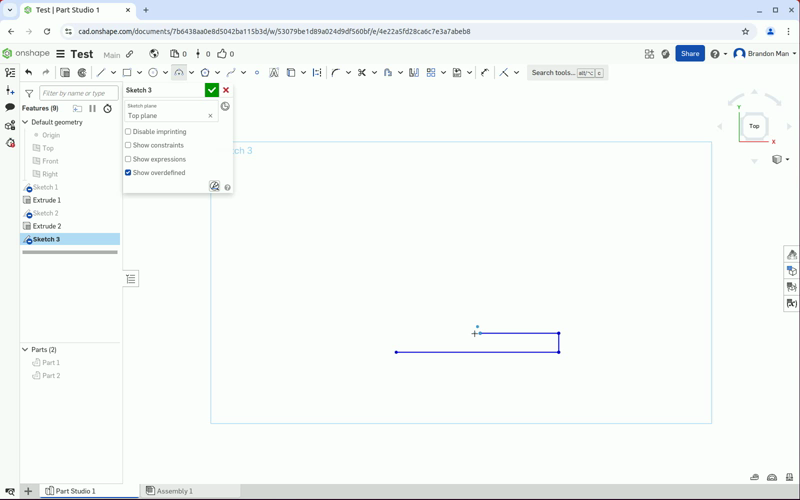
scroll(6)
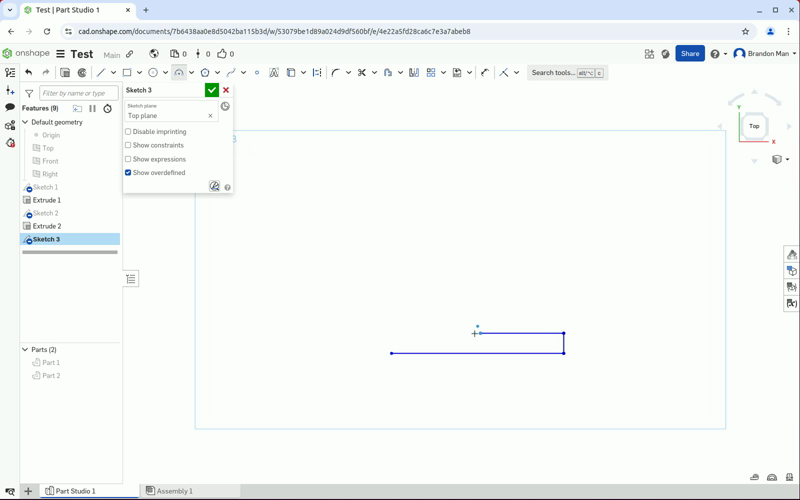
scroll(6)
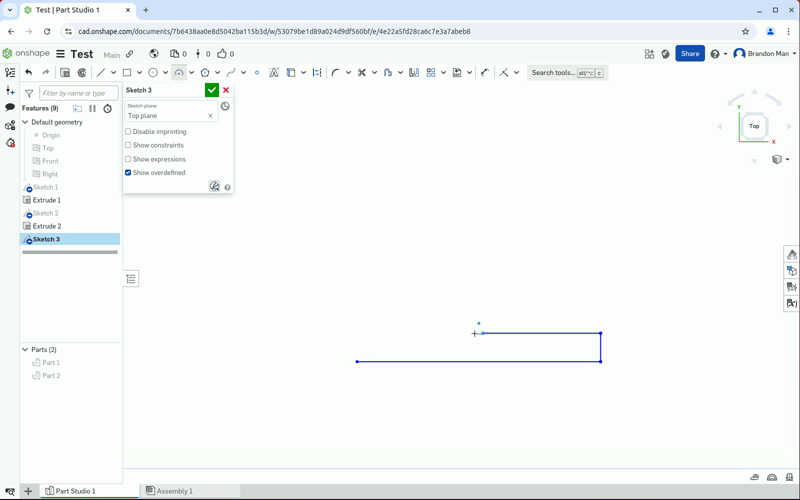
scroll(6)
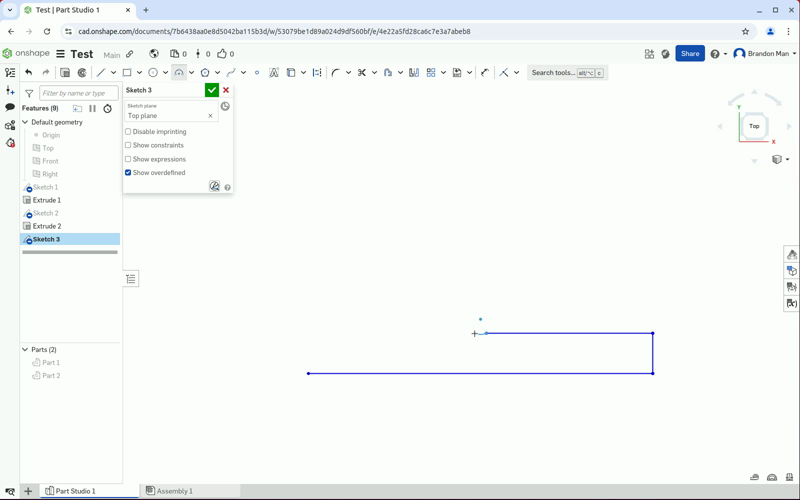
scroll(6)
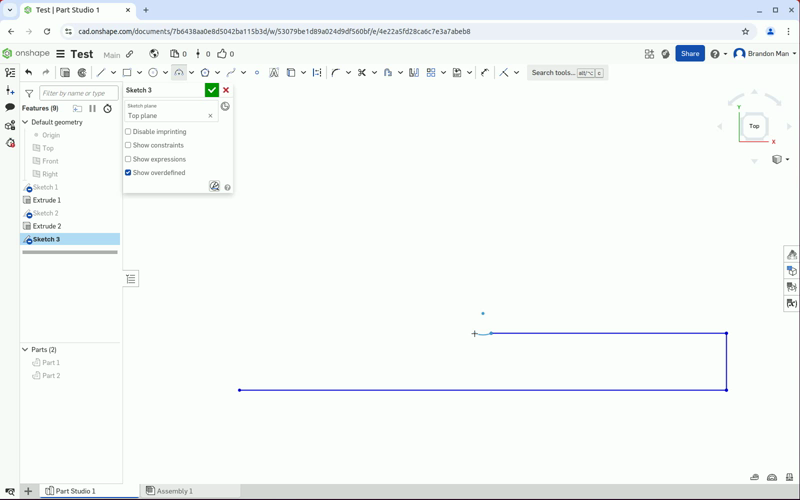
scroll(6)
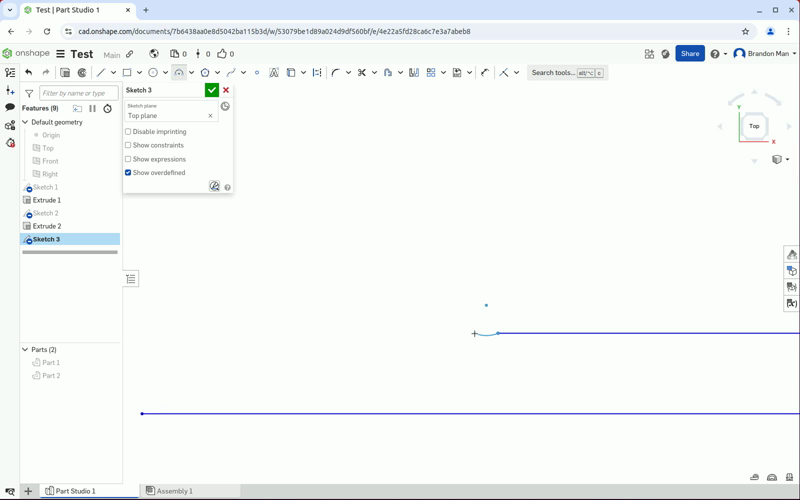
scroll(6)
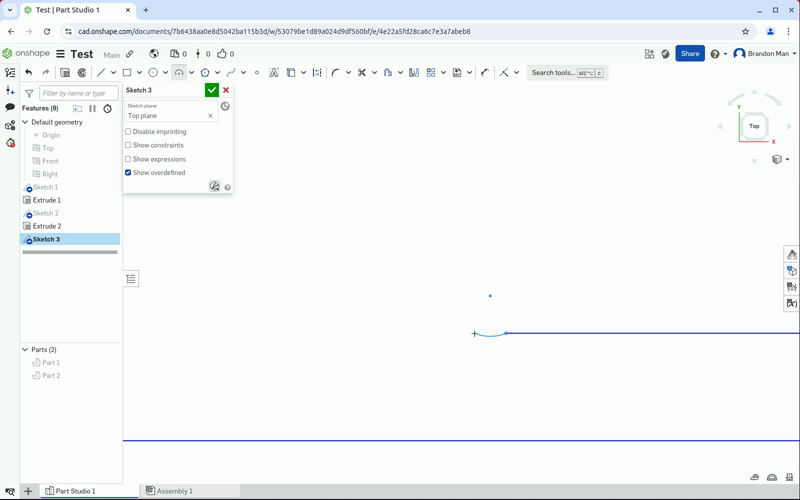
scroll(6)
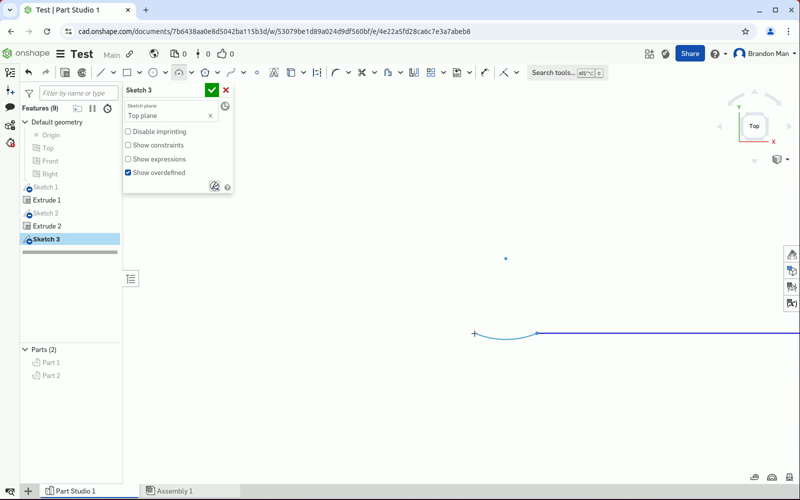
click(474, 333)
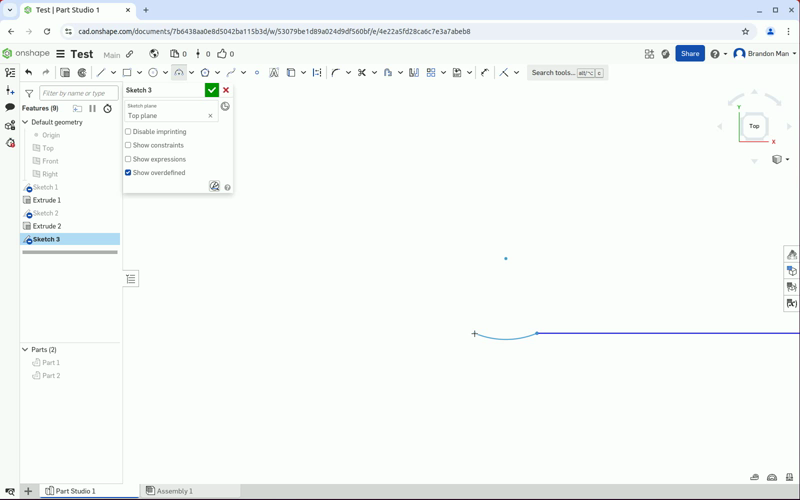
scroll(-6)
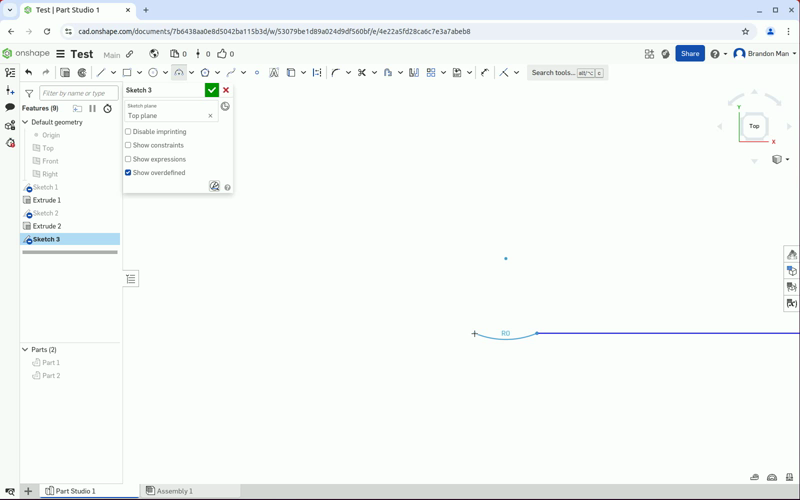
scroll(-6)
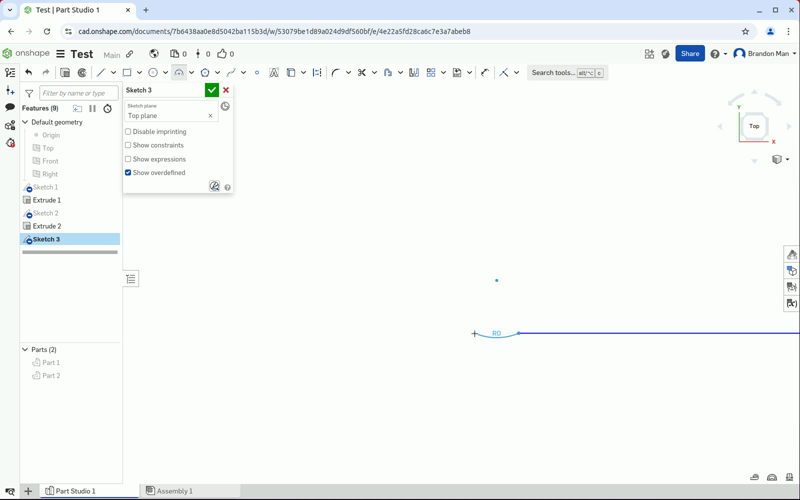
scroll(-6)
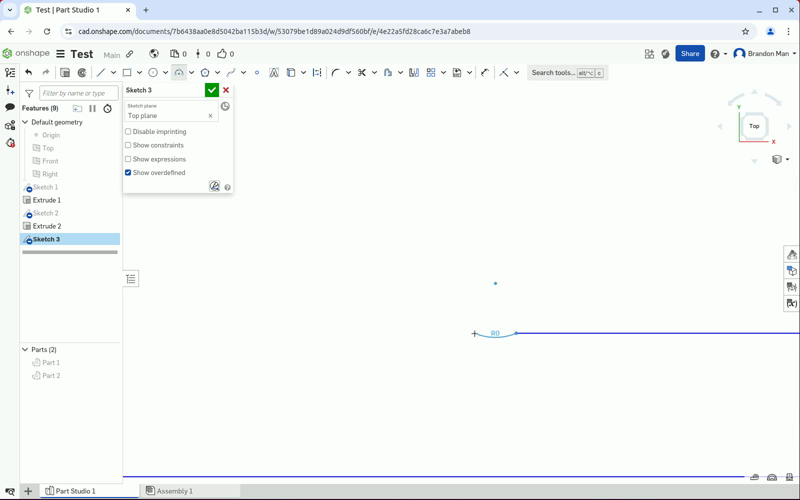
scroll(-6)
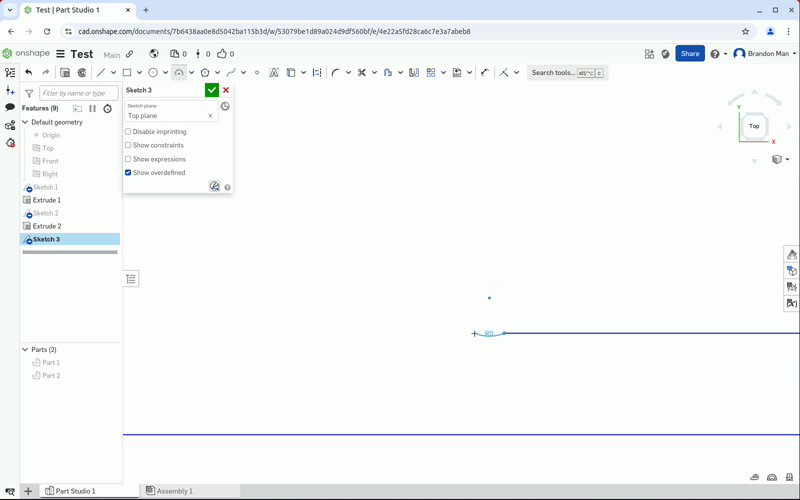
scroll(-6)
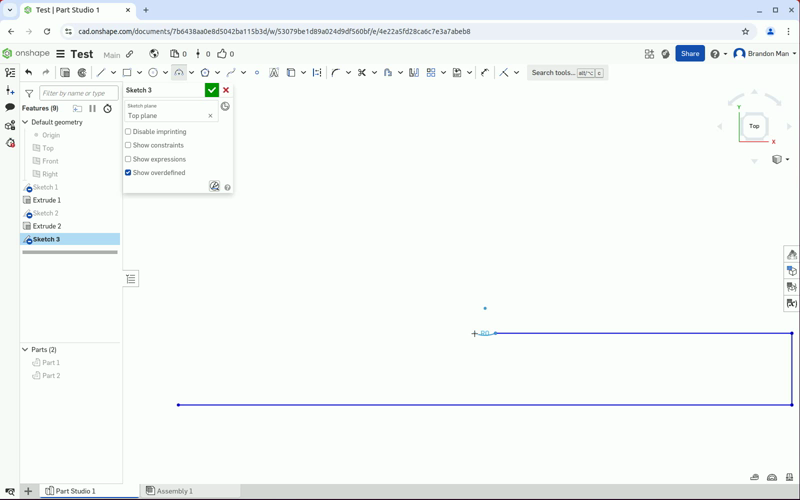
scroll(-6)
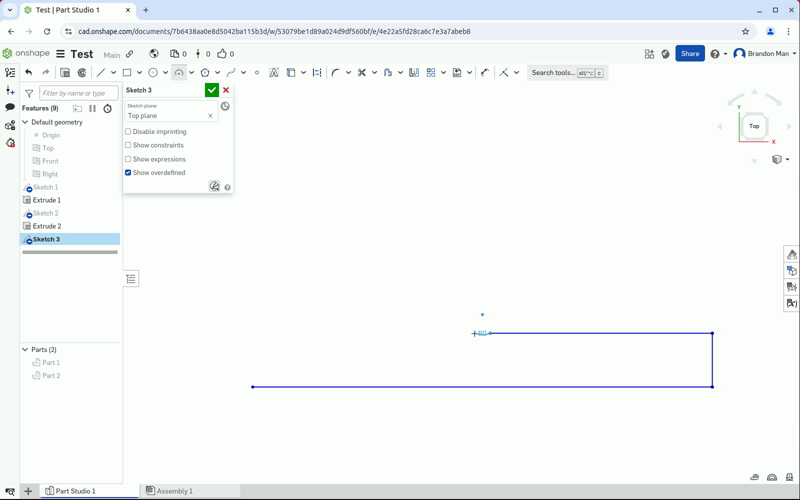
scroll(-6)
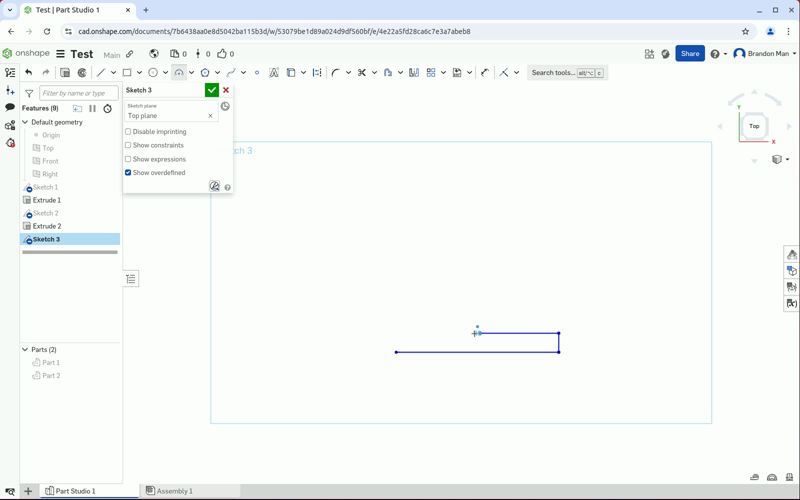
mouse_move(477, 332)
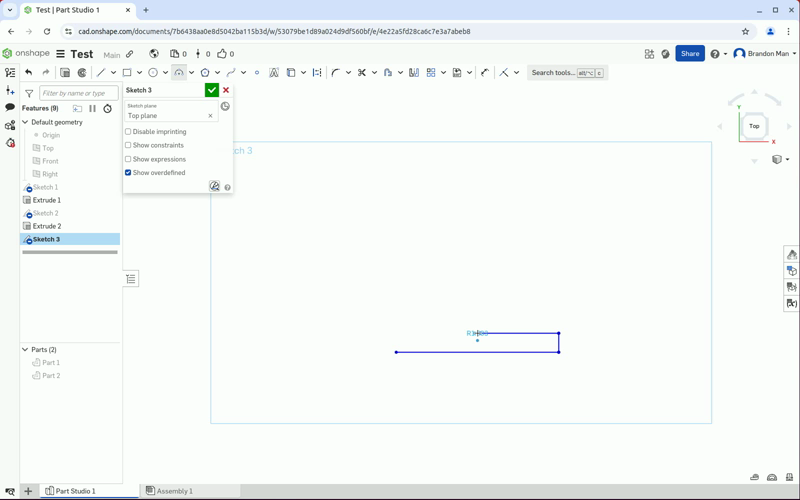
scroll(6)
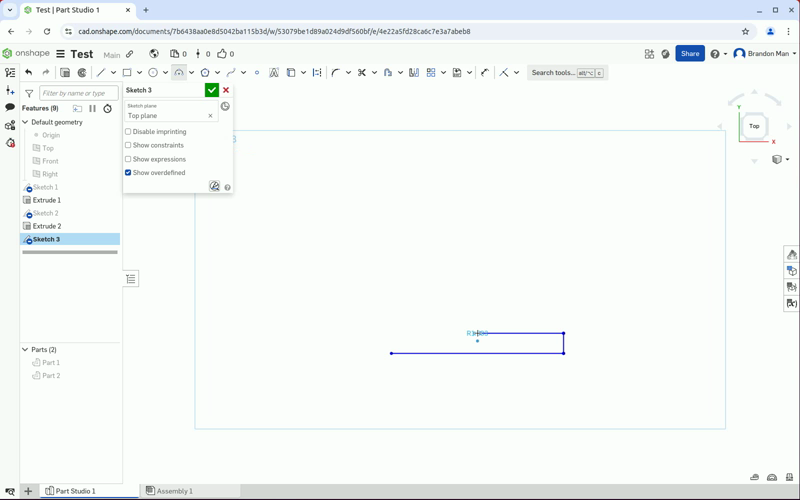
scroll(6)
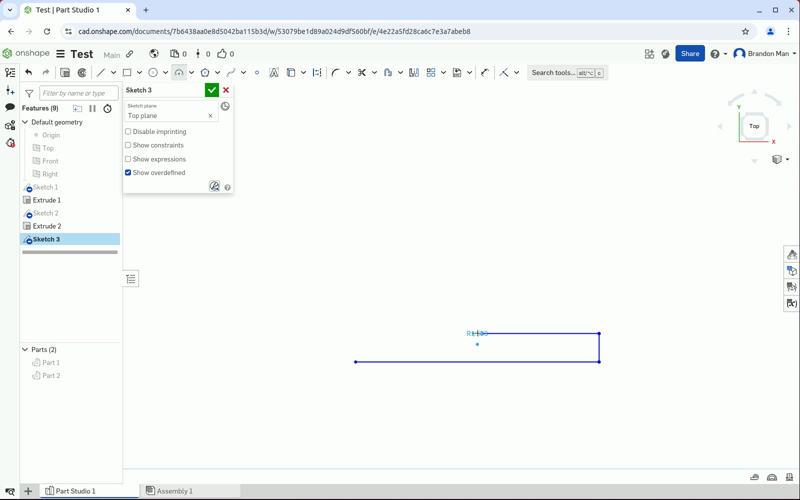
scroll(6)
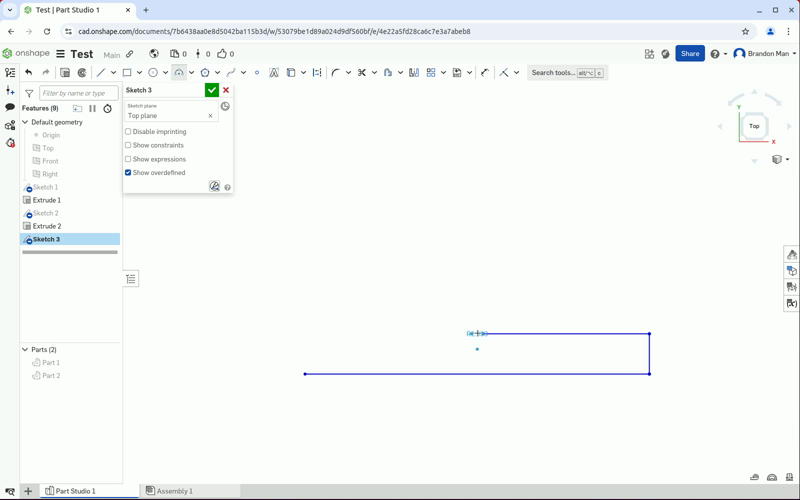
scroll(6)
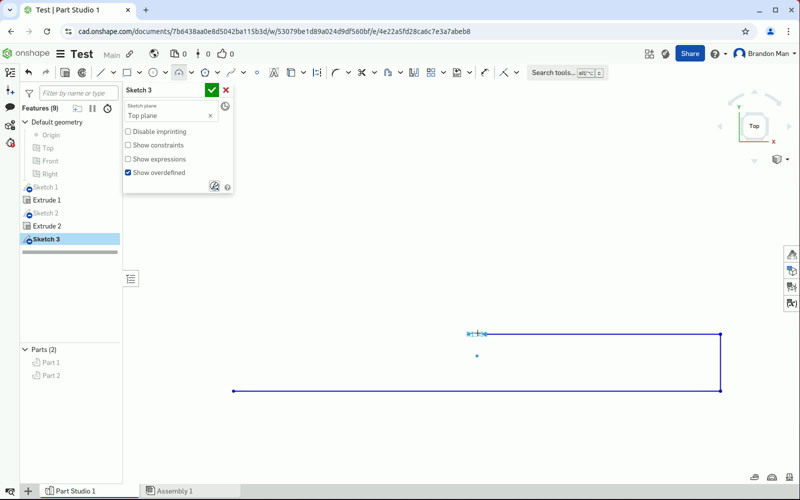
scroll(6)
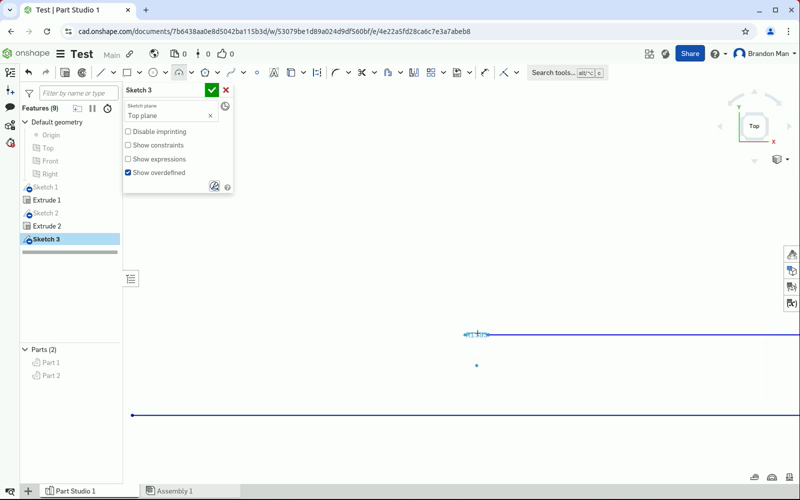
scroll(6)
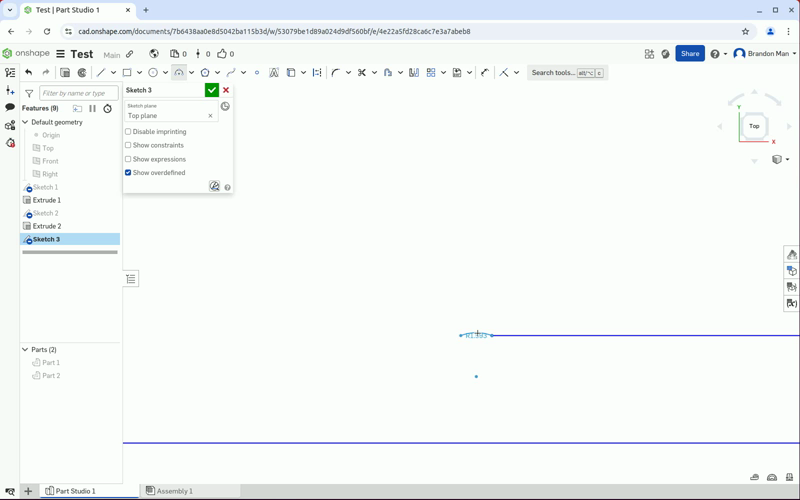
scroll(6)
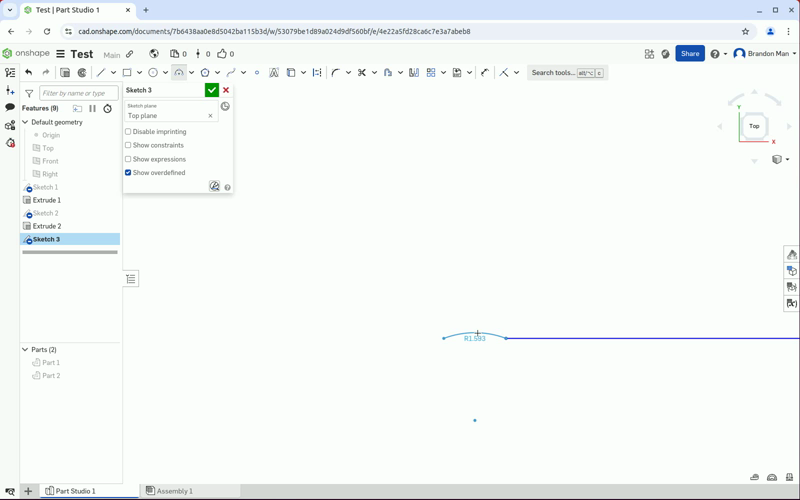
click(477, 332)
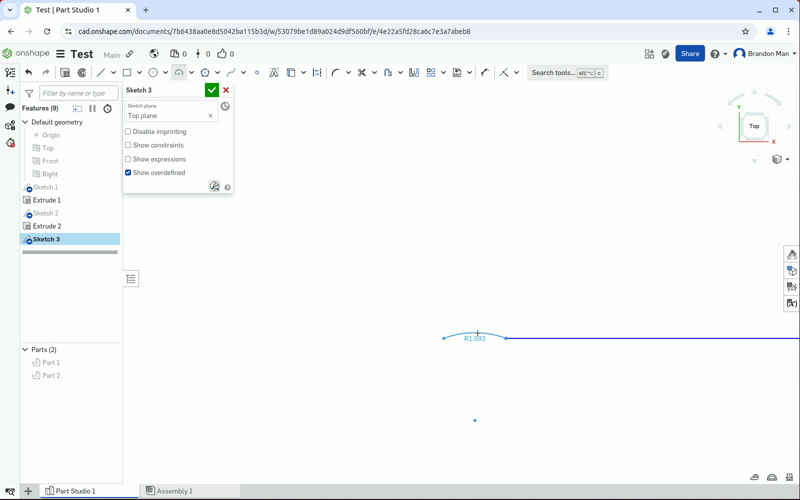
scroll(-6)
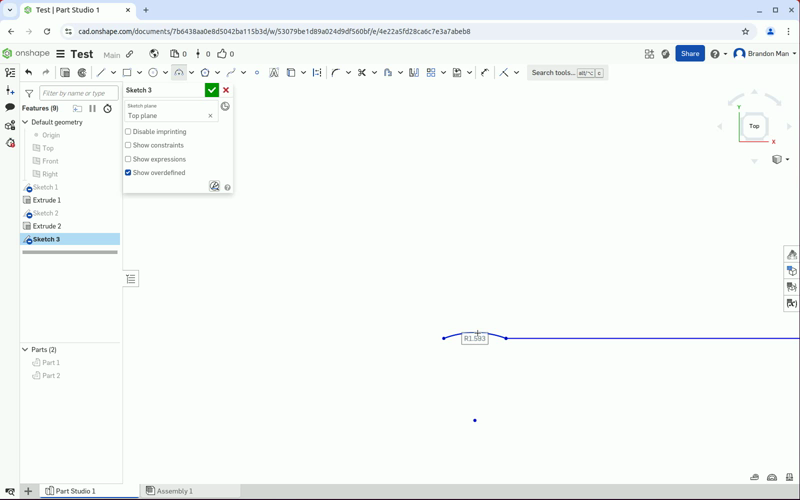
scroll(-6)
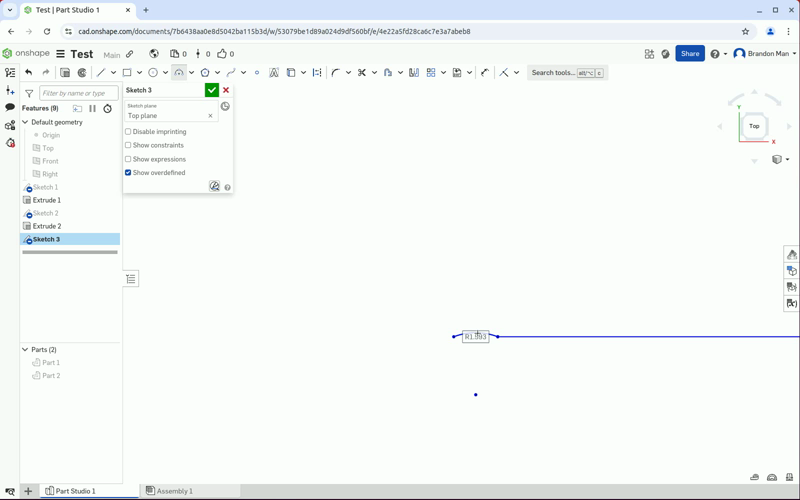
scroll(-6)
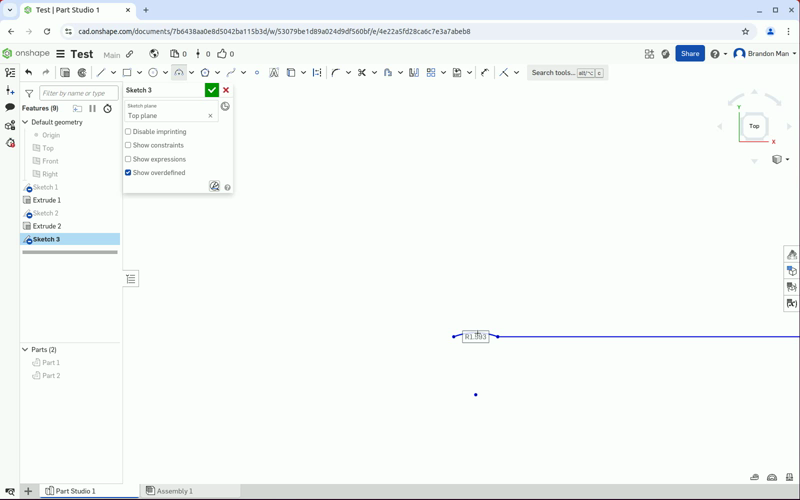
scroll(-6)
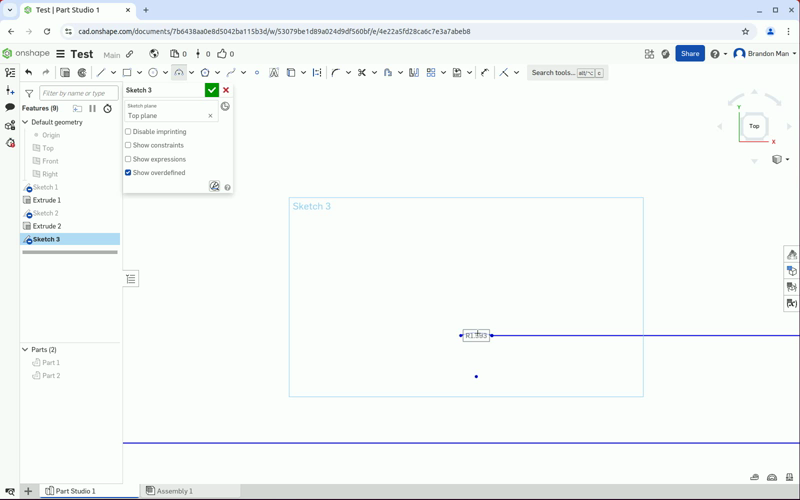
scroll(-6)
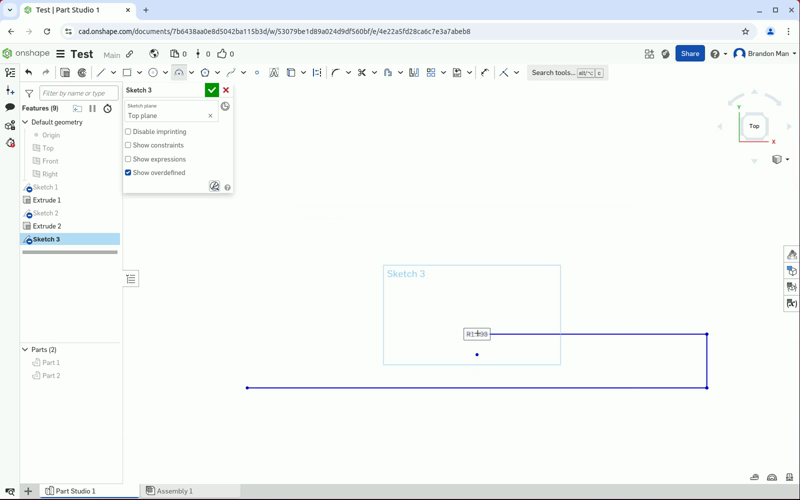
scroll(-6)
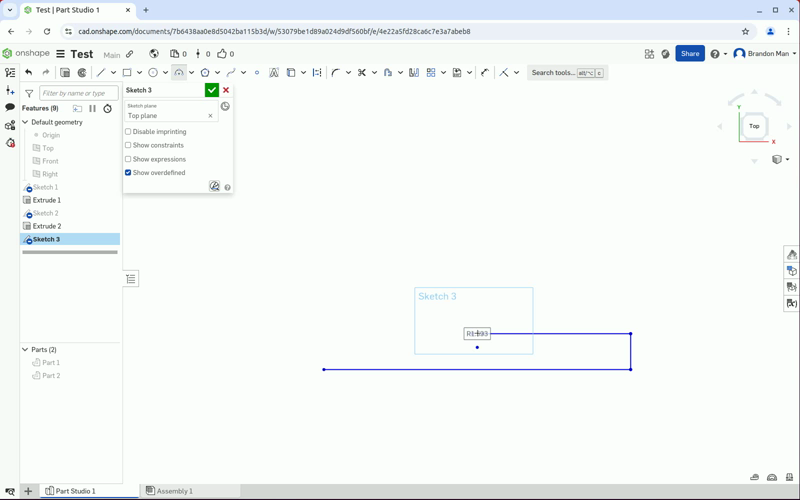
scroll(-6)
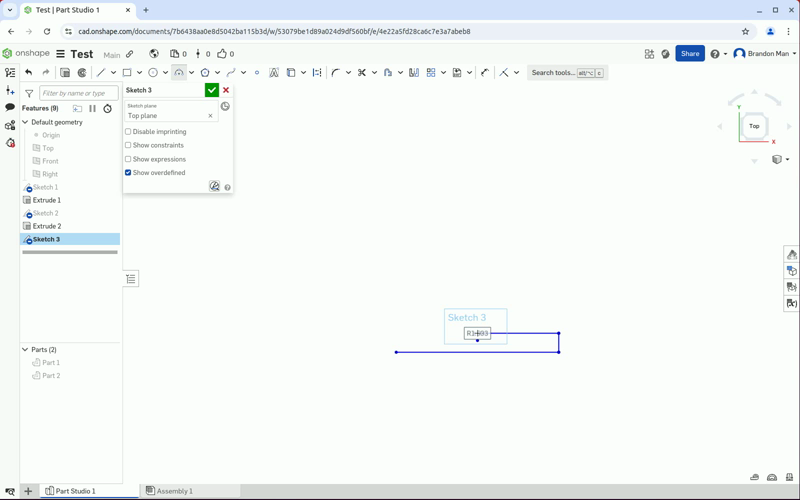
key_up(shift)
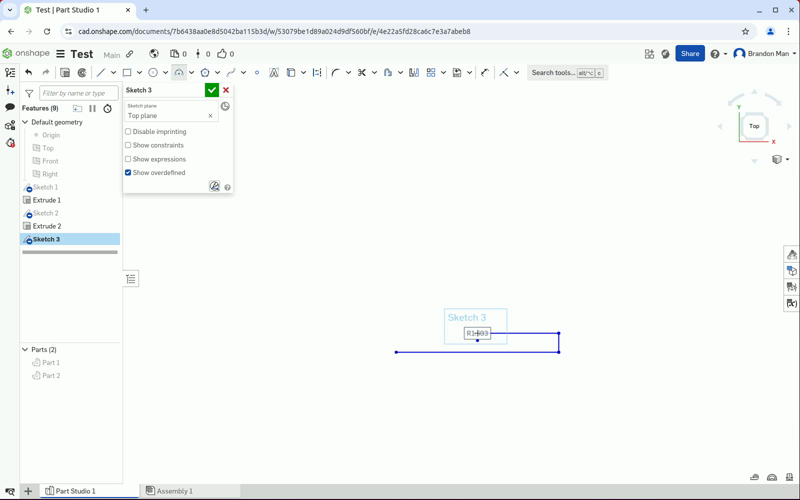
key(esc)
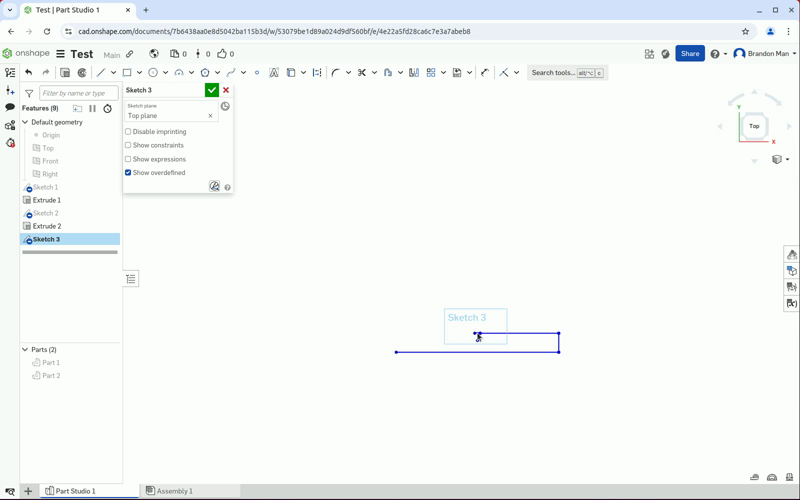
key(l)
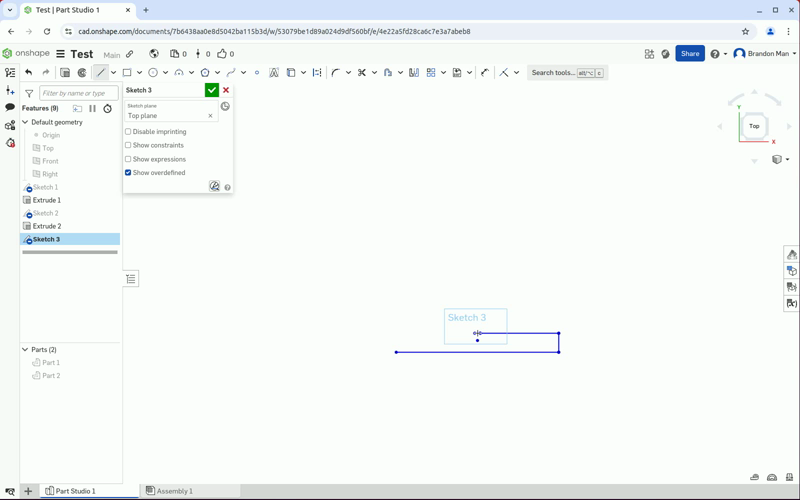
mouse_move(474, 333)
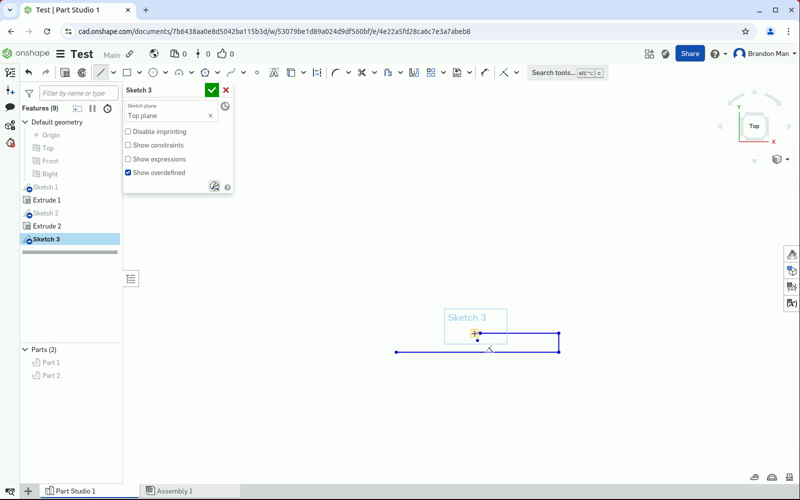
scroll(6)
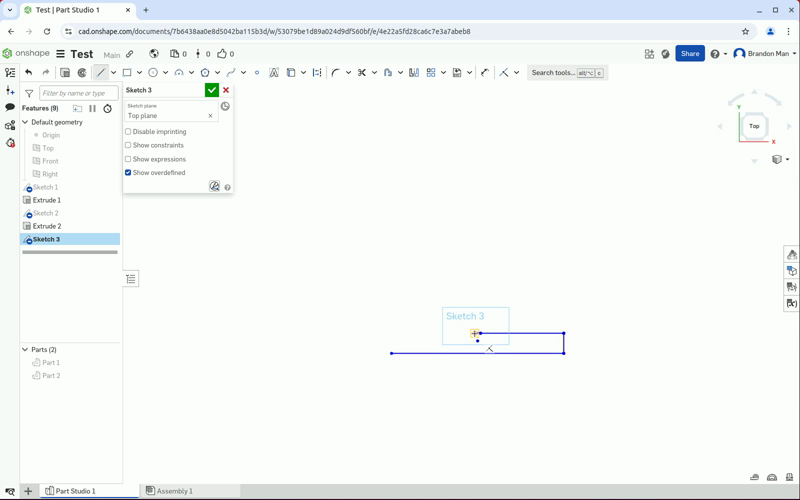
scroll(6)
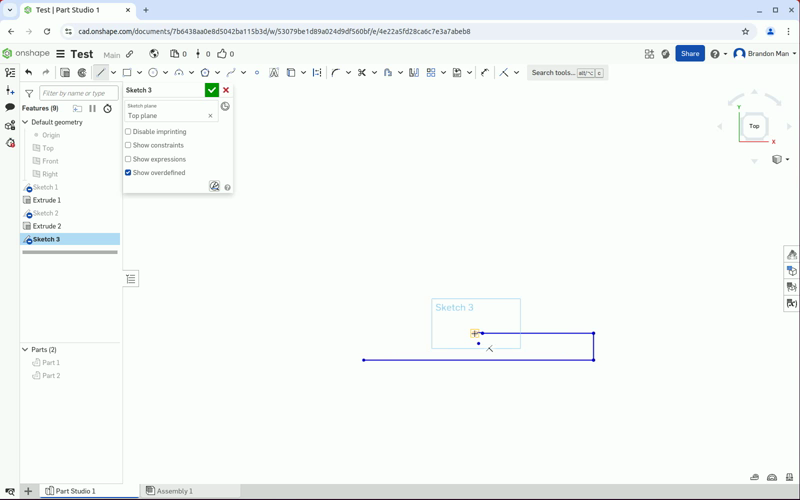
scroll(6)
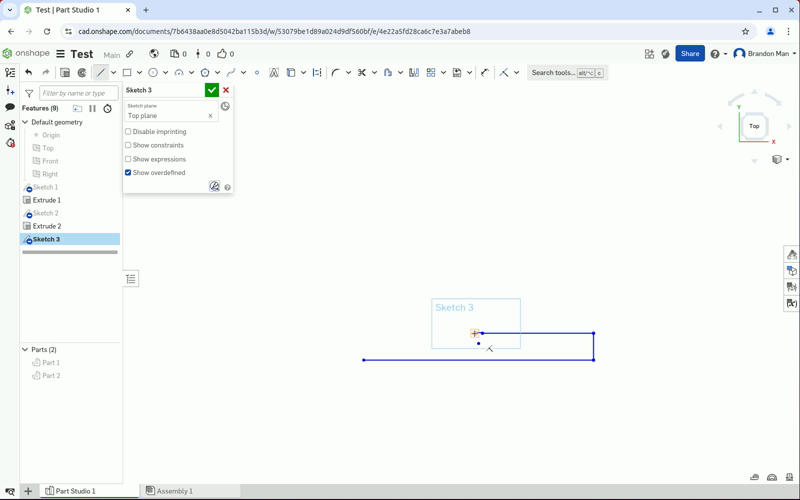
scroll(6)
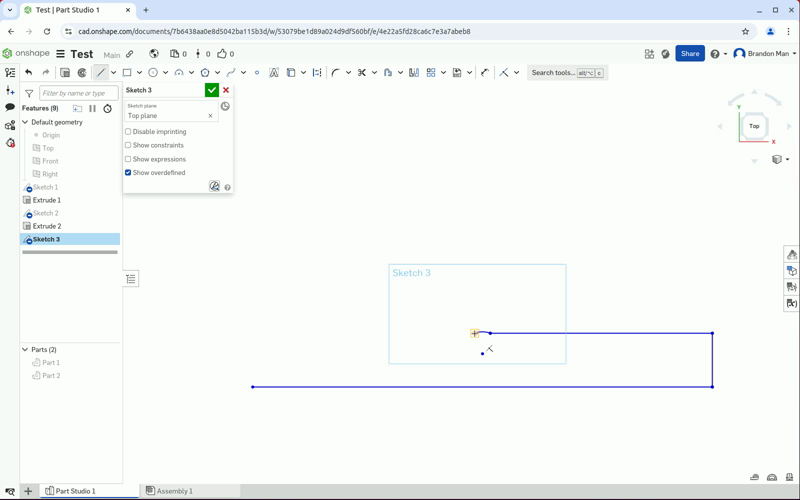
scroll(6)
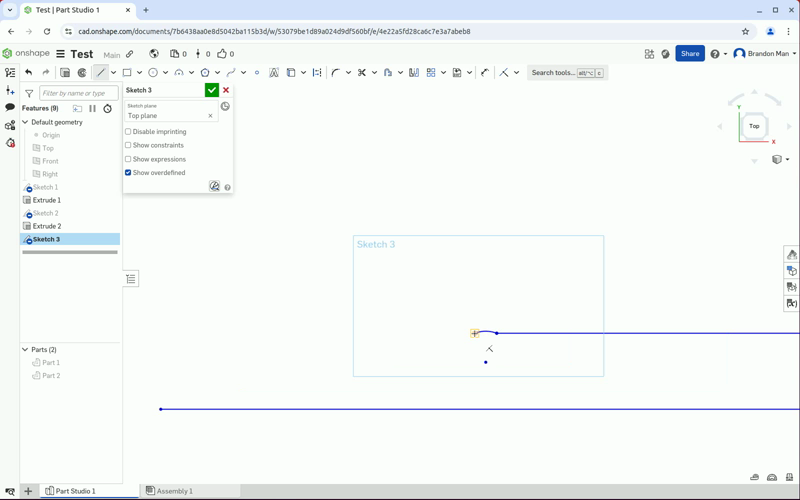
scroll(6)
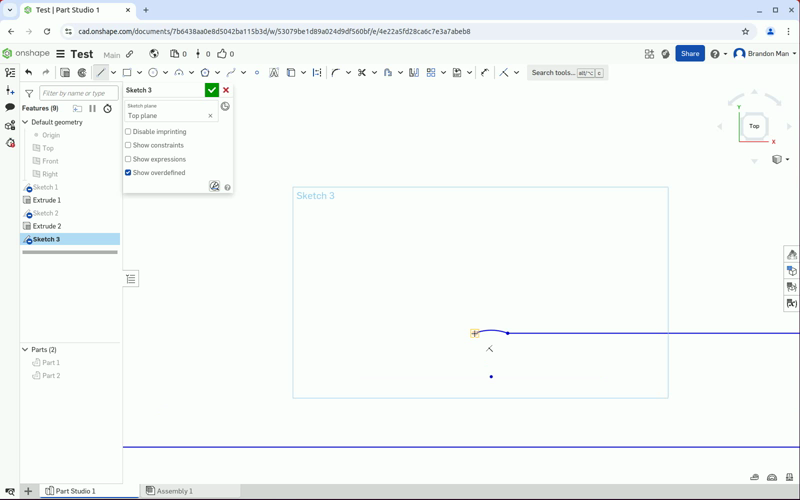
scroll(6)
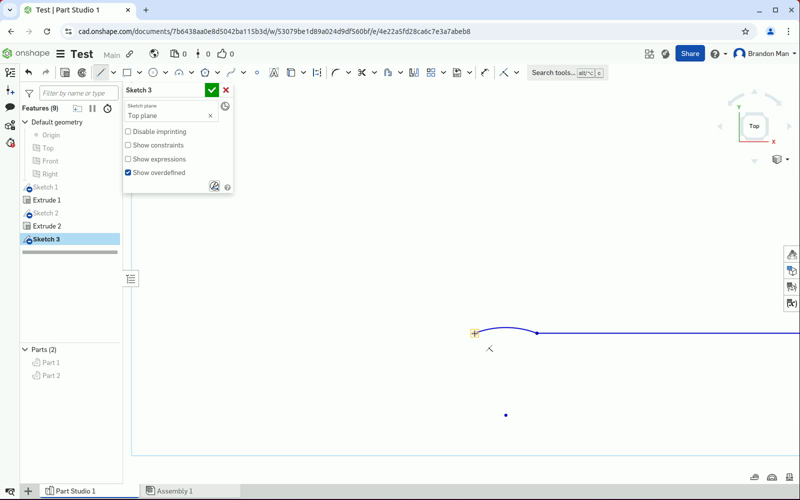
click(474, 333)
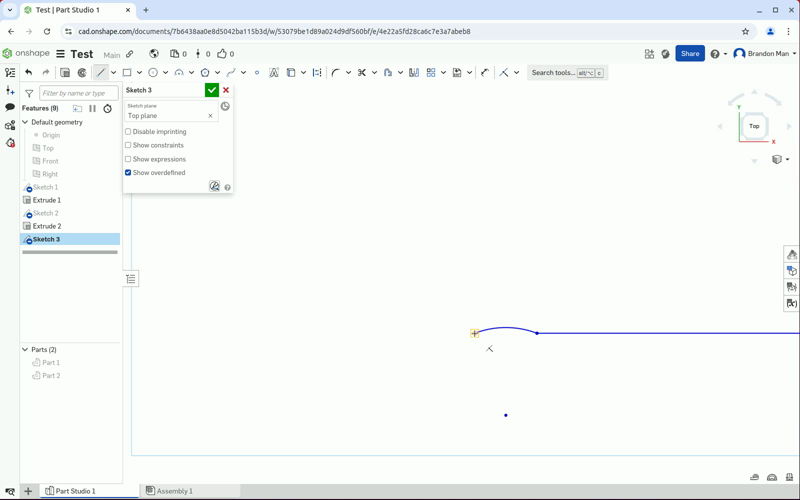
scroll(-6)
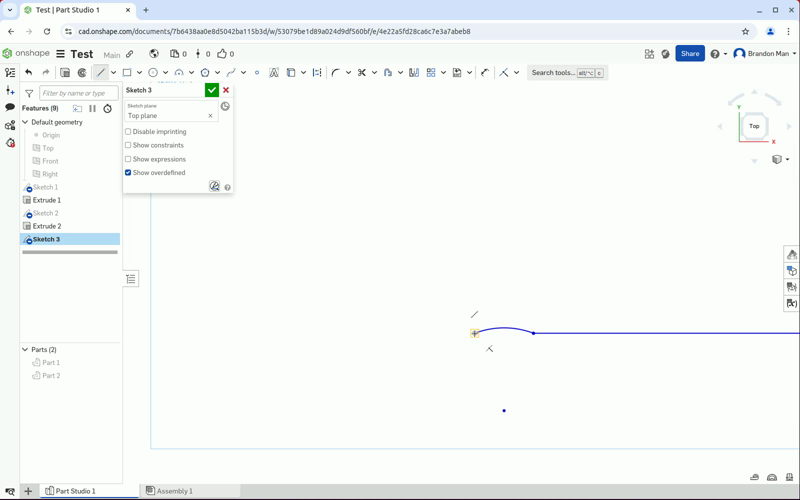
scroll(-6)
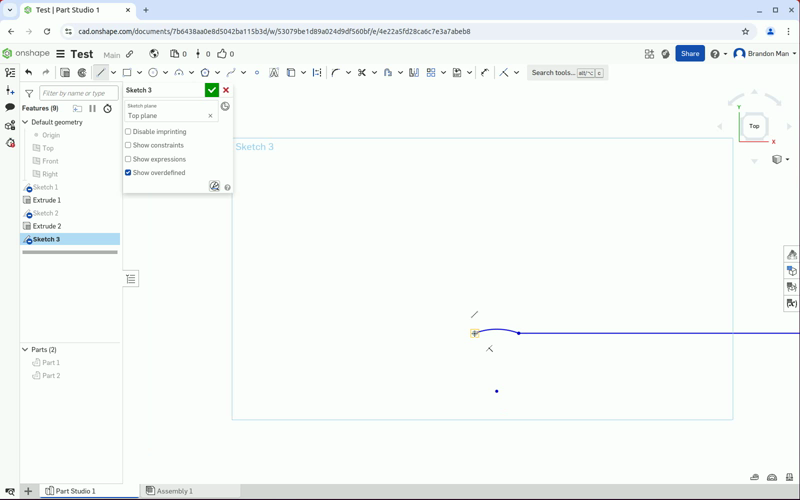
scroll(-6)
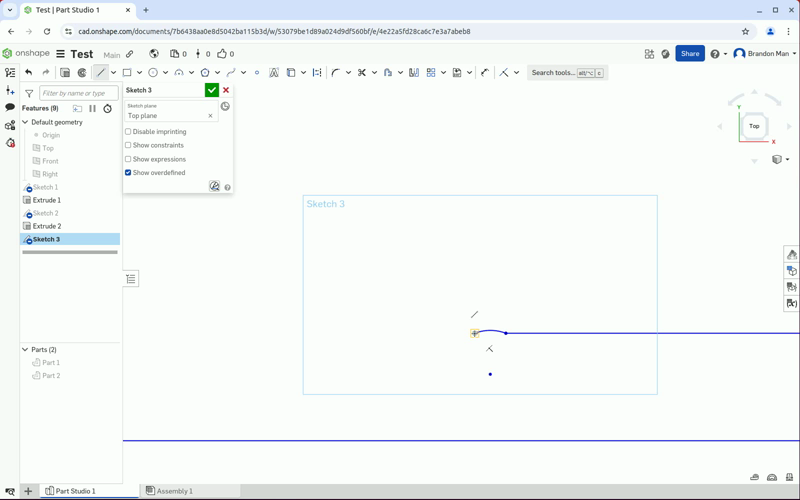
scroll(-6)
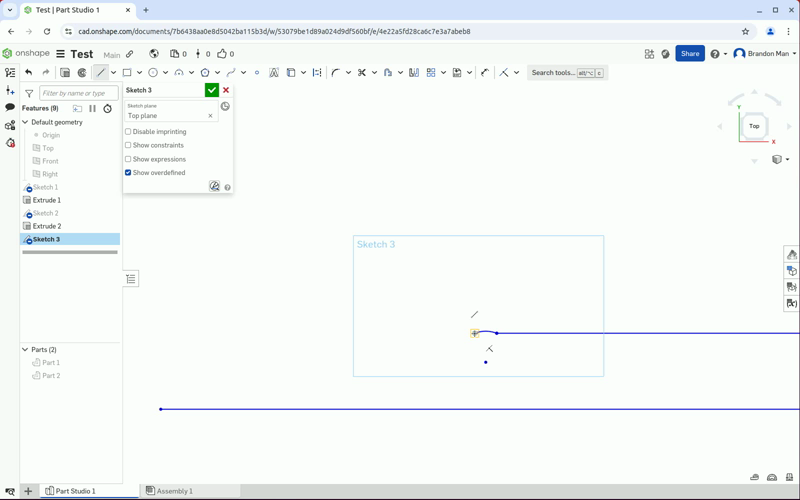
scroll(-6)
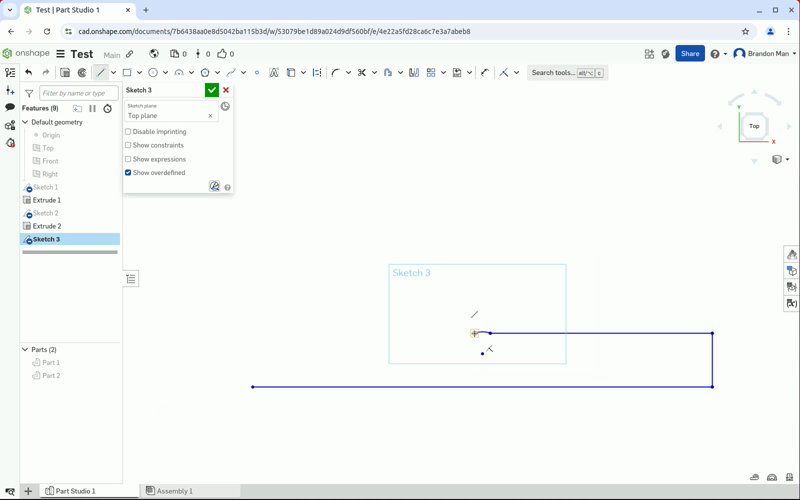
scroll(-6)
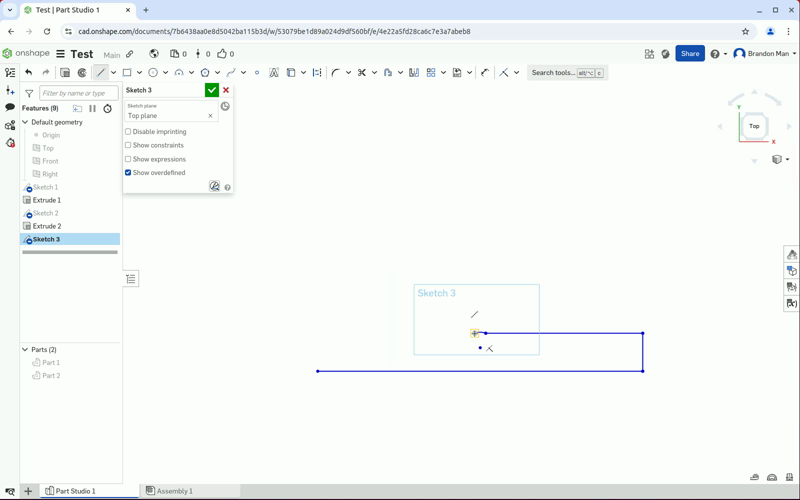
scroll(-6)
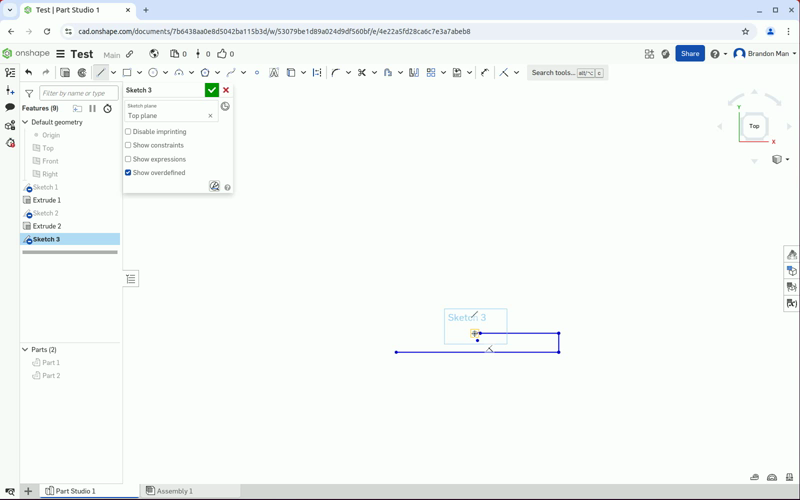
key_down(shift)
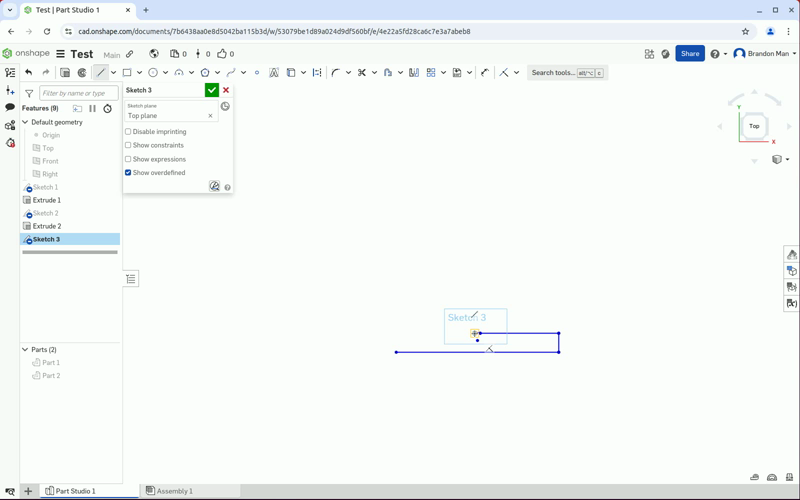
mouse_move(396, 333)
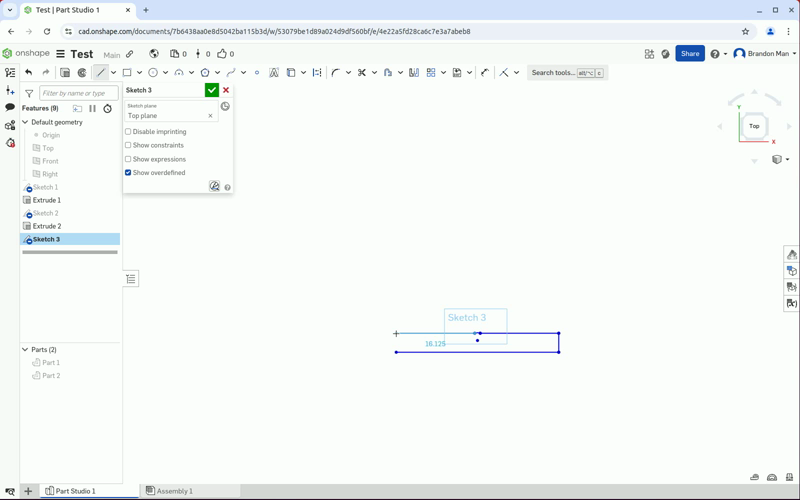
click(396, 333)
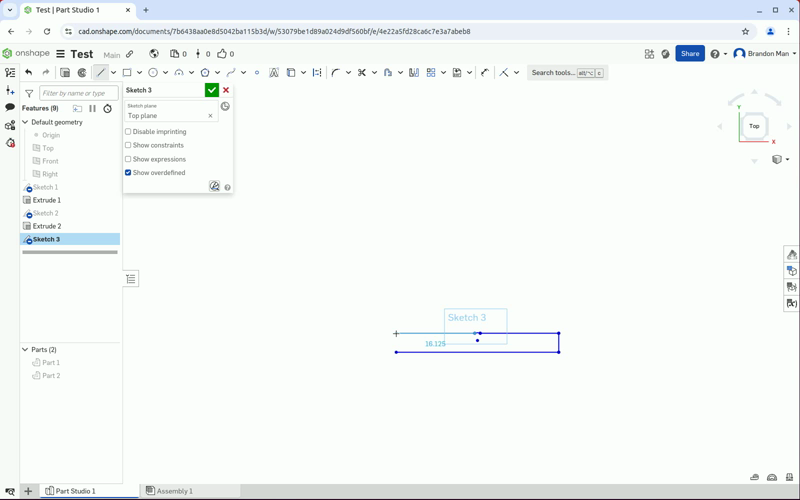
key_up(shift)
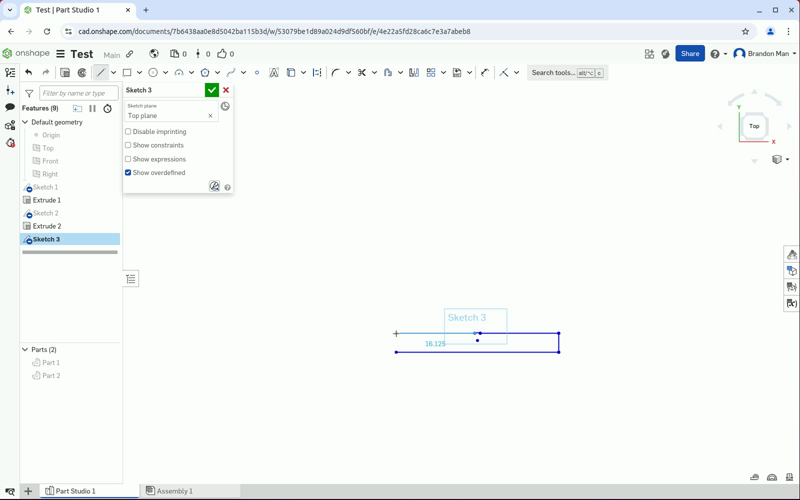
mouse_move(426, 333)
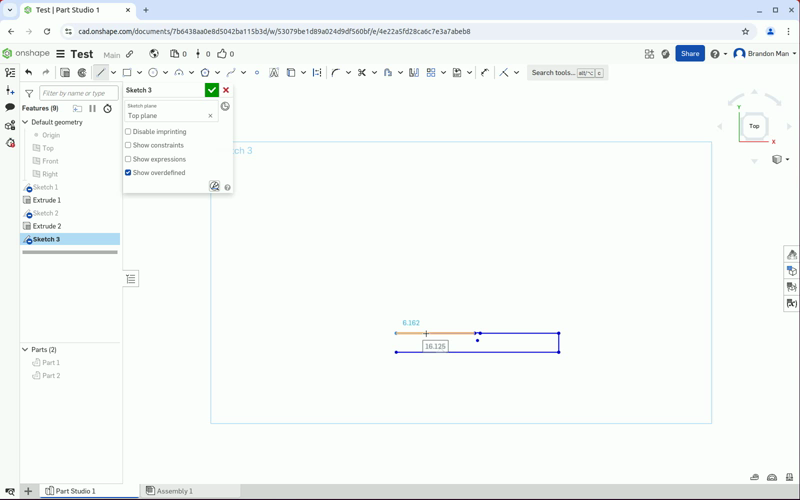
key_down(shift)
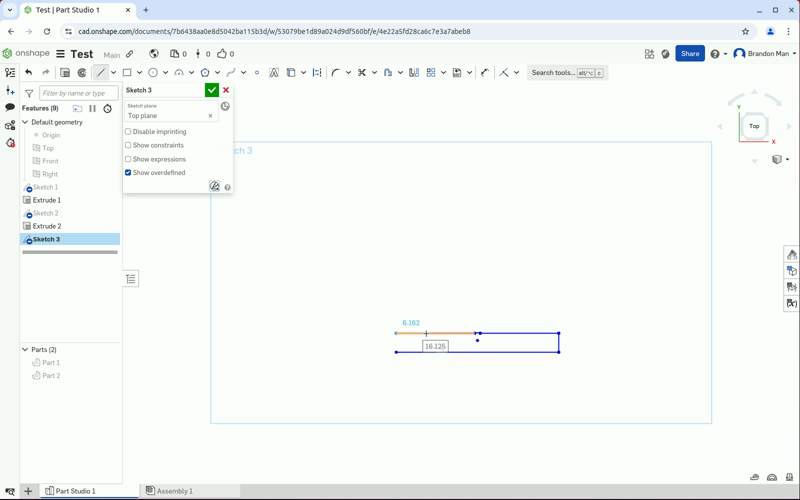
mouse_move(396, 352)
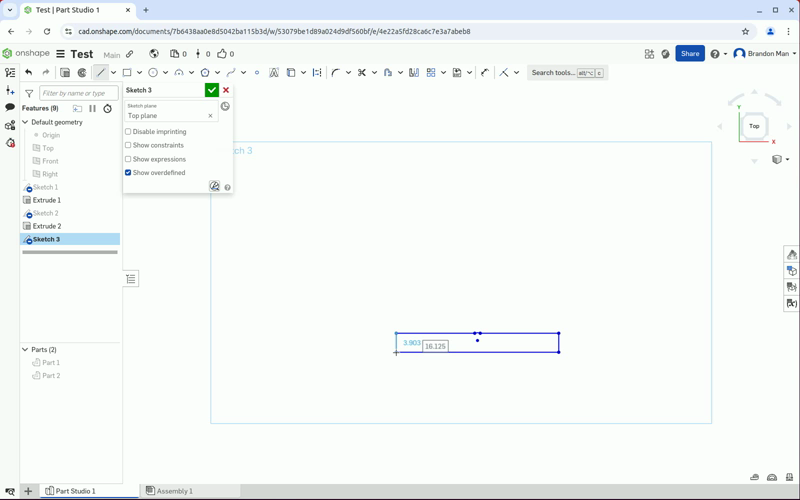
key_up(shift)
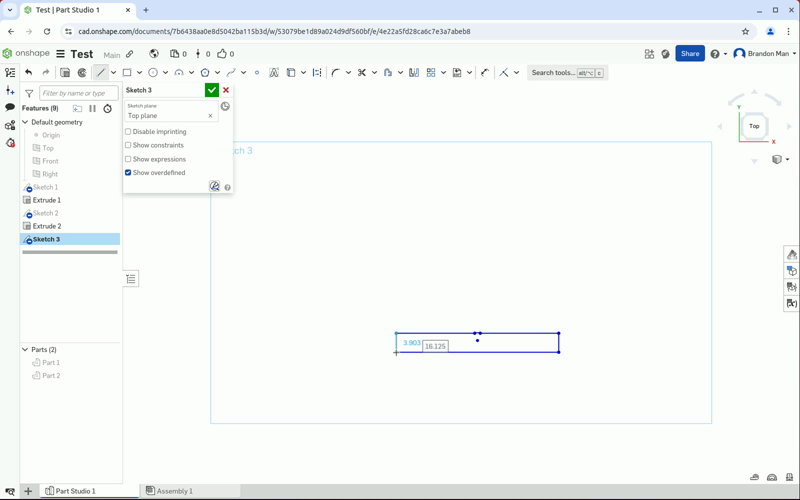
click(396, 352)
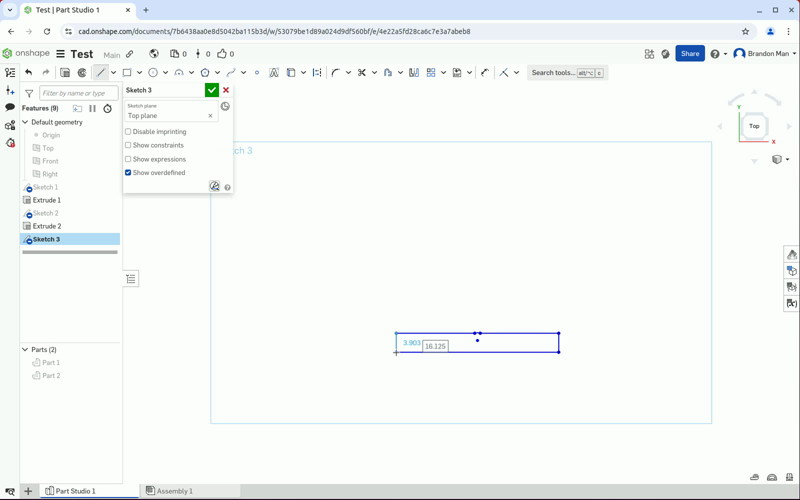
key(esc)
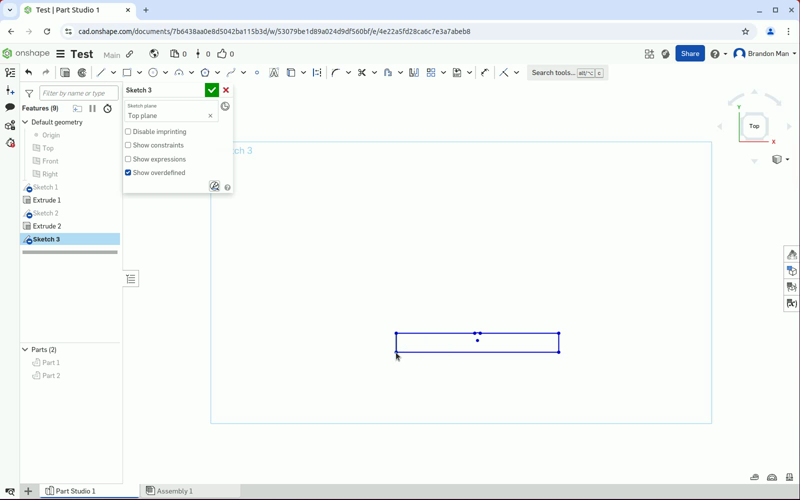
mouse_move(483, 341)
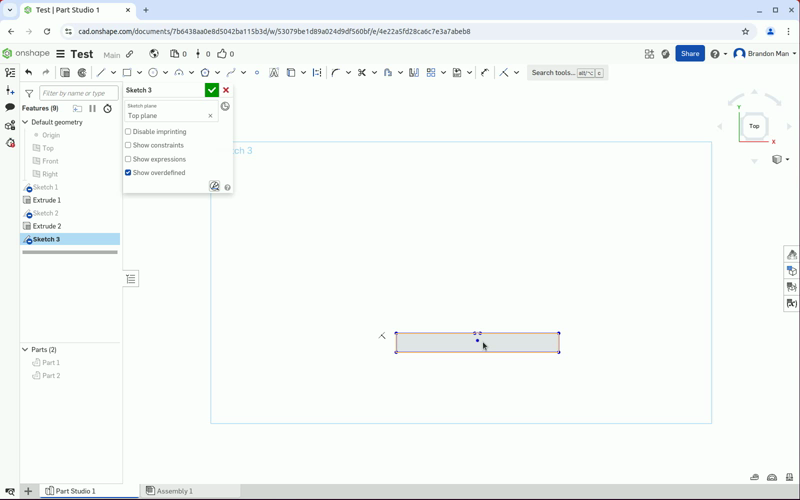
click(483, 341)
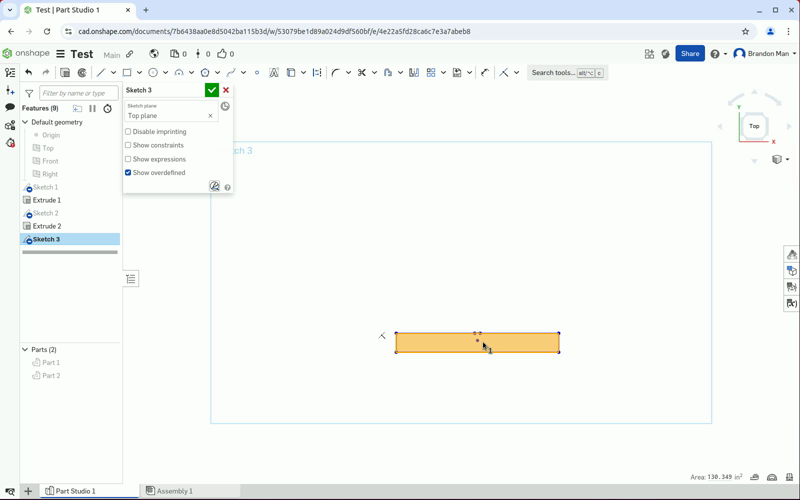
mouse_move(73, 352)
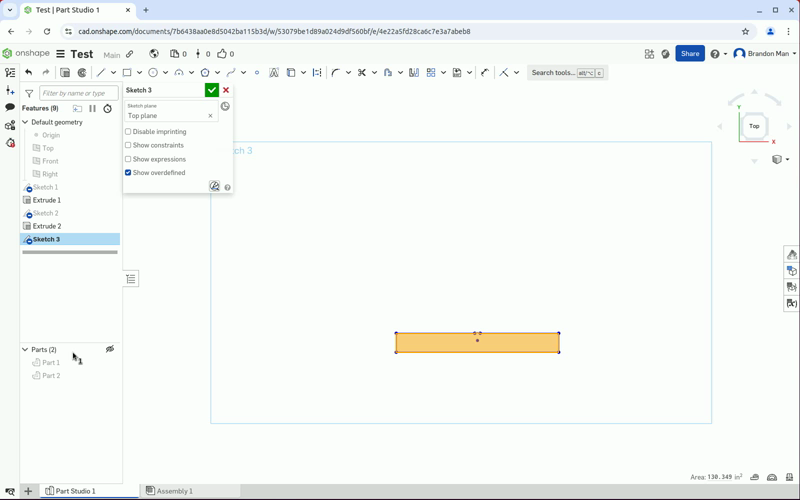
key(shift+y)
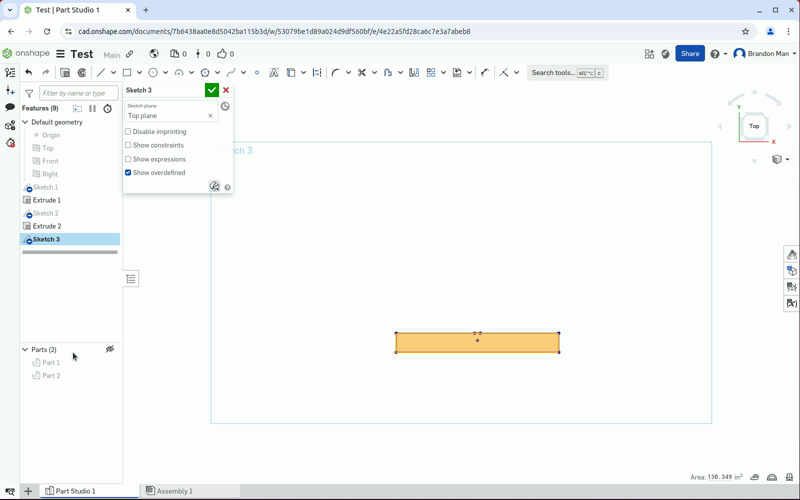
key(shift+e)
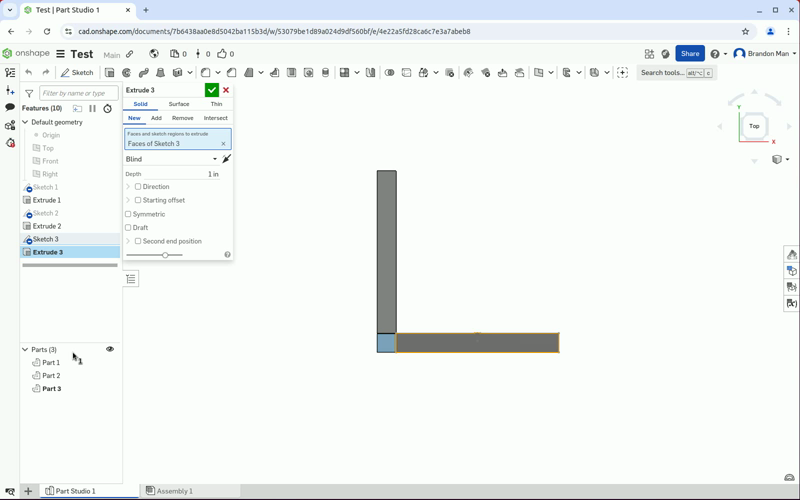
mouse_move(143, 106)
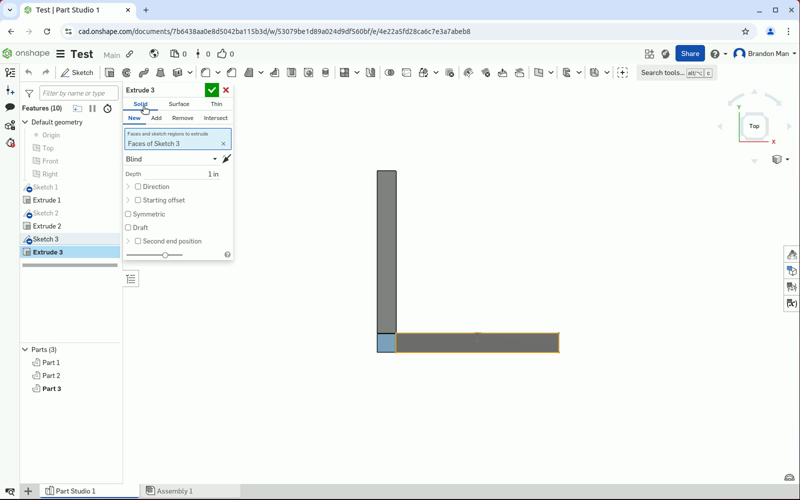
click(143, 106)
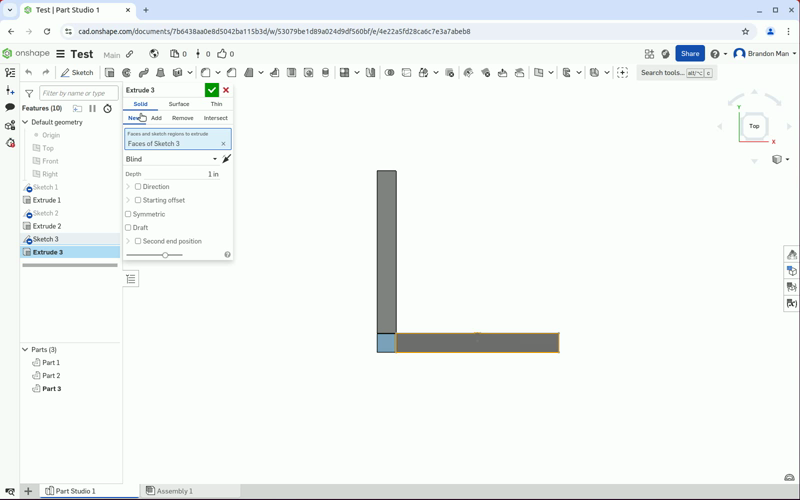
mouse_move(137, 120)
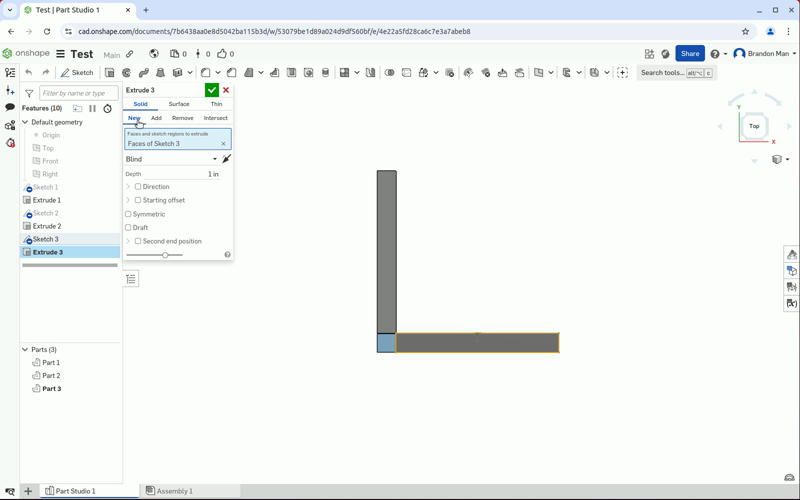
click(137, 120)
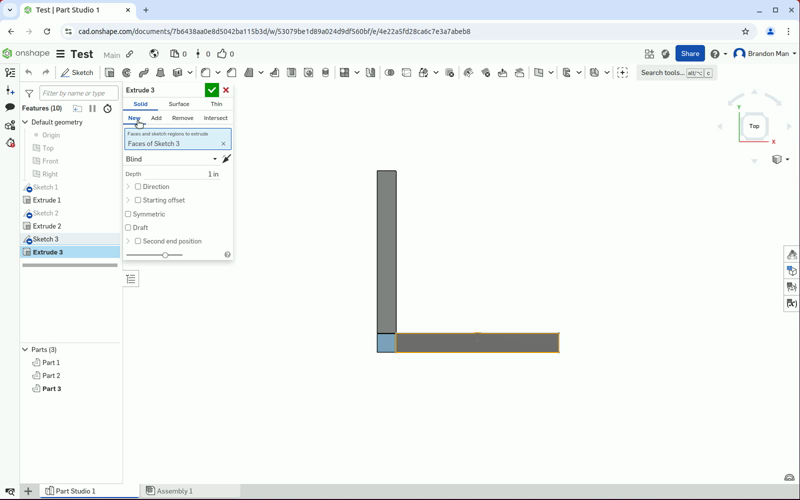
key(tab, 4)
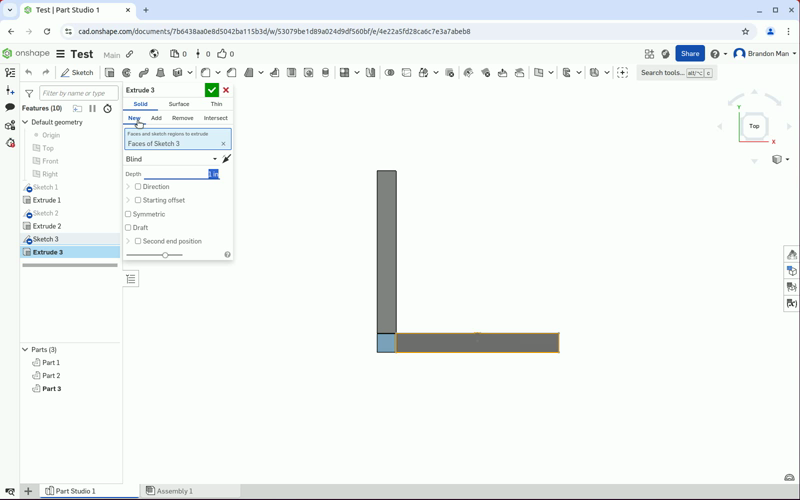
text(7.462)
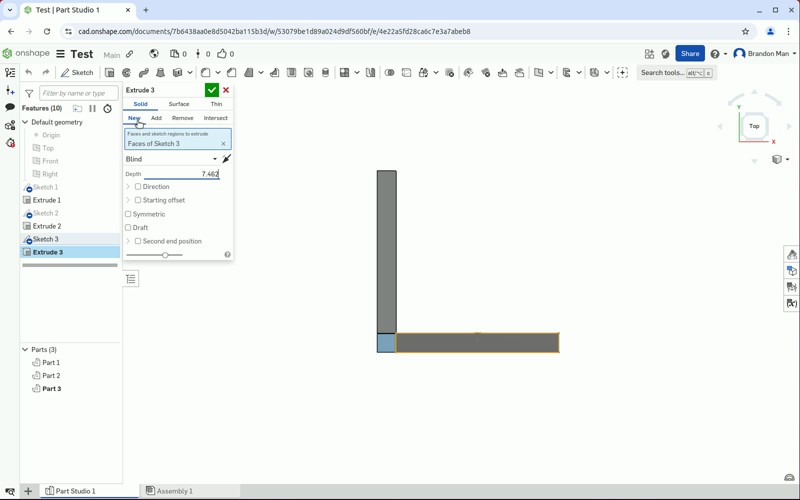
key(enter)
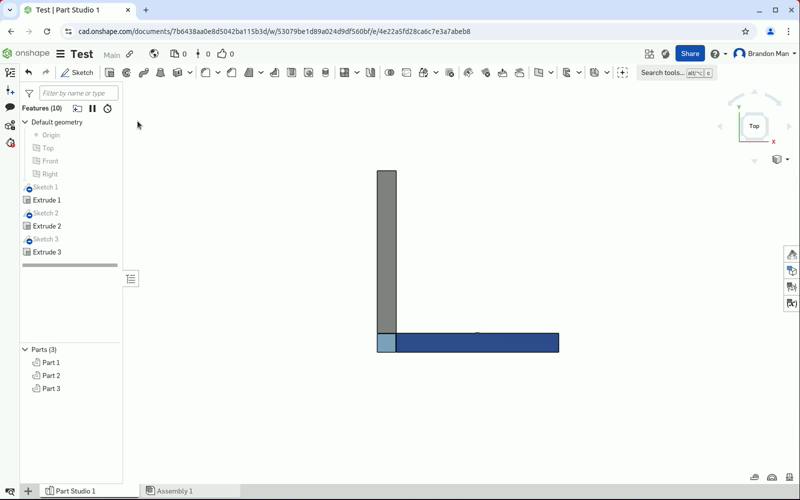
key(shift+h)
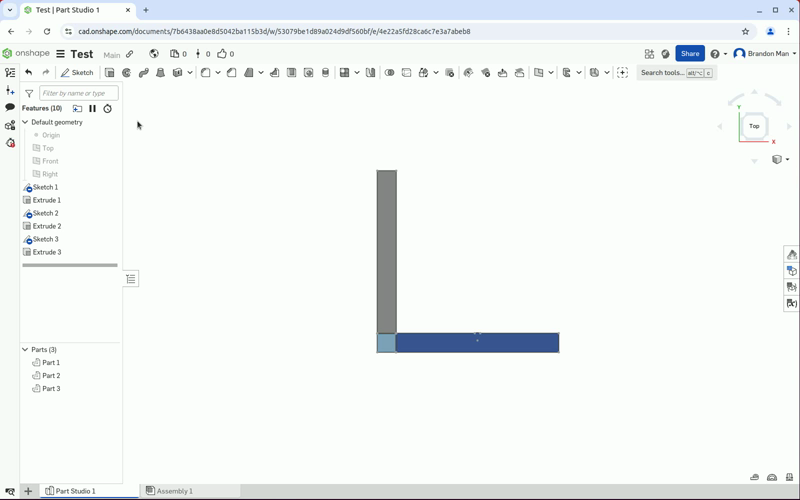
key(shift+h)
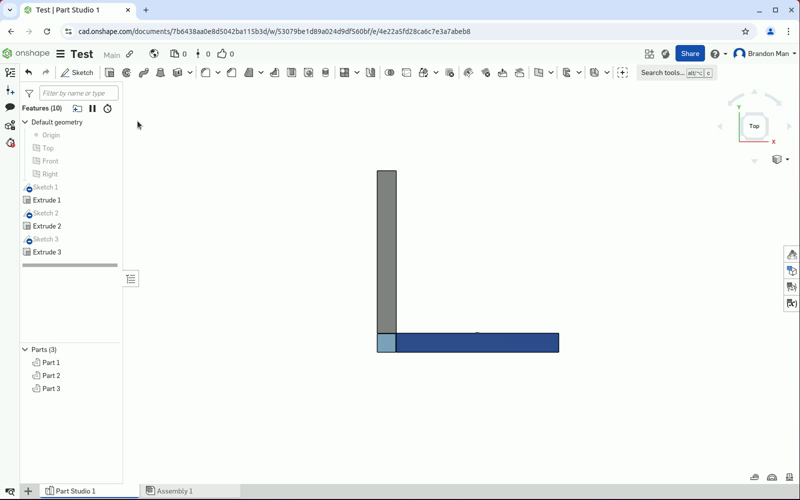
mouse_move(73, 189)
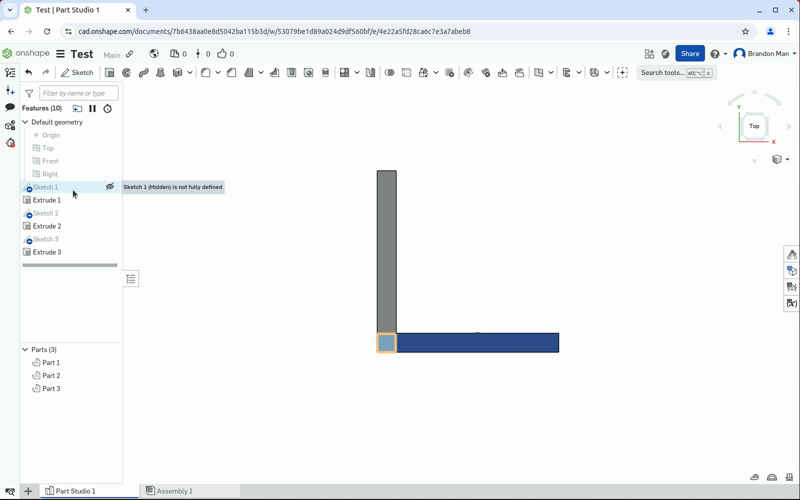
click(73, 189)
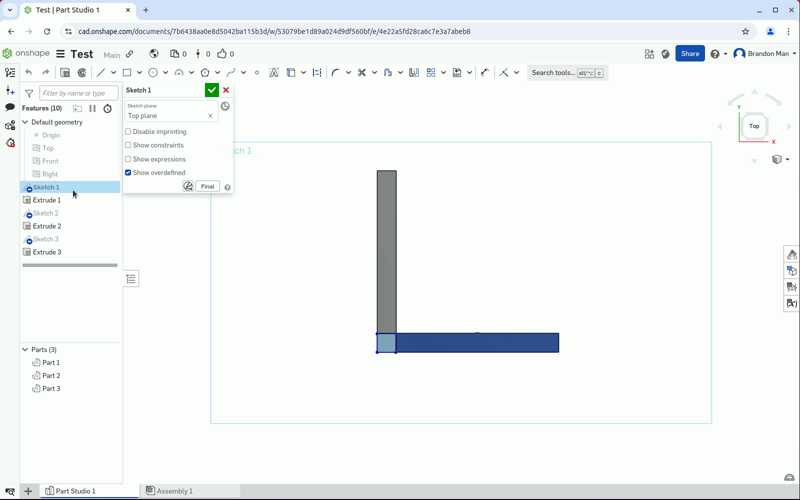
mouse_move(229, 92)
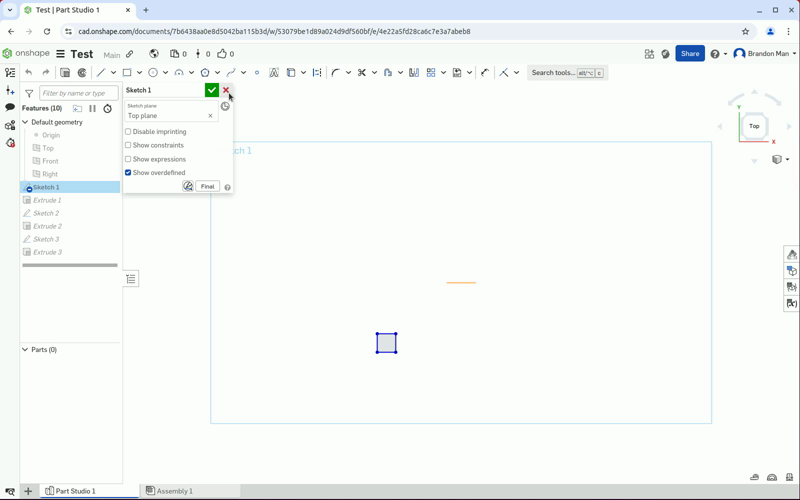
click(229, 92)
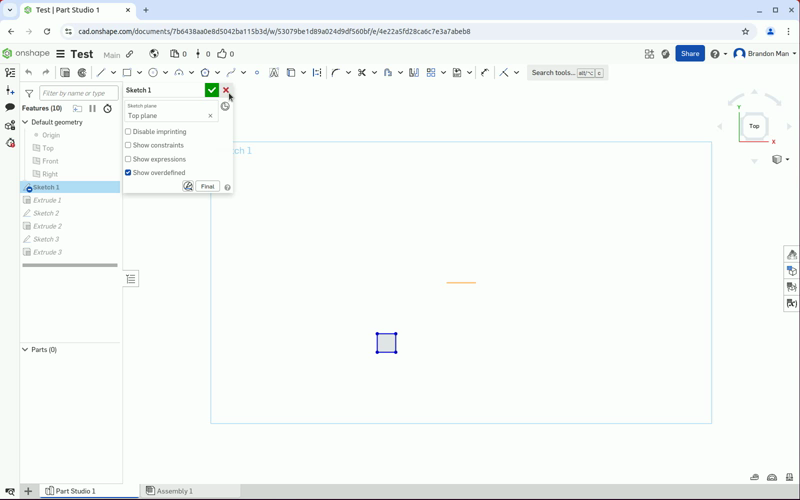
key(shift+s)
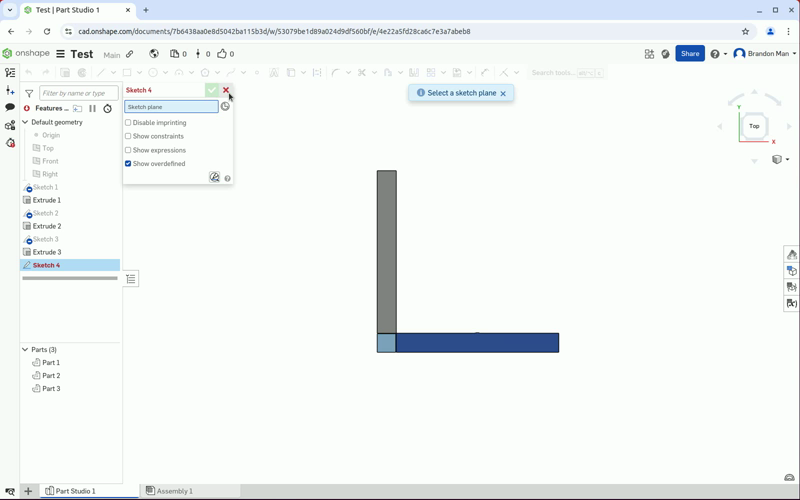
mouse_move(73, 150)
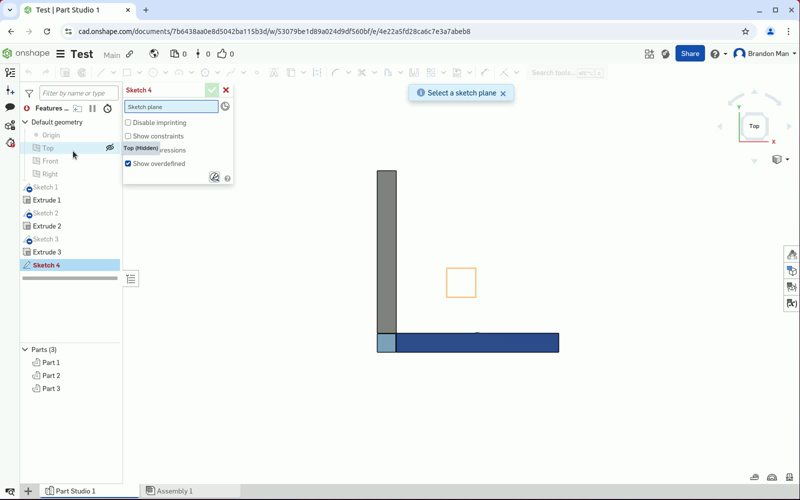
click(73, 150)
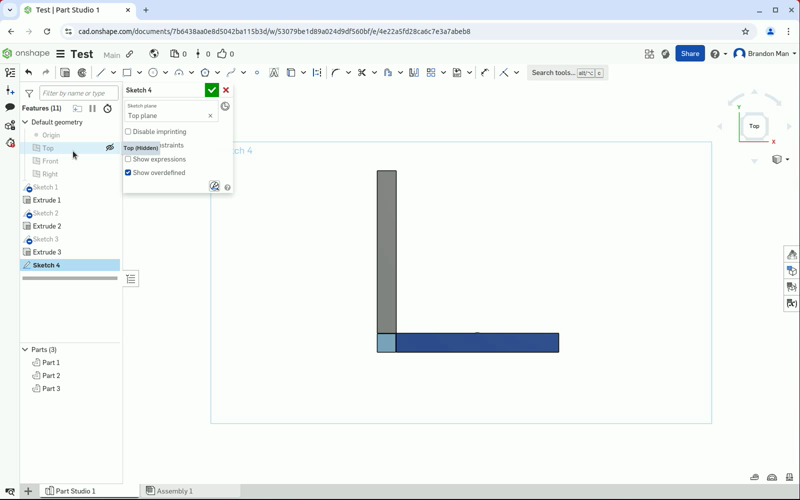
mouse_move(73, 352)
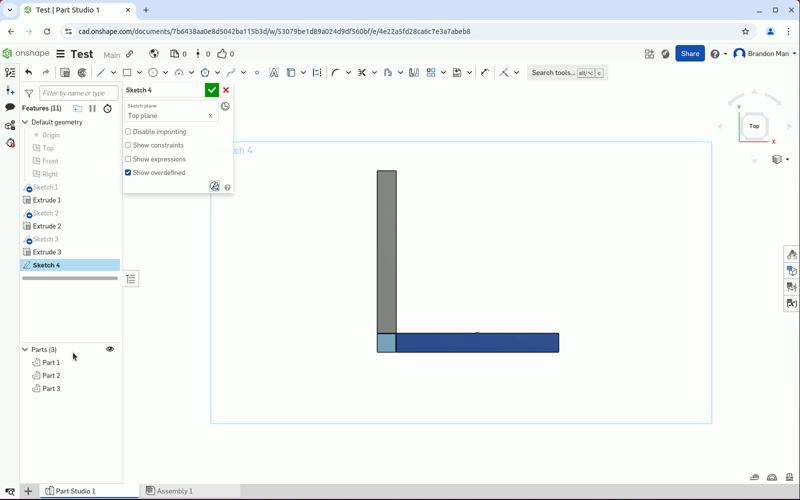
key(y)
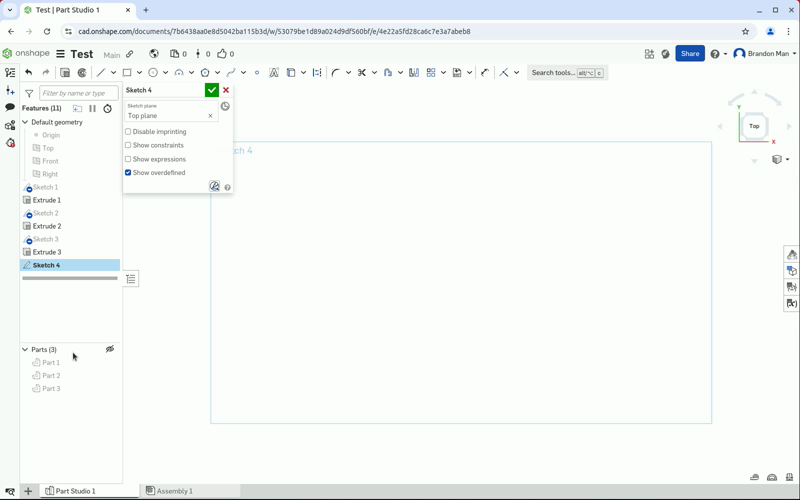
key(a)
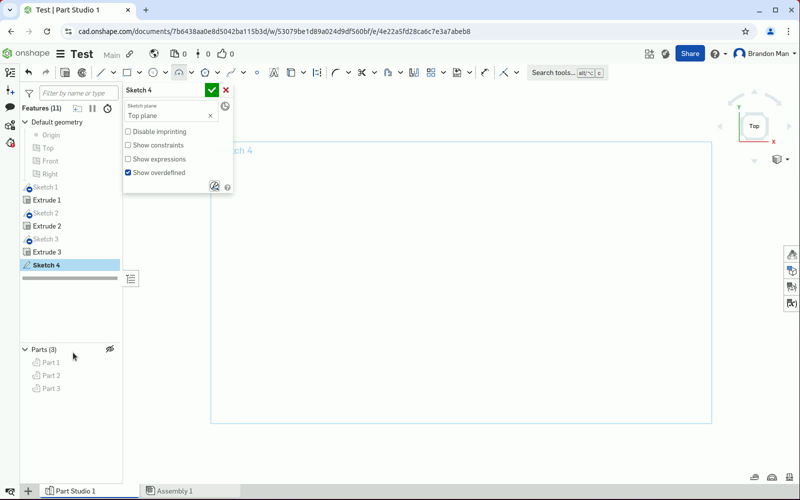
key_down(shift)
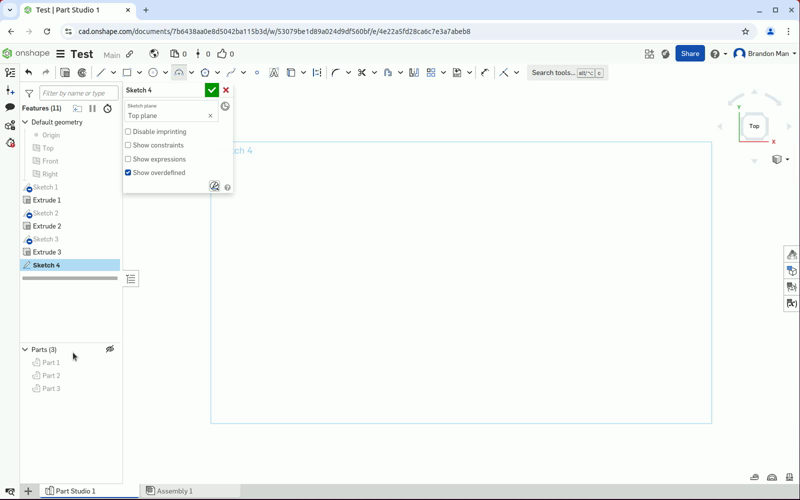
mouse_move(559, 257)
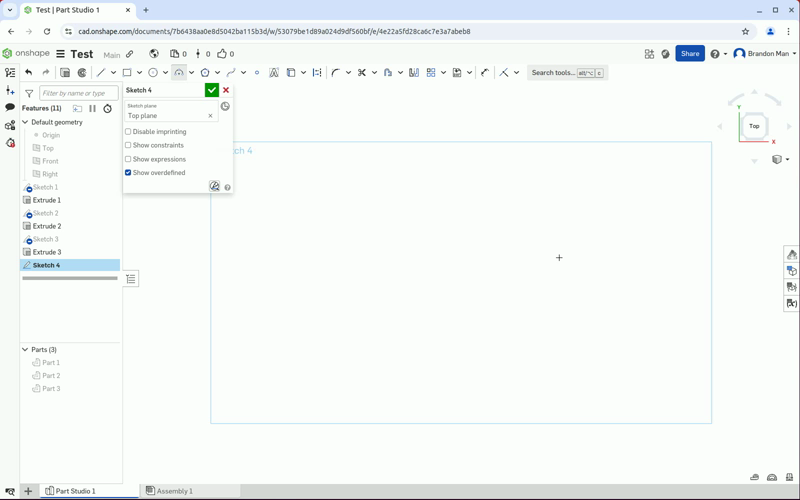
click(559, 257)
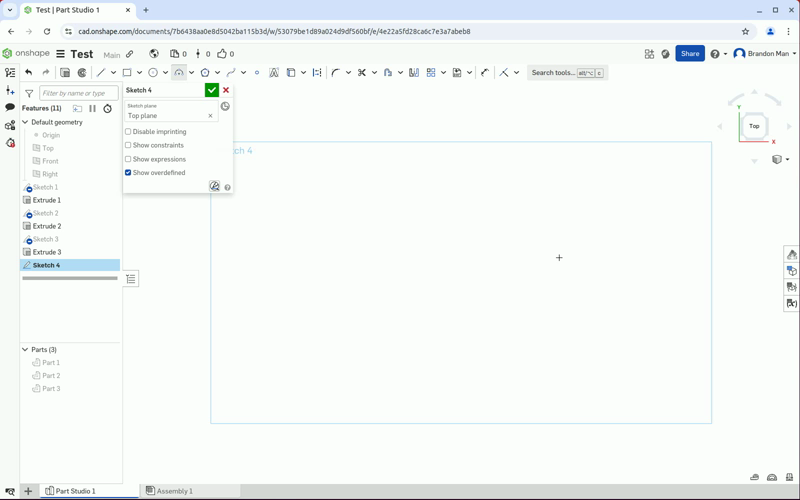
key_up(shift)
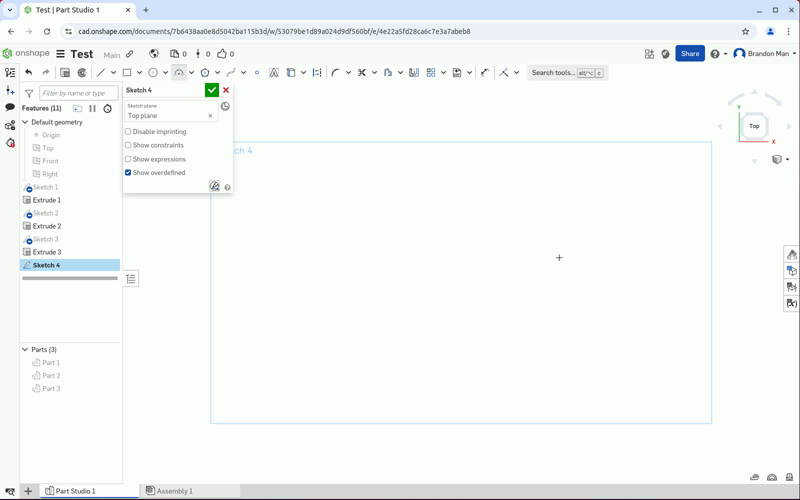
key_down(shift)
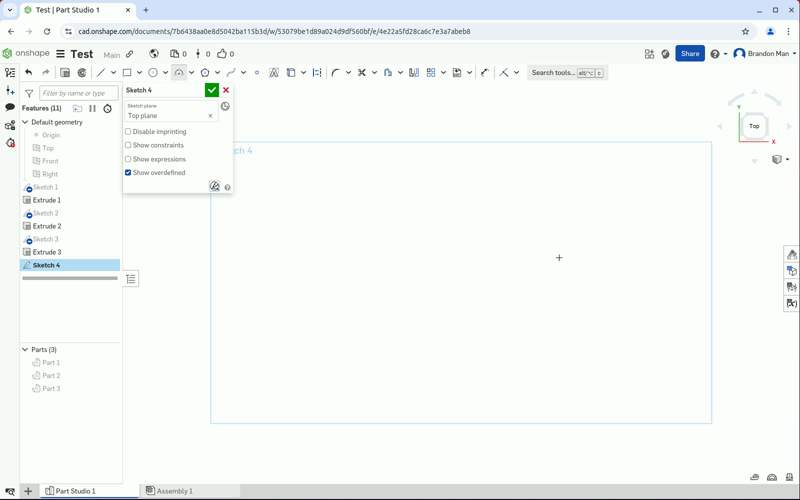
mouse_move(559, 246)
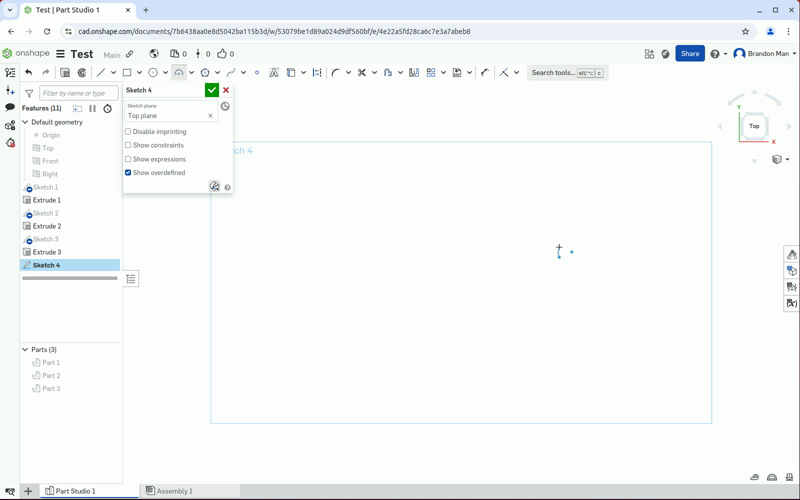
click(559, 246)
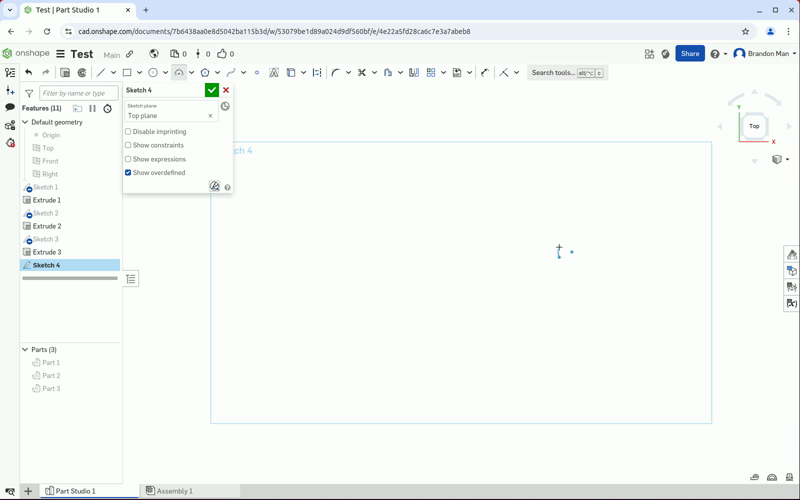
mouse_move(559, 252)
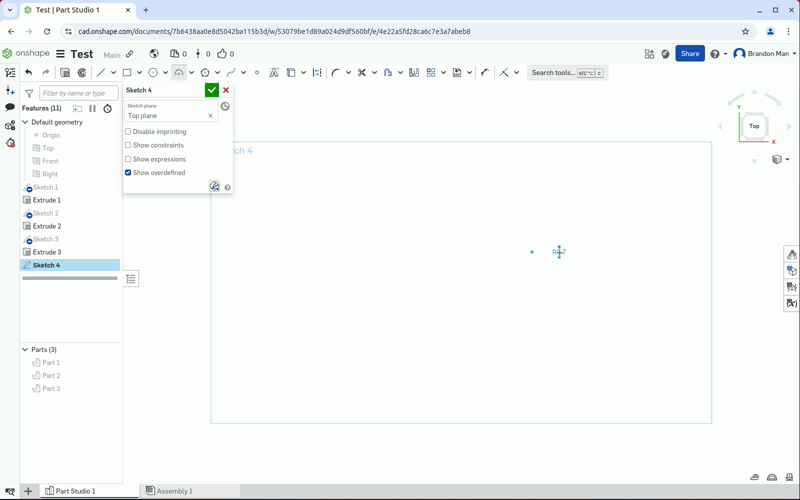
click(559, 252)
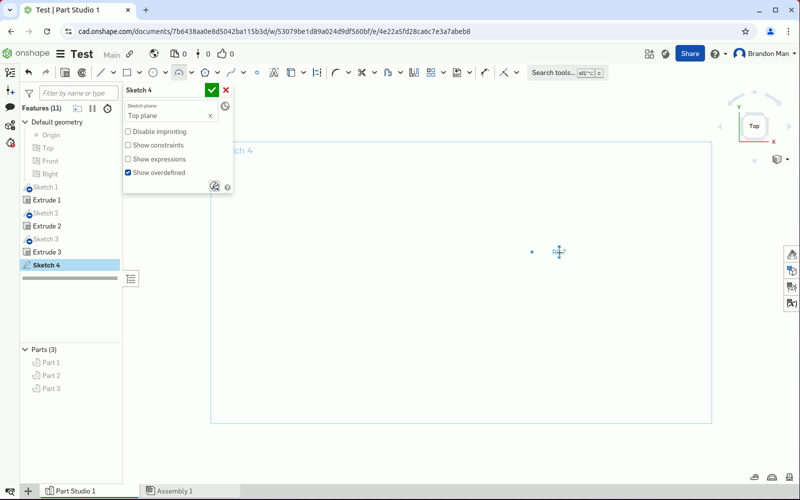
key_up(shift)
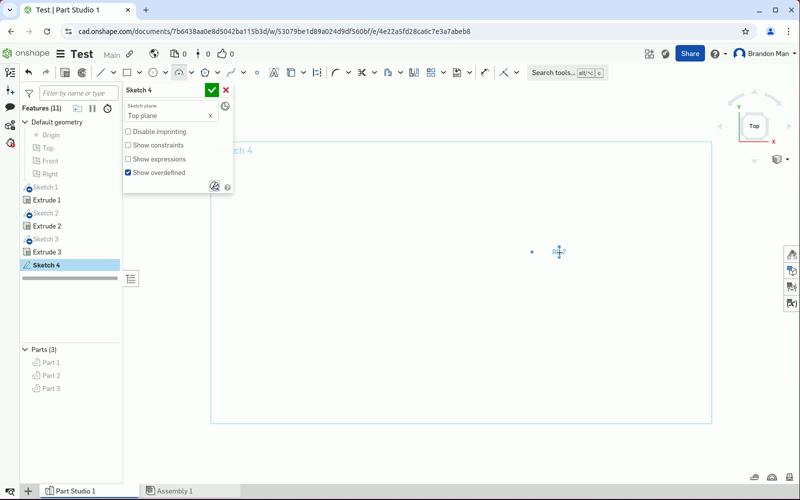
key(esc)
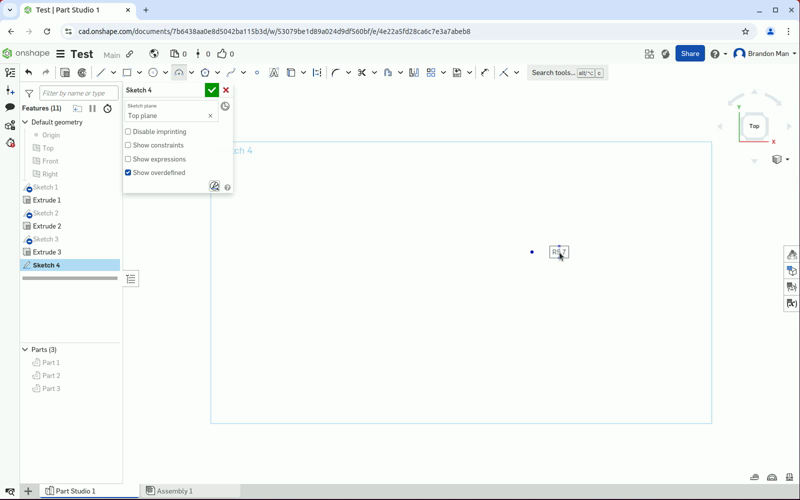
key(l)
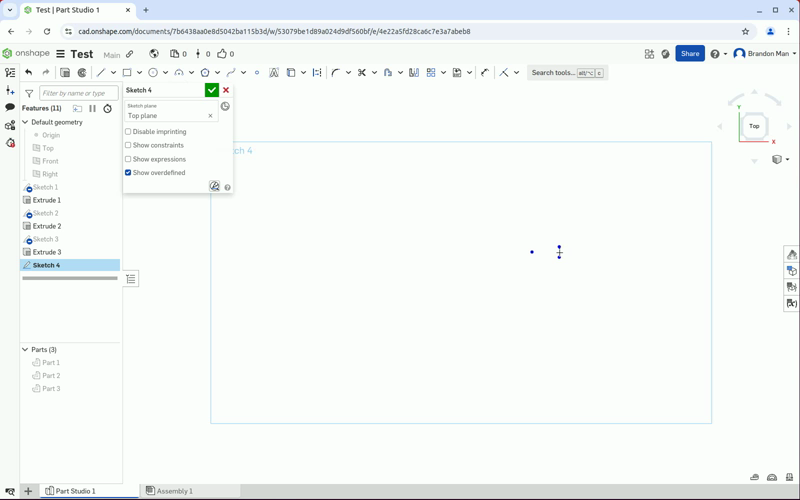
mouse_move(559, 246)
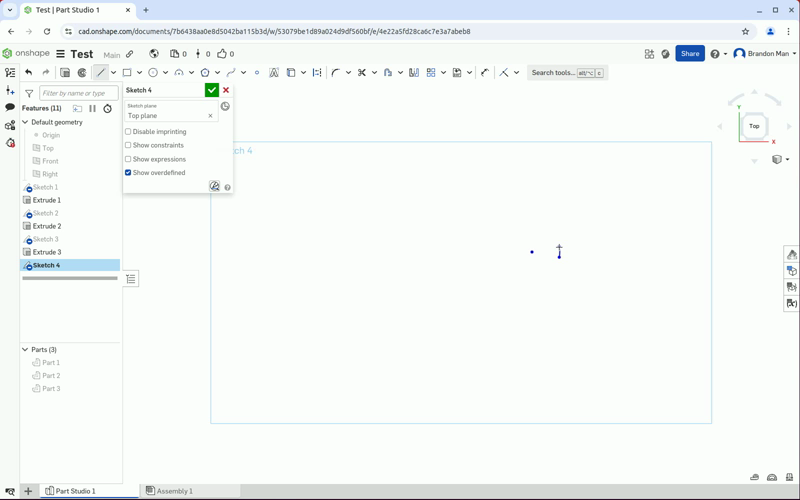
click(559, 246)
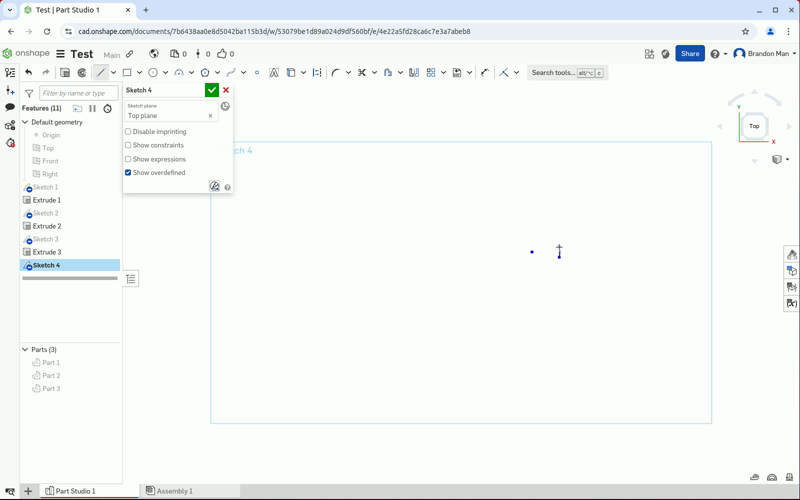
mouse_move(589, 246)
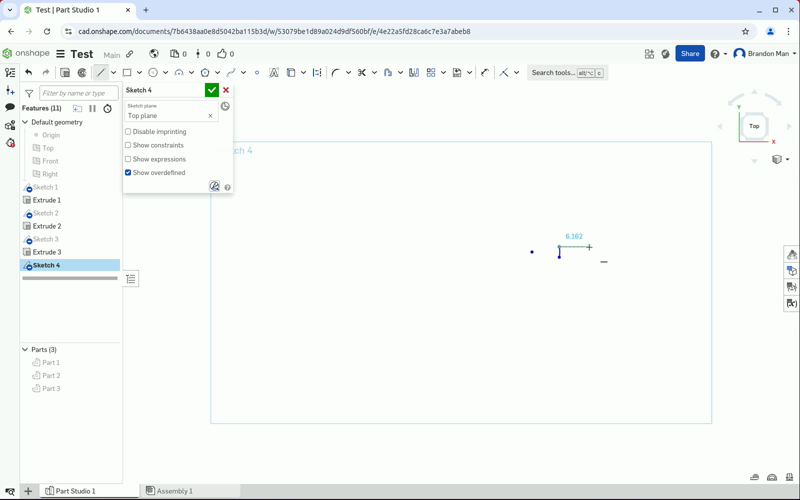
key_down(shift)
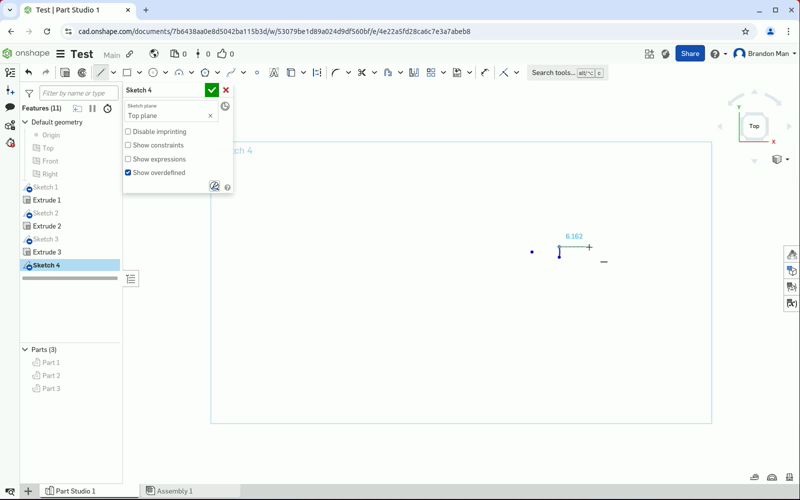
mouse_move(559, 257)
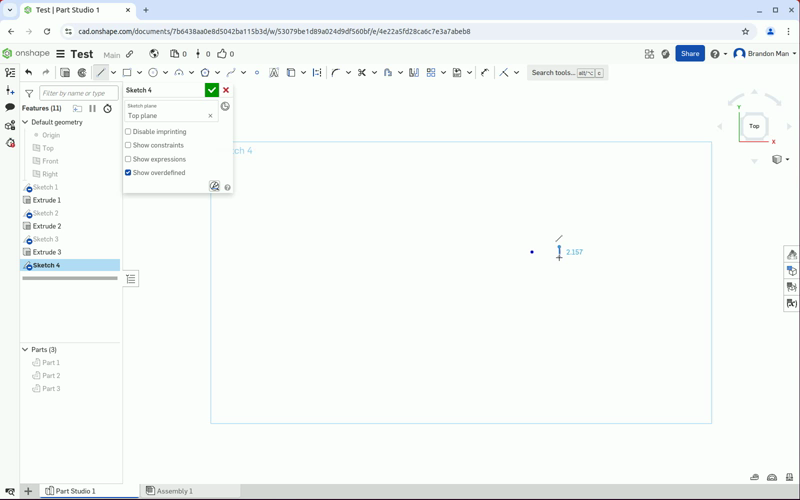
key_up(shift)
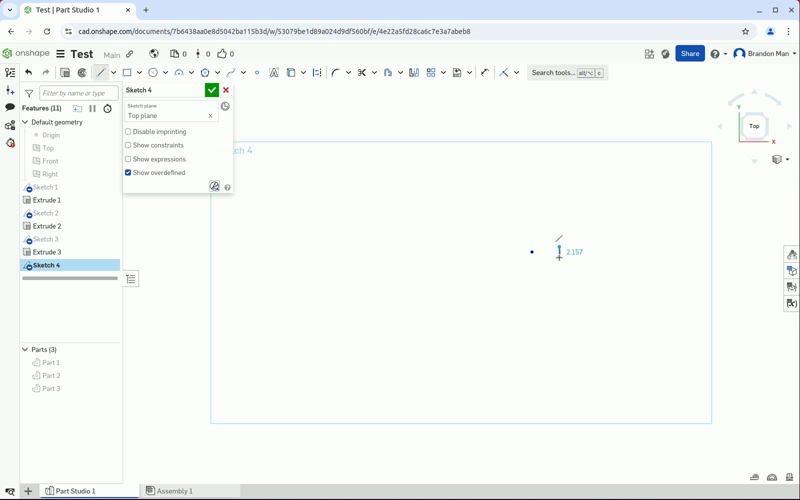
click(559, 257)
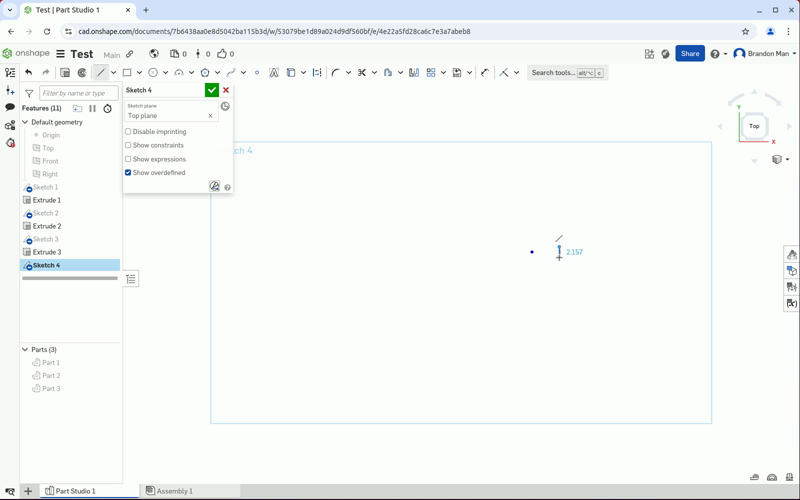
key(esc)
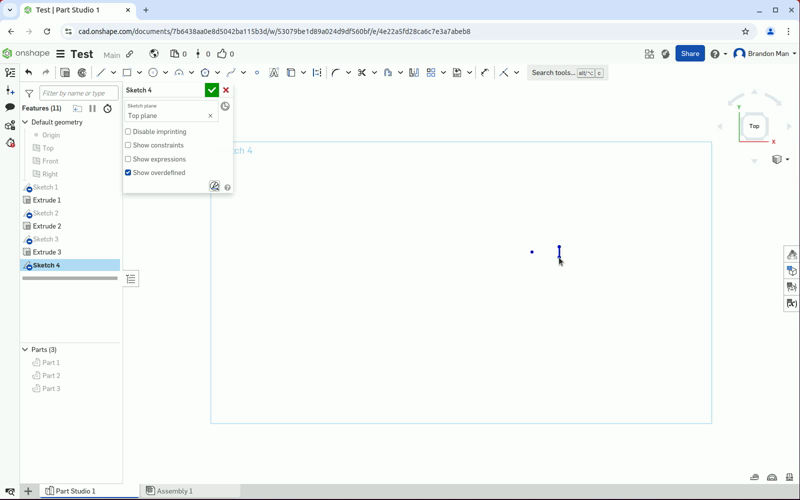
mouse_move(559, 249)
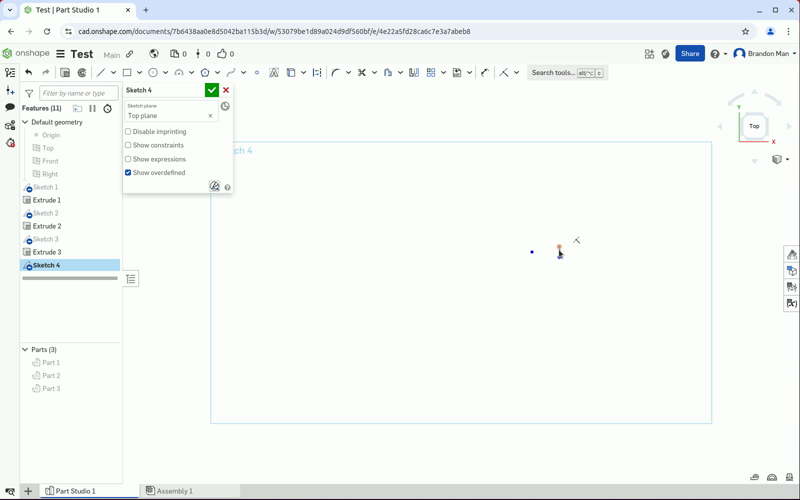
scroll(6)
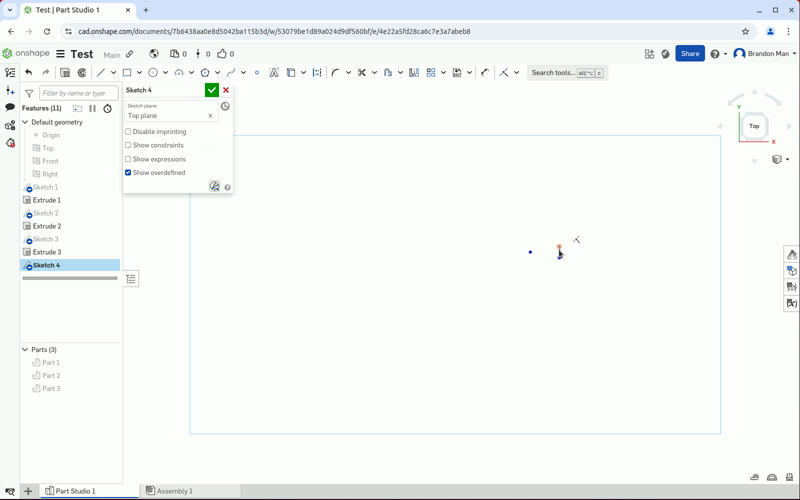
scroll(6)
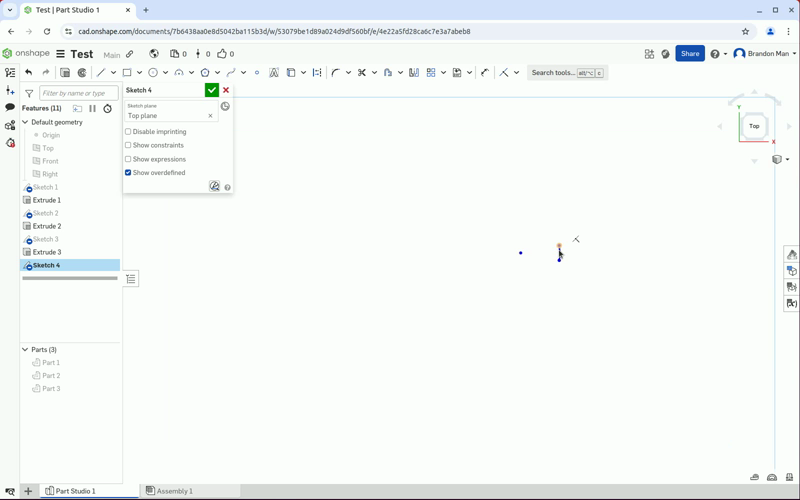
scroll(6)
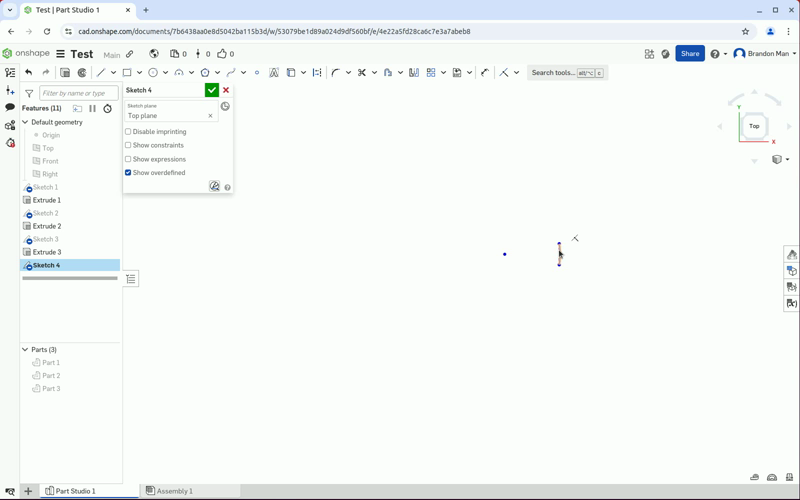
scroll(6)
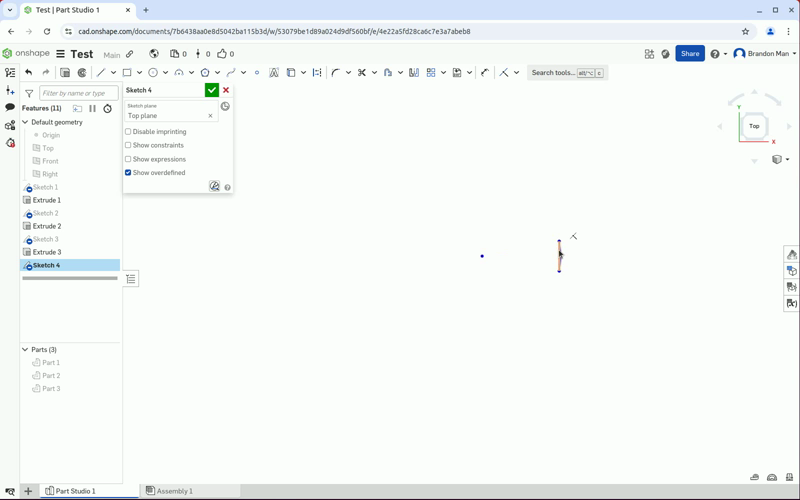
scroll(6)
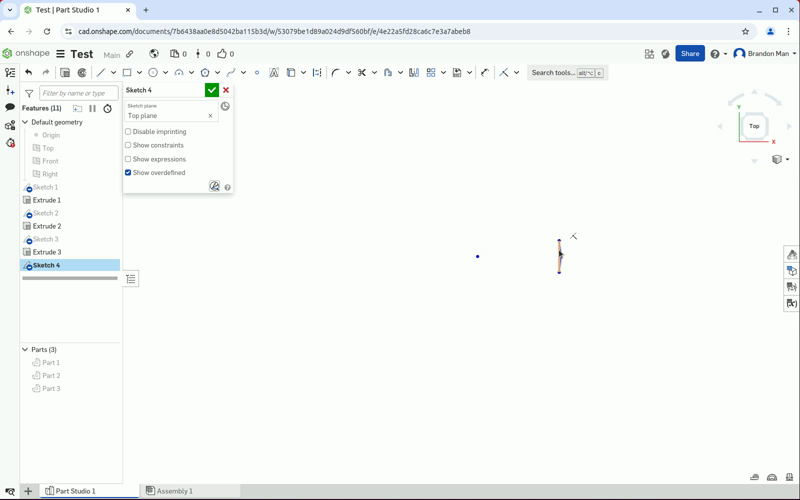
scroll(6)
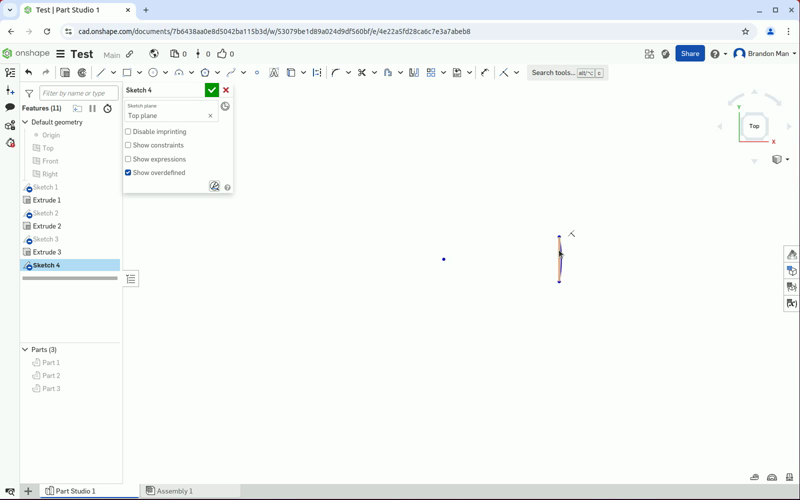
scroll(6)
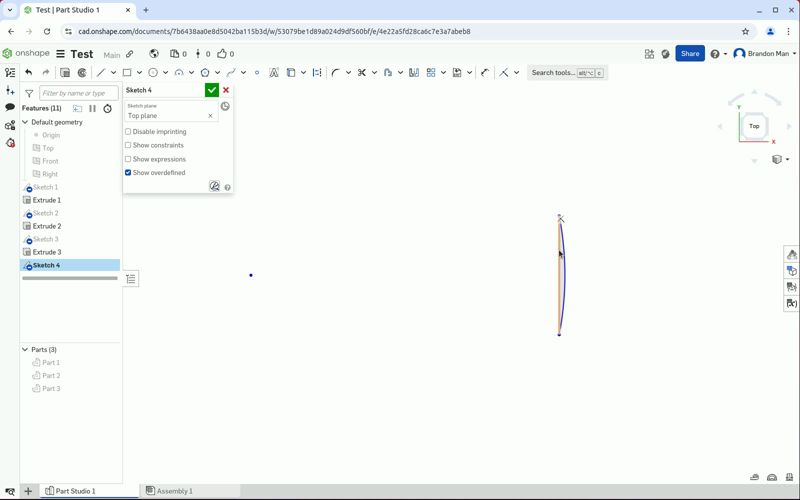
click(559, 249)
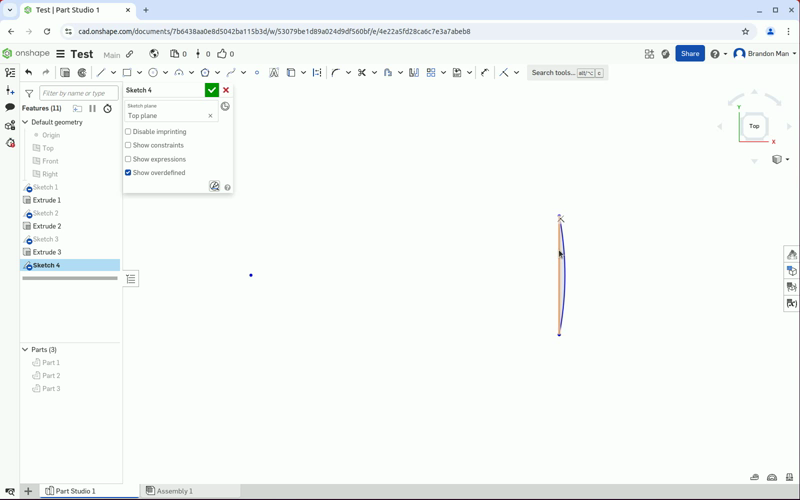
scroll(-6)
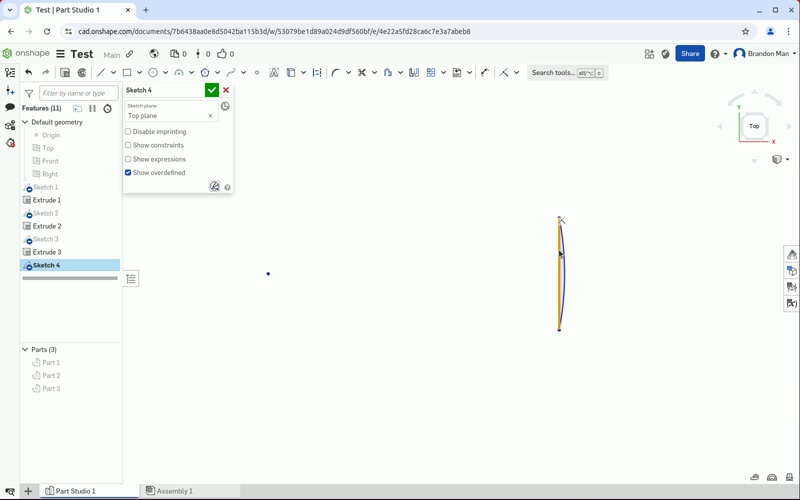
scroll(-6)
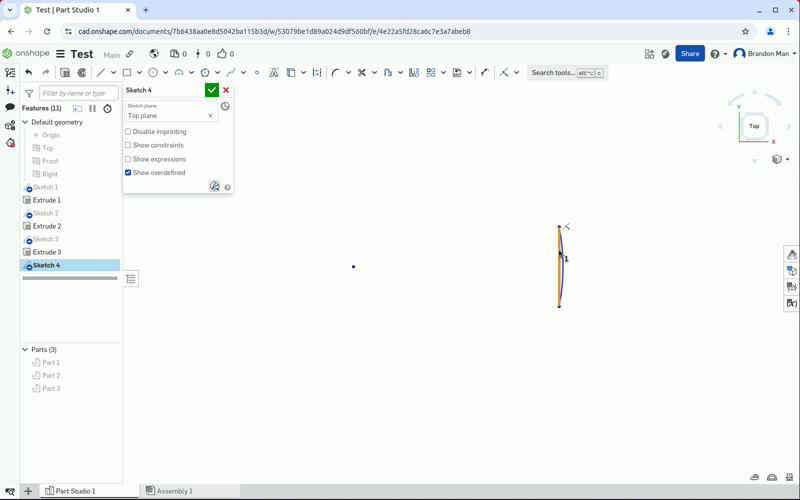
scroll(-6)
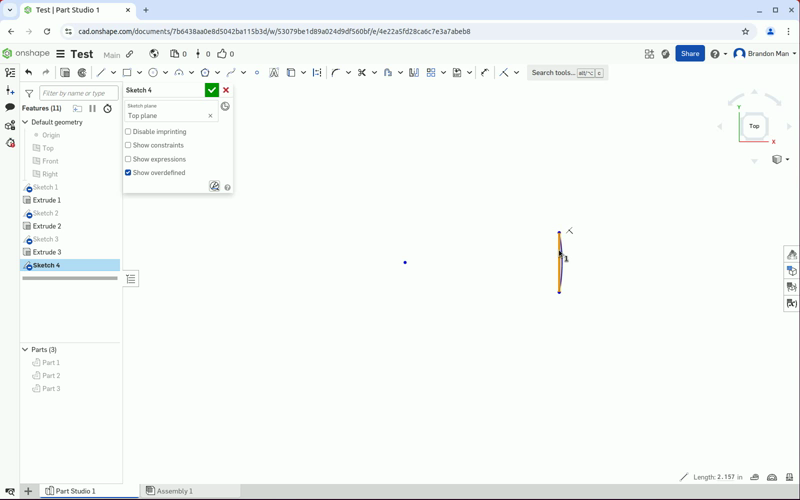
scroll(-6)
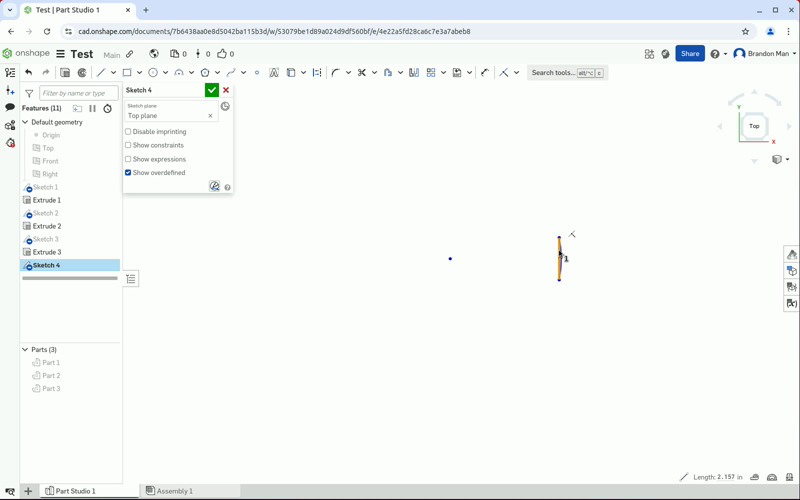
scroll(-6)
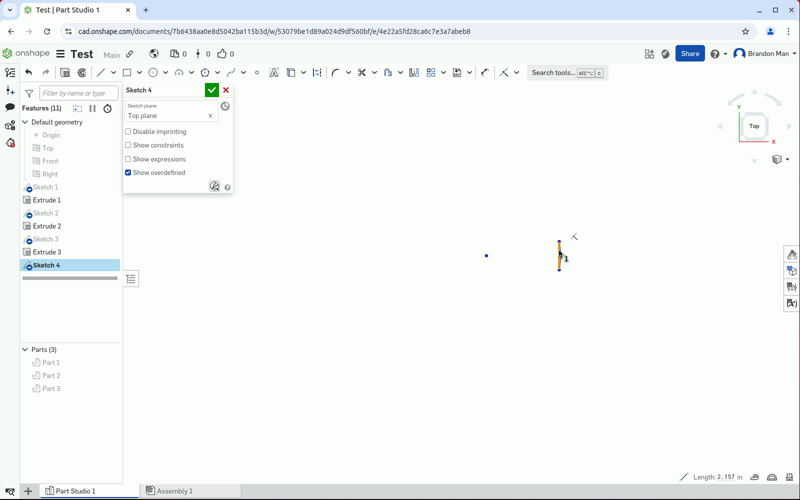
scroll(-6)
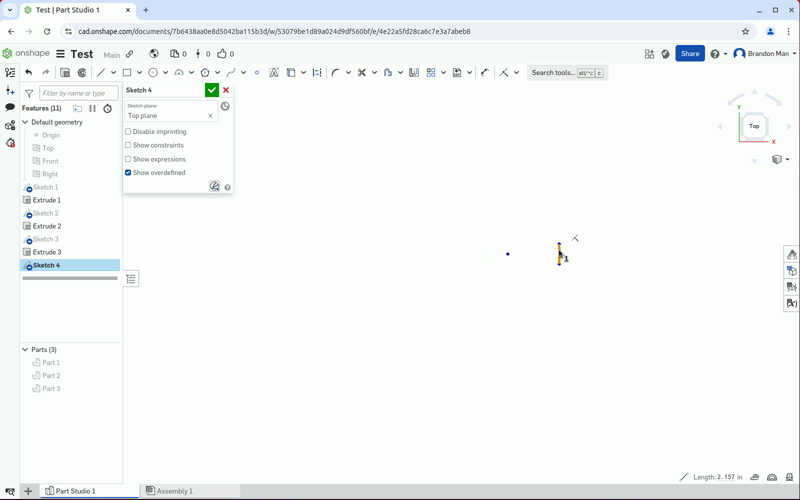
scroll(-6)
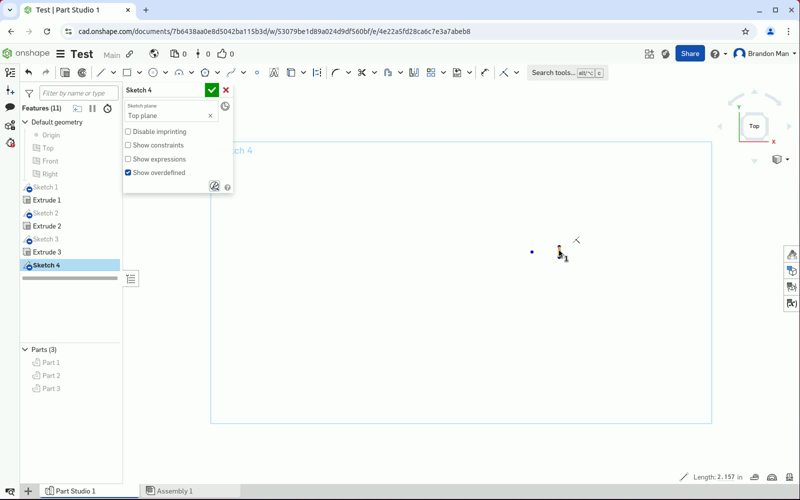
mouse_move(73, 352)
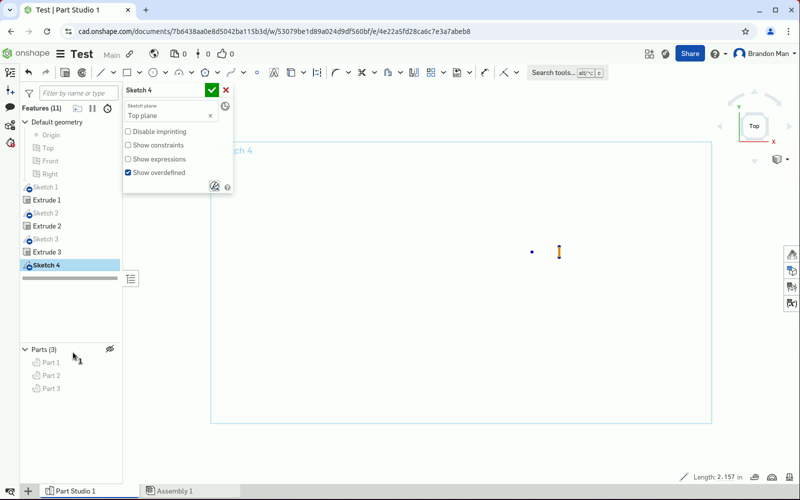
key(shift+y)
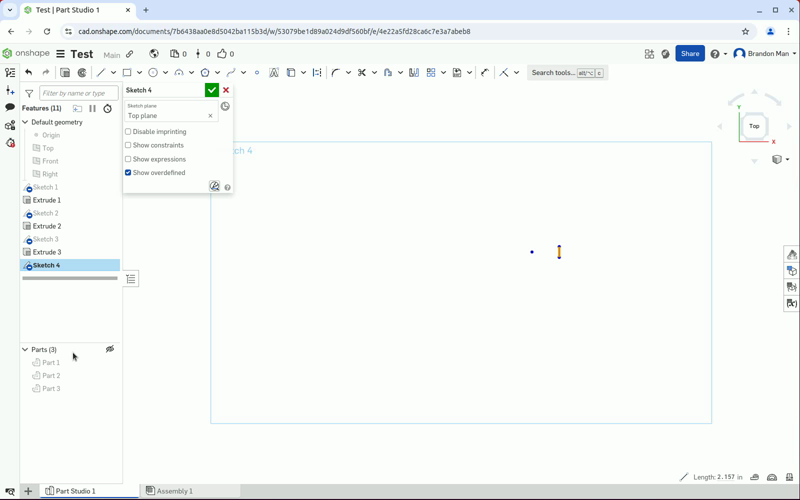
key(shift+e)
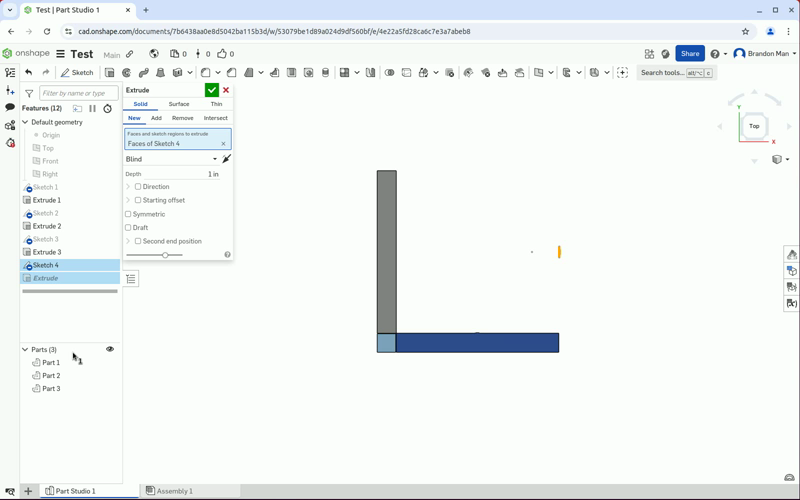
mouse_move(143, 106)
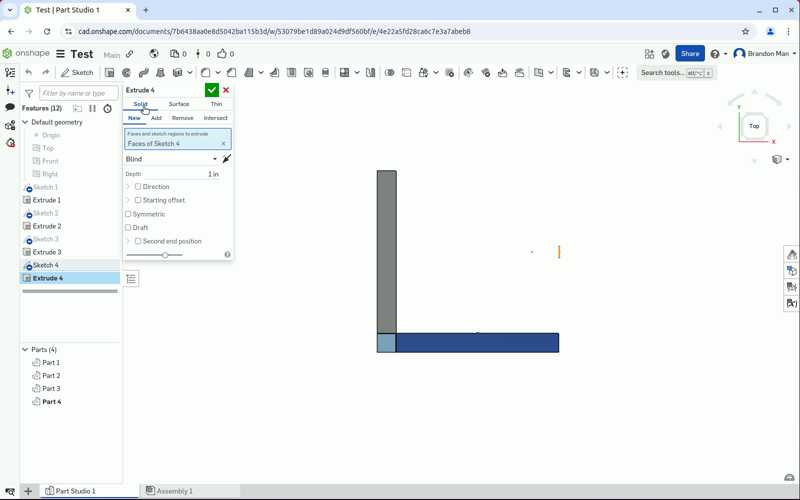
click(143, 106)
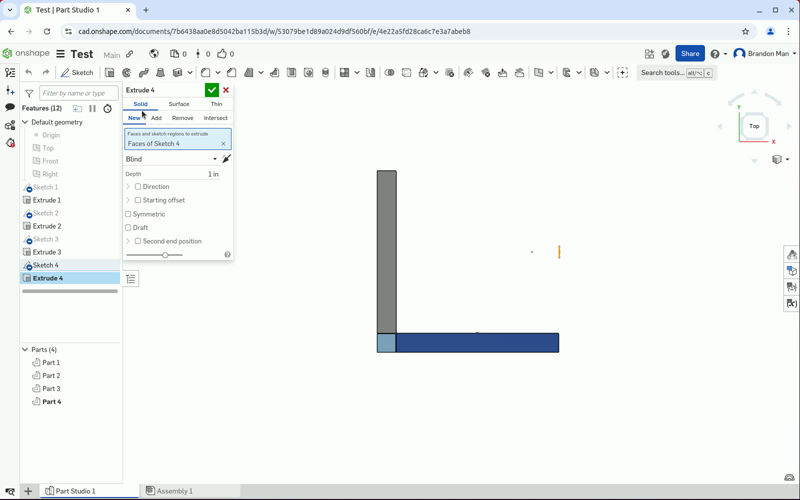
mouse_move(137, 120)
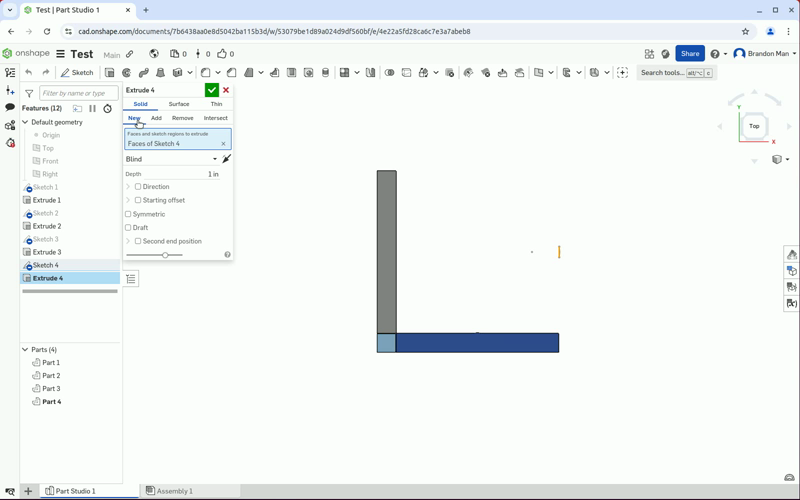
click(137, 120)
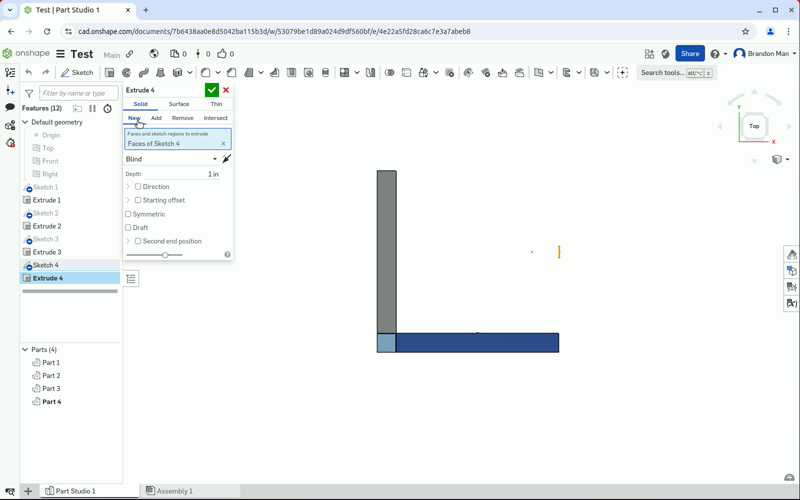
key(tab, 4)
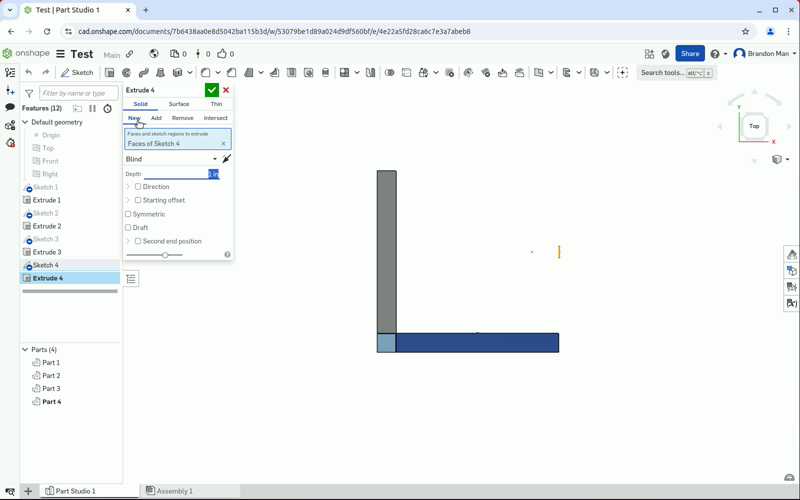
text(2.166)
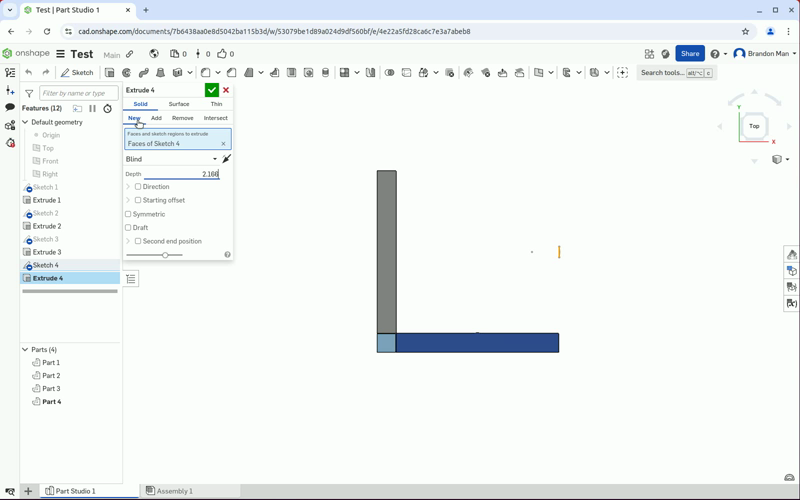
key(enter)
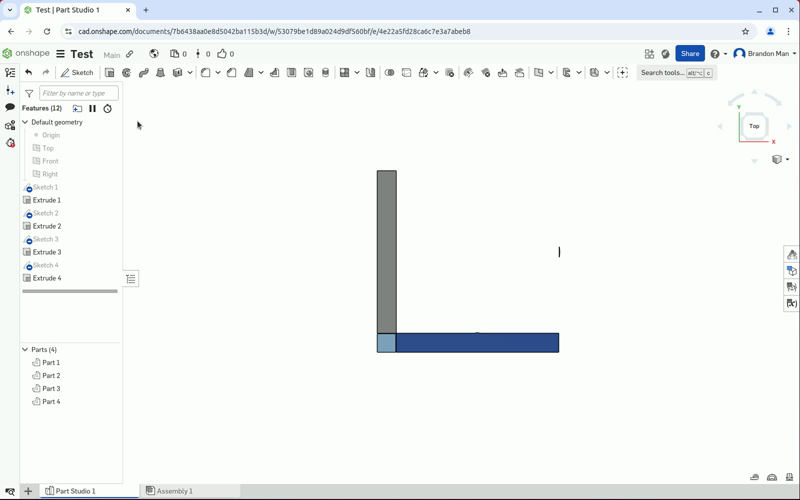
key(shift+h)
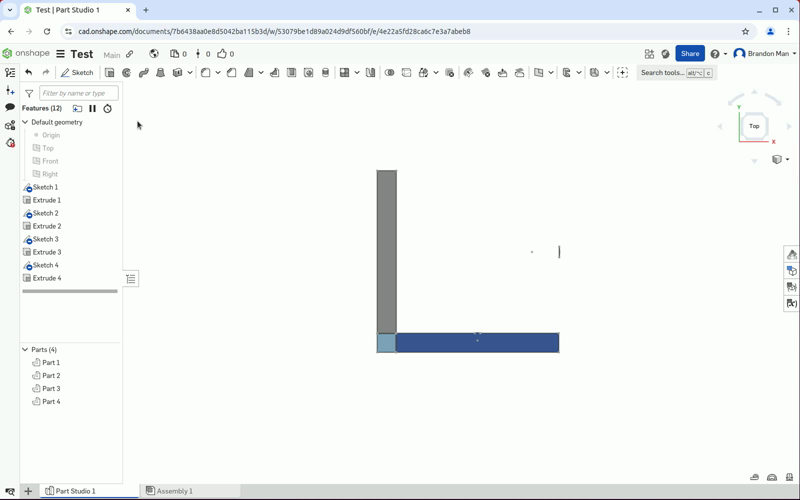
key(shift+h)
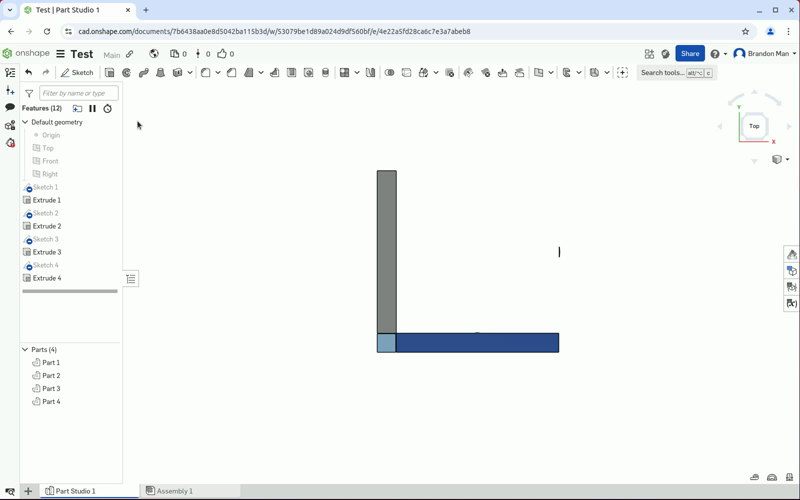
mouse_move(73, 189)
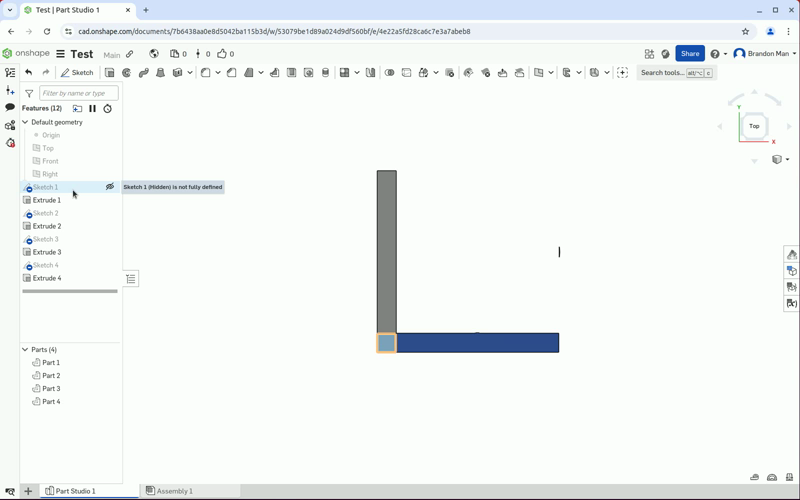
click(73, 189)
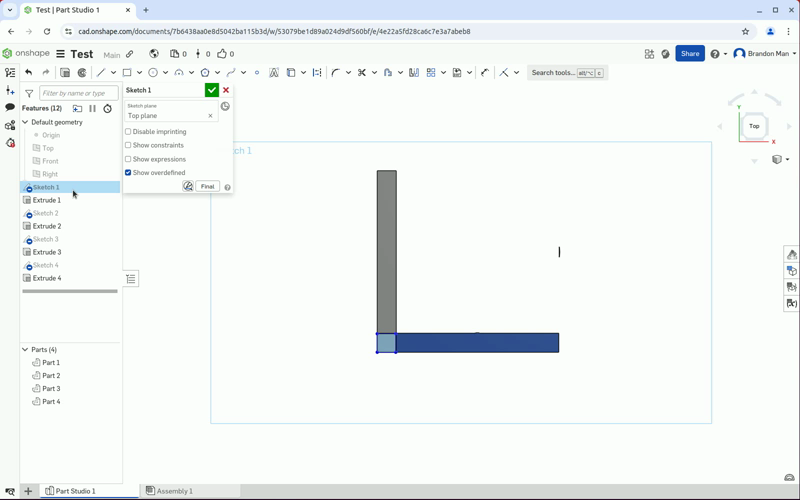
mouse_move(229, 92)
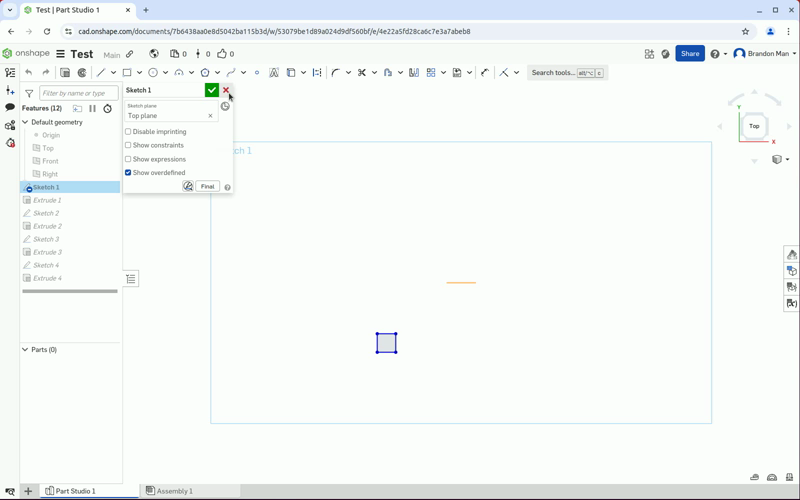
click(229, 92)
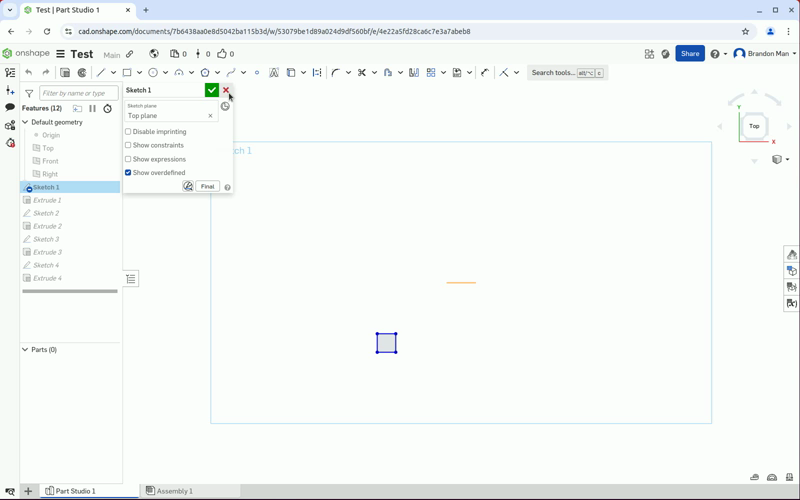
key(shift+s)
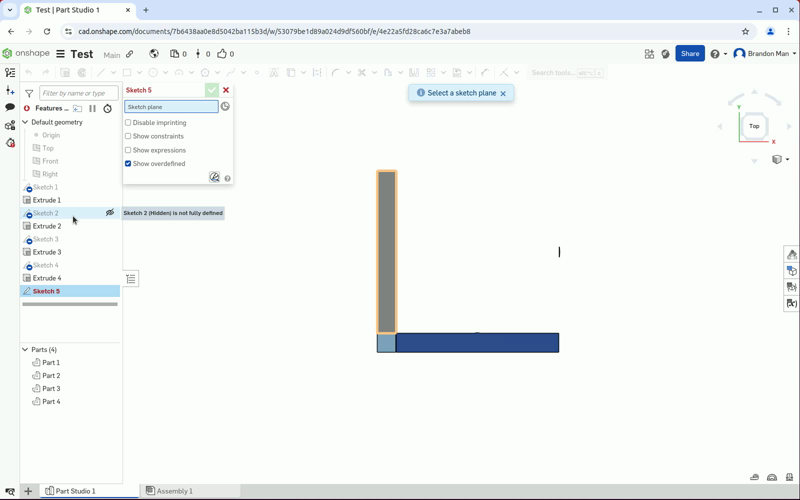
scroll(3)
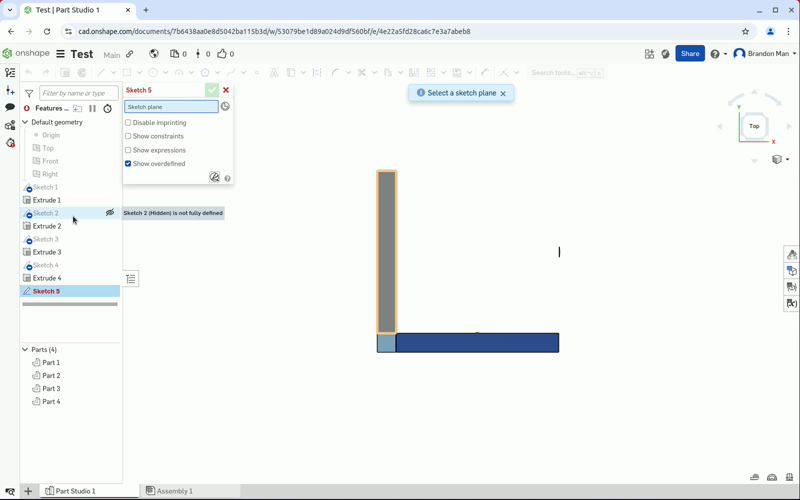
mouse_move(73, 150)
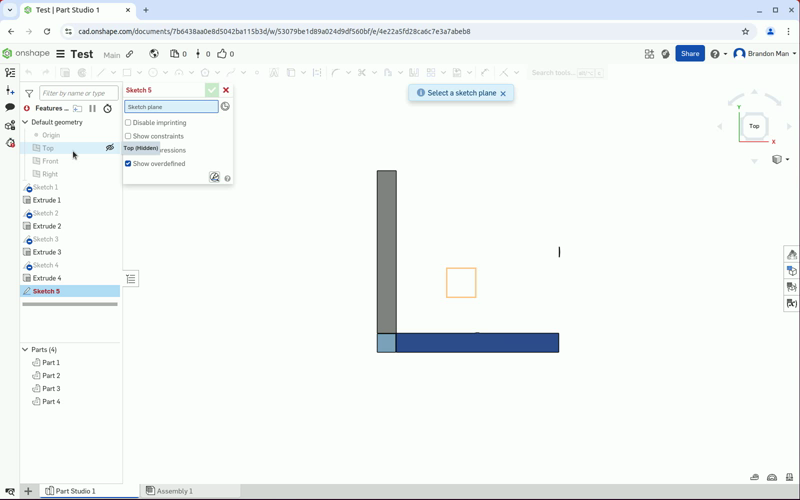
click(73, 150)
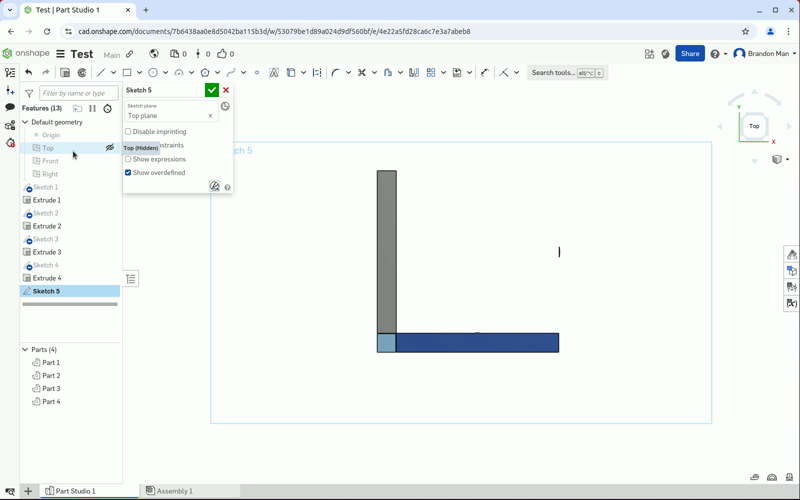
mouse_move(73, 352)
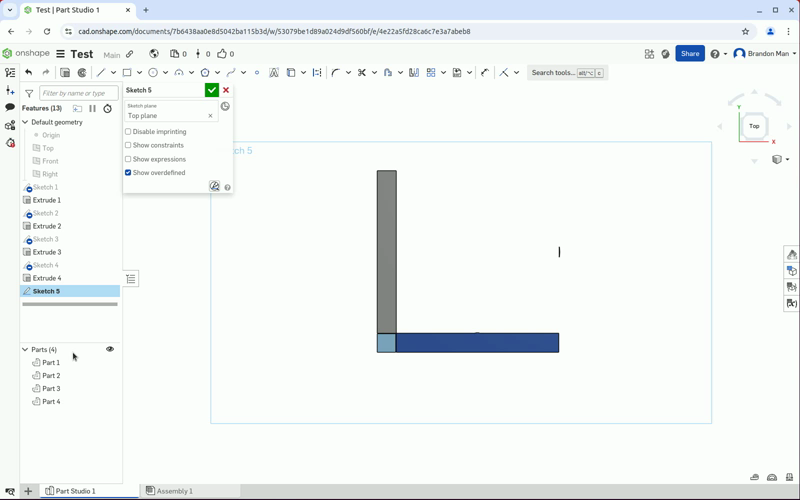
key(y)
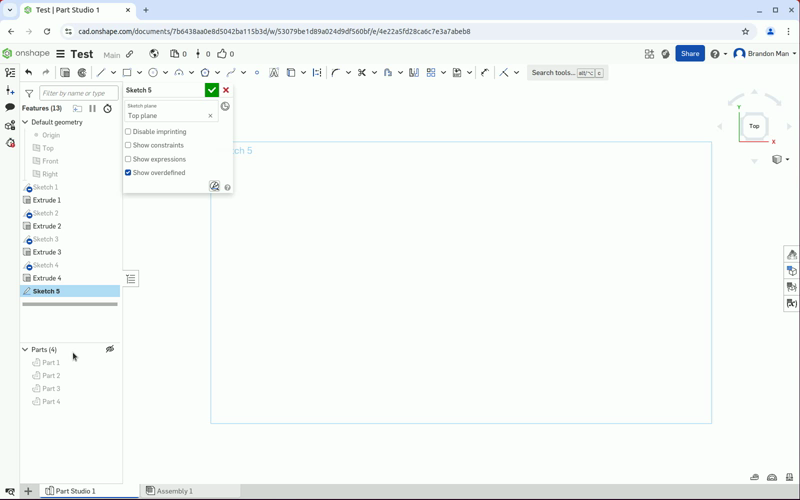
key(l)
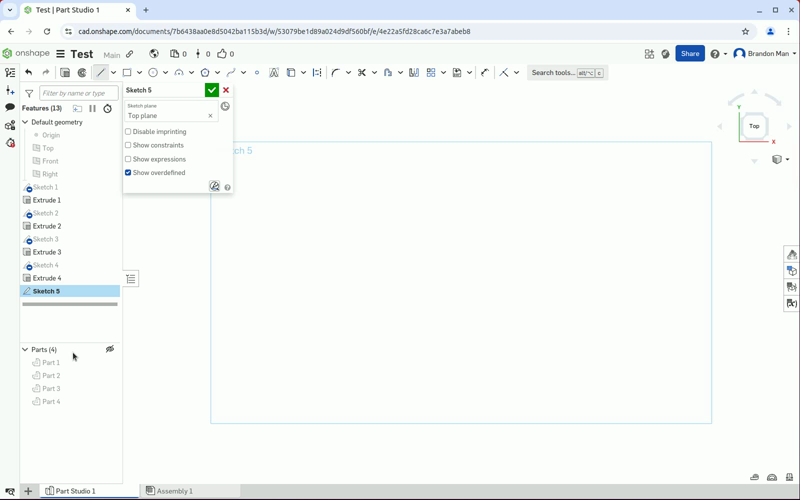
key_down(shift)
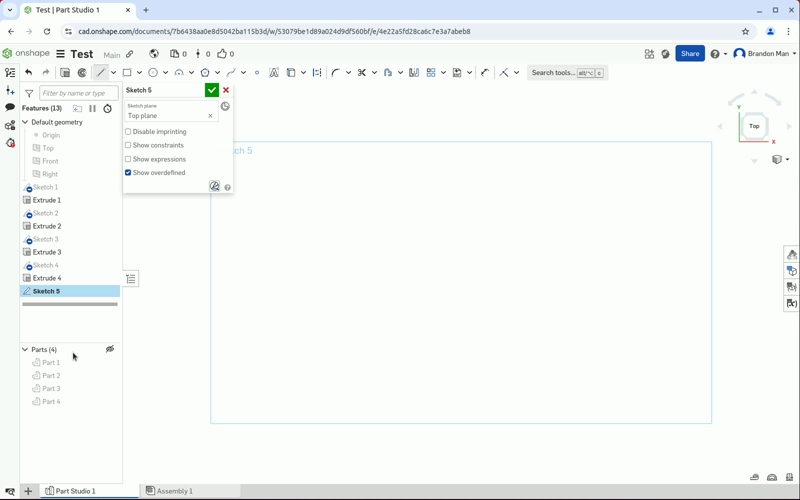
mouse_move(377, 333)
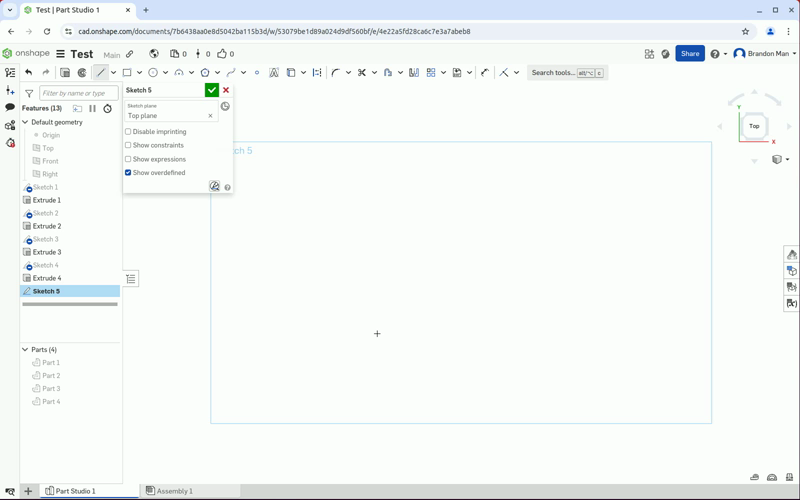
click(377, 333)
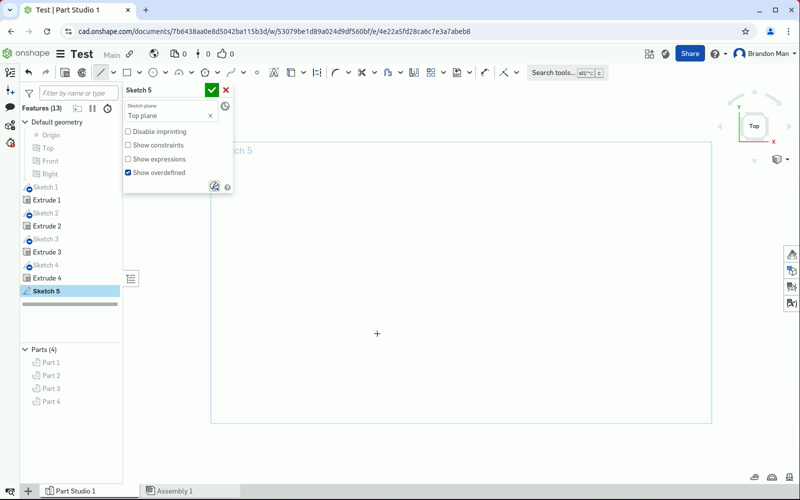
key_up(shift)
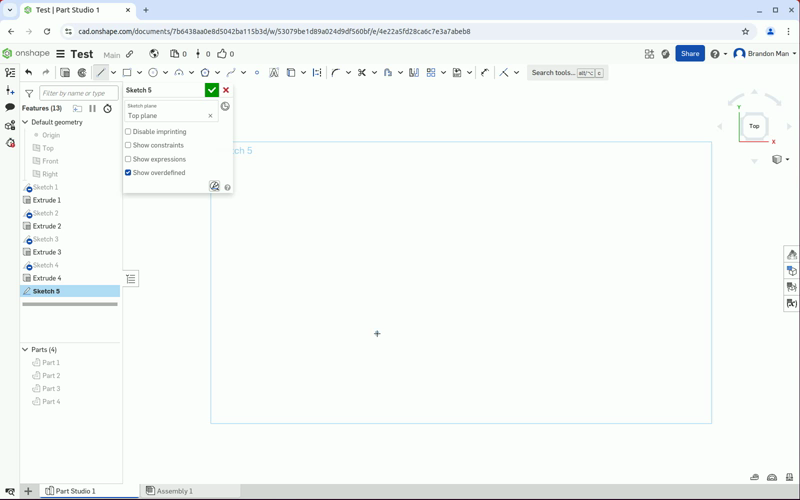
key_down(shift)
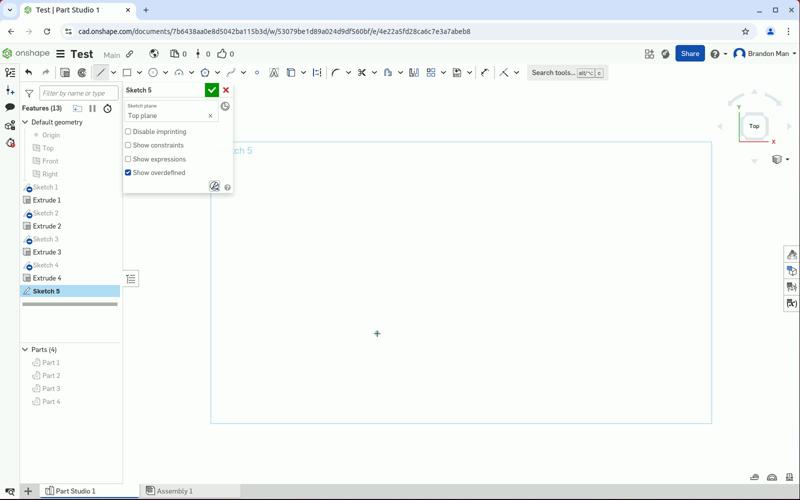
mouse_move(407, 333)
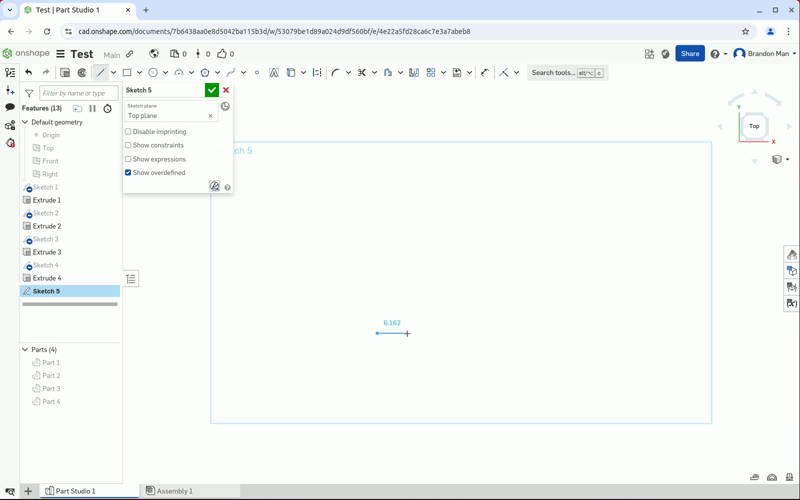
mouse_move(396, 333)
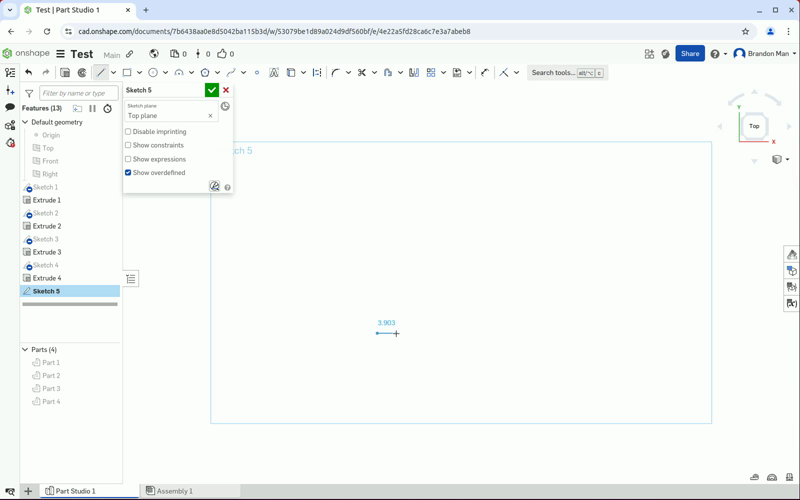
click(396, 333)
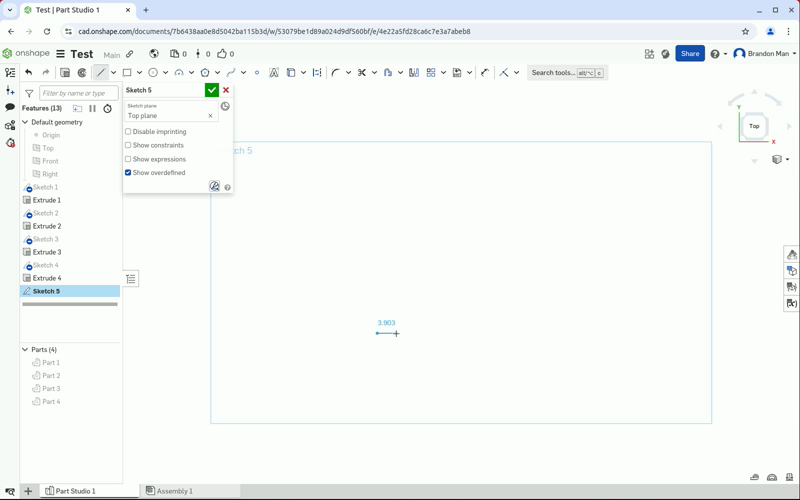
key_up(shift)
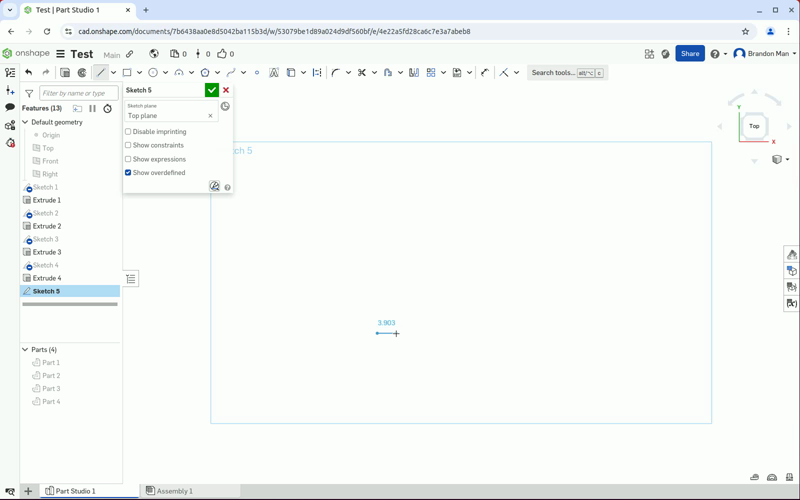
key_down(shift)
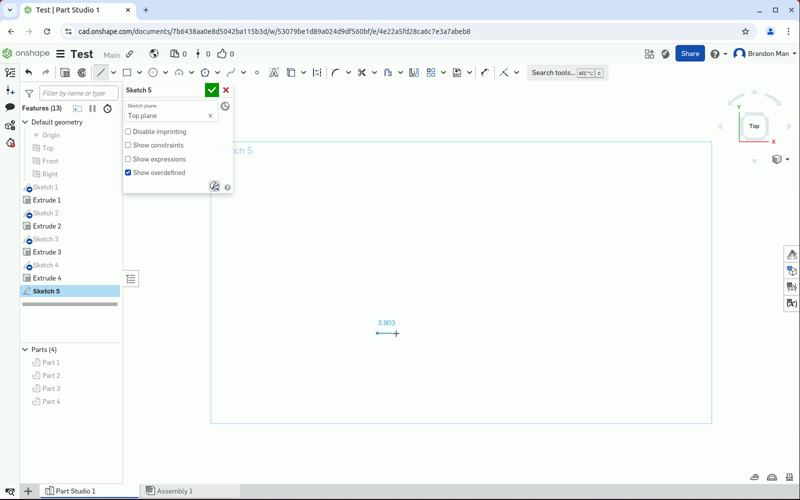
mouse_move(396, 170)
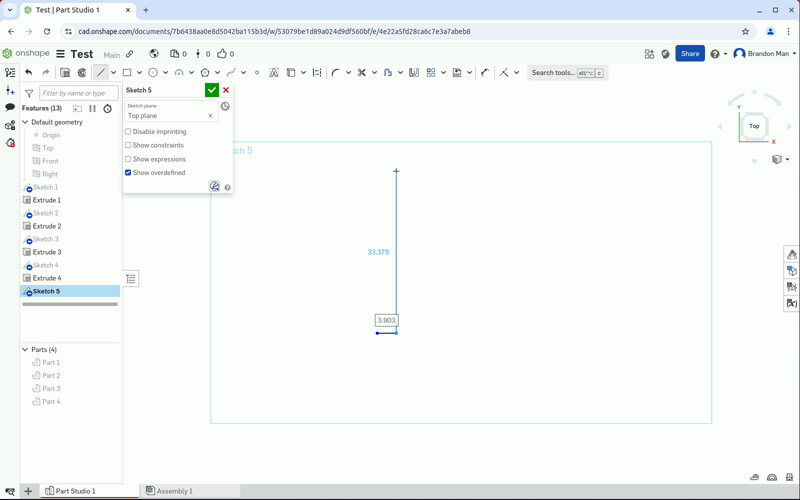
click(396, 170)
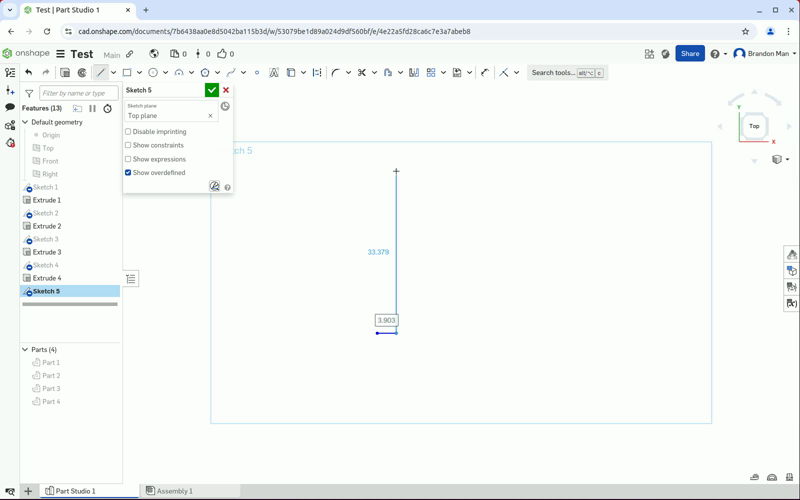
key_up(shift)
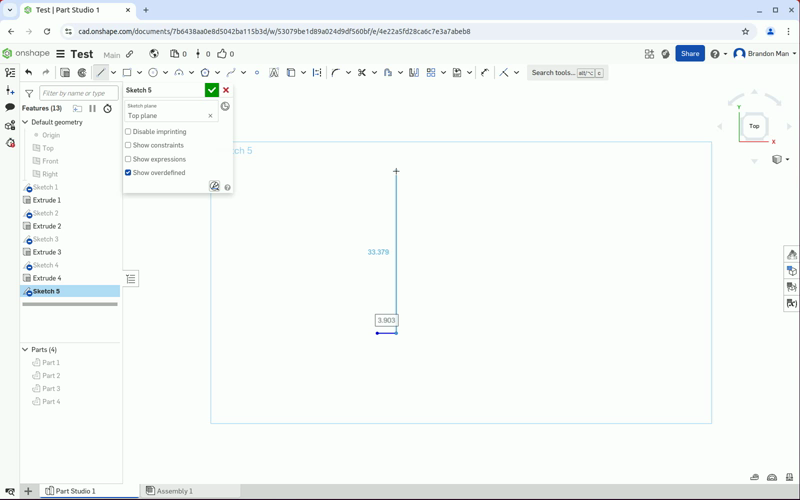
key_down(shift)
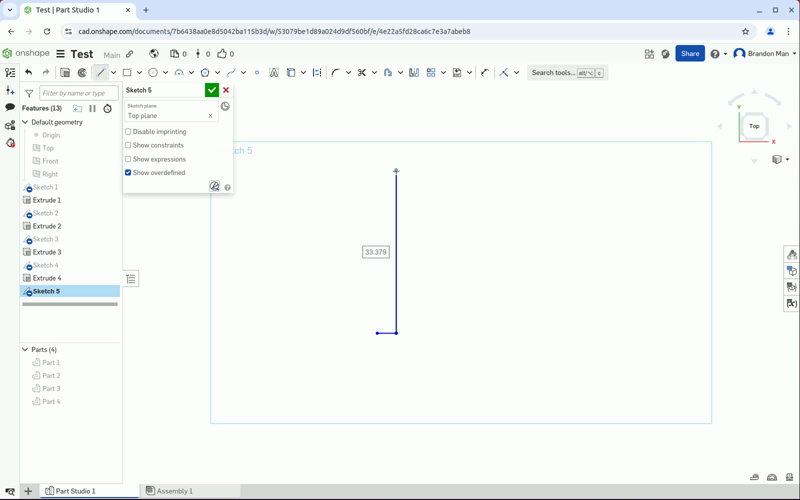
mouse_move(426, 170)
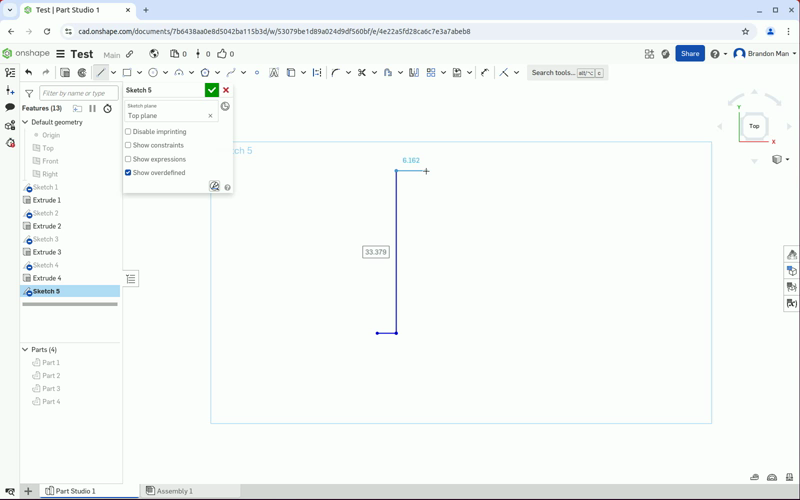
mouse_move(377, 170)
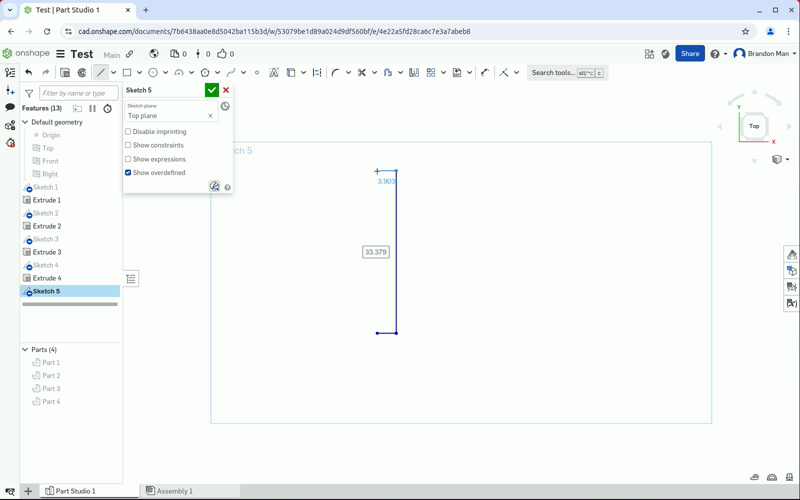
click(377, 170)
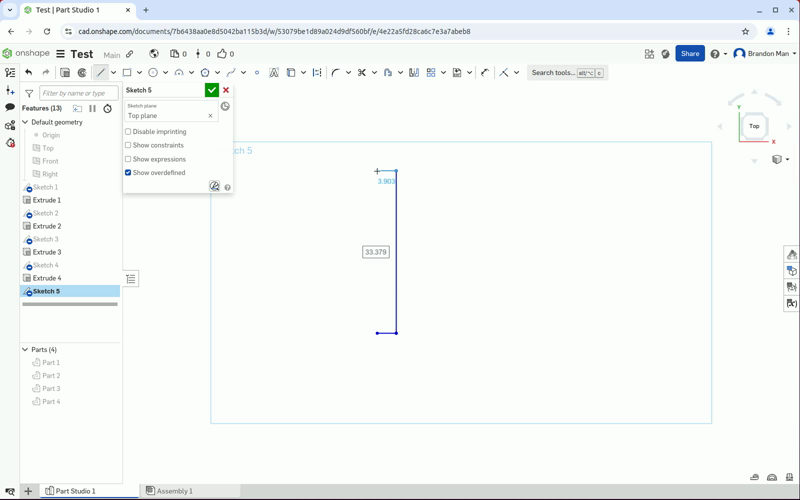
key_up(shift)
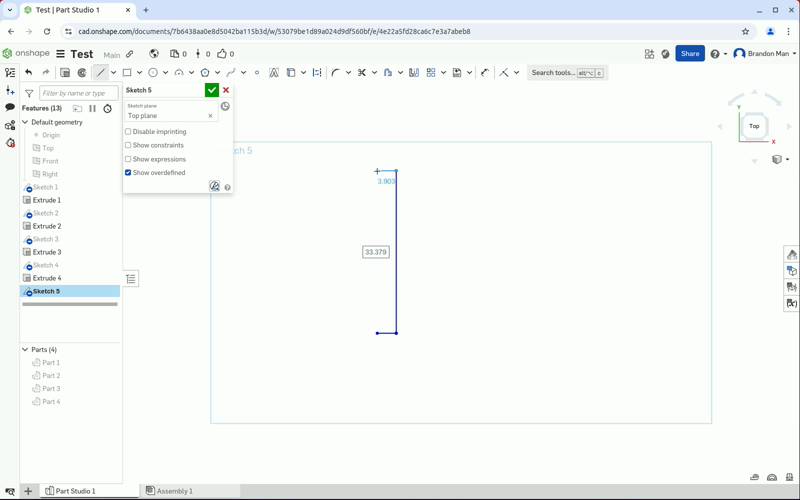
key_down(shift)
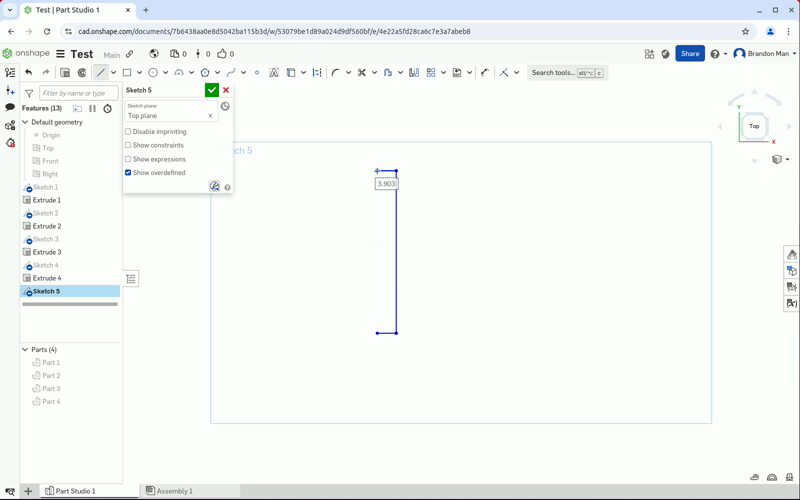
mouse_move(377, 333)
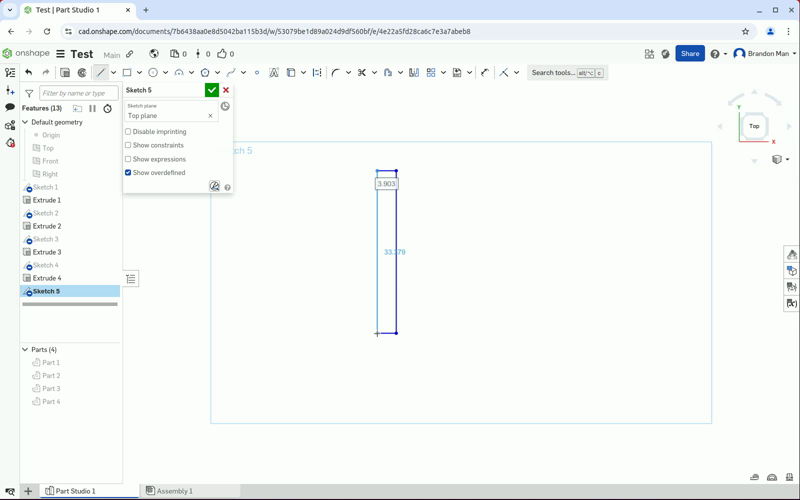
key_up(shift)
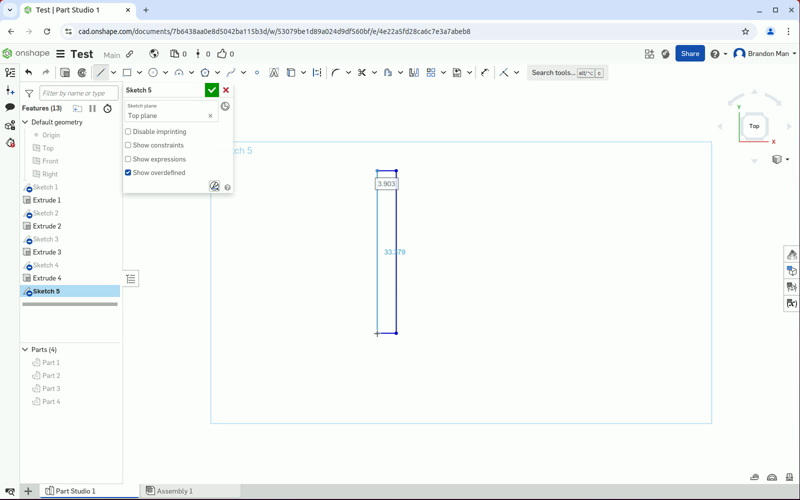
click(377, 333)
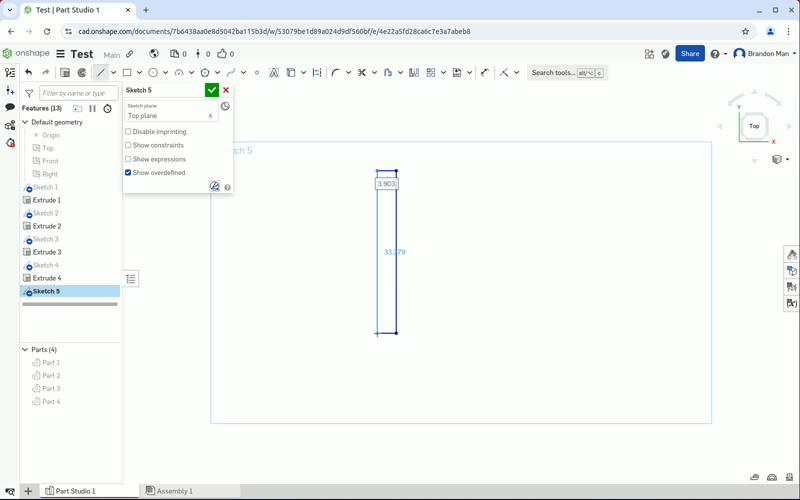
key(esc)
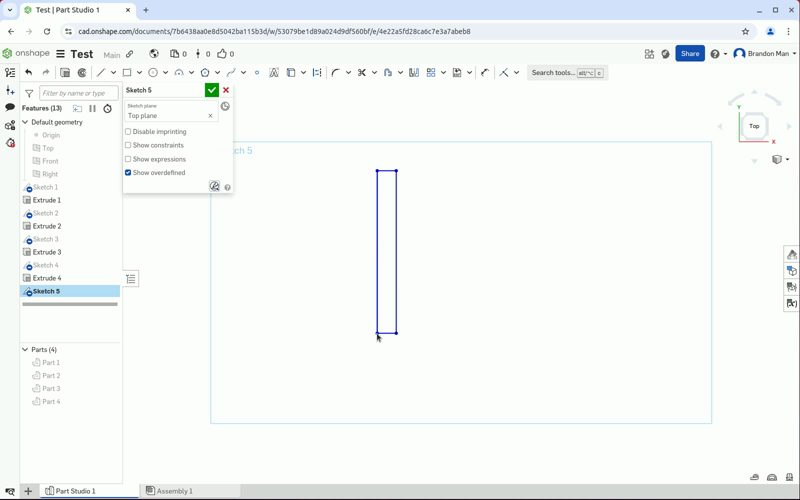
mouse_move(389, 233)
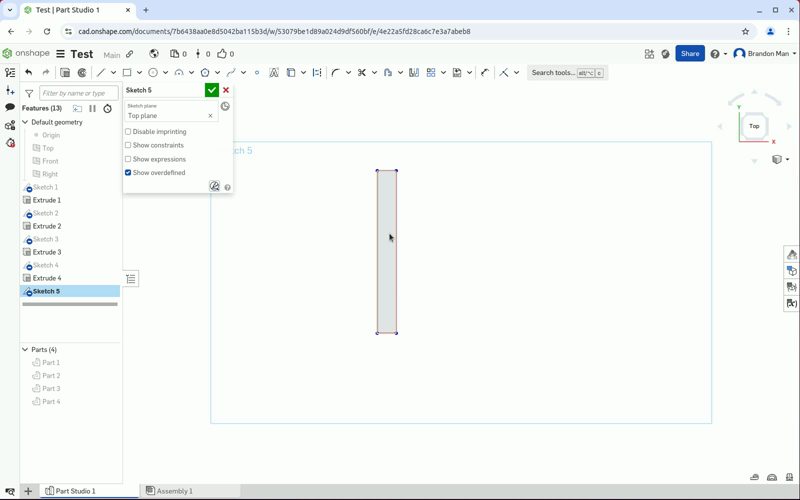
click(389, 233)
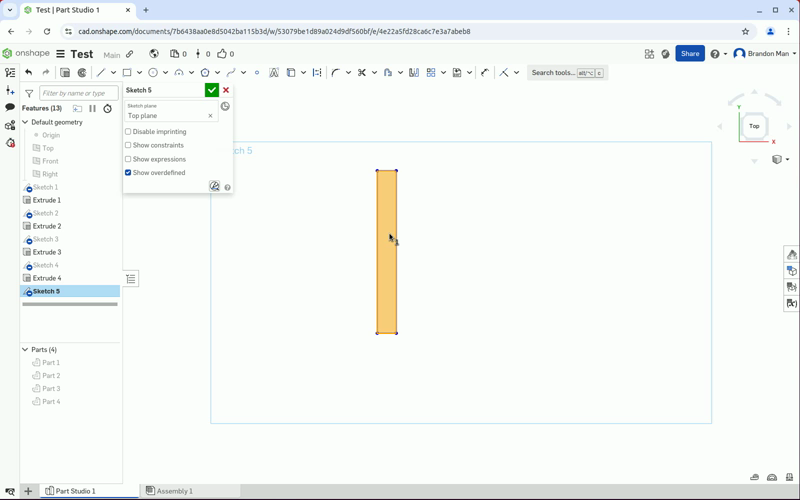
mouse_move(73, 352)
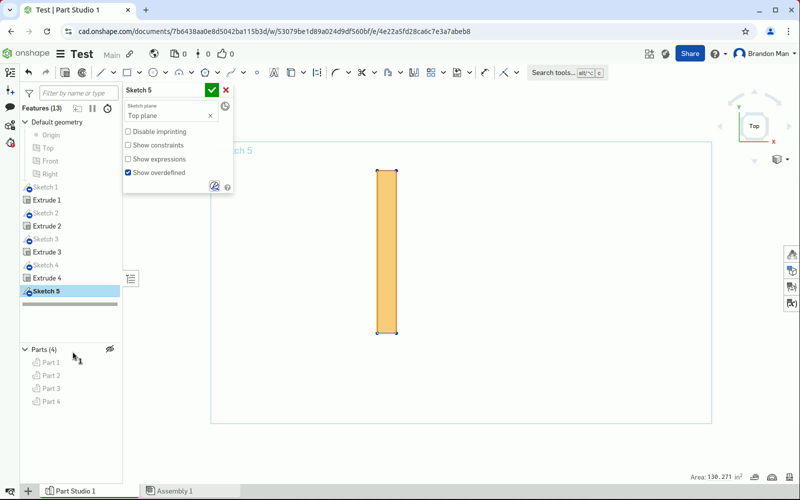
key(shift+y)
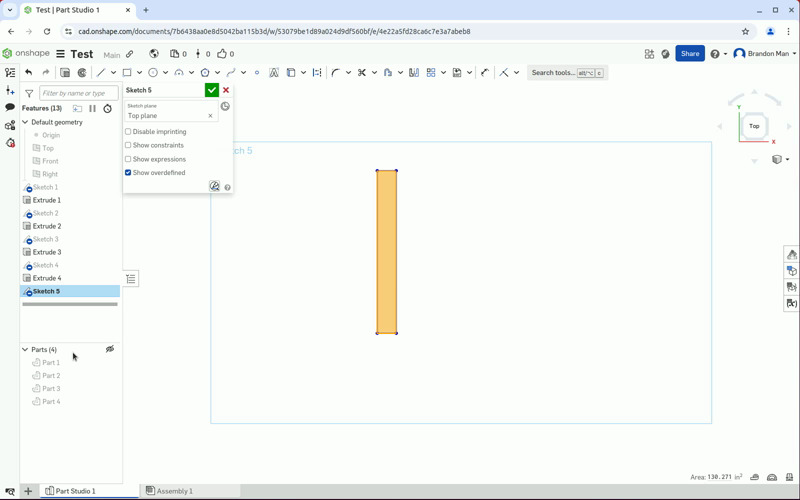
key(shift+e)
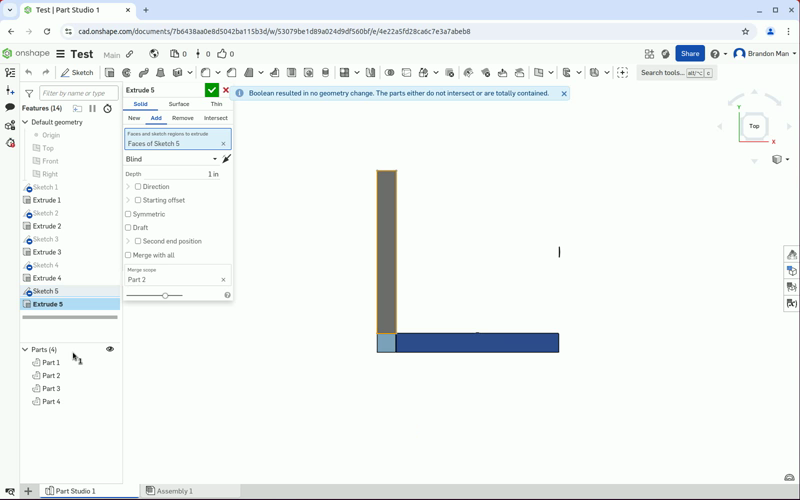
mouse_move(143, 106)
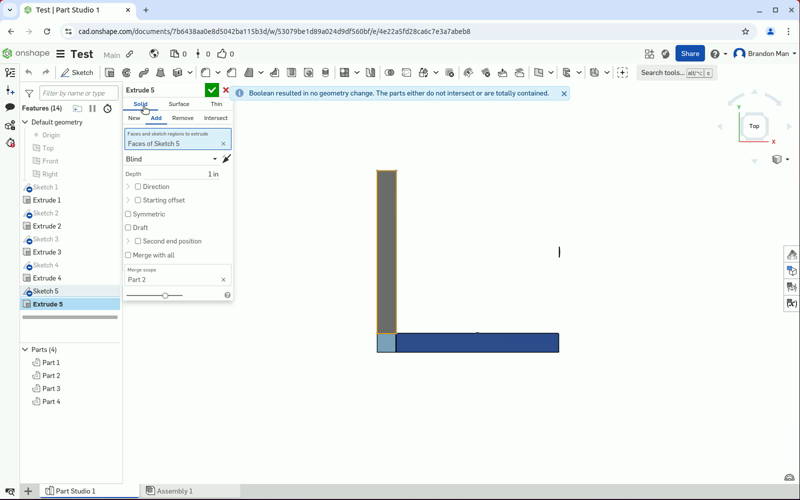
click(143, 106)
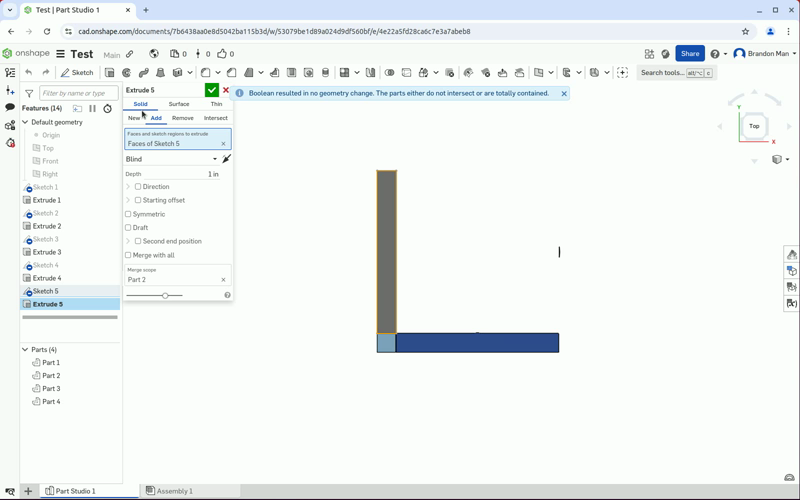
mouse_move(137, 120)
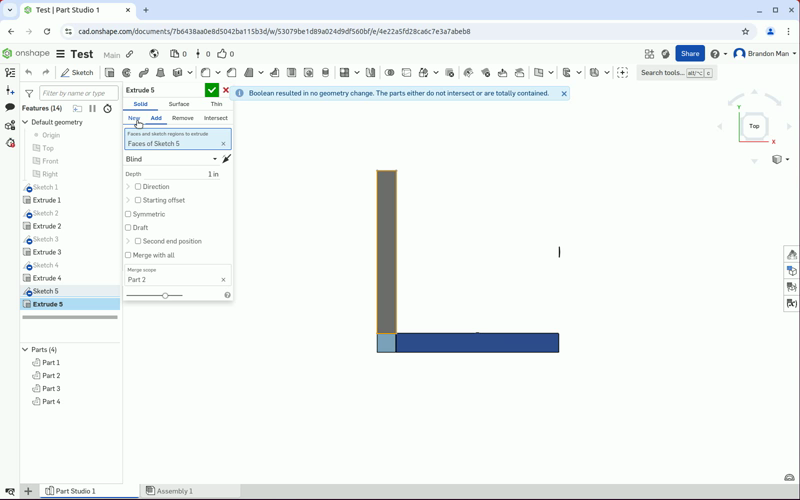
click(137, 120)
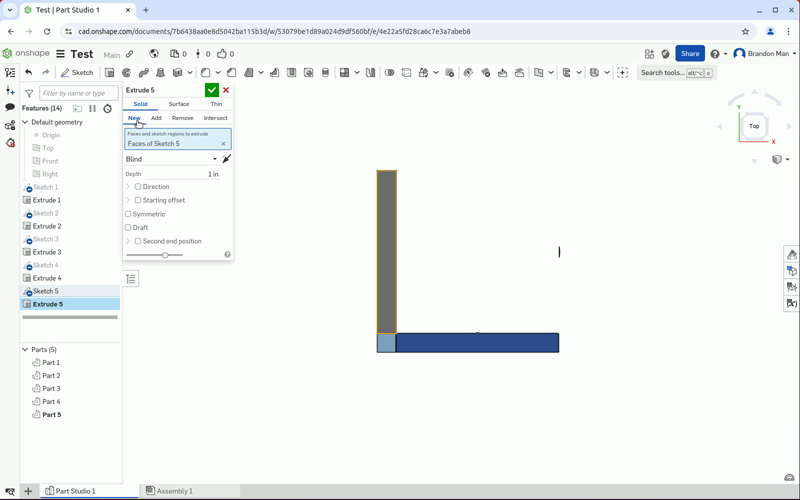
key(tab, 4)
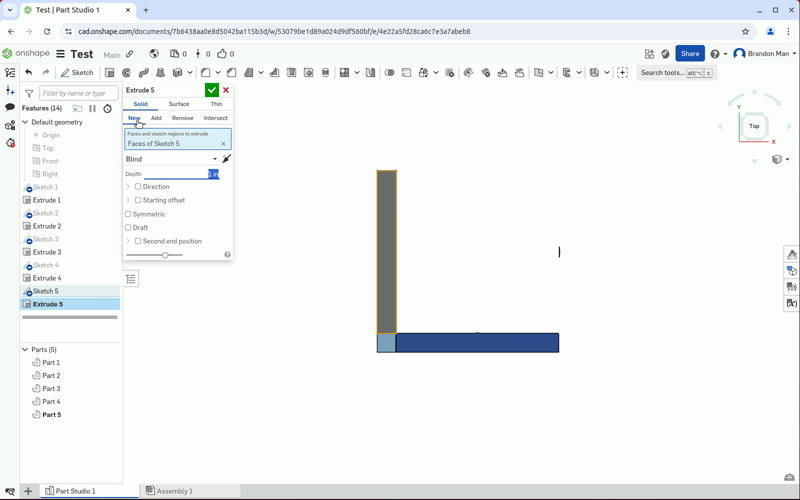
text(2.166)
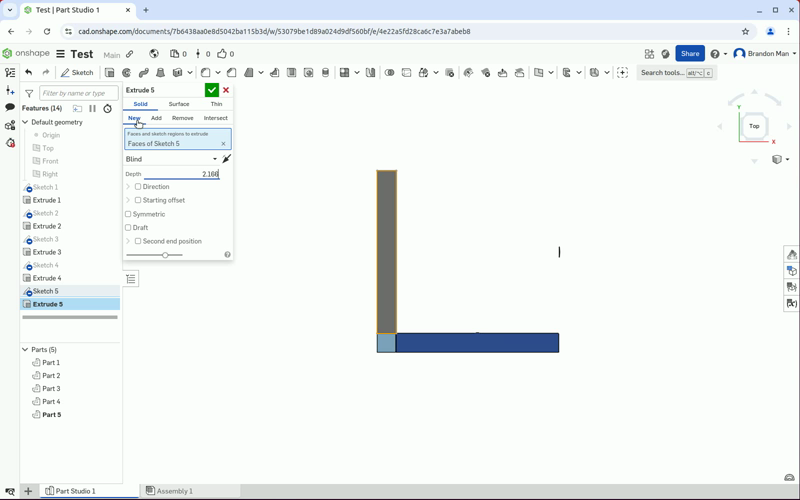
key(enter)
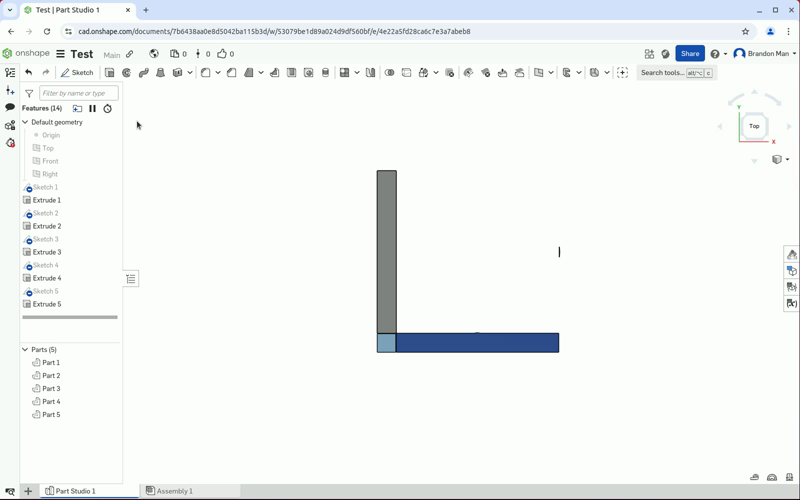
key(shift+h)
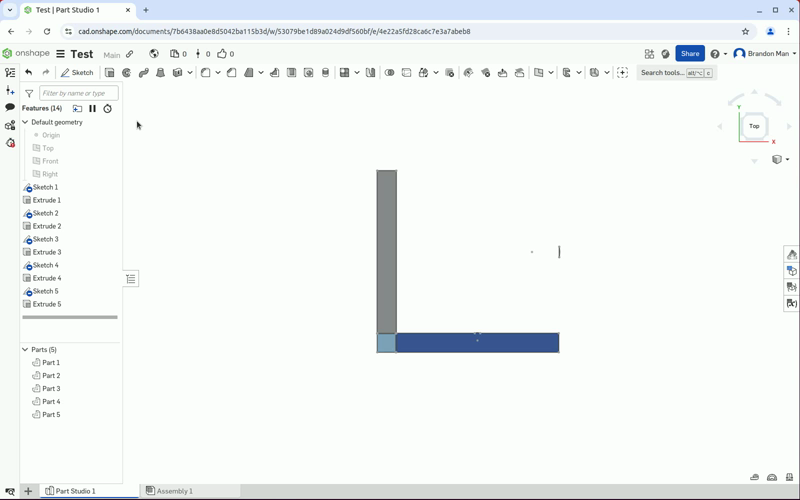
key(shift+h)
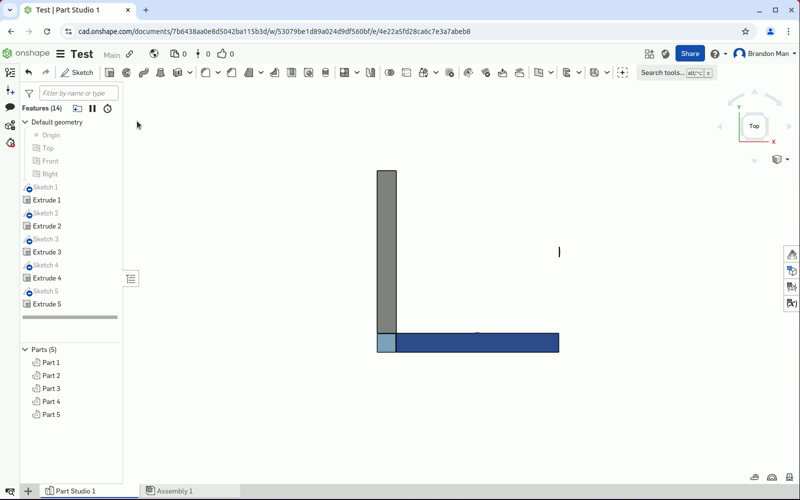
mouse_move(73, 189)
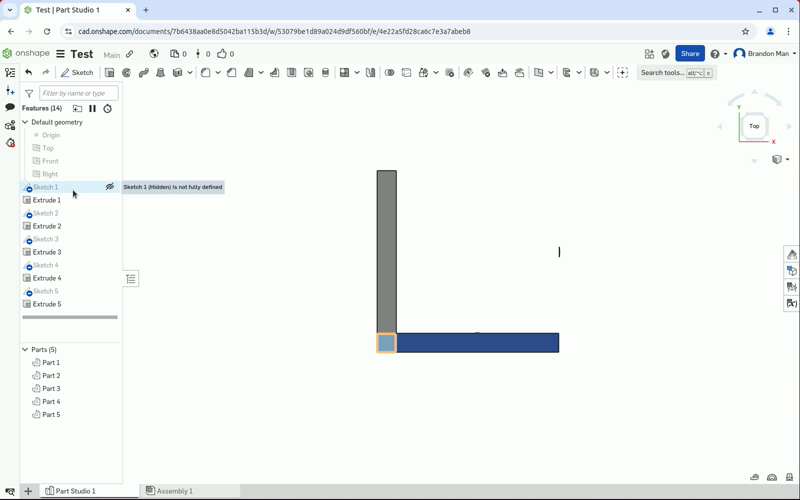
click(73, 189)
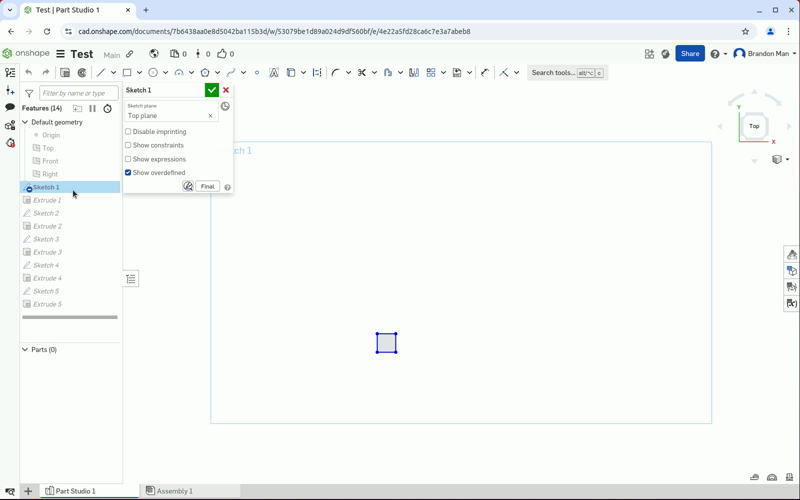
mouse_move(229, 92)
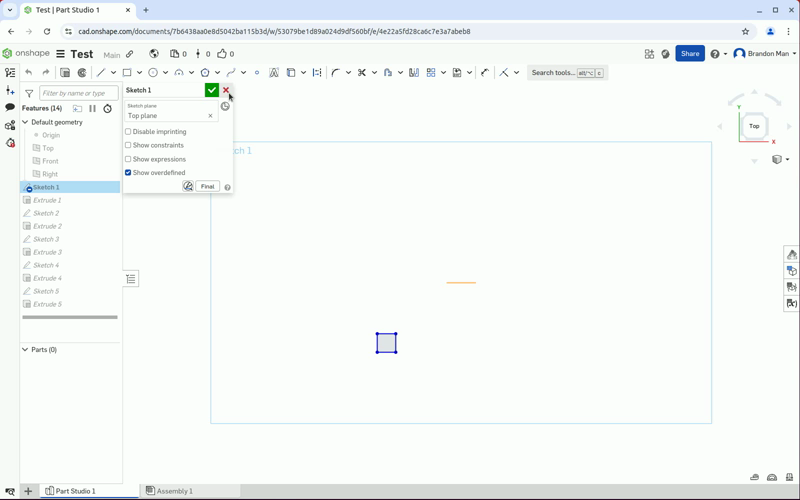
click(229, 92)
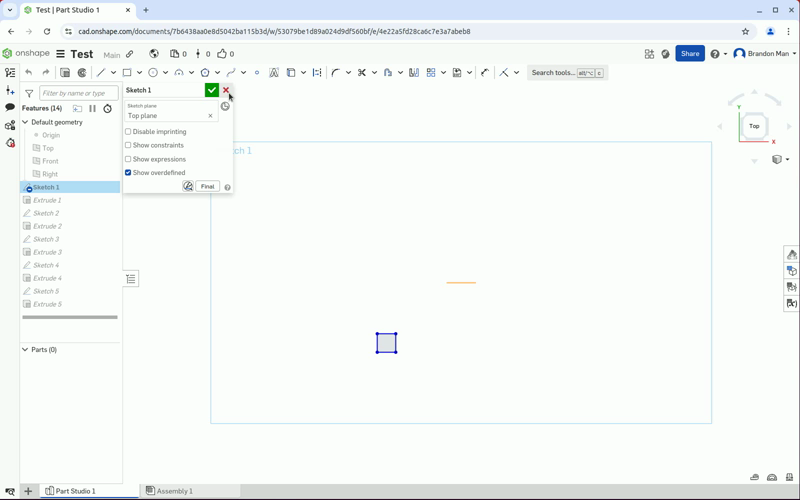
key(shift+s)
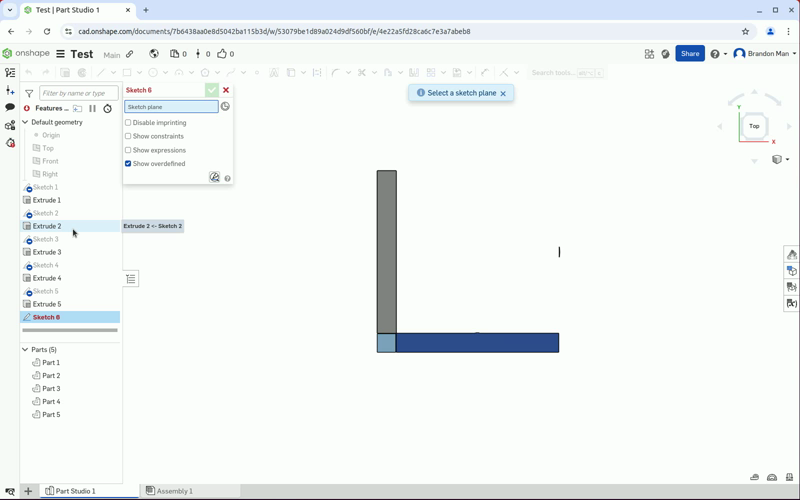
scroll(3)
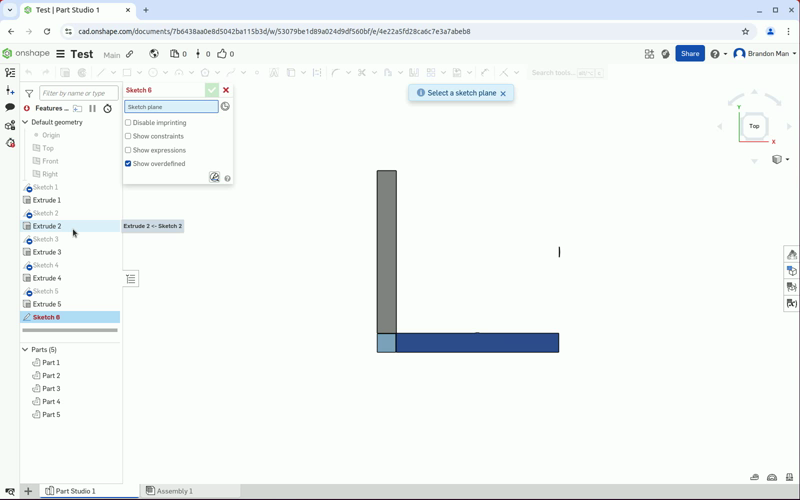
mouse_move(73, 150)
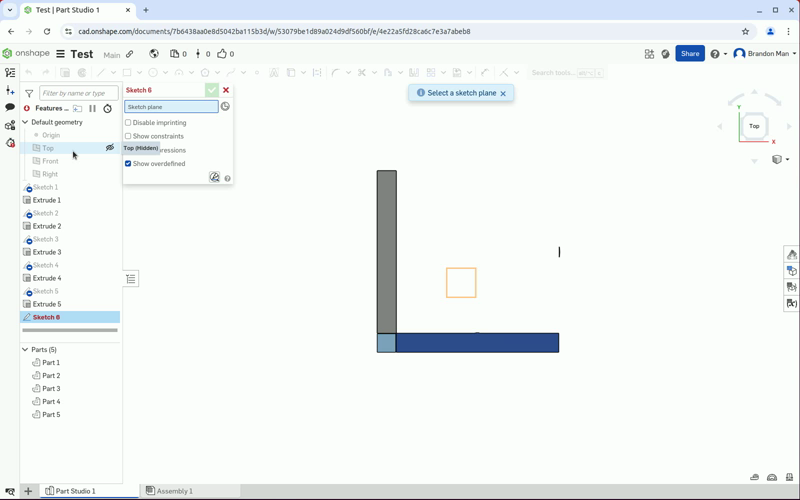
click(73, 150)
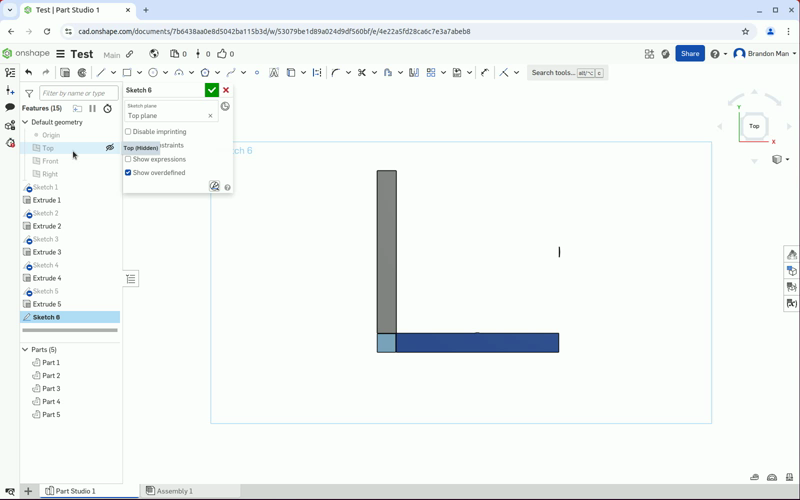
mouse_move(73, 352)
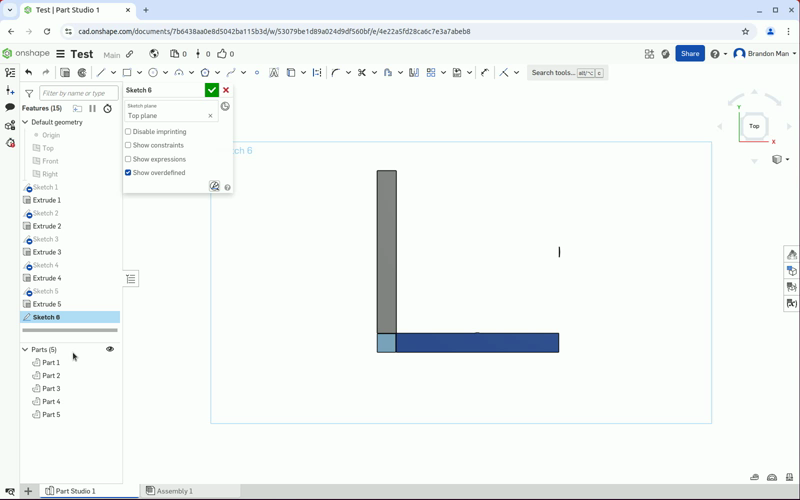
key(y)
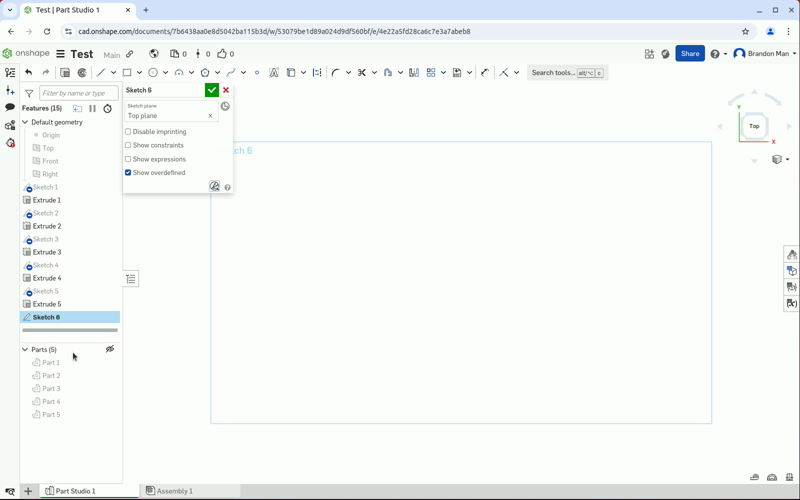
key(l)
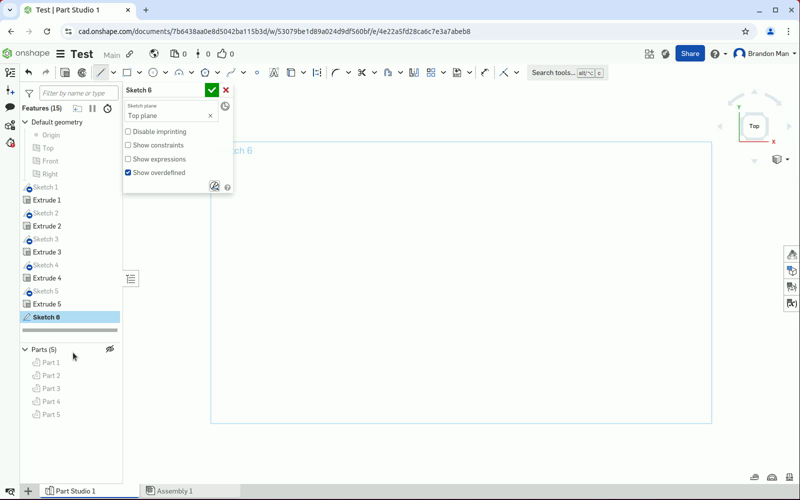
key_down(shift)
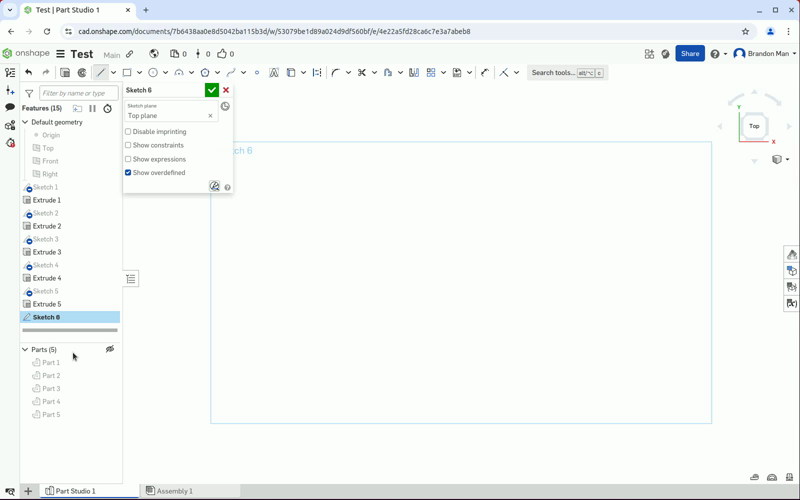
mouse_move(377, 352)
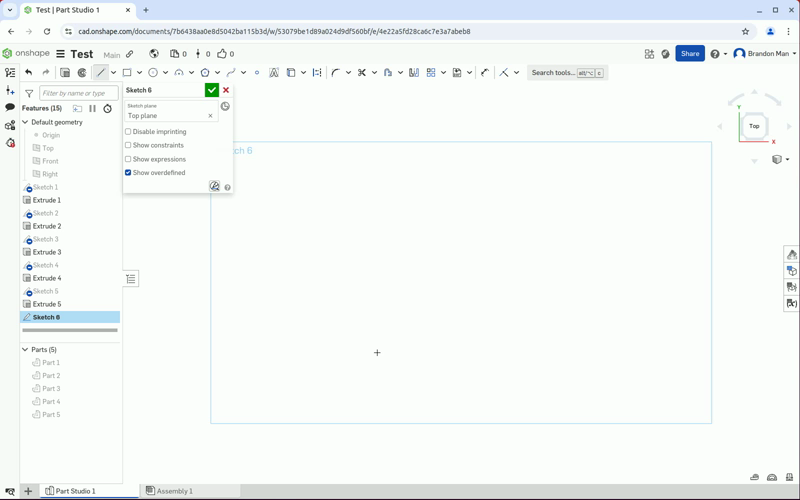
click(377, 352)
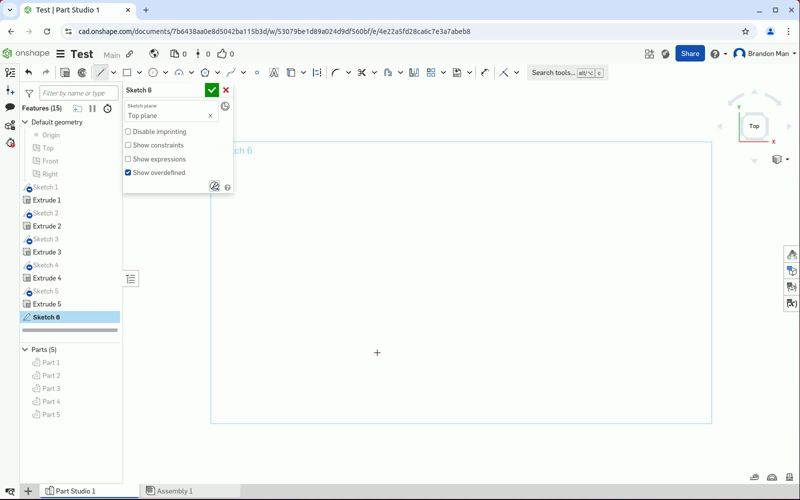
key_up(shift)
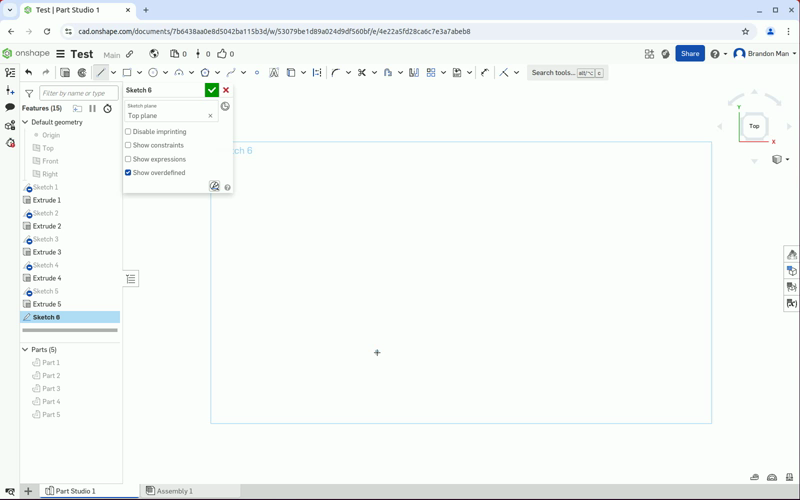
key_down(shift)
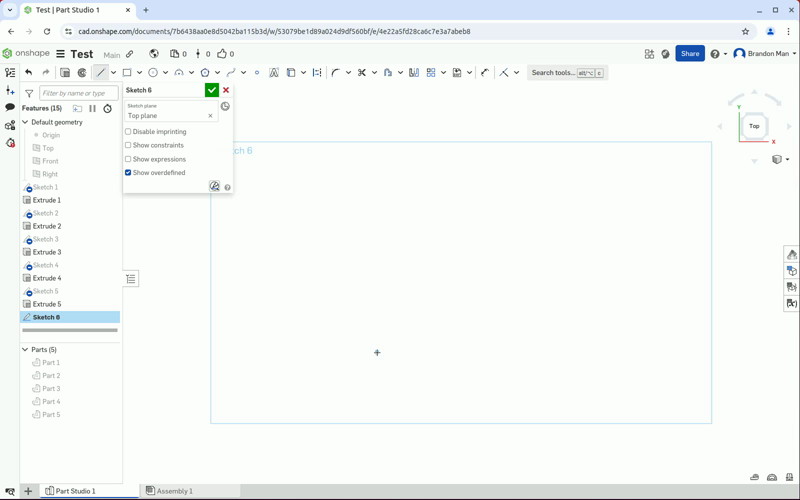
mouse_move(407, 352)
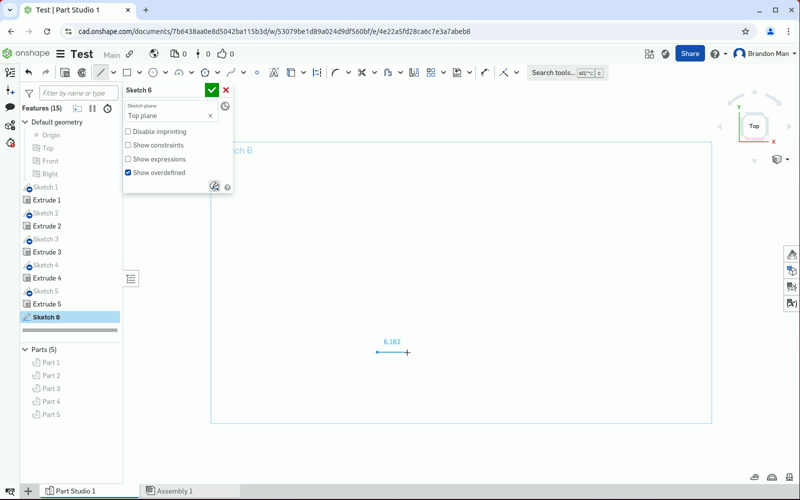
mouse_move(395, 352)
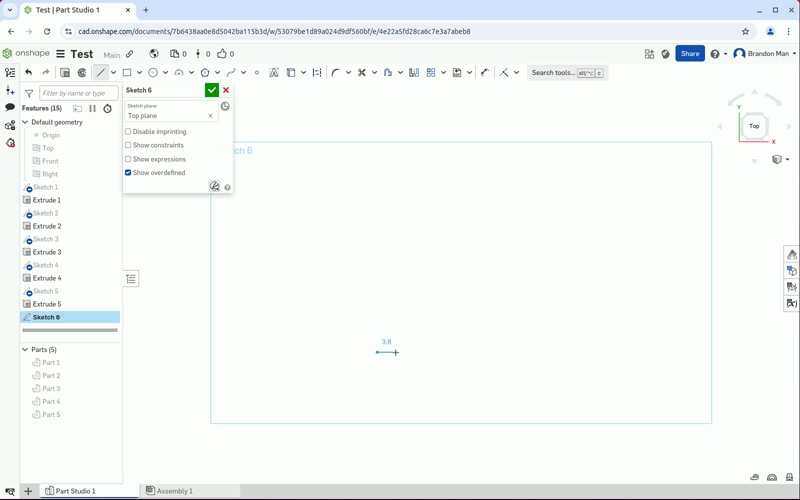
click(395, 352)
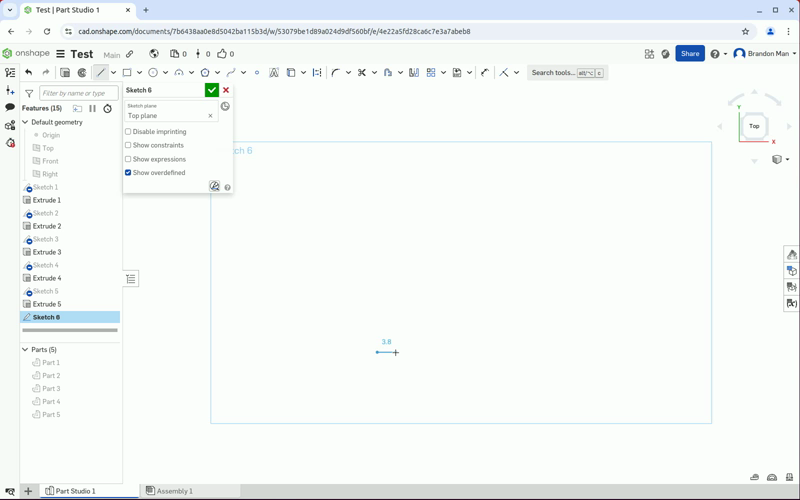
key_up(shift)
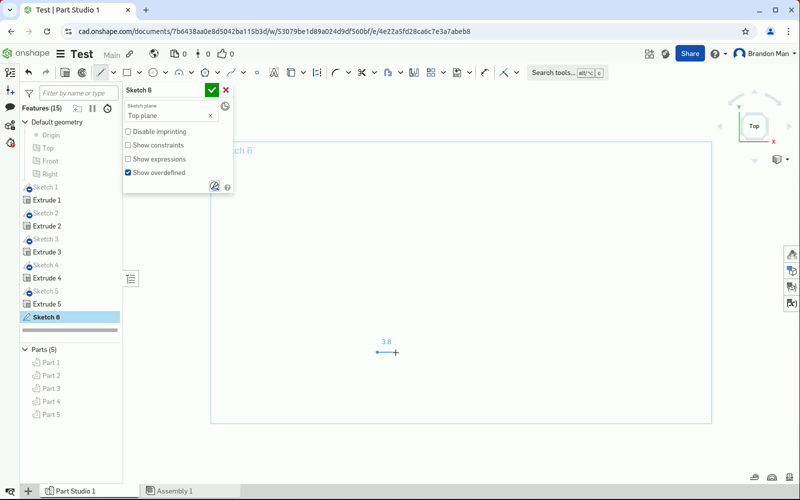
key_down(shift)
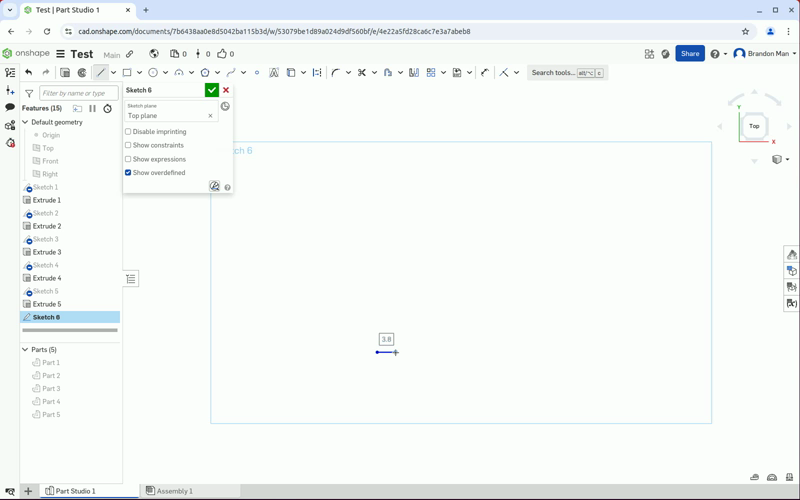
mouse_move(425, 352)
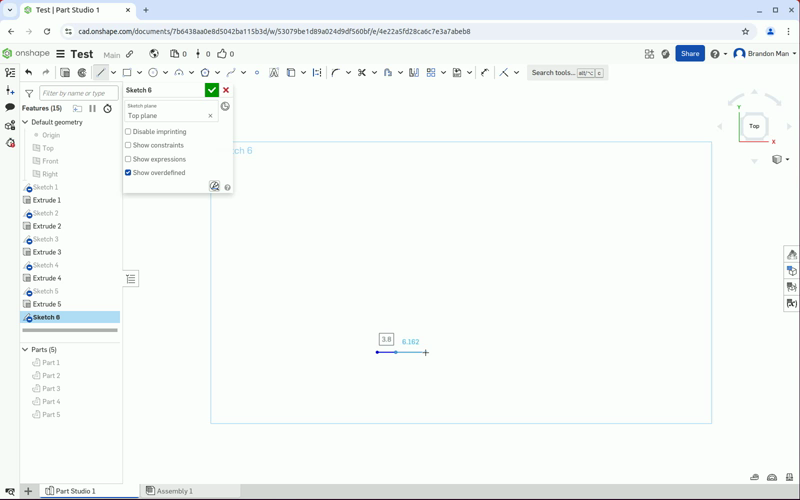
mouse_move(395, 333)
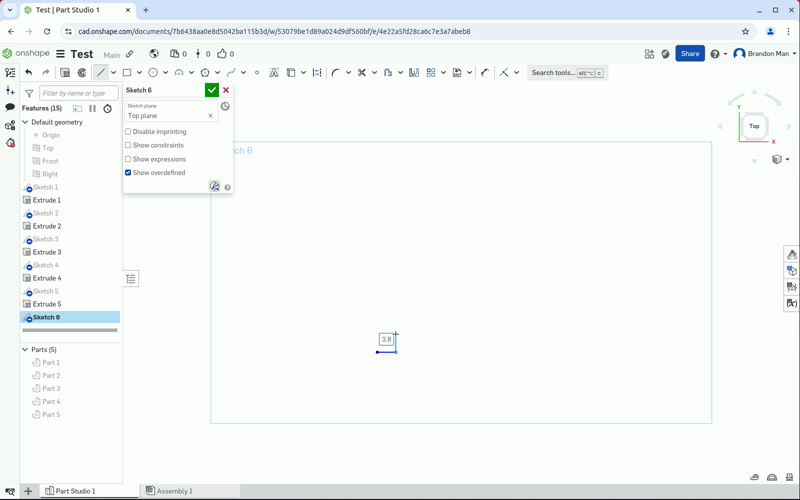
click(395, 333)
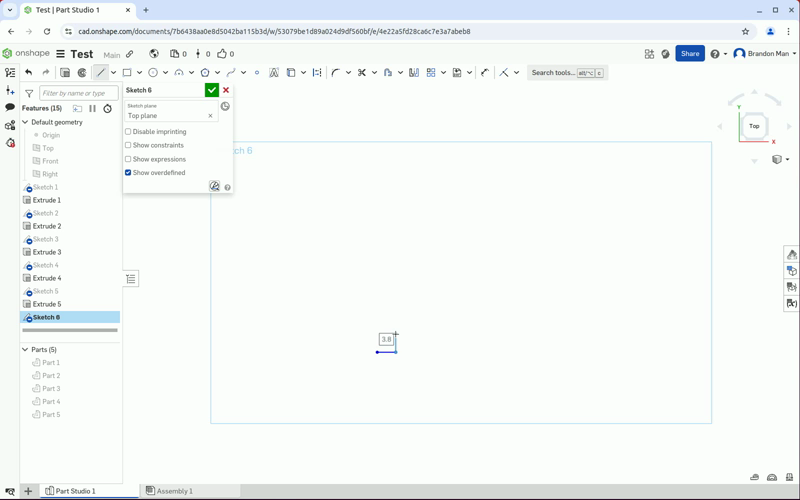
key_up(shift)
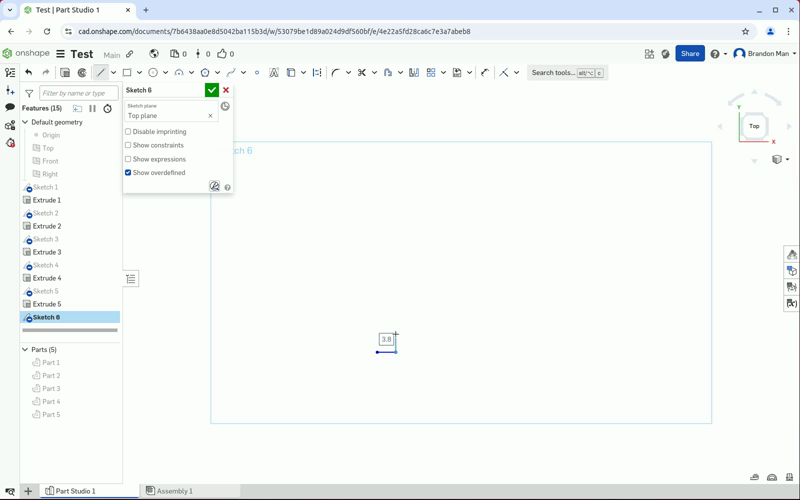
key_down(shift)
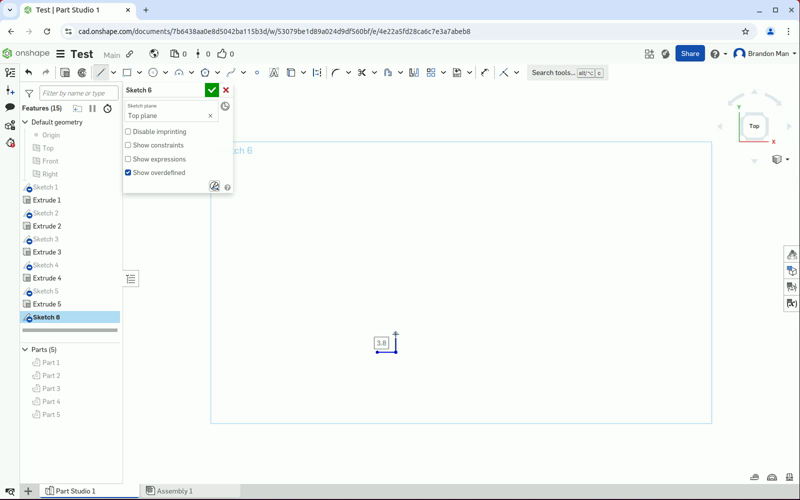
mouse_move(425, 333)
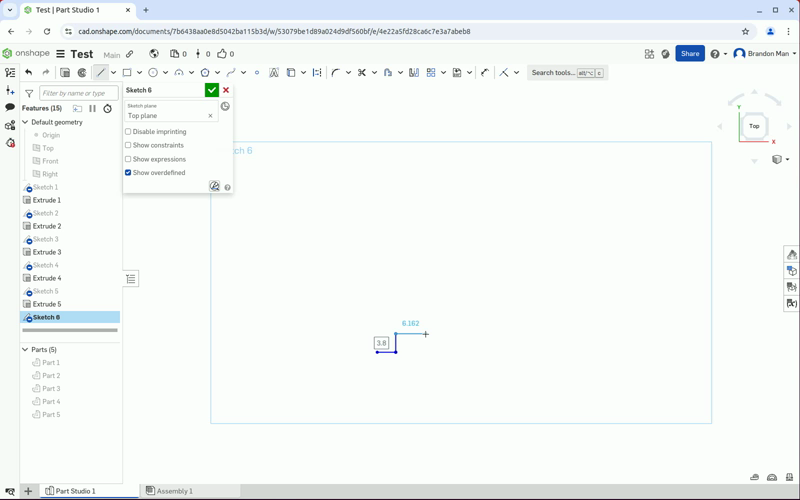
mouse_move(377, 333)
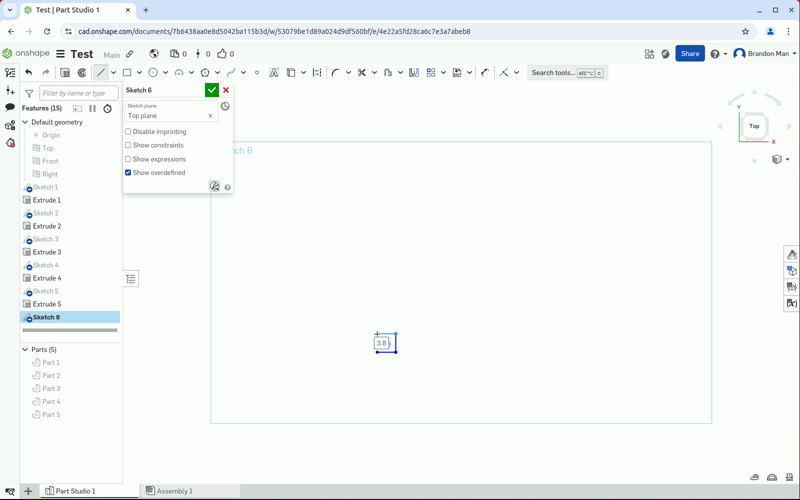
click(377, 333)
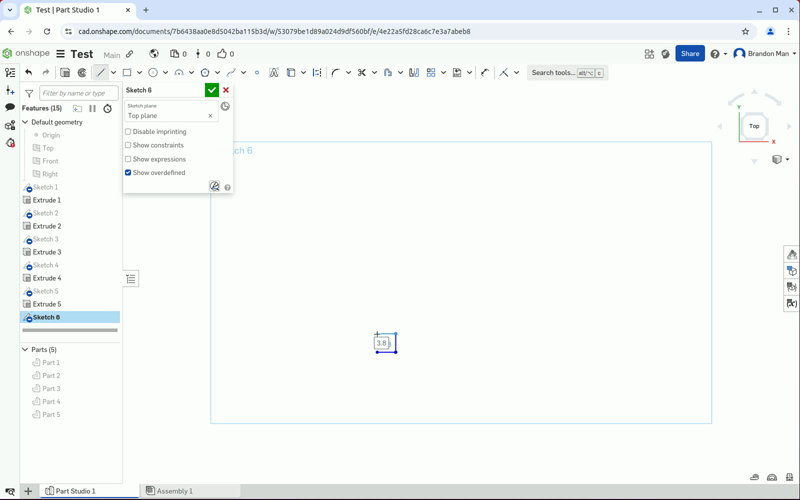
key_up(shift)
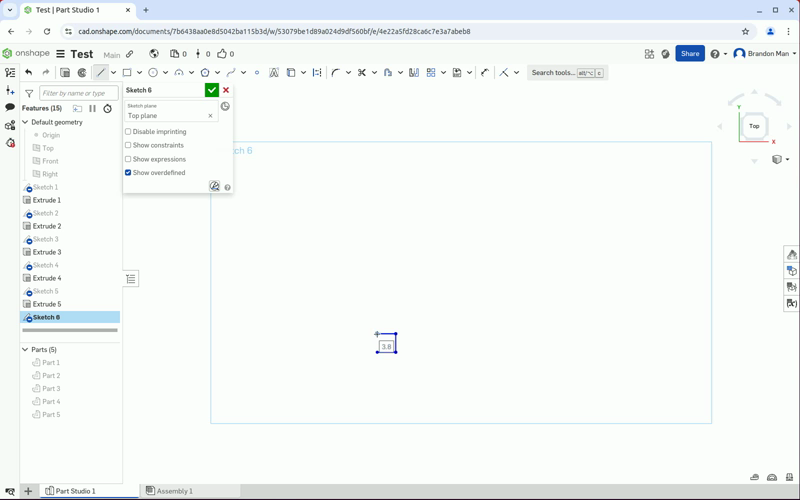
mouse_move(407, 333)
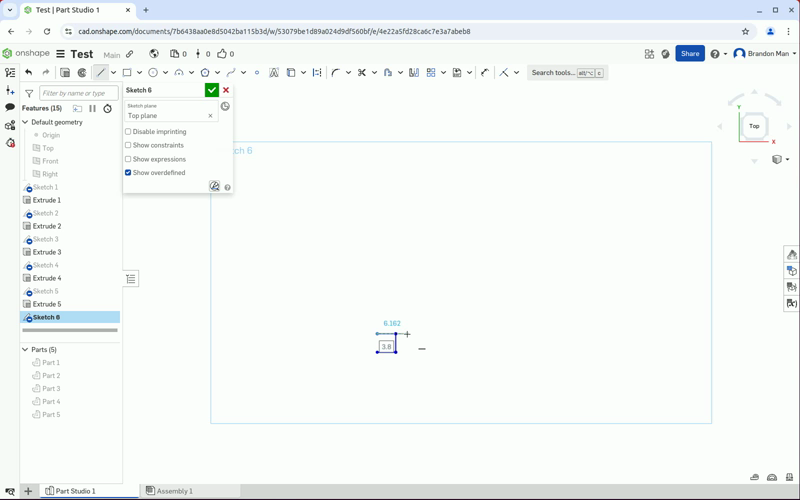
key_down(shift)
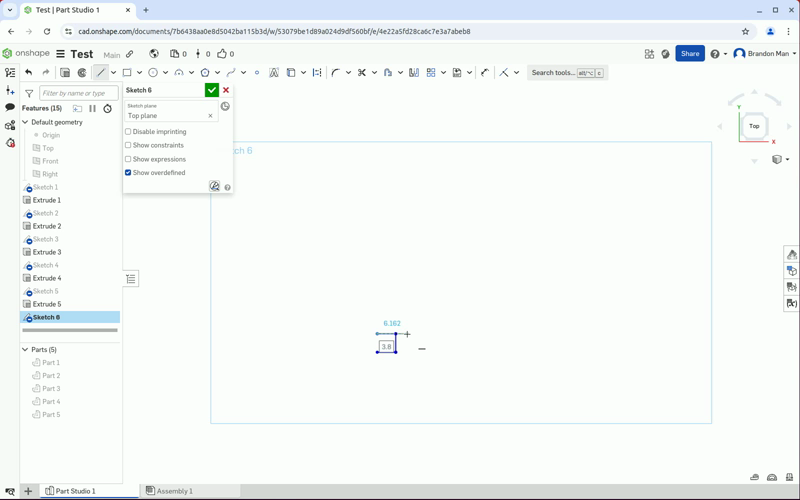
mouse_move(377, 352)
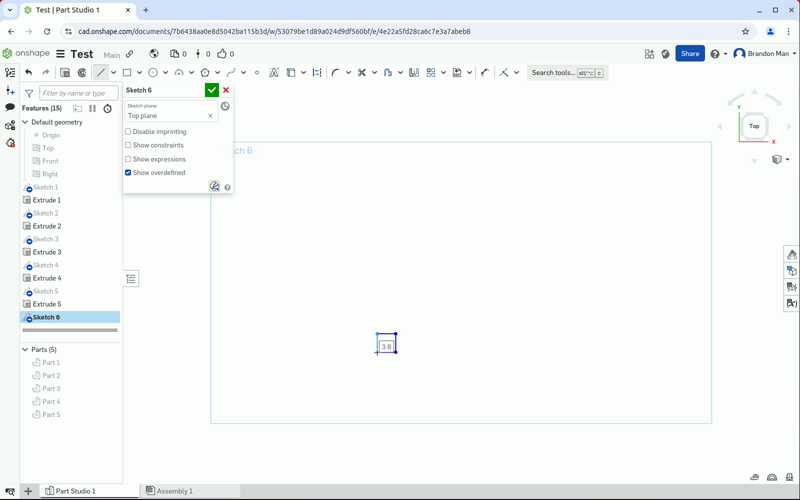
key_up(shift)
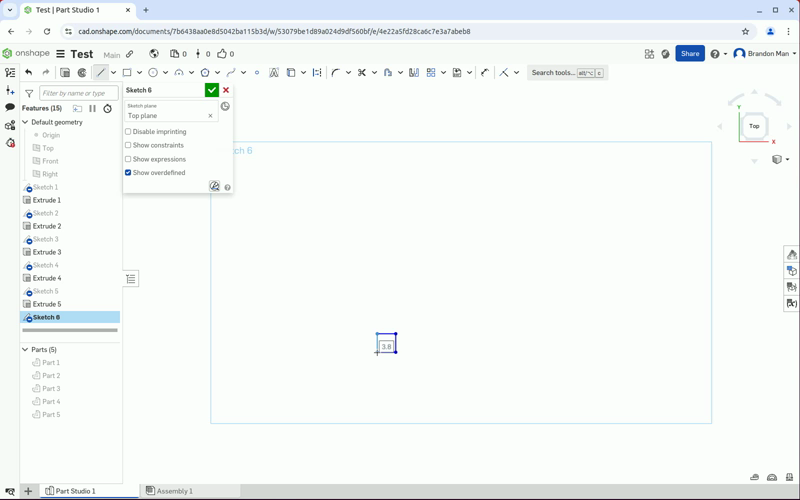
click(377, 352)
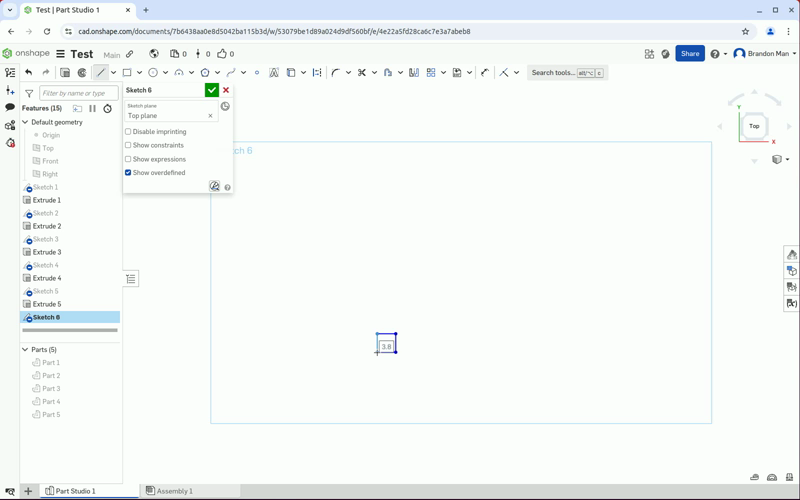
key(esc)
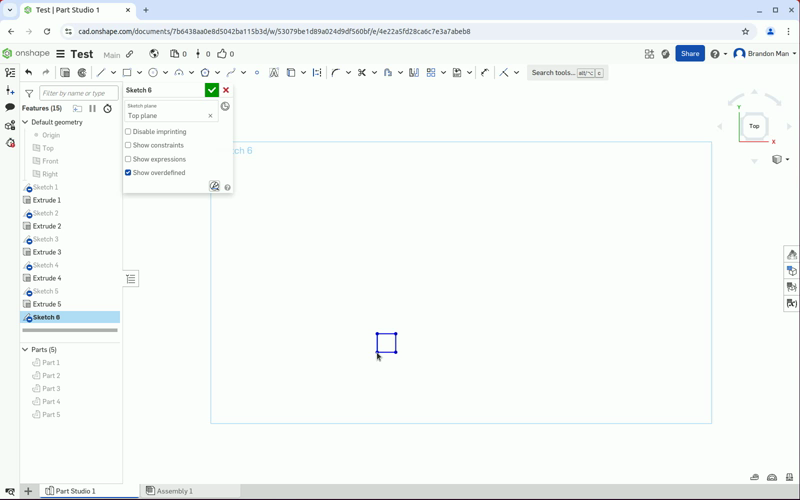
mouse_move(393, 334)
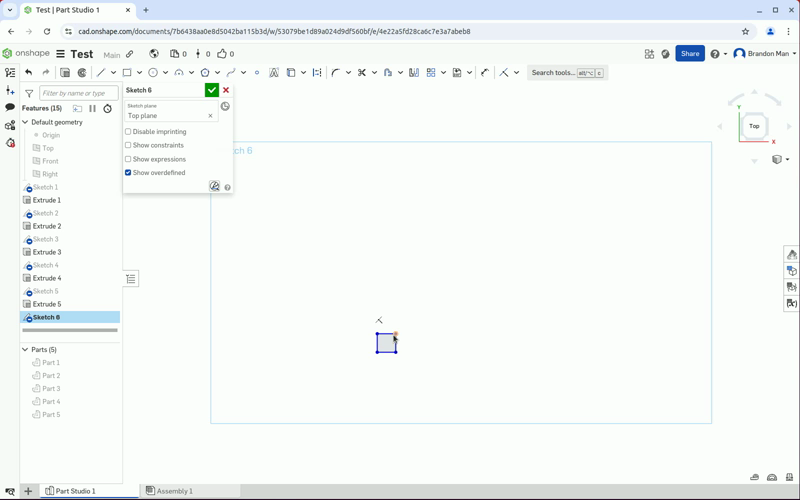
scroll(6)
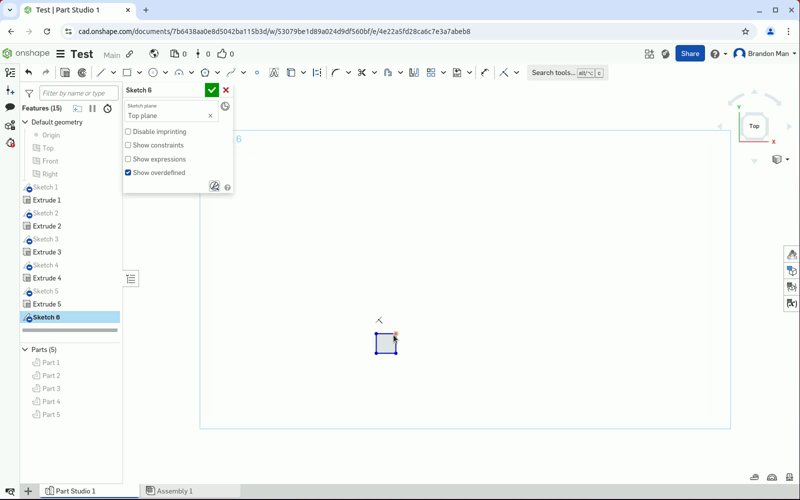
scroll(6)
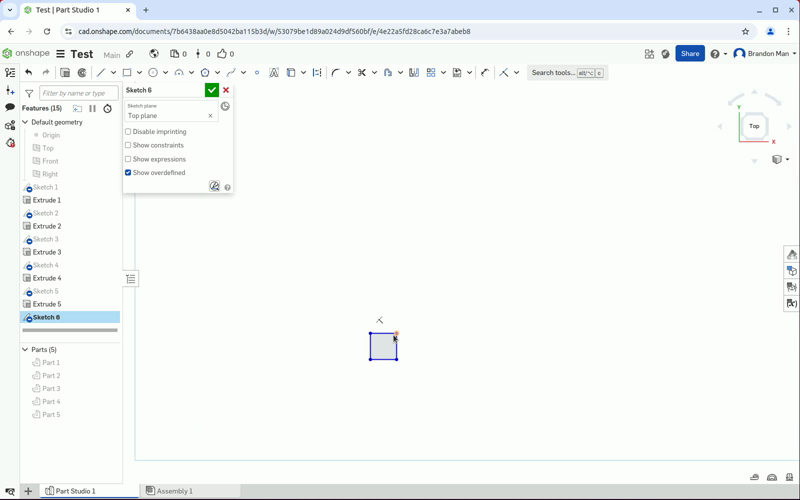
scroll(6)
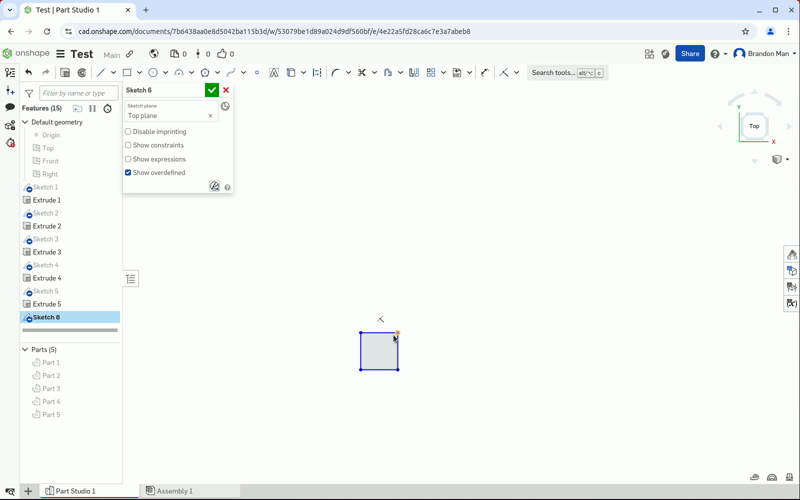
scroll(6)
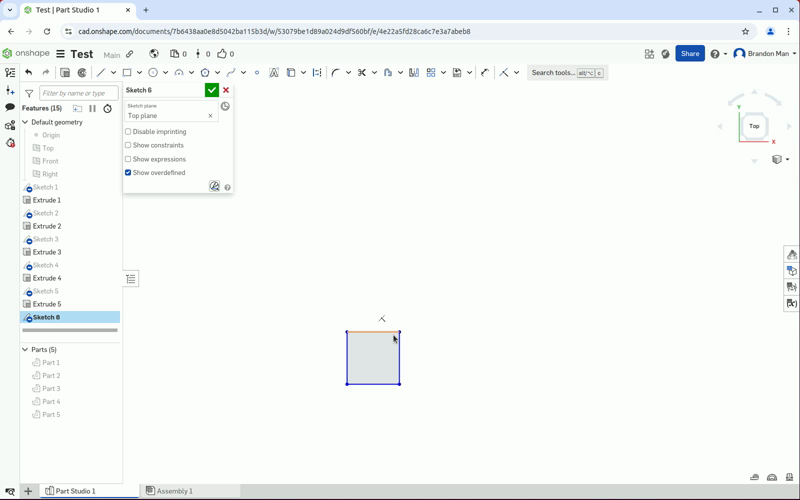
scroll(6)
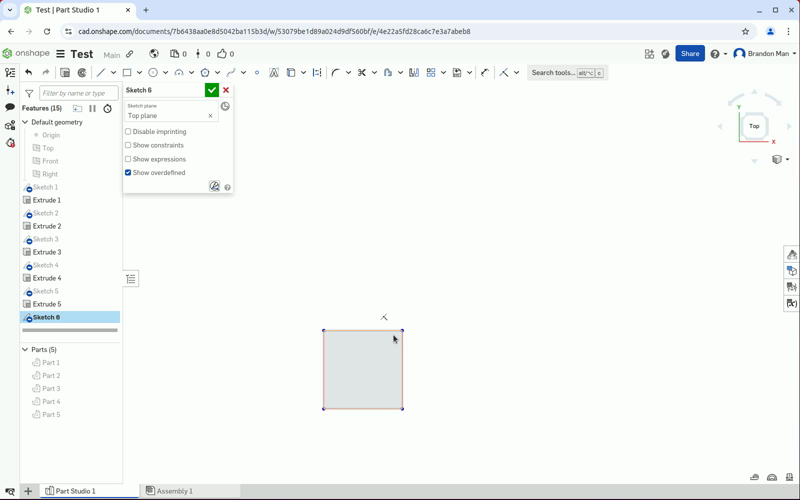
scroll(6)
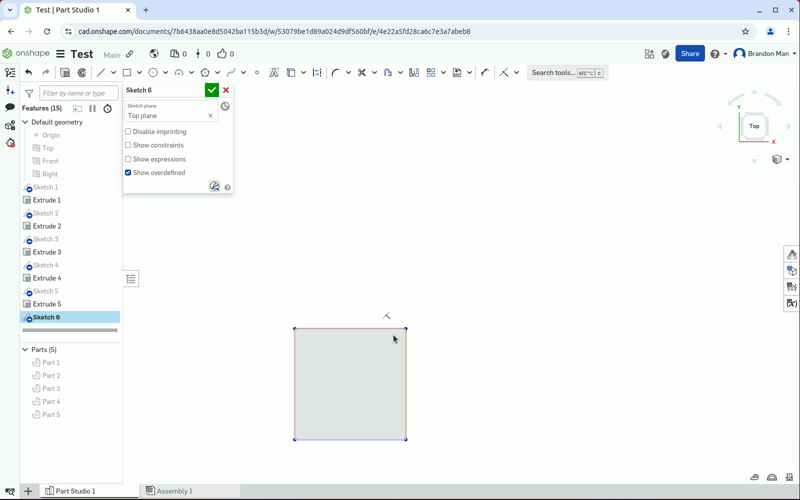
scroll(6)
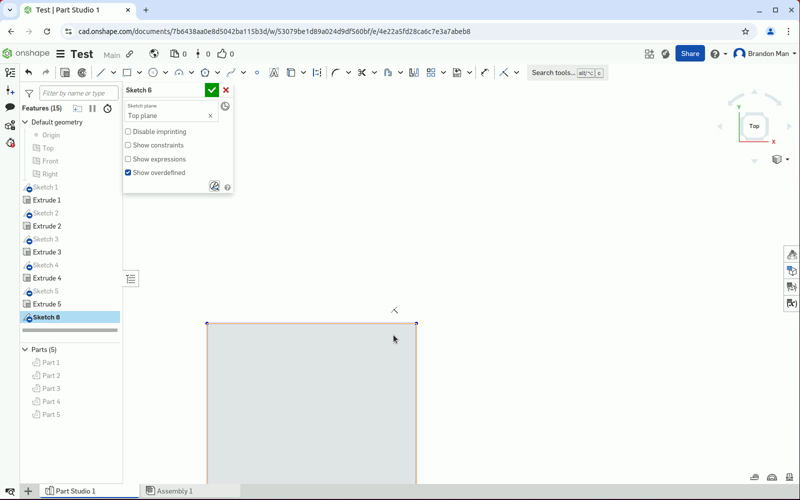
click(393, 334)
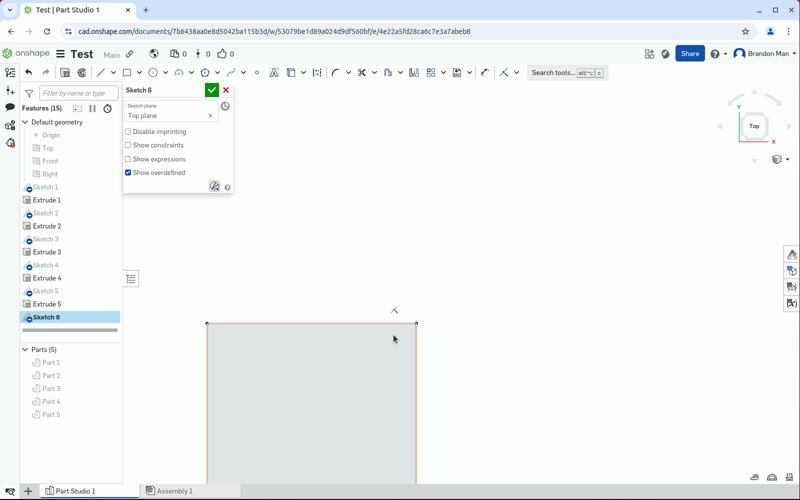
scroll(-6)
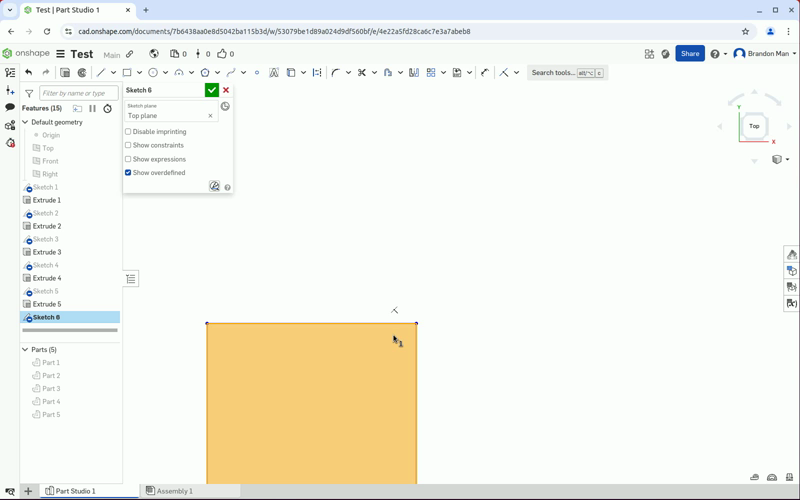
scroll(-6)
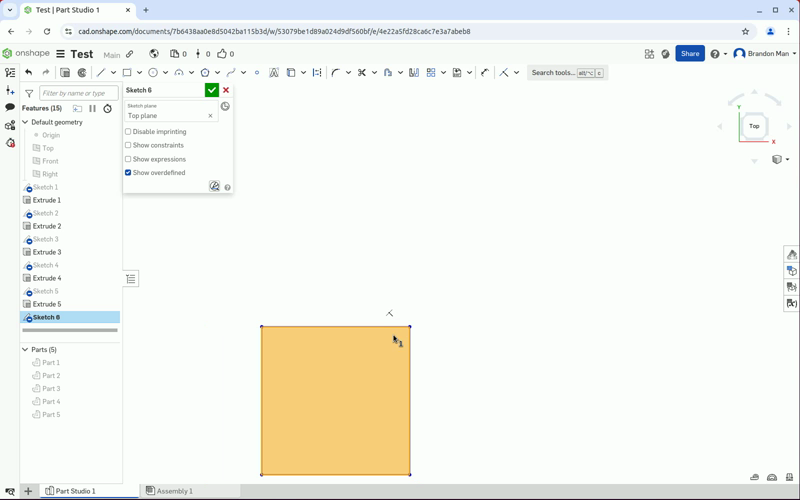
scroll(-6)
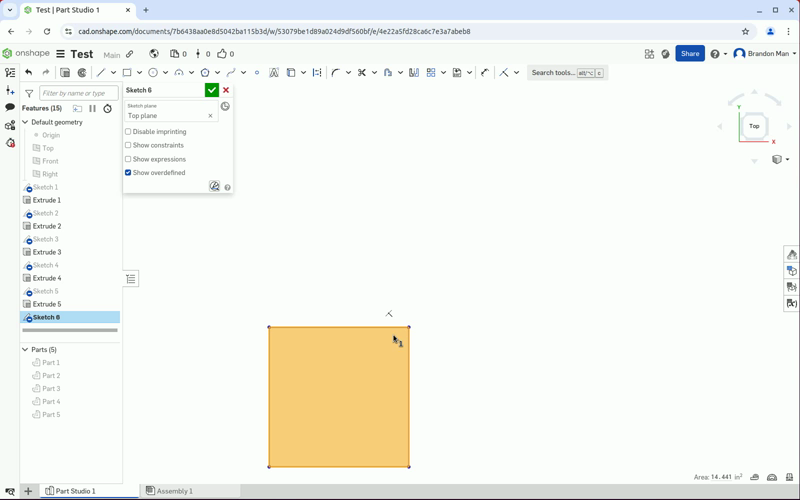
scroll(-6)
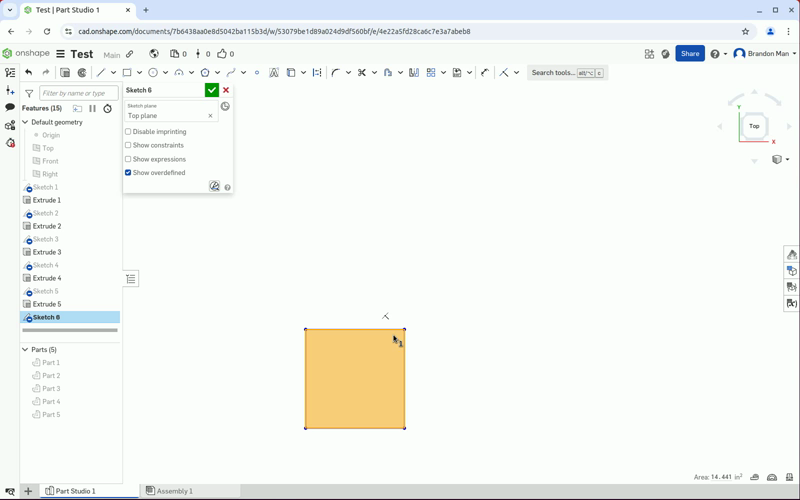
scroll(-6)
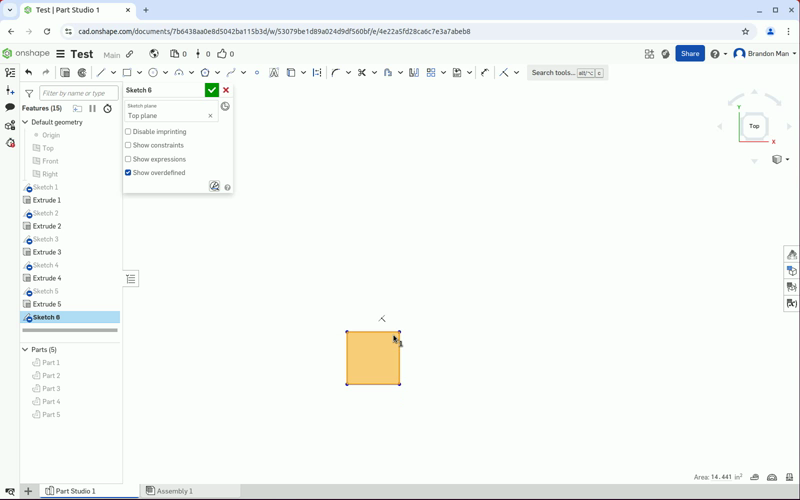
scroll(-6)
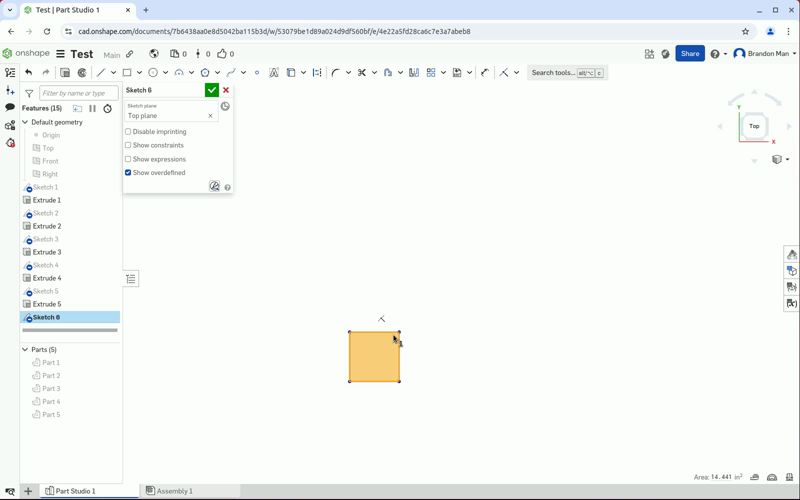
scroll(-6)
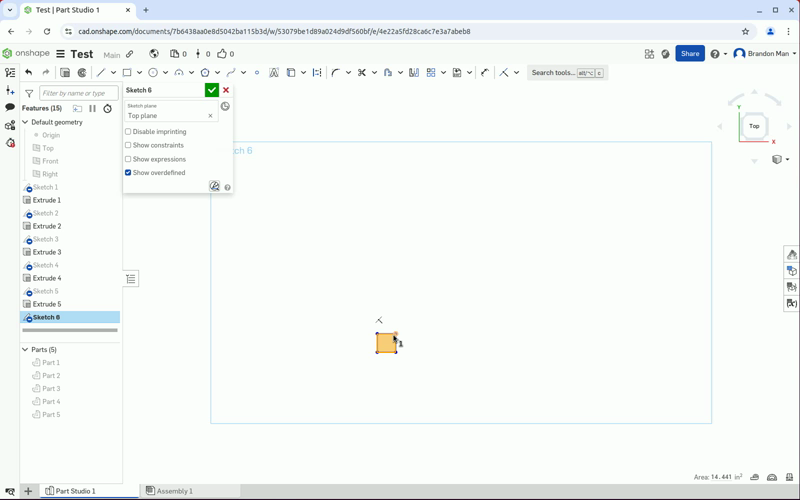
mouse_move(73, 352)
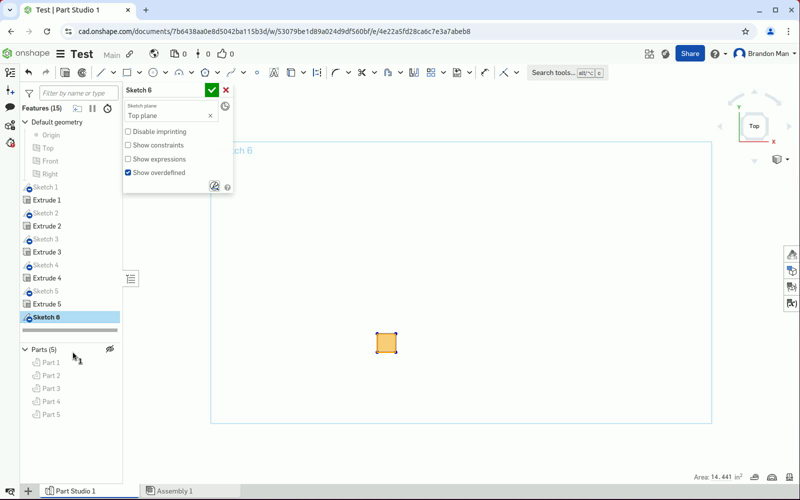
key(shift+y)
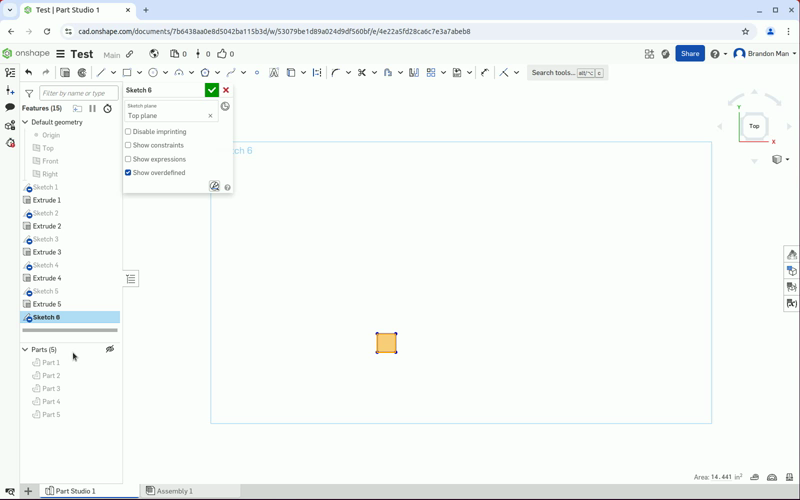
key(shift+e)
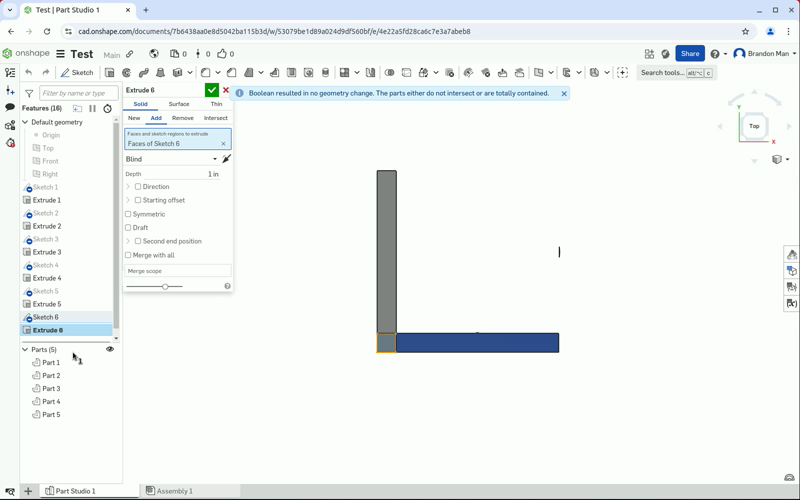
mouse_move(143, 106)
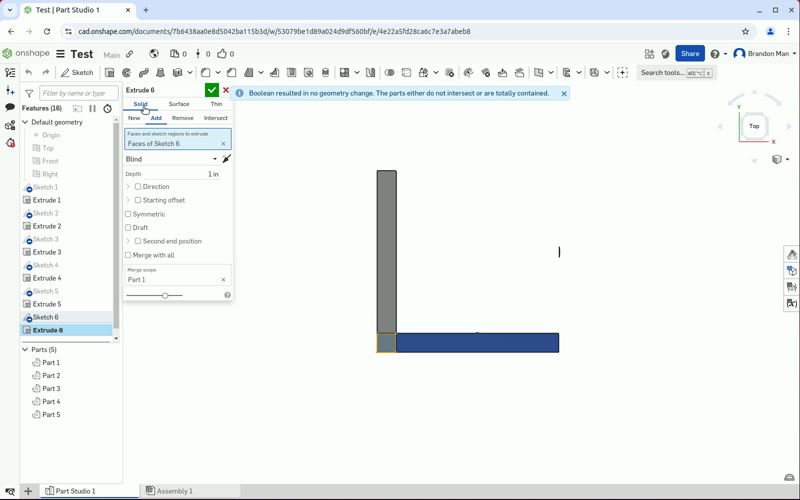
click(143, 106)
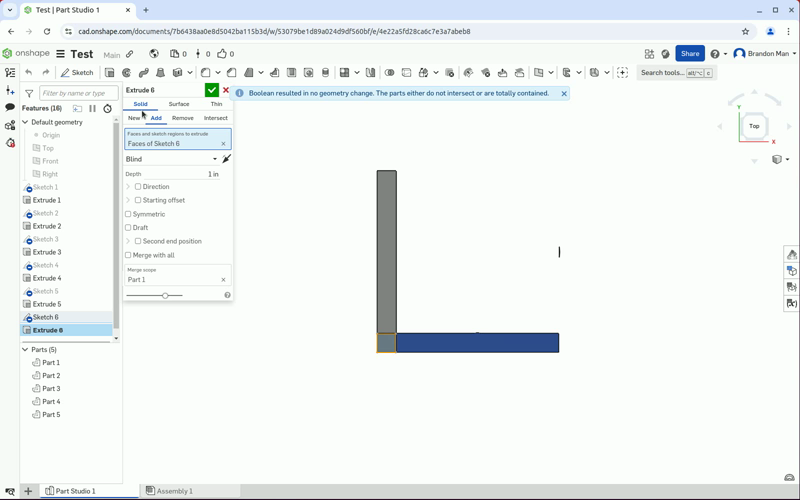
mouse_move(137, 120)
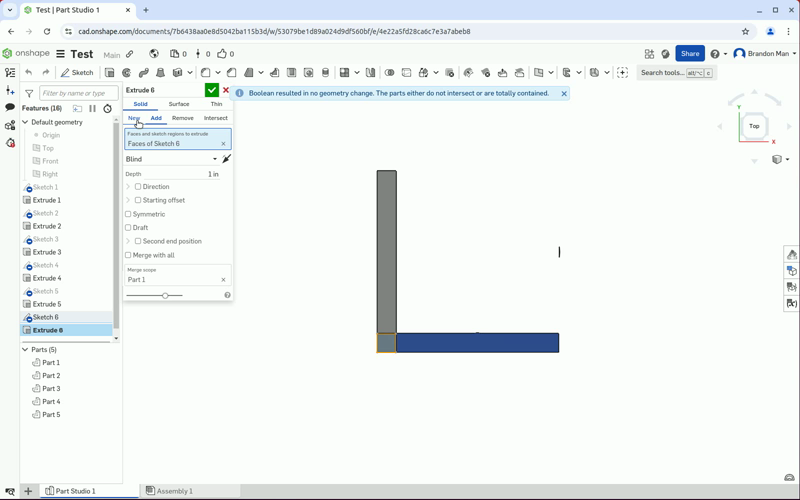
click(137, 120)
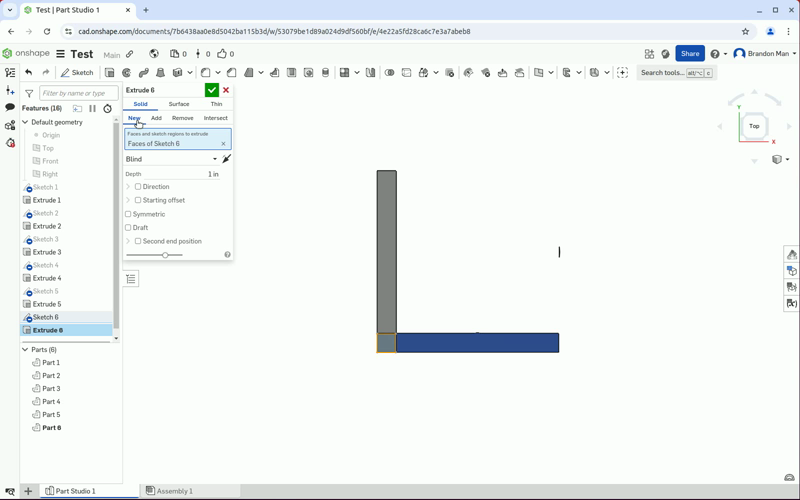
key(tab, 4)
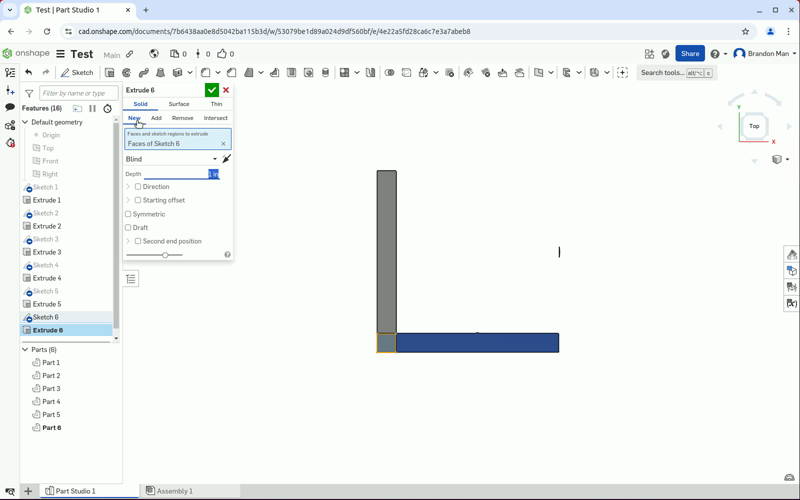
text(2.166)
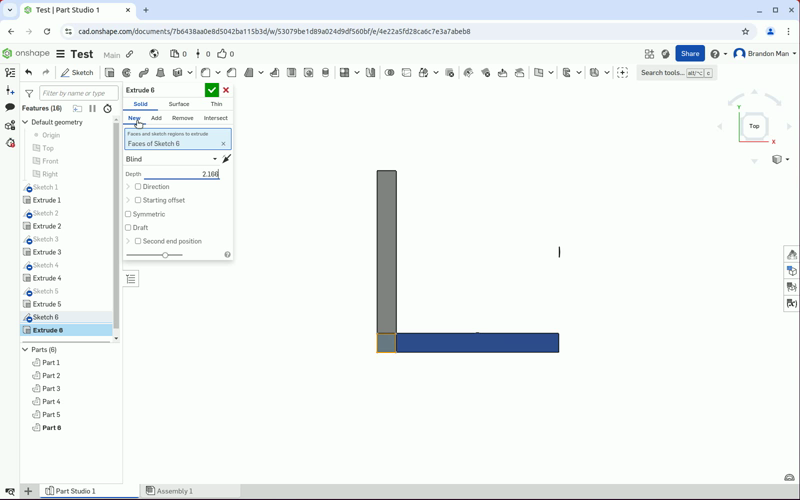
key(enter)
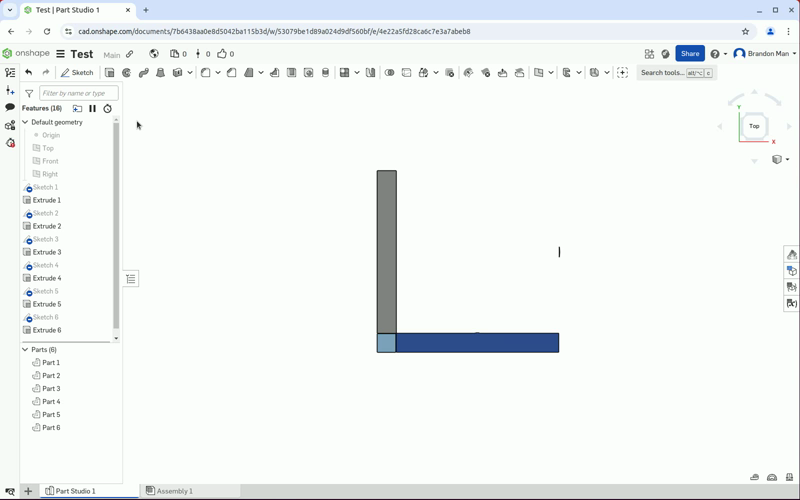
key(shift+h)
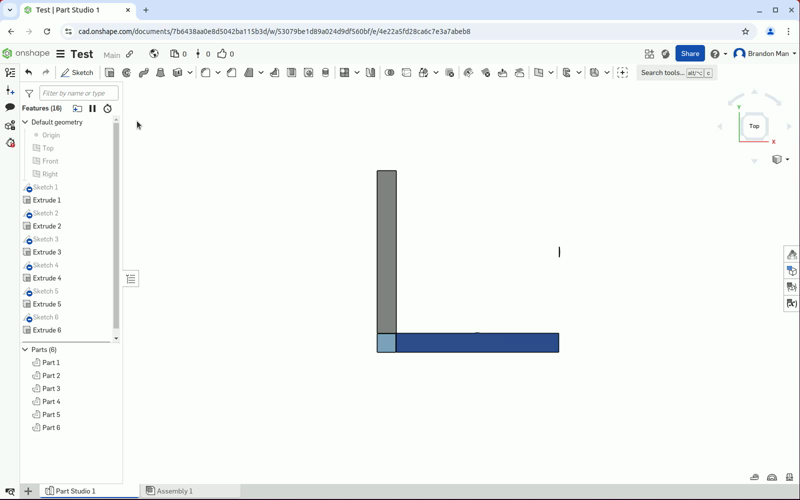
key(shift+h)
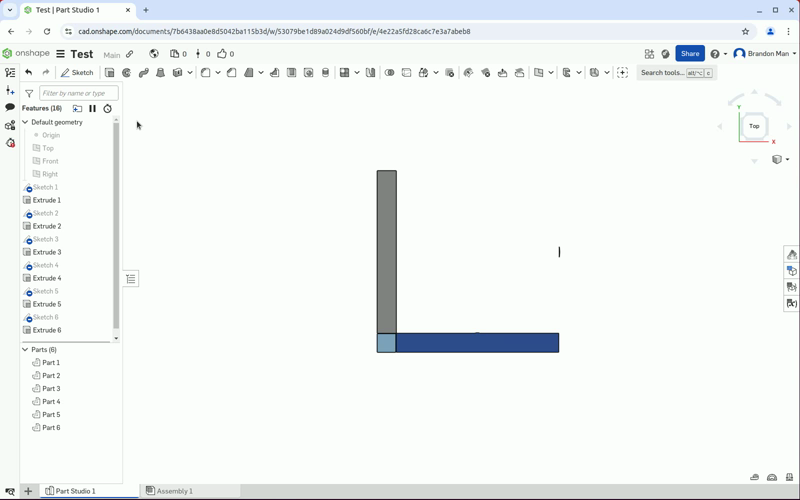
mouse_move(69, 189)
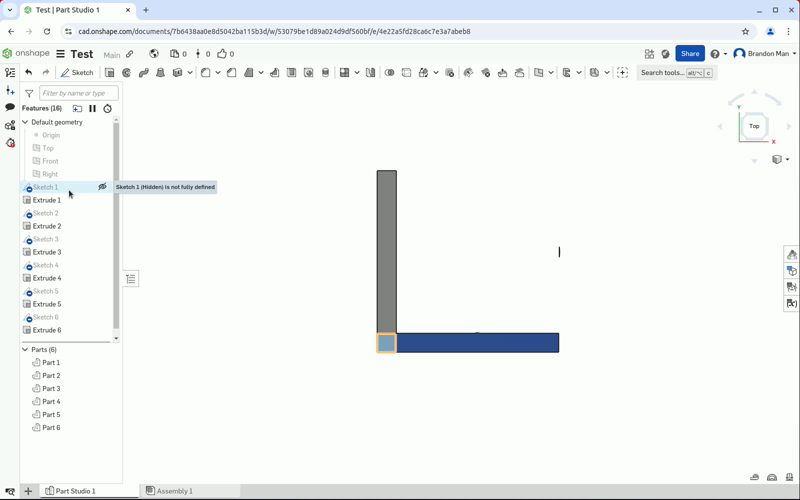
click(69, 189)
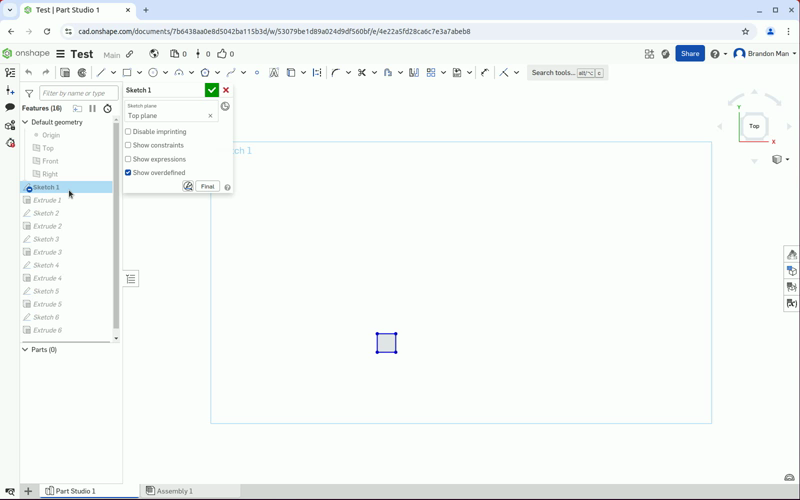
mouse_move(229, 92)
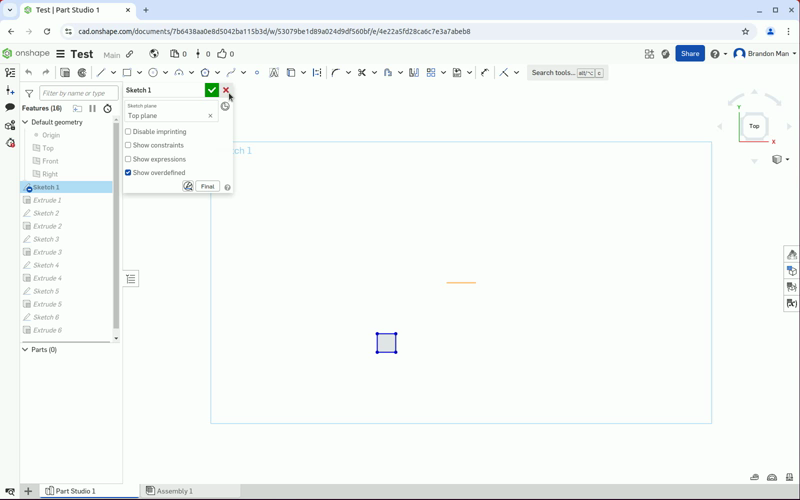
click(229, 92)
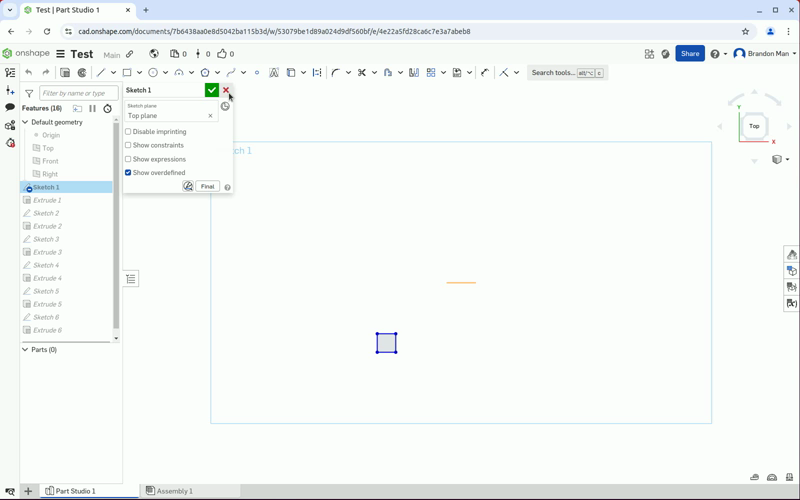
key(shift+s)
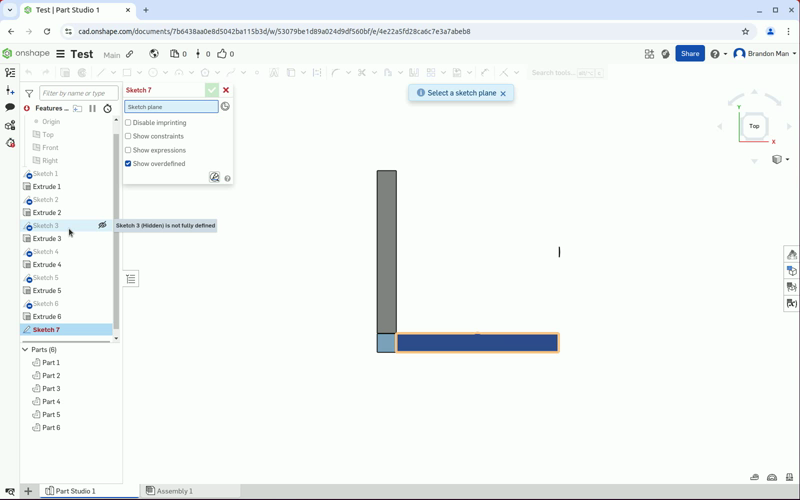
scroll(3)
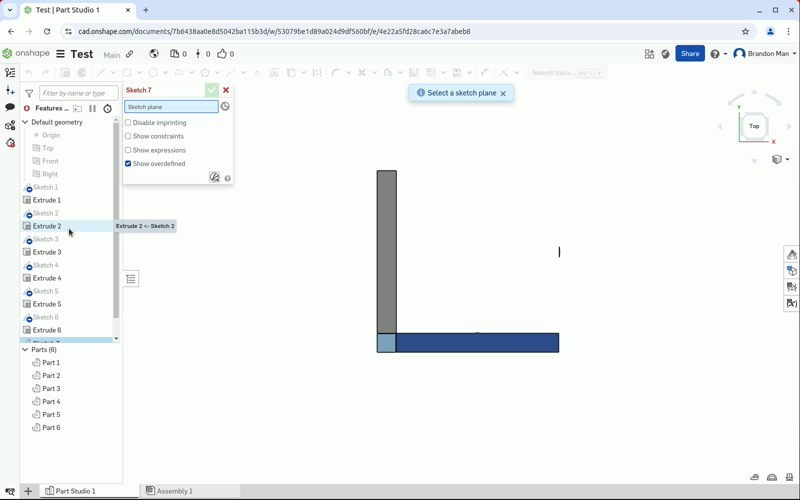
mouse_move(69, 150)
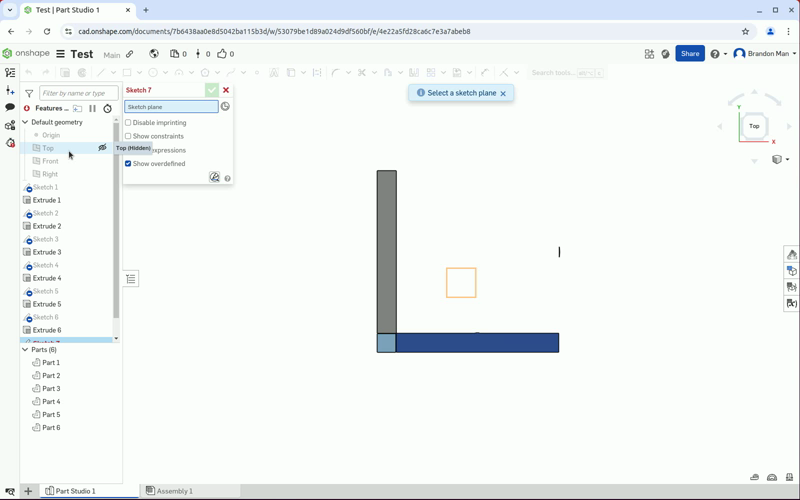
click(69, 150)
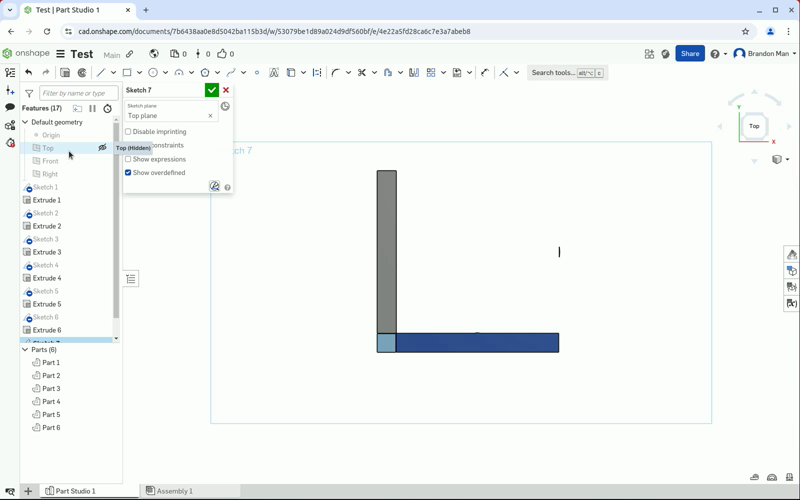
mouse_move(73, 352)
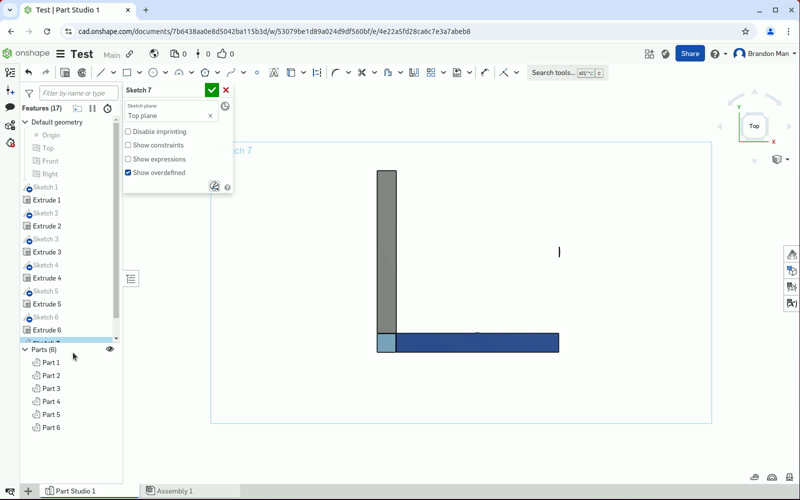
key(y)
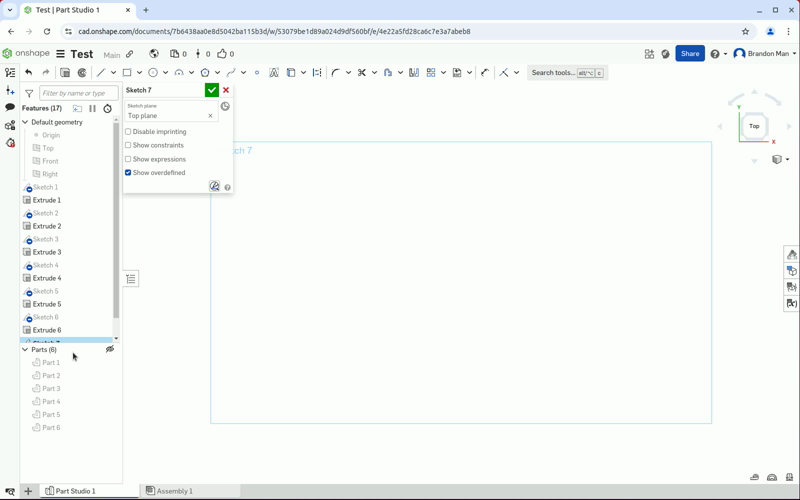
key(l)
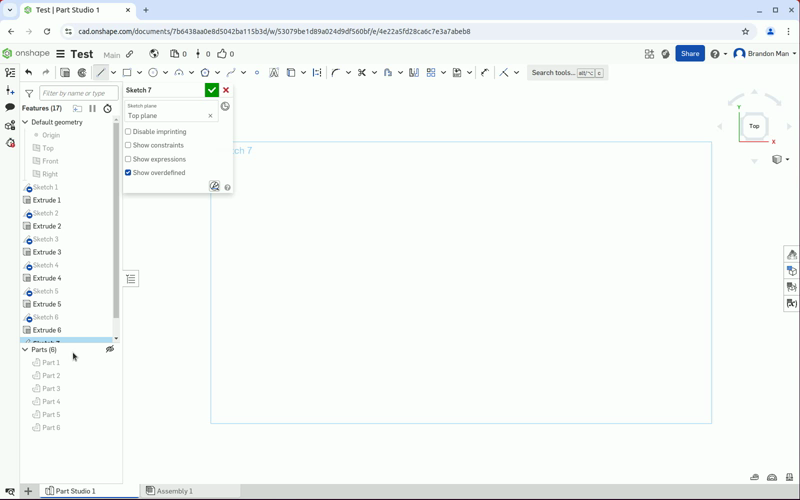
key_down(shift)
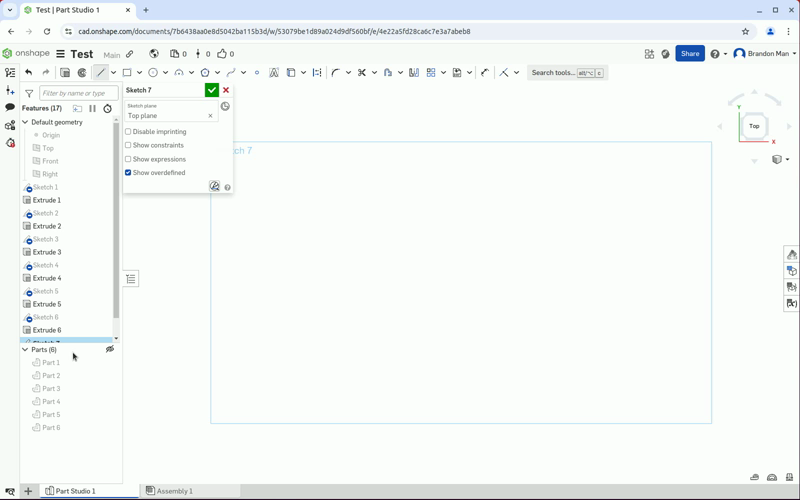
mouse_move(396, 352)
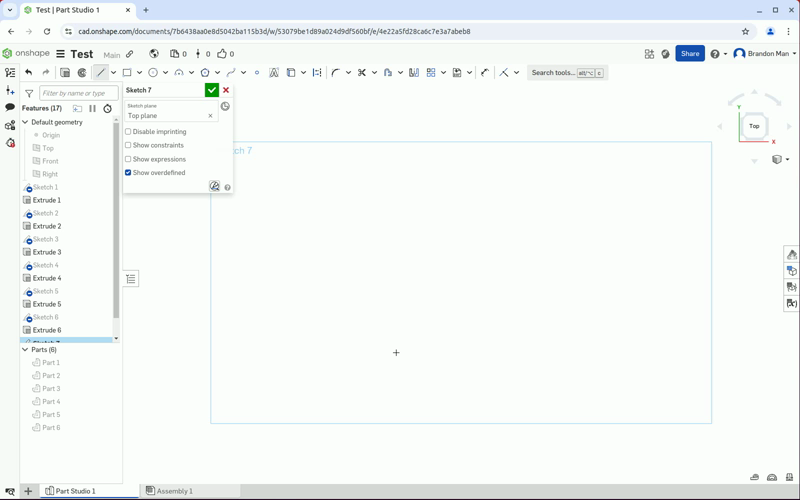
click(396, 352)
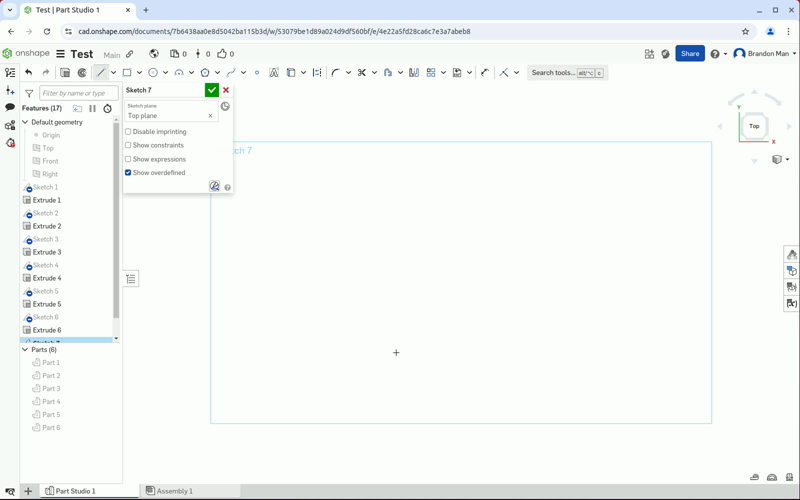
key_up(shift)
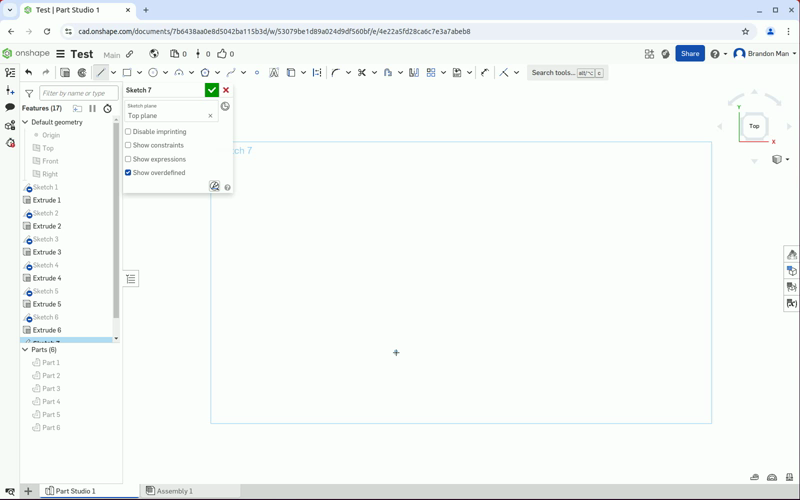
key_down(shift)
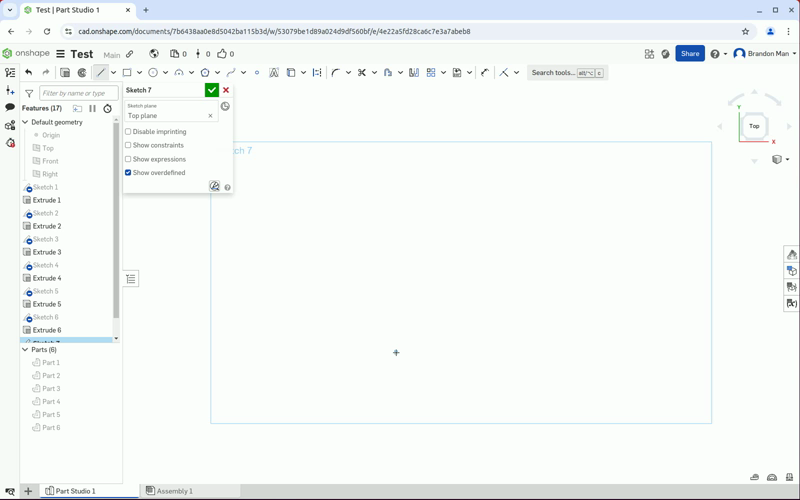
mouse_move(558, 352)
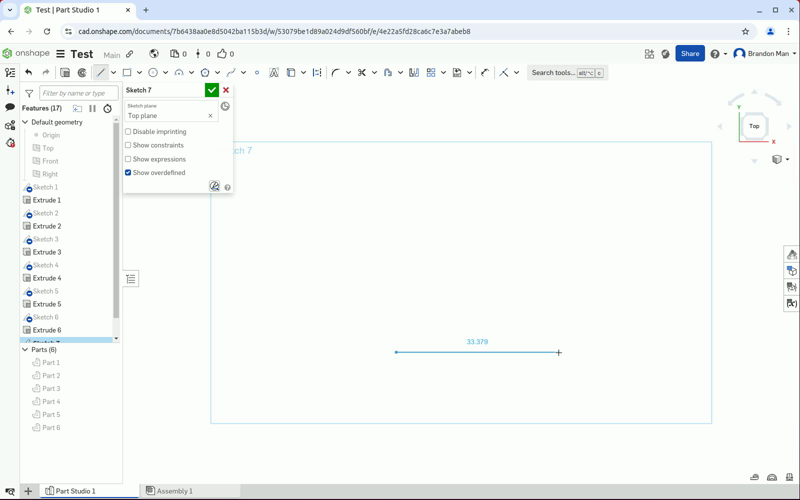
click(558, 352)
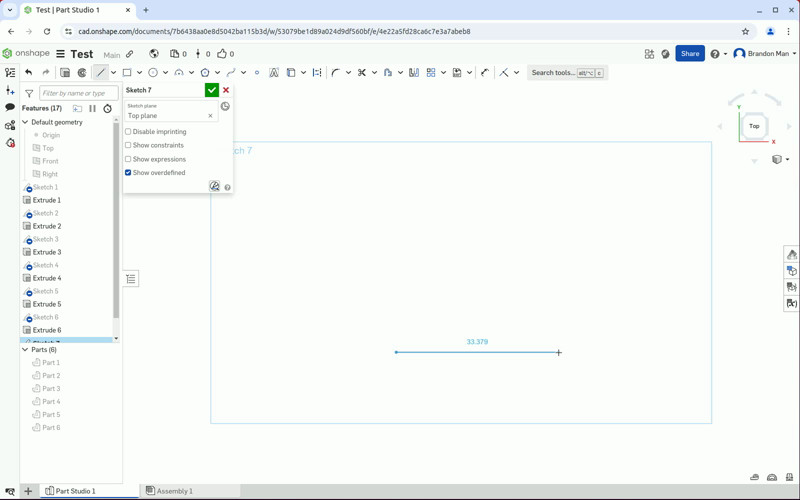
key_up(shift)
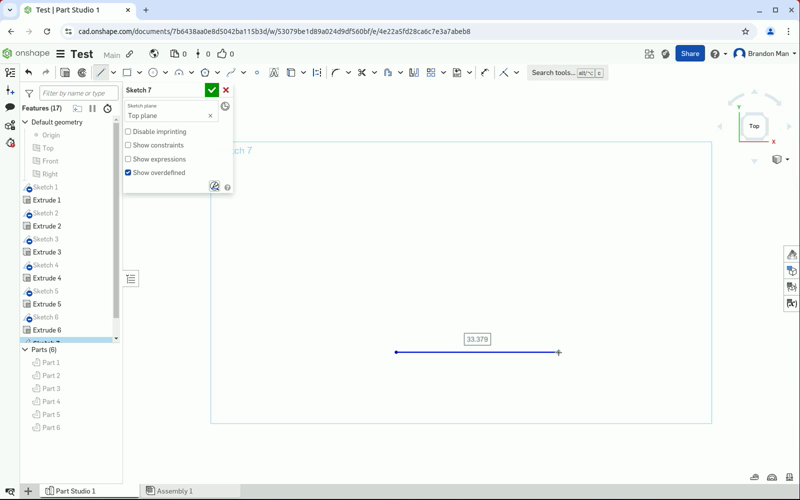
key_down(shift)
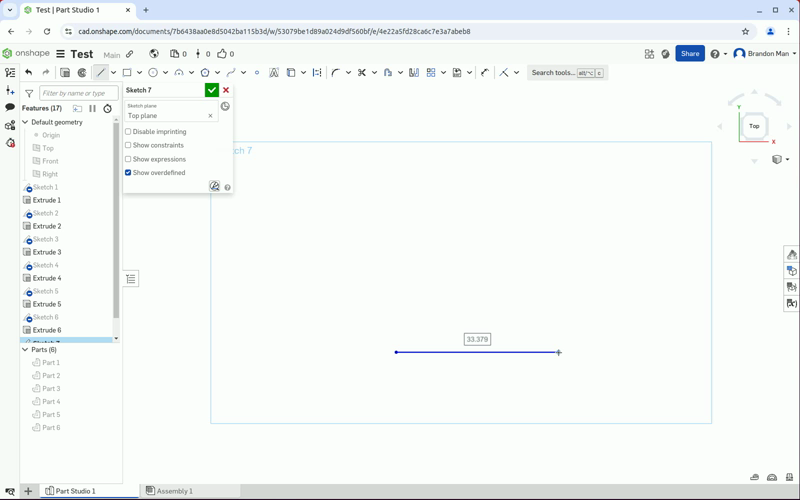
mouse_move(588, 352)
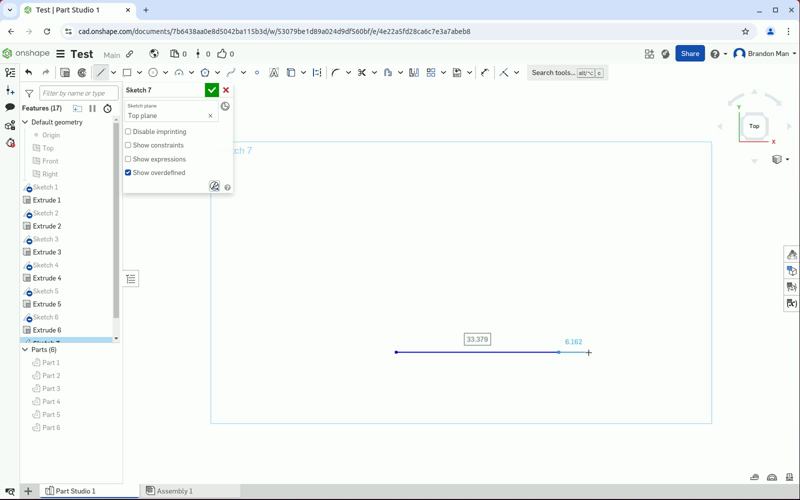
mouse_move(558, 333)
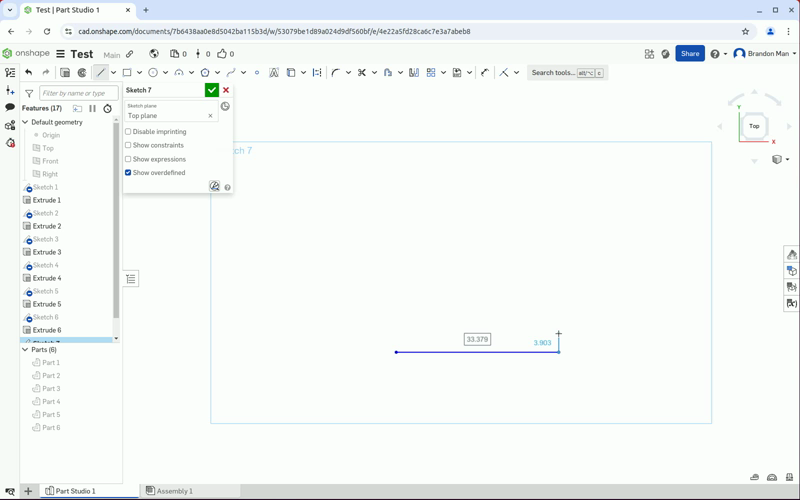
click(558, 333)
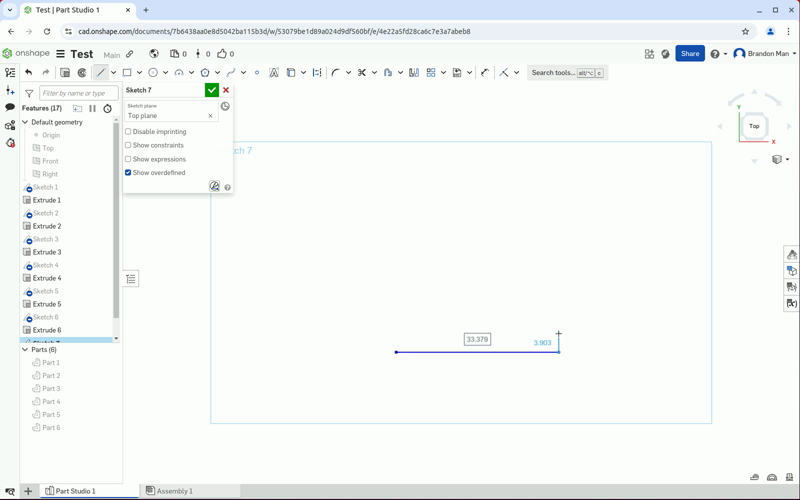
key_up(shift)
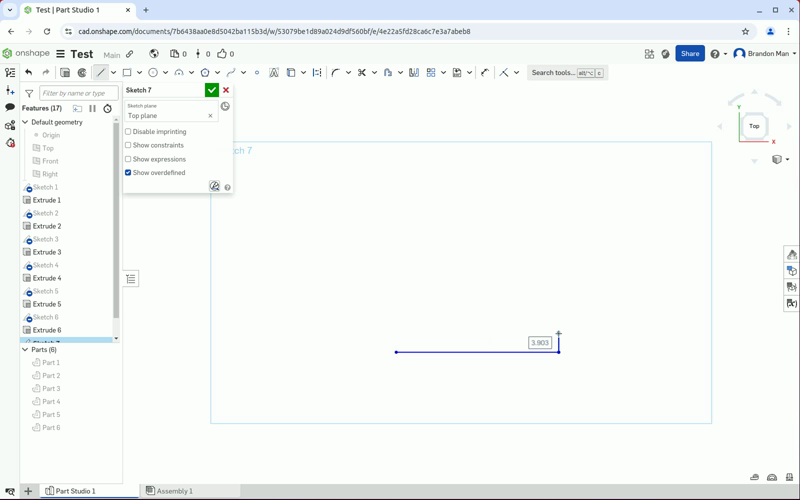
key_down(shift)
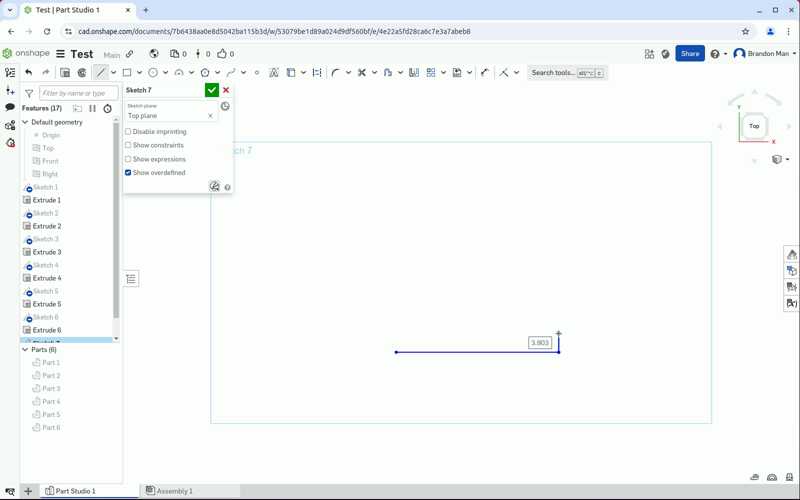
mouse_move(480, 333)
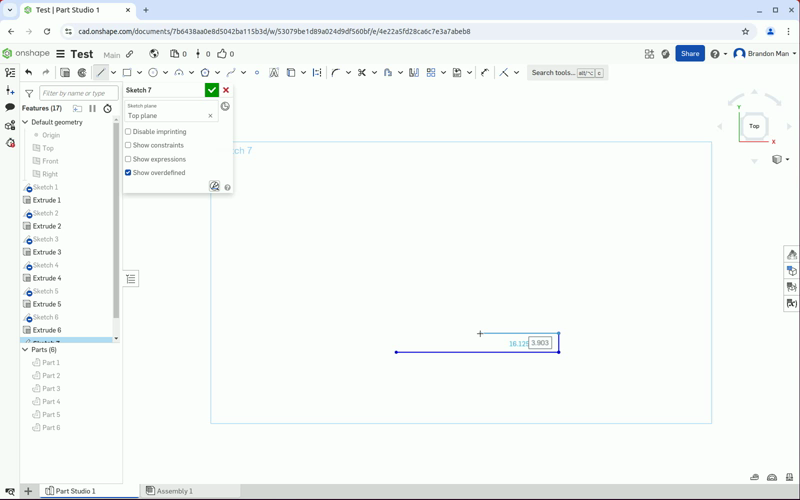
click(480, 333)
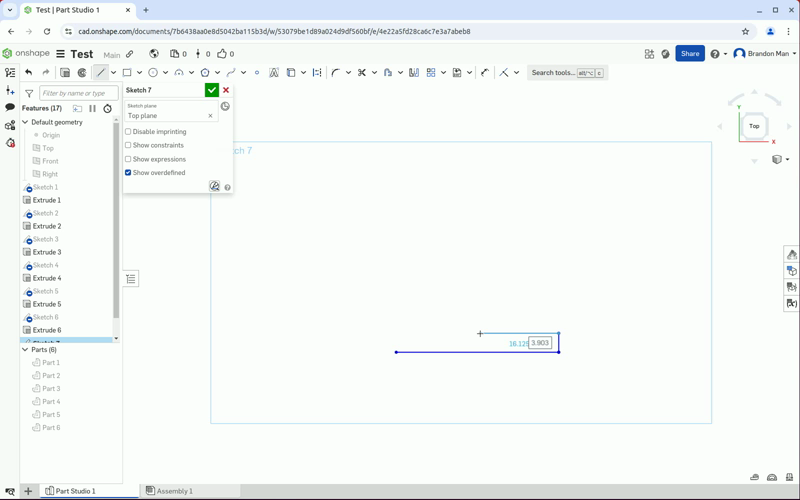
key_up(shift)
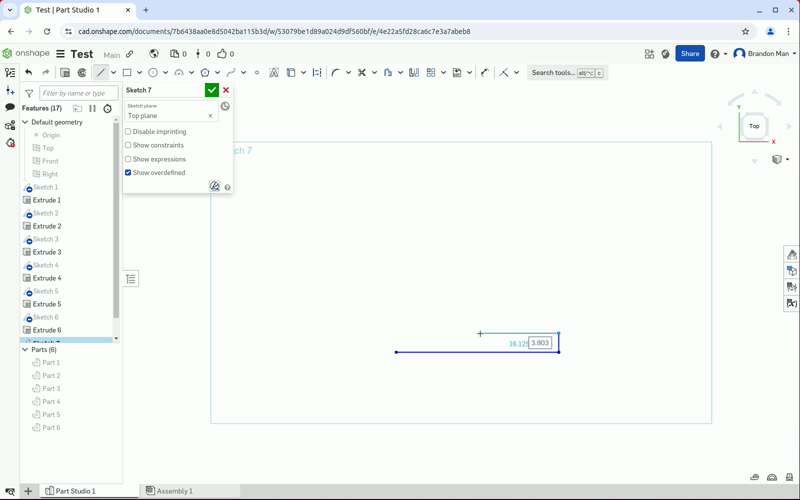
key(esc)
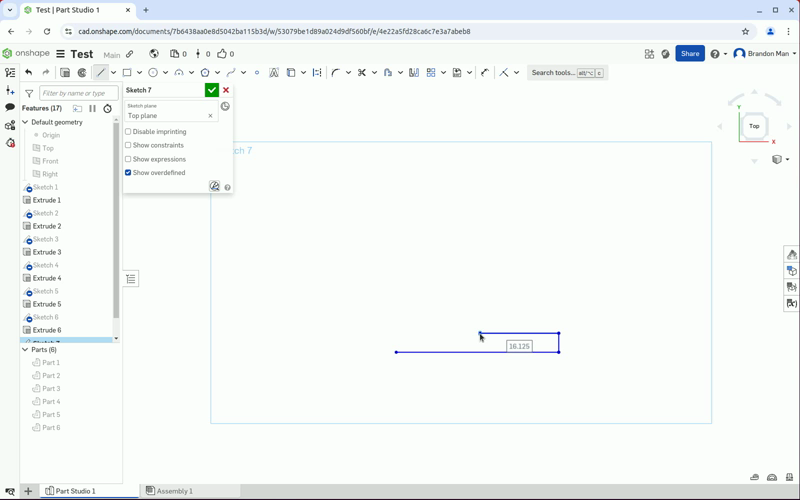
key(a)
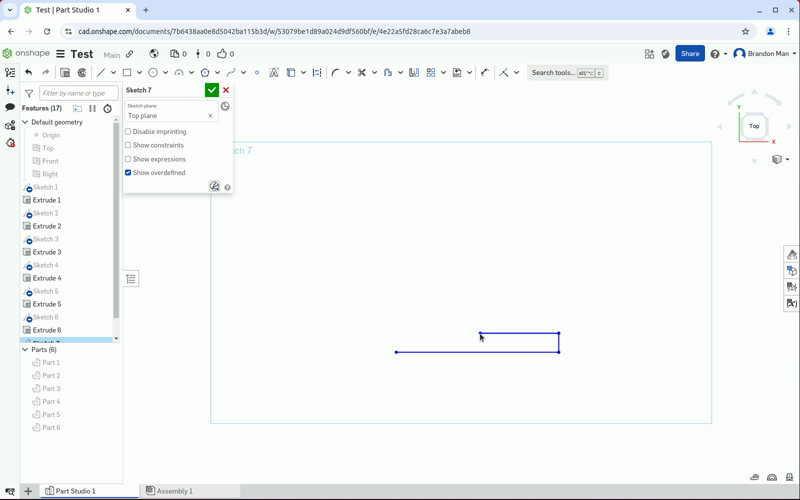
mouse_move(480, 333)
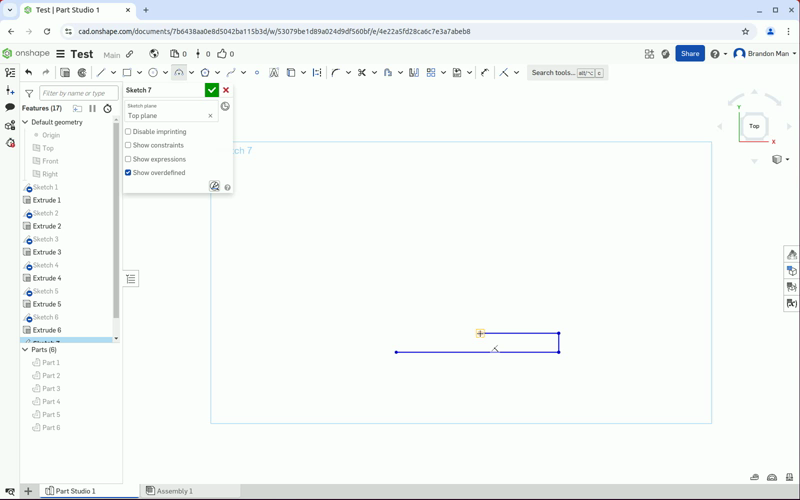
click(480, 333)
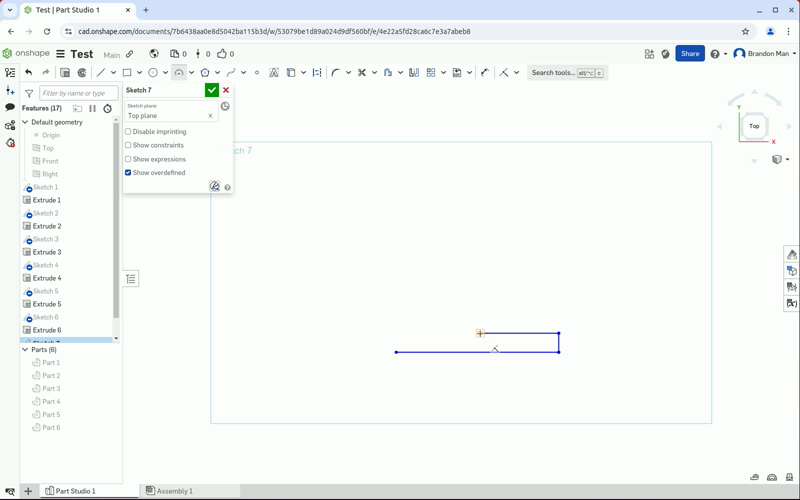
key_down(shift)
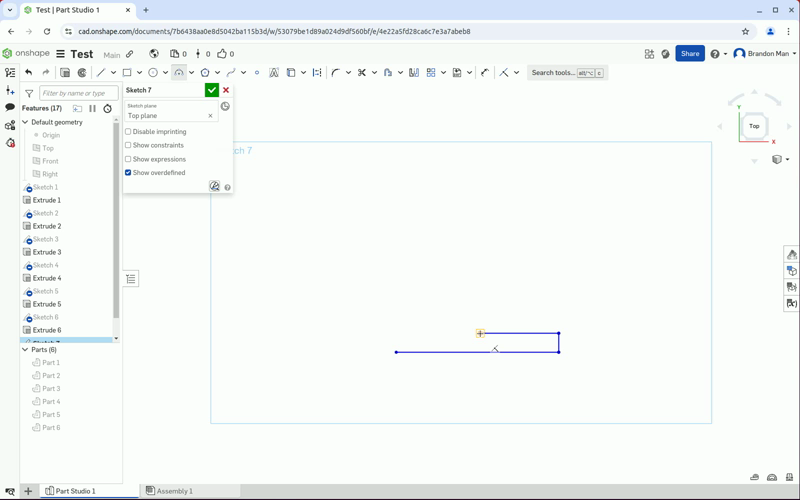
mouse_move(474, 333)
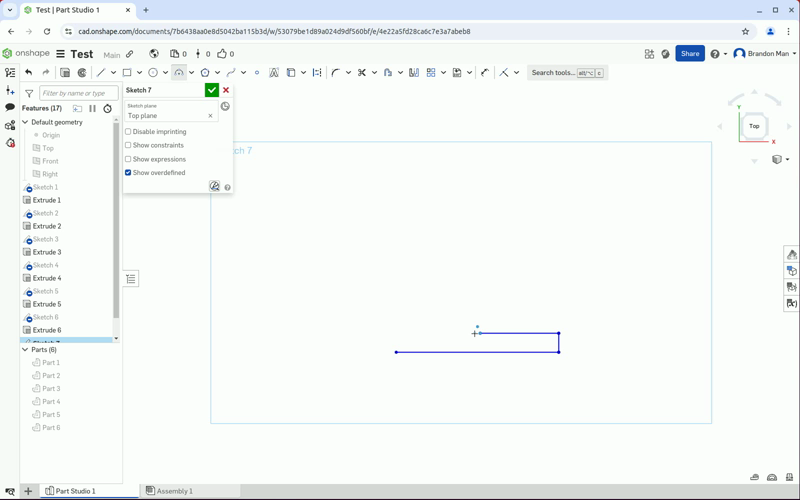
scroll(6)
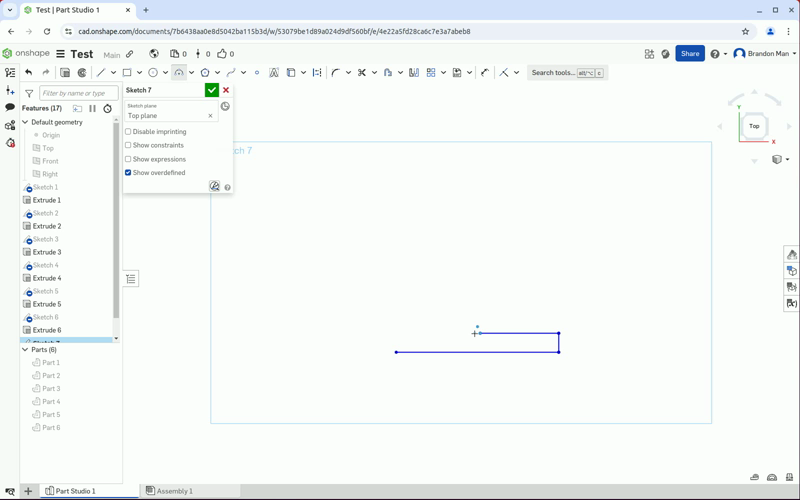
scroll(6)
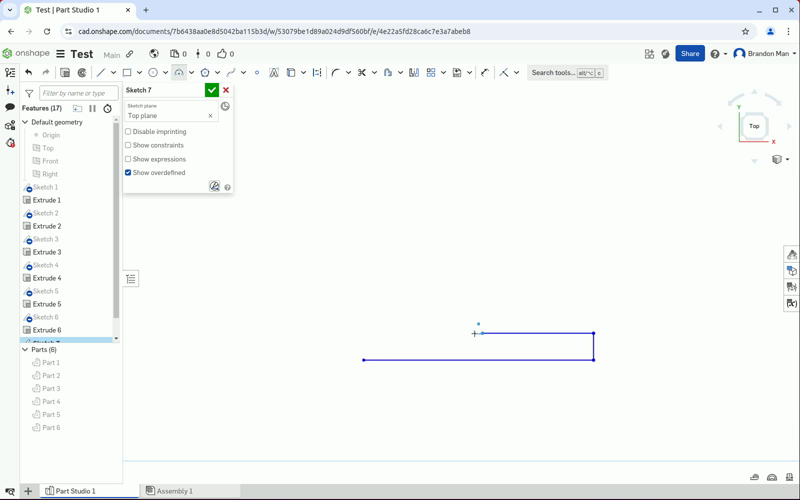
scroll(6)
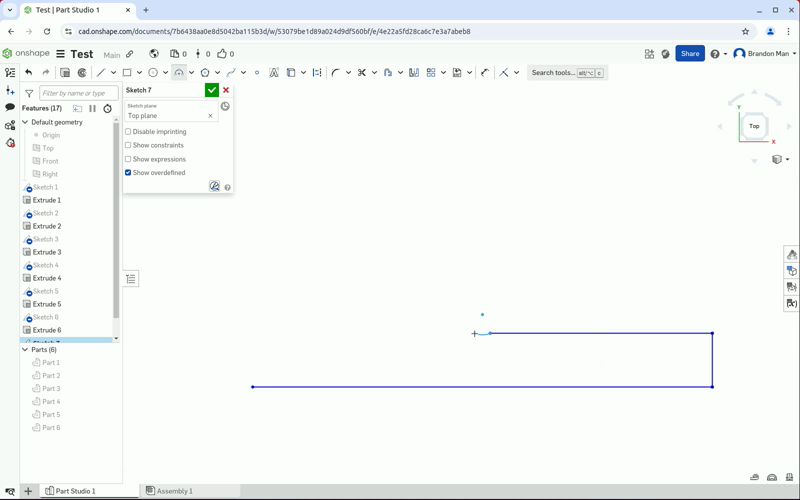
scroll(6)
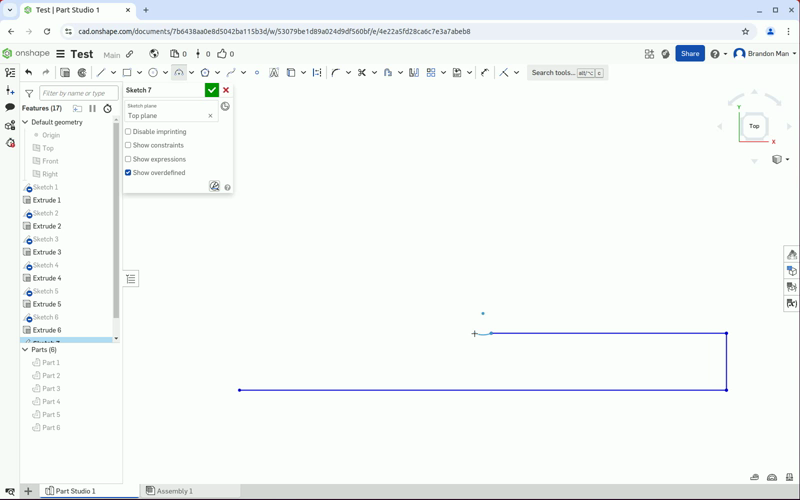
scroll(6)
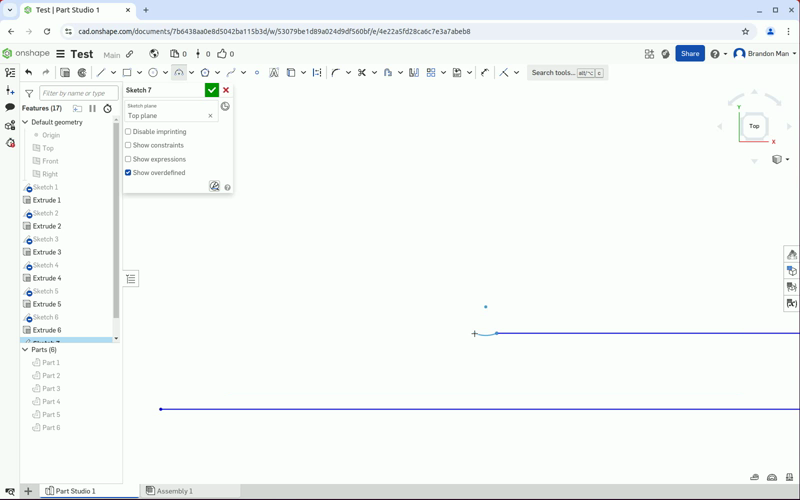
scroll(6)
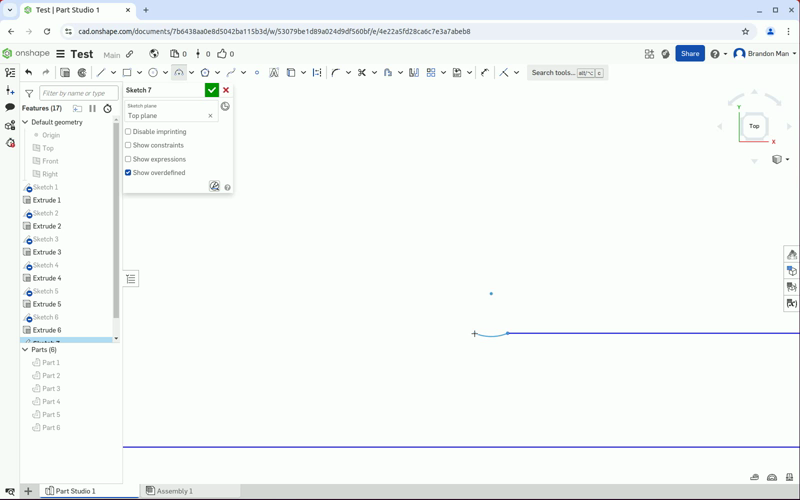
scroll(6)
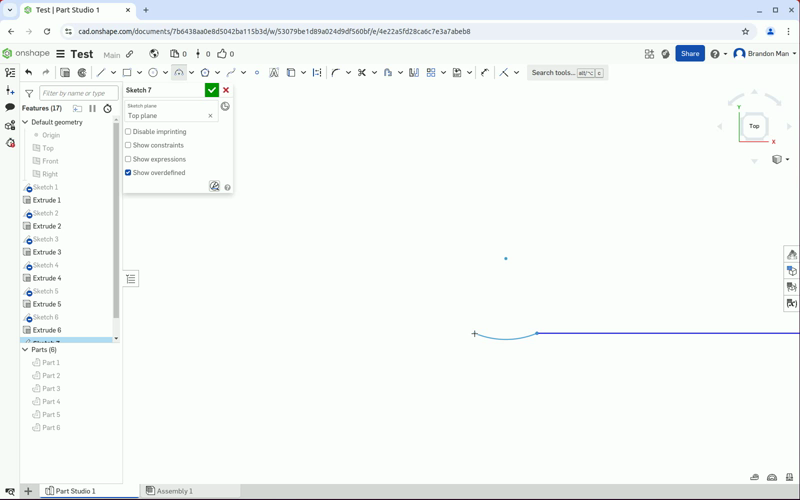
click(474, 333)
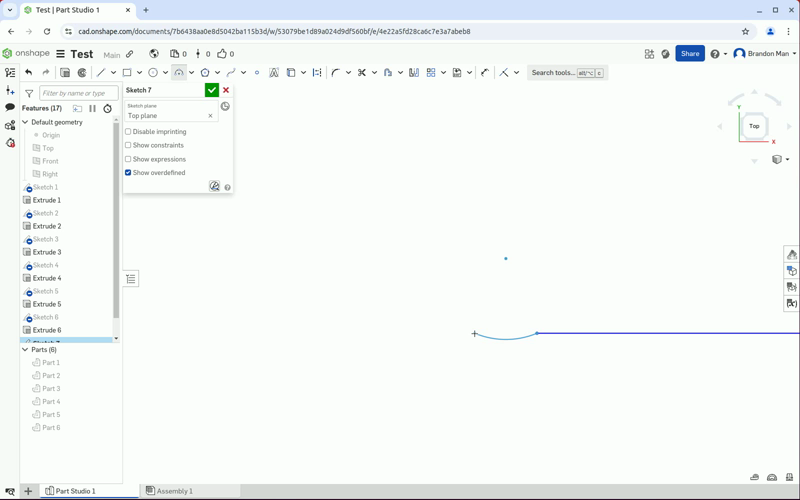
scroll(-6)
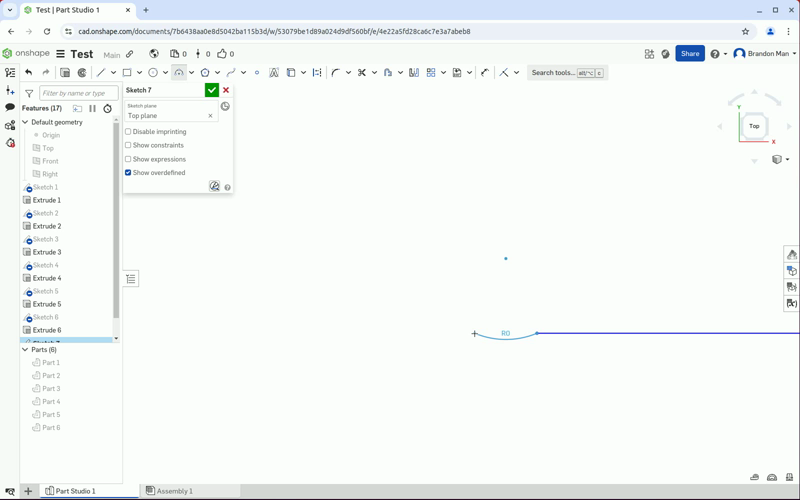
scroll(-6)
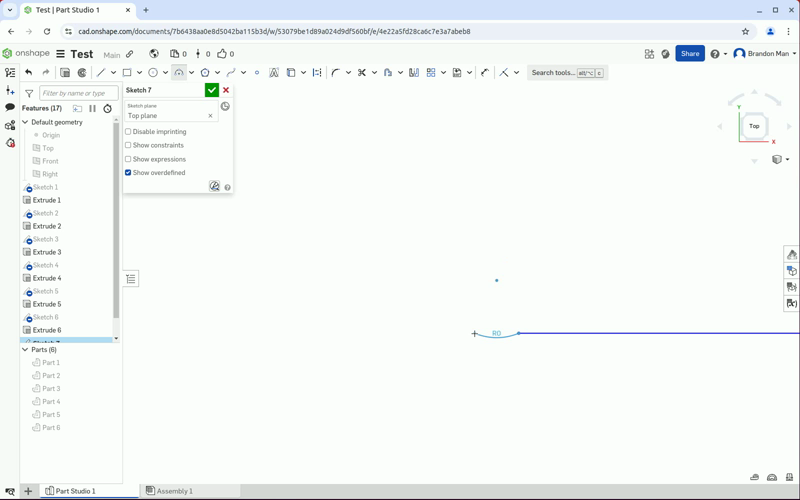
scroll(-6)
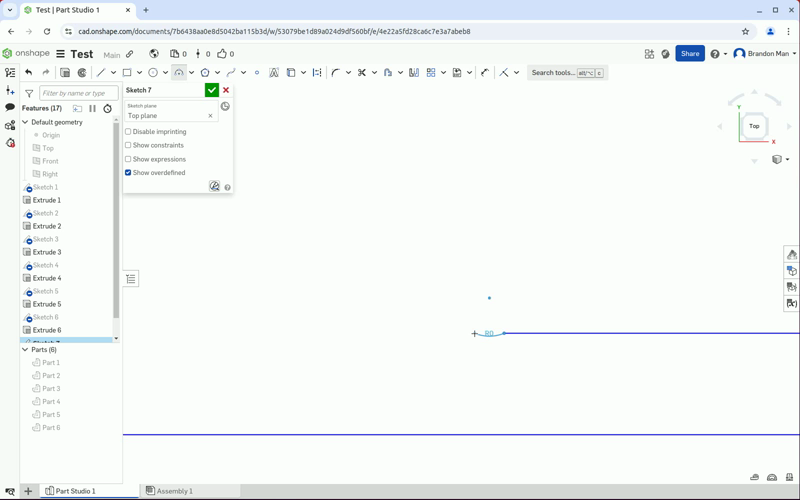
scroll(-6)
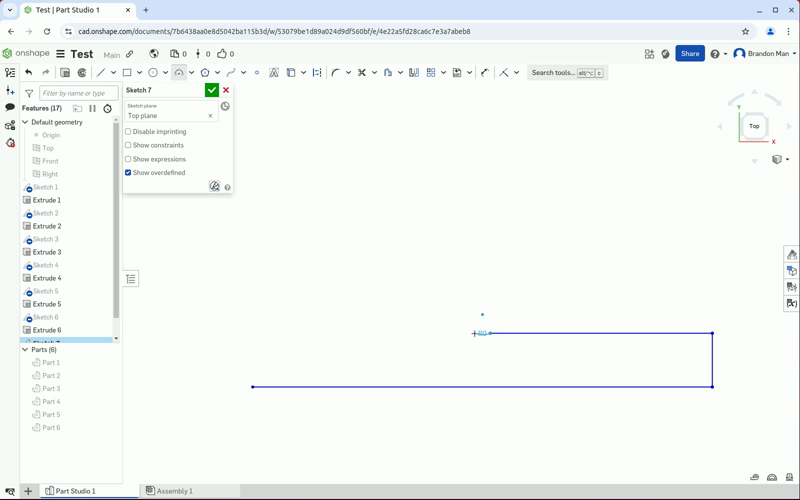
scroll(-6)
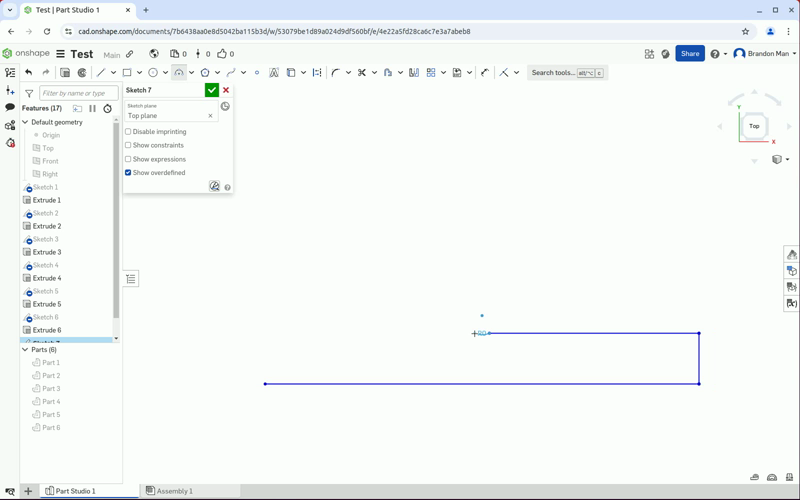
scroll(-6)
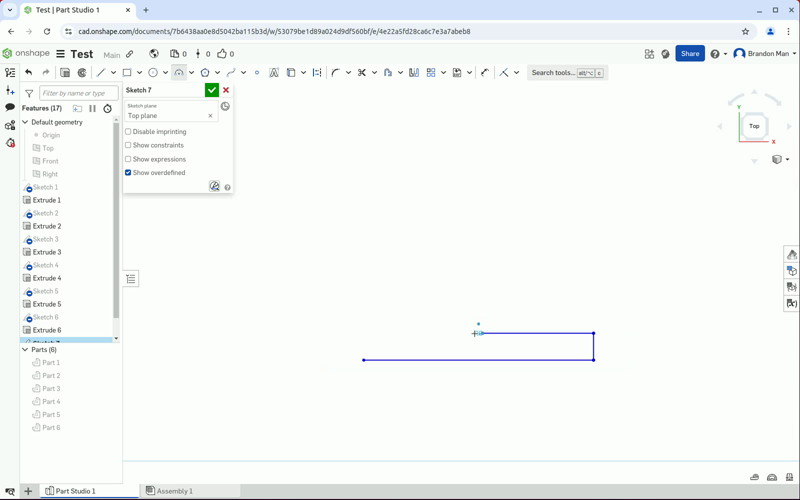
scroll(-6)
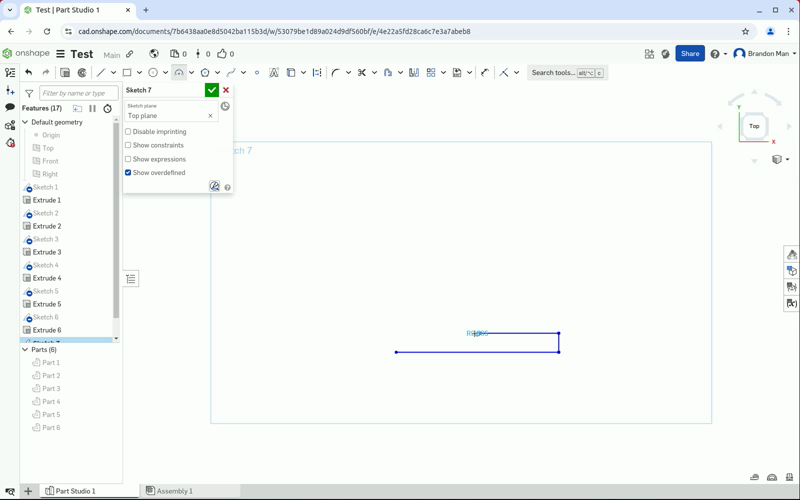
mouse_move(477, 332)
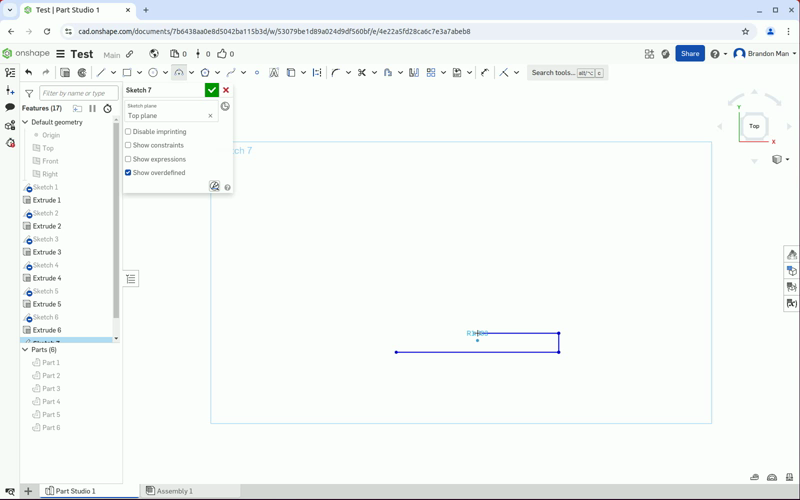
scroll(6)
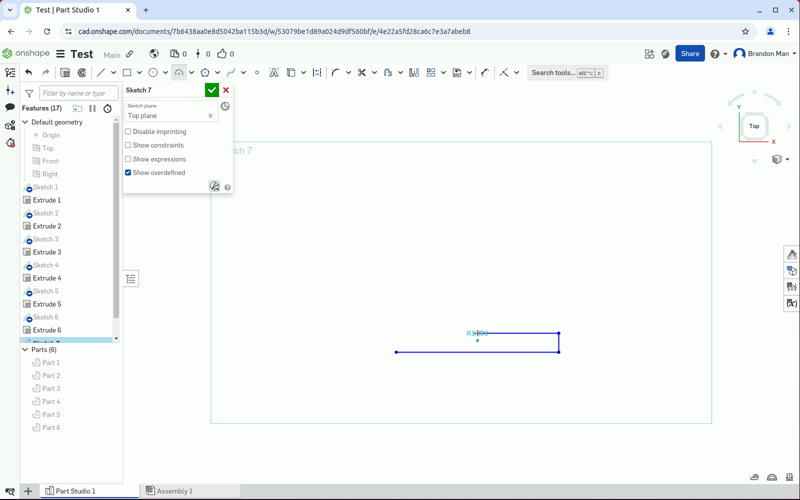
scroll(6)
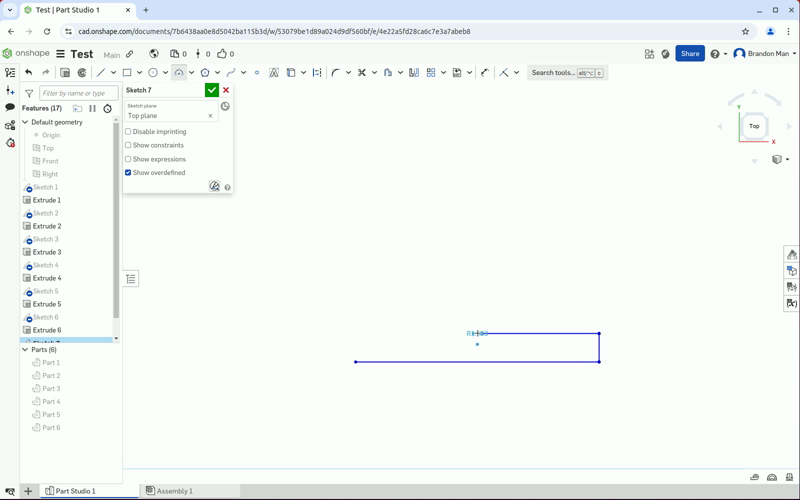
scroll(6)
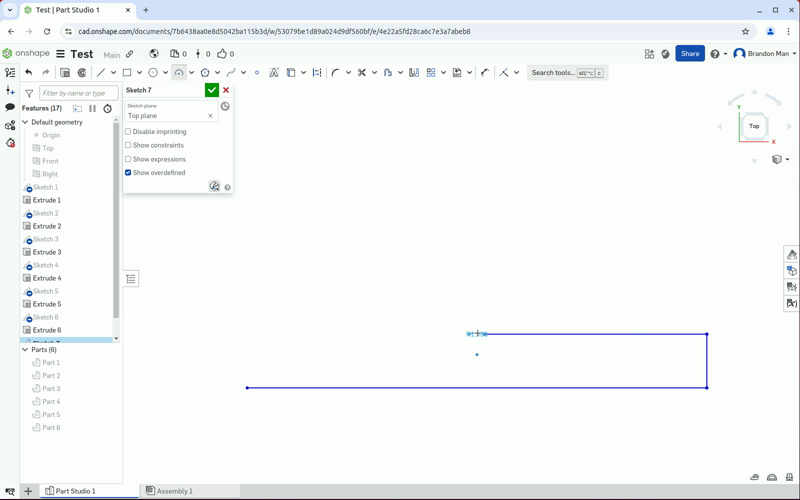
scroll(6)
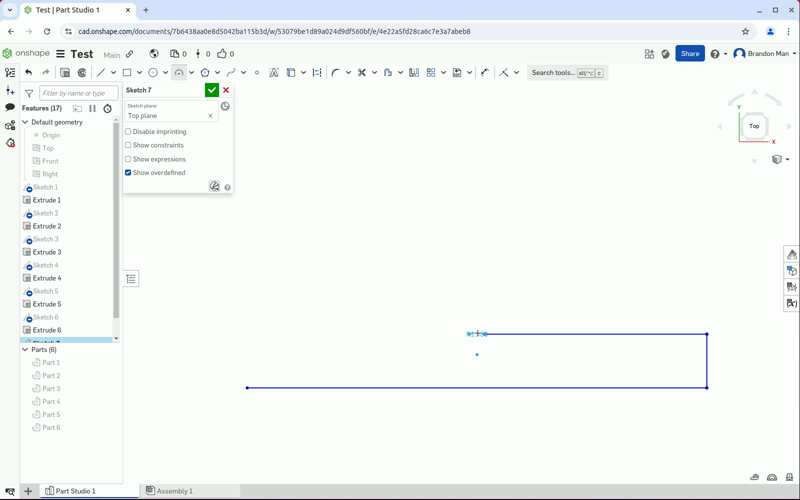
scroll(6)
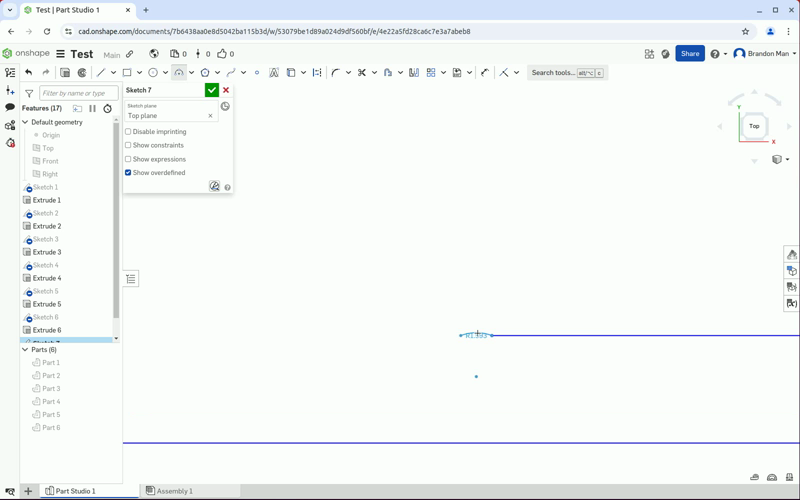
scroll(6)
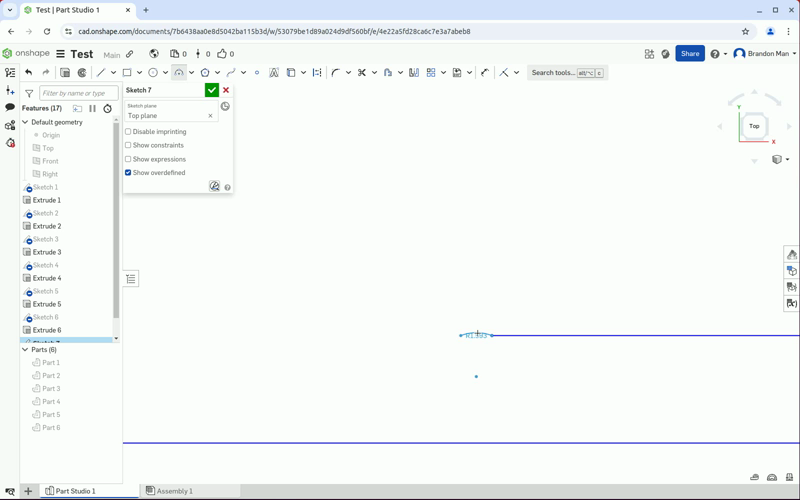
scroll(6)
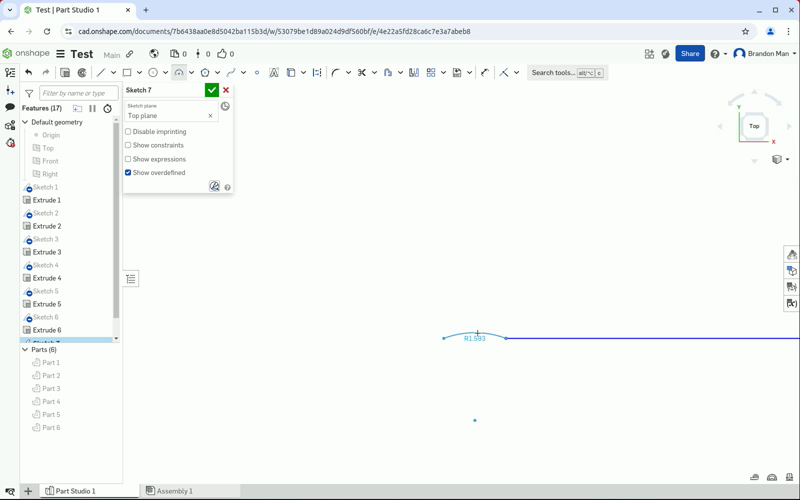
click(477, 332)
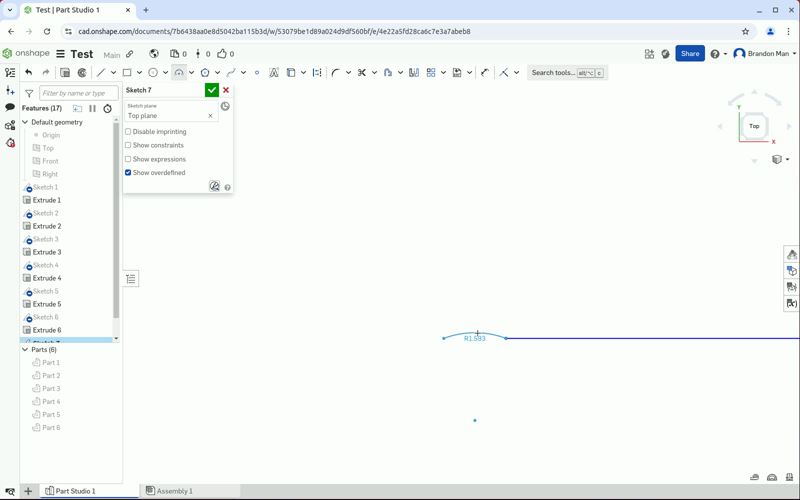
scroll(-6)
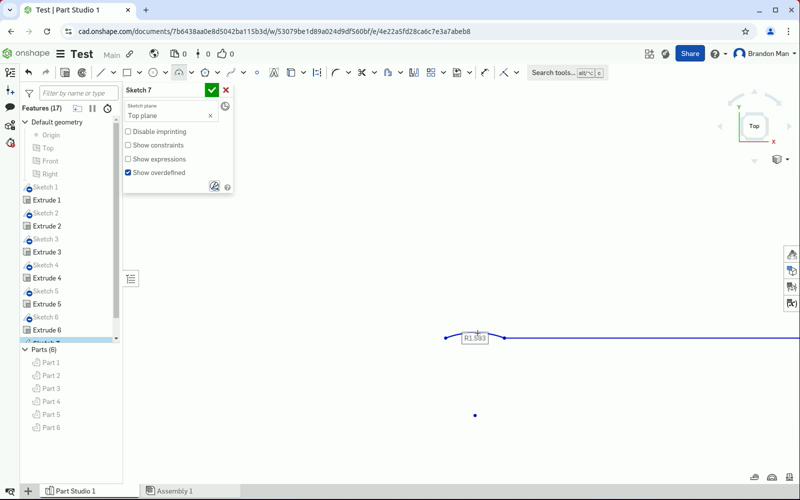
scroll(-6)
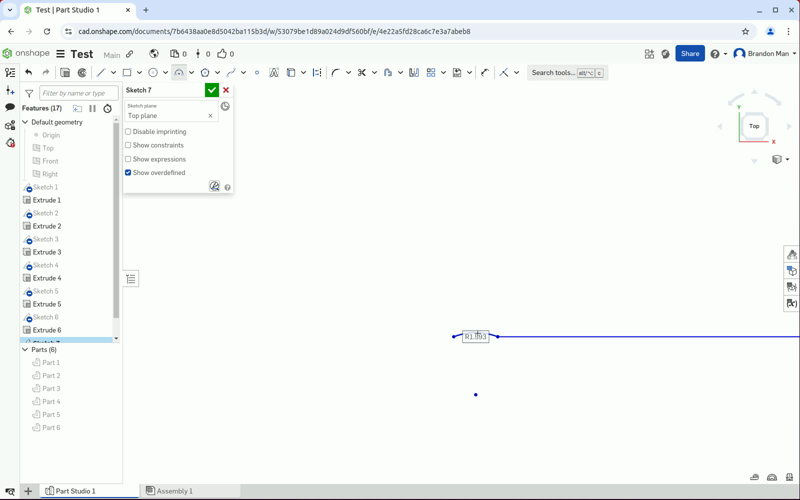
scroll(-6)
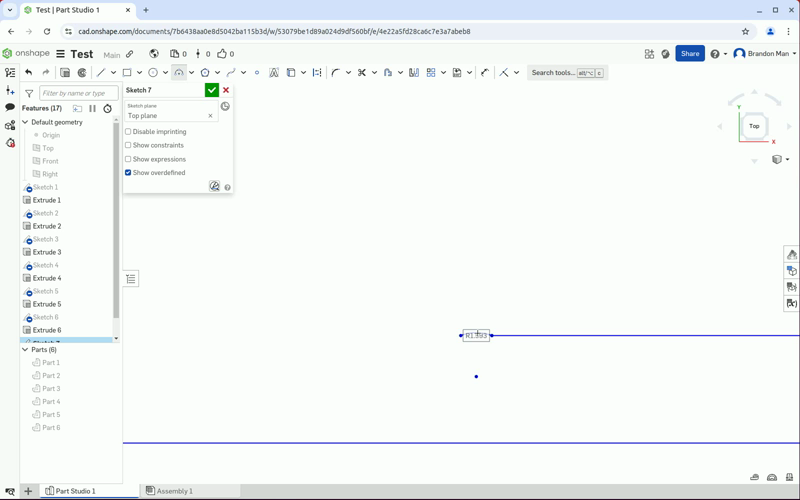
scroll(-6)
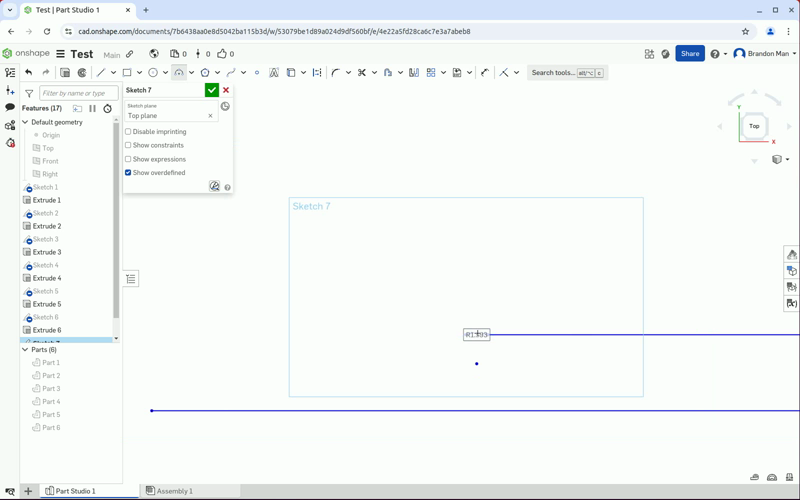
scroll(-6)
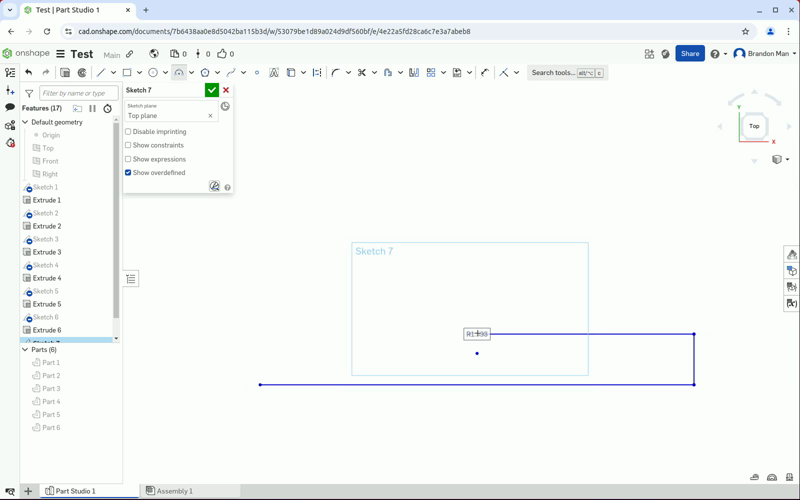
scroll(-6)
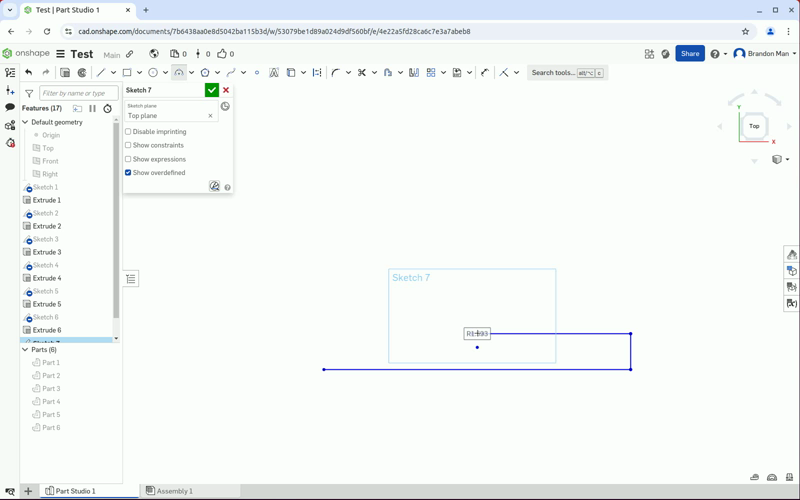
scroll(-6)
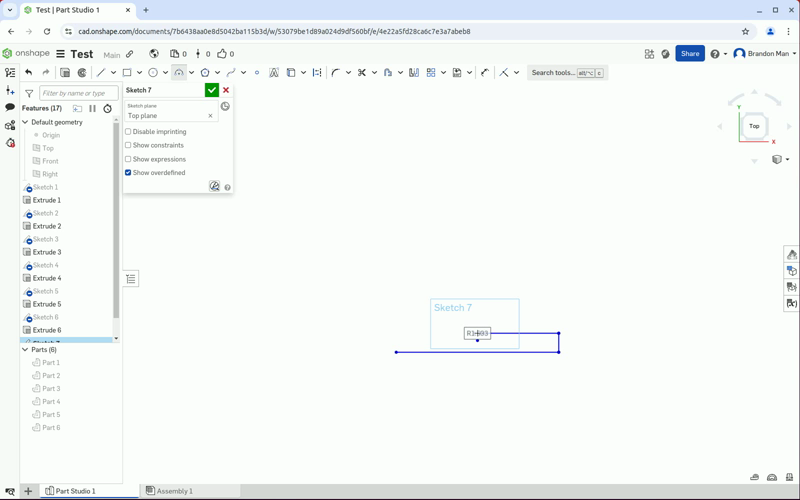
key_up(shift)
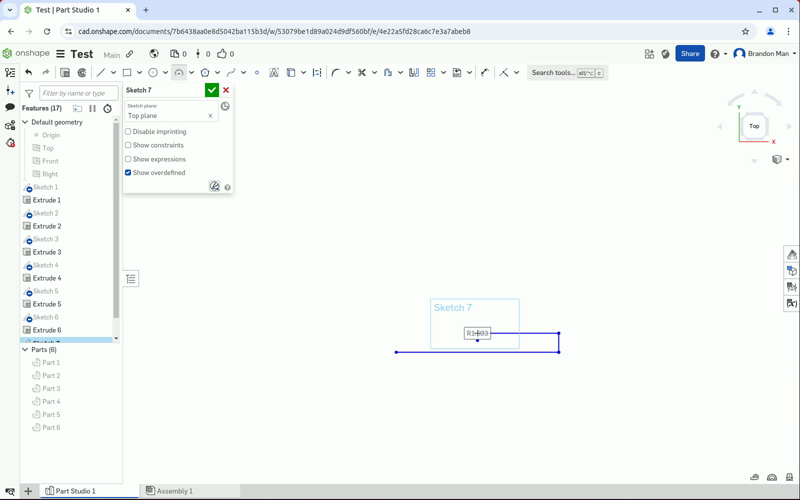
key(esc)
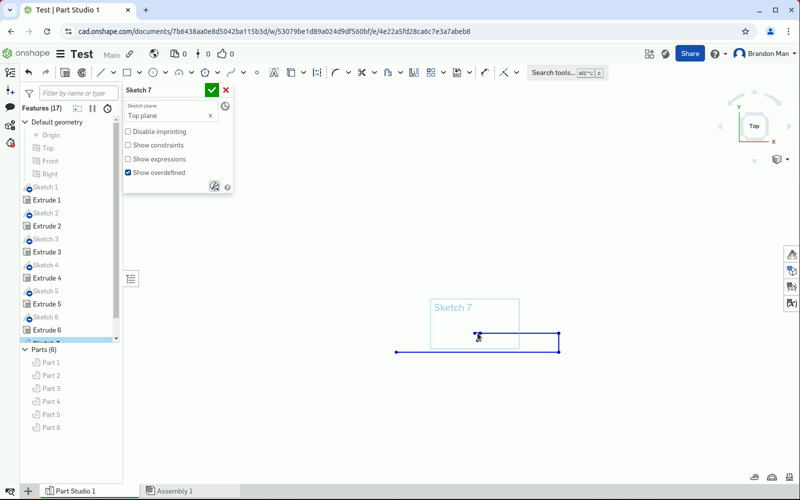
key(l)
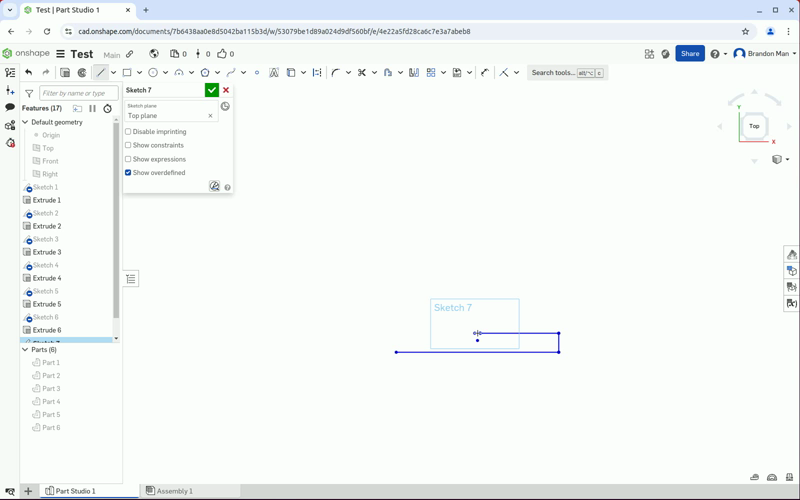
mouse_move(474, 333)
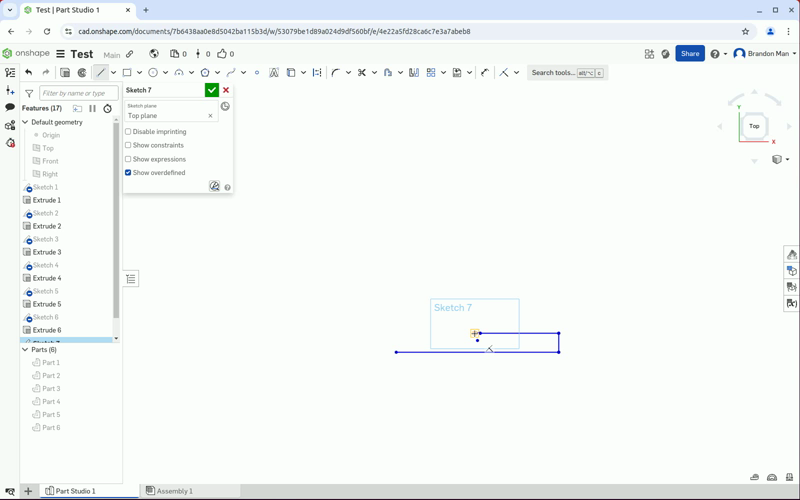
scroll(6)
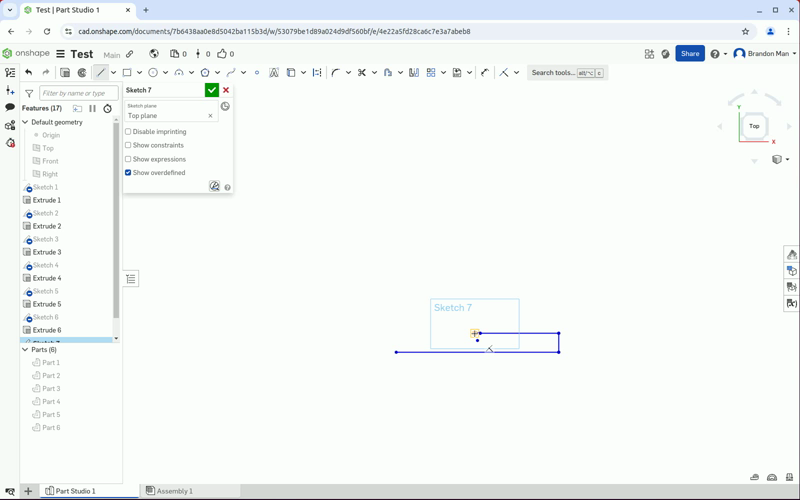
scroll(6)
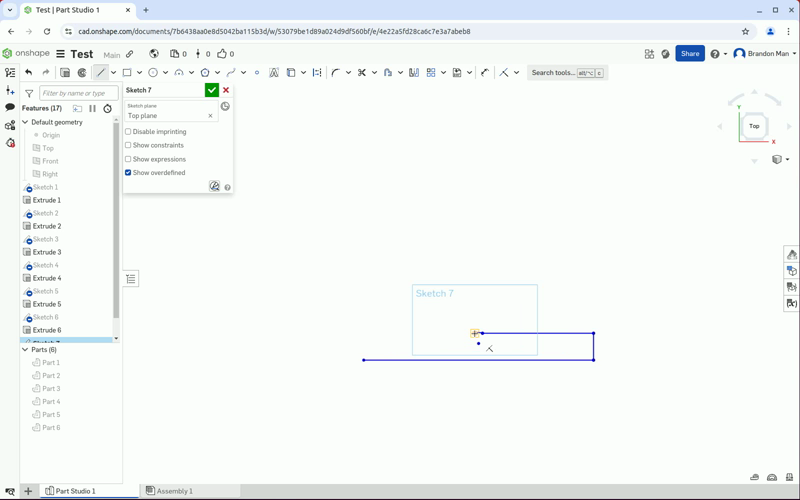
scroll(6)
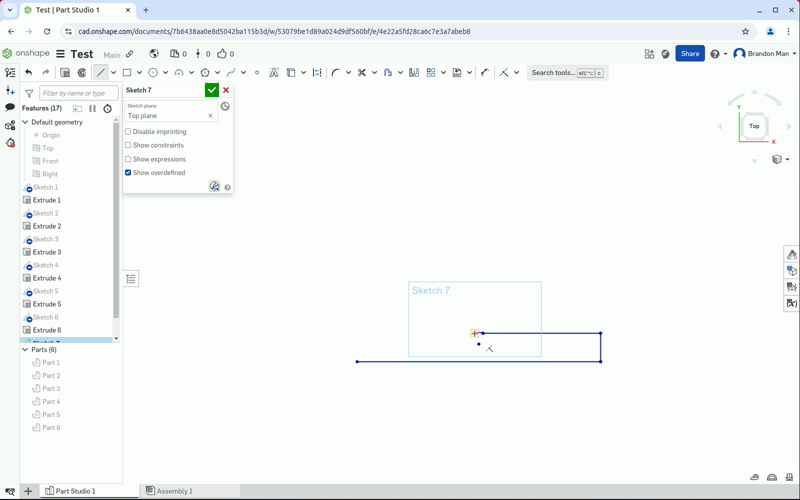
scroll(6)
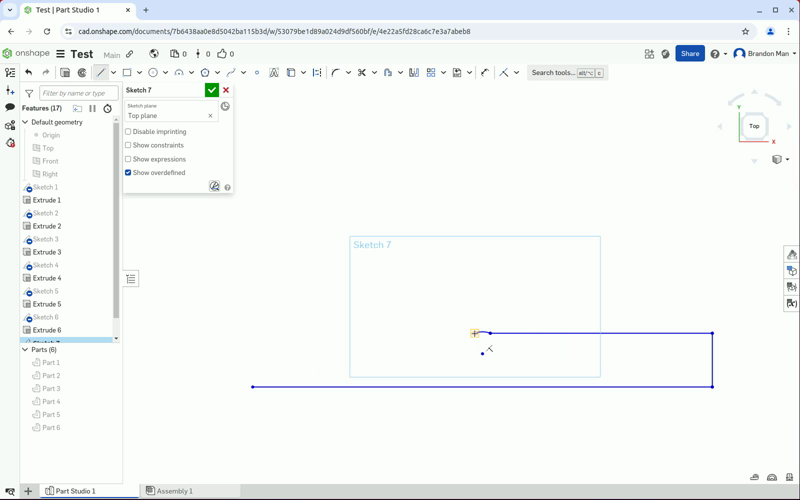
scroll(6)
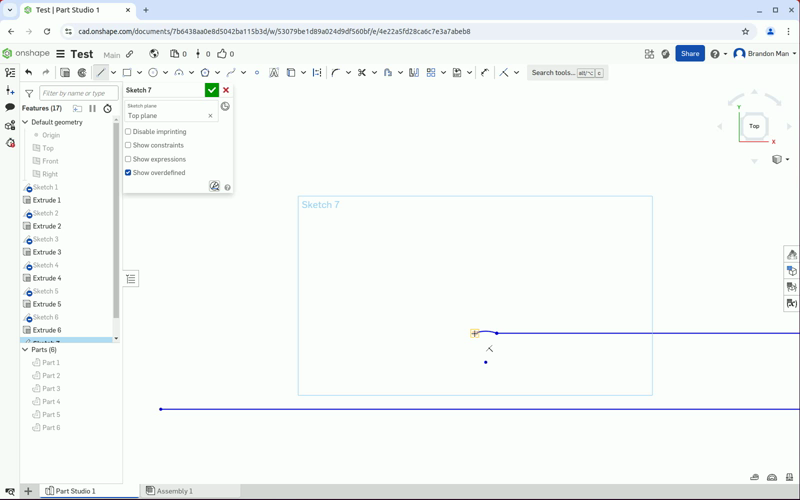
scroll(6)
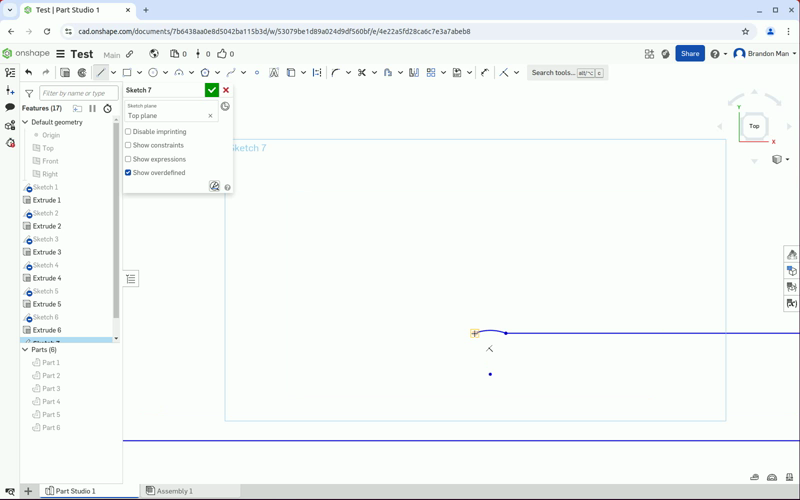
scroll(6)
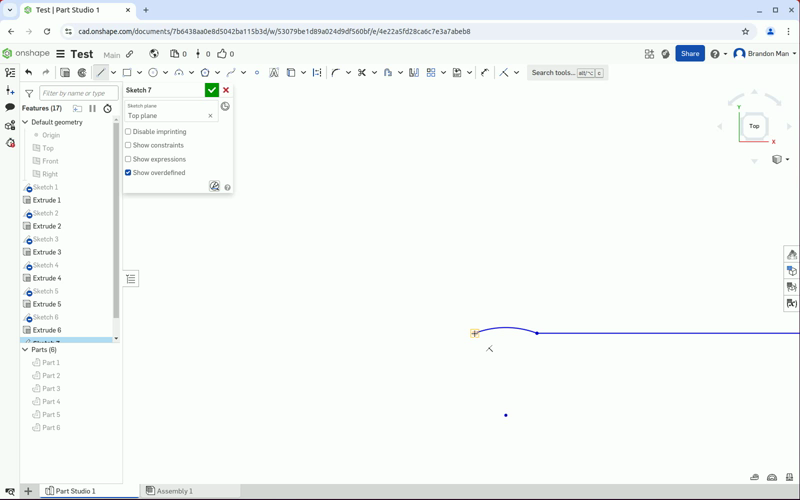
click(474, 333)
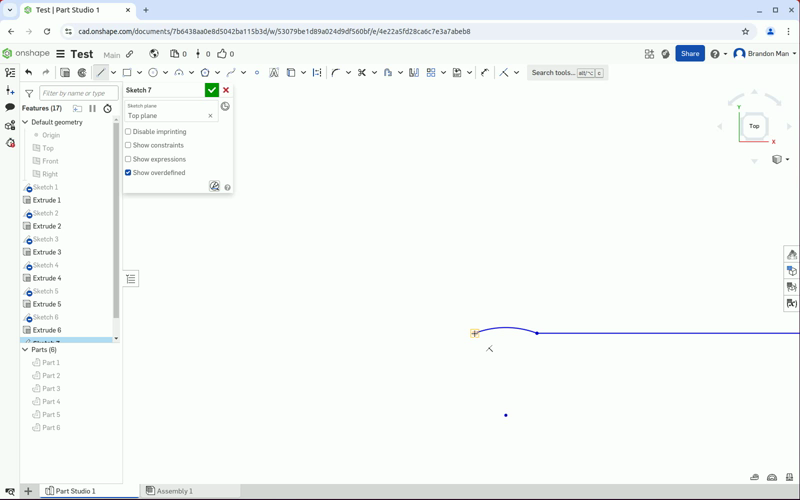
scroll(-6)
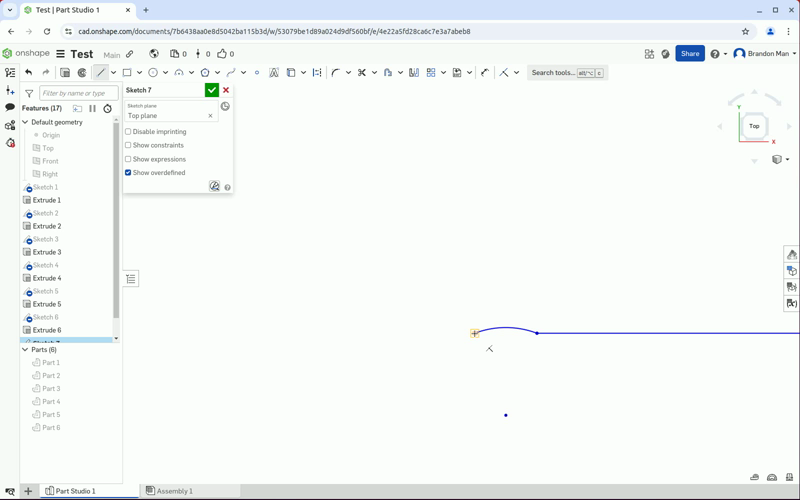
scroll(-6)
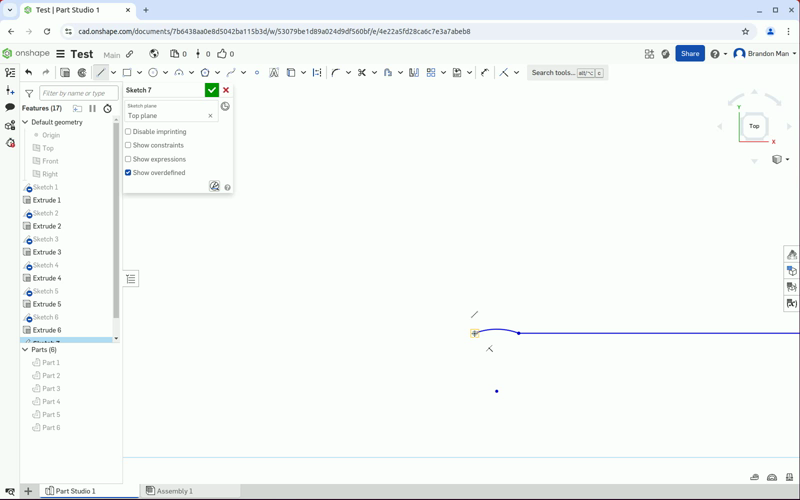
scroll(-6)
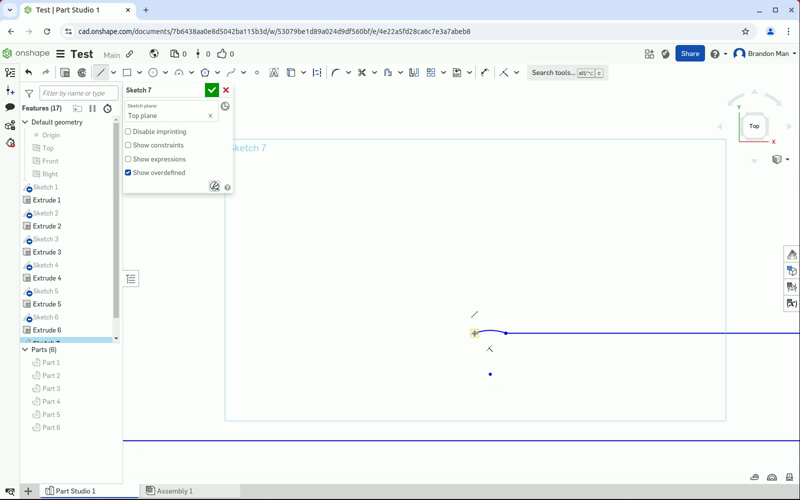
scroll(-6)
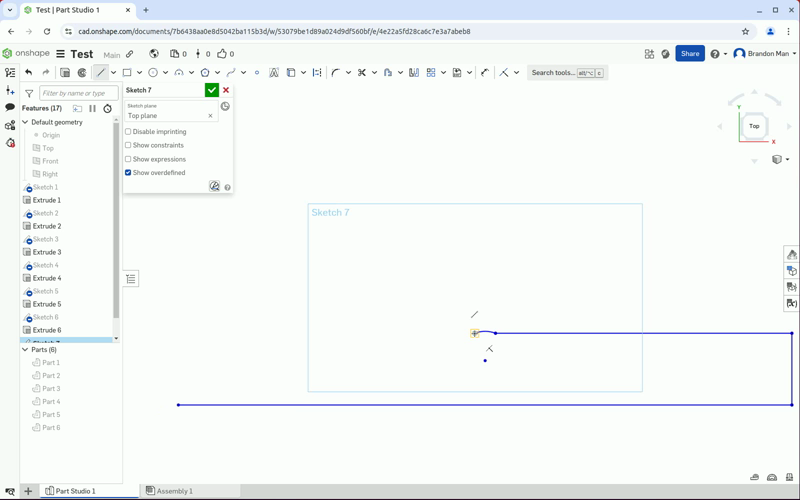
scroll(-6)
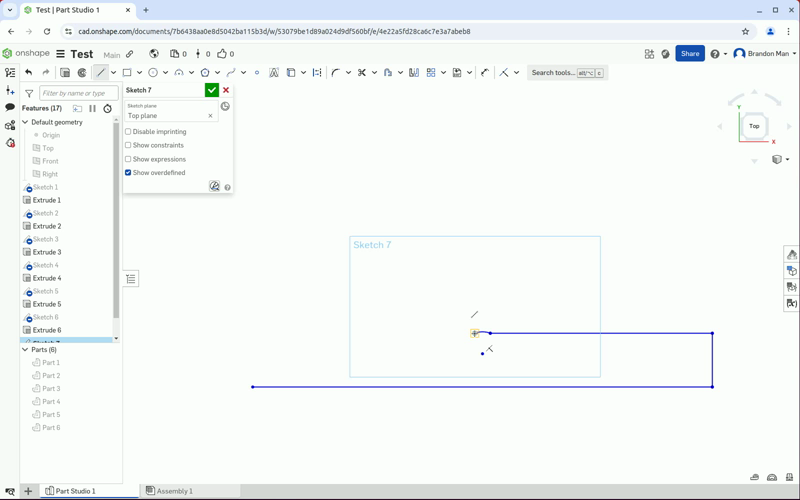
scroll(-6)
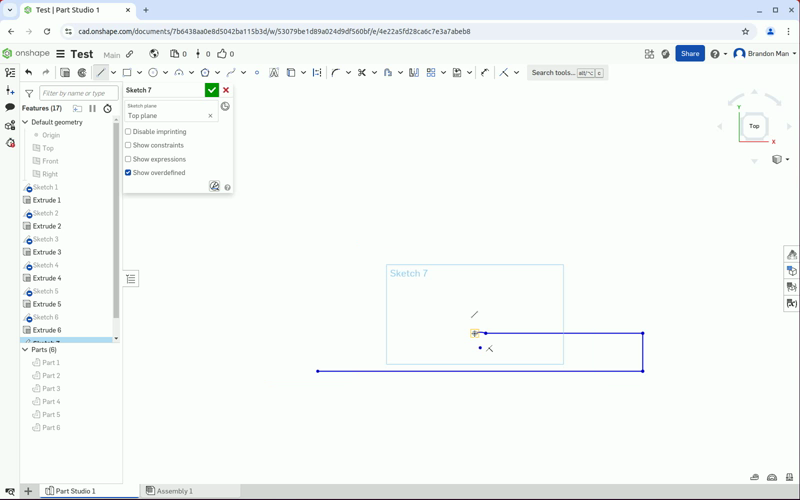
scroll(-6)
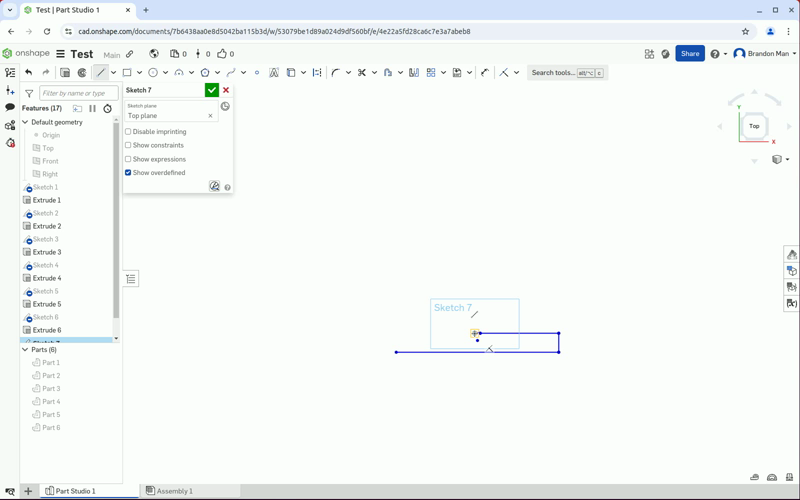
key_down(shift)
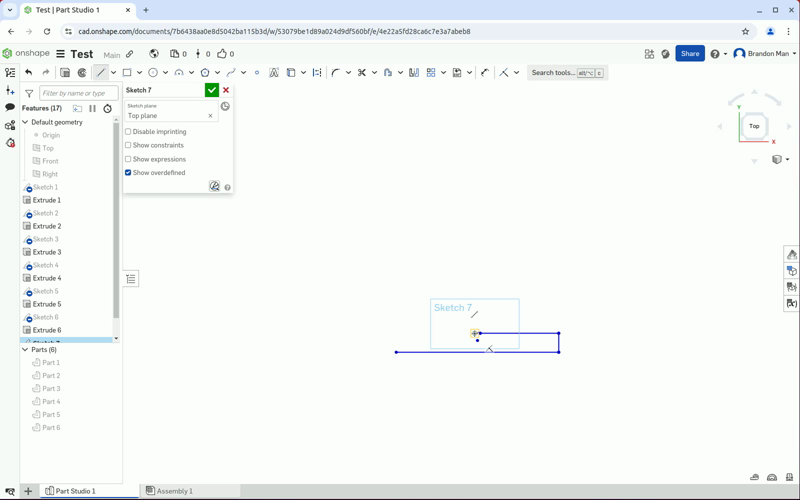
mouse_move(396, 333)
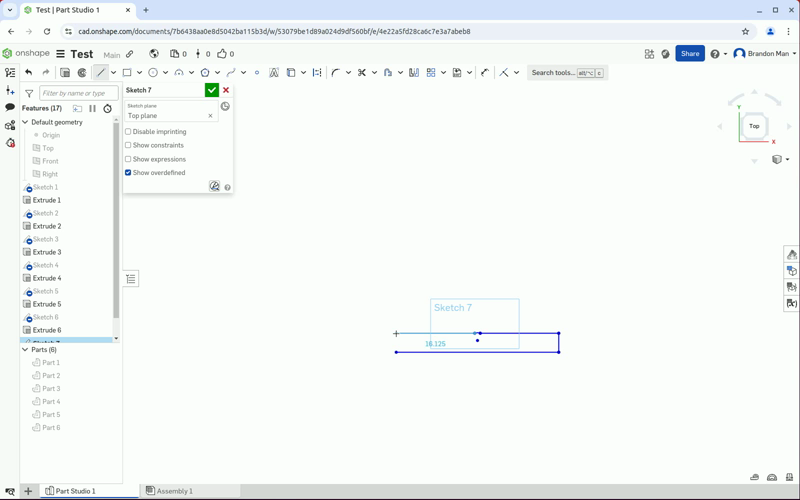
click(396, 333)
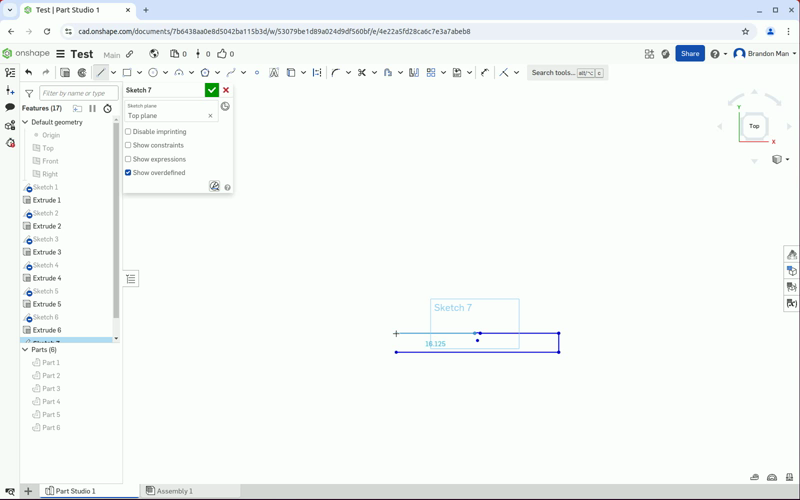
key_up(shift)
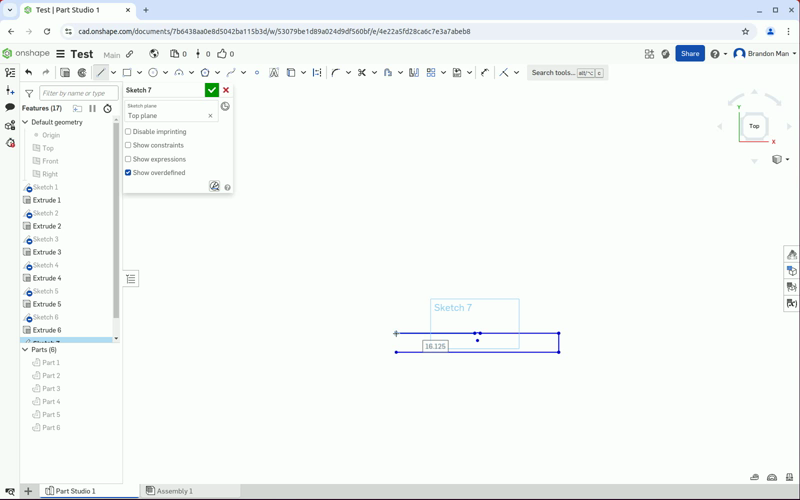
mouse_move(426, 333)
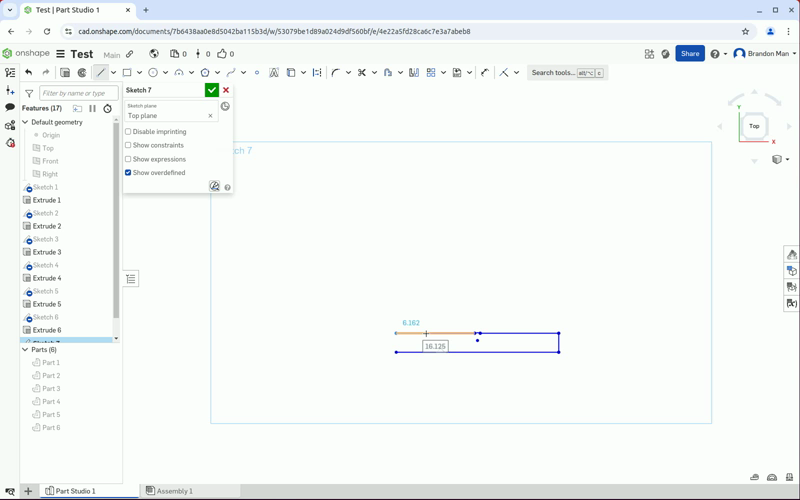
key_down(shift)
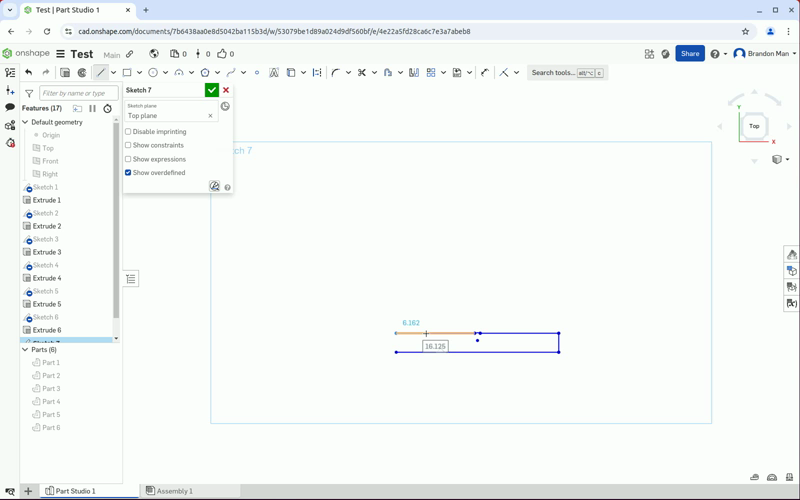
mouse_move(396, 352)
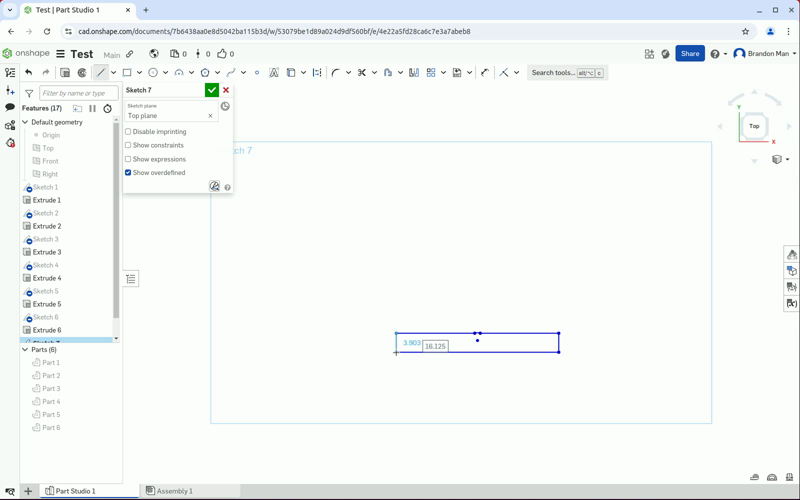
key_up(shift)
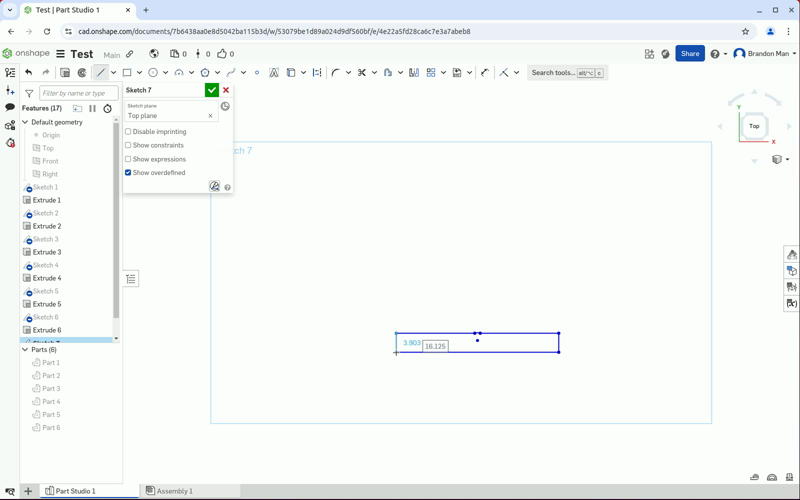
click(396, 352)
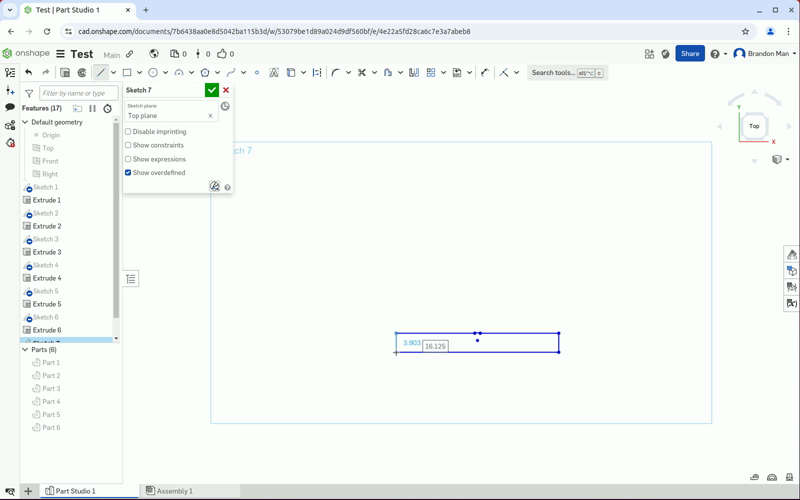
key(esc)
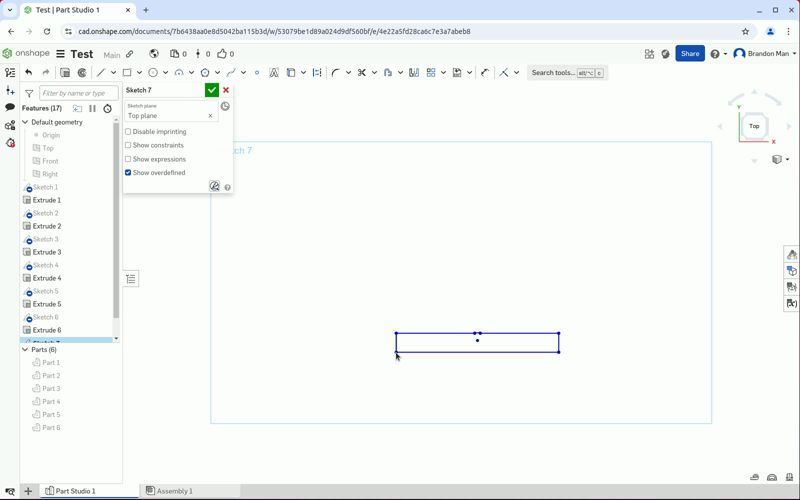
mouse_move(517, 348)
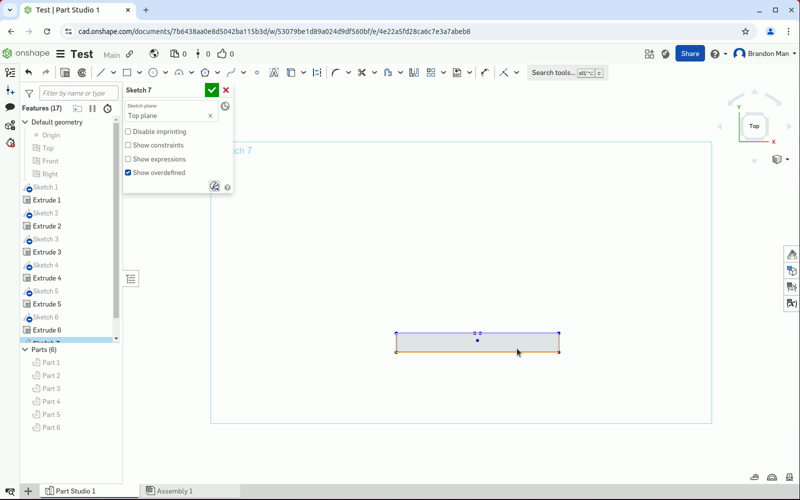
click(517, 348)
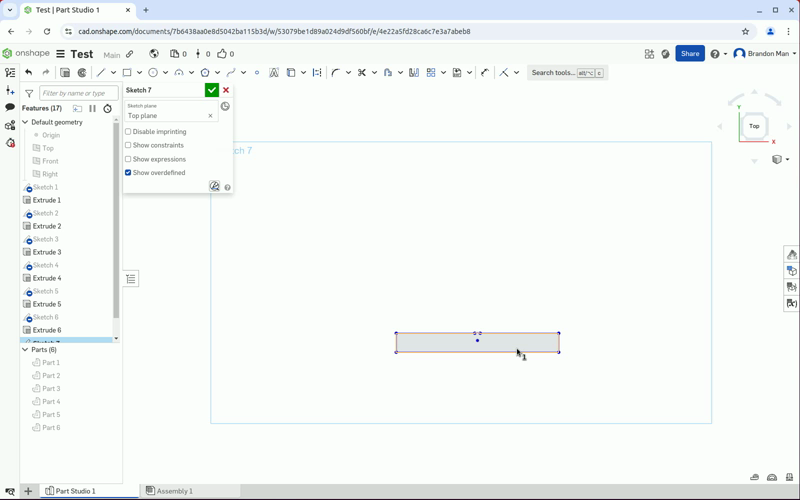
mouse_move(73, 352)
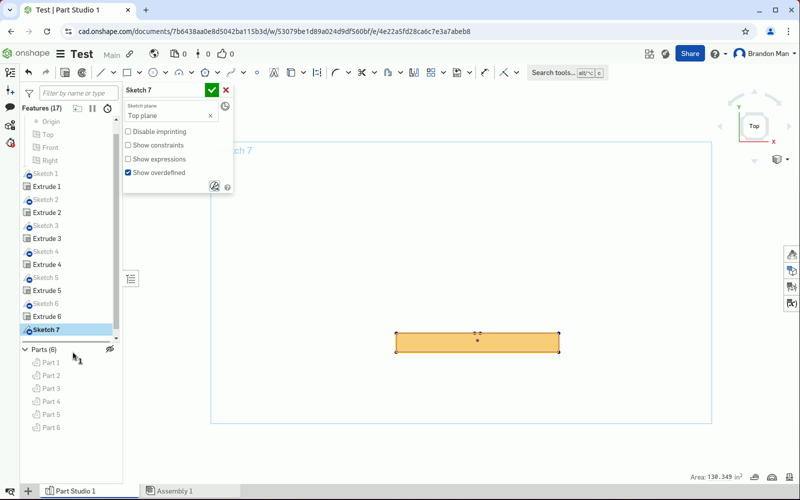
key(shift+y)
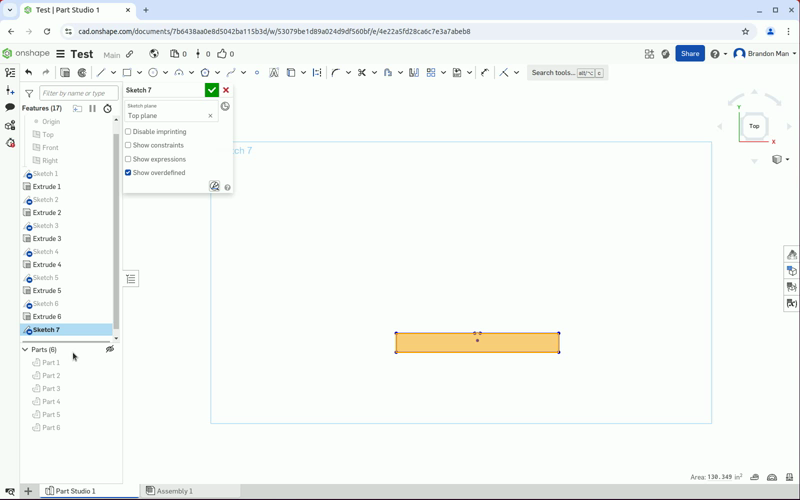
key(shift+e)
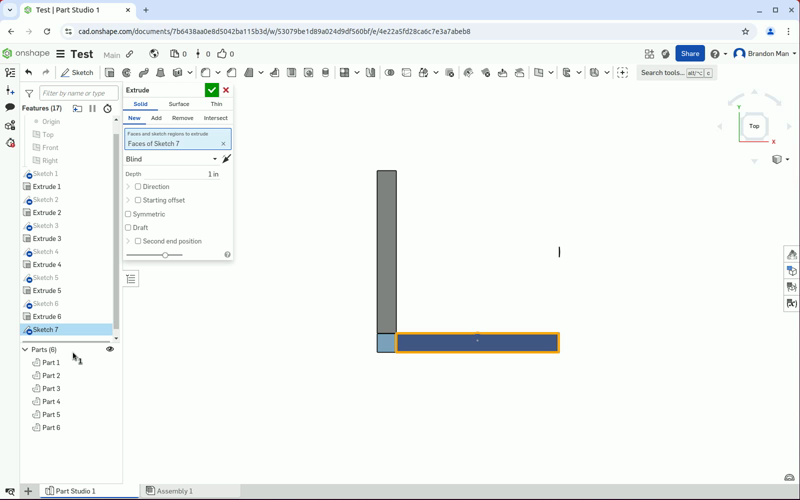
mouse_move(143, 106)
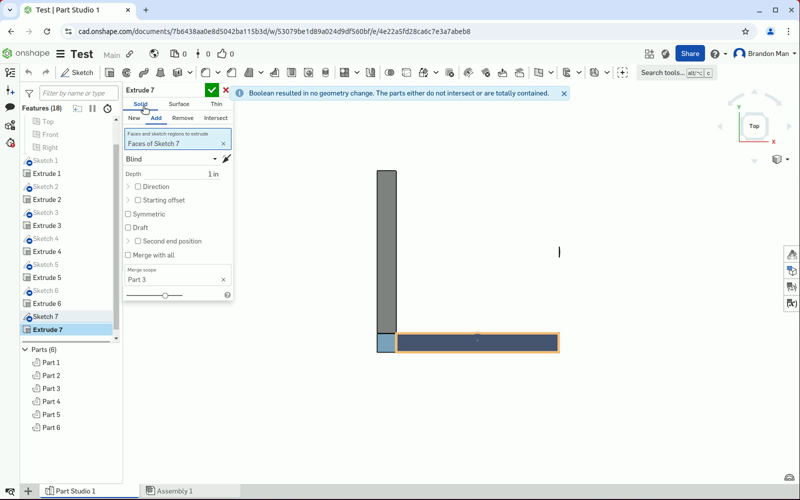
click(143, 106)
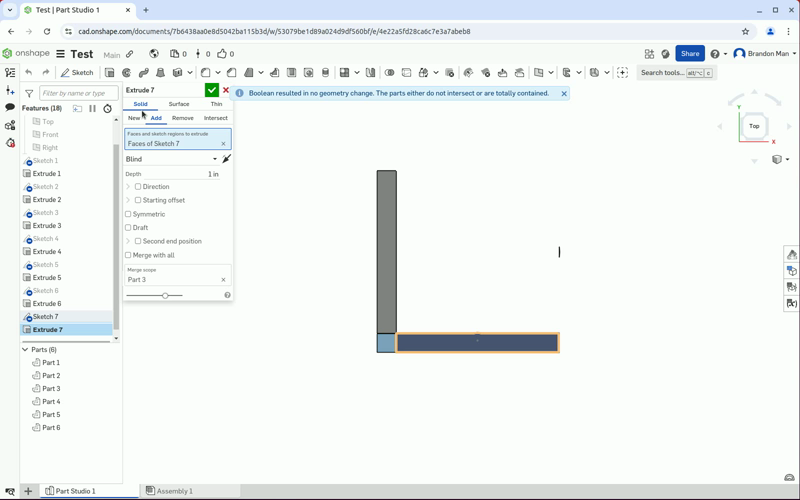
mouse_move(137, 120)
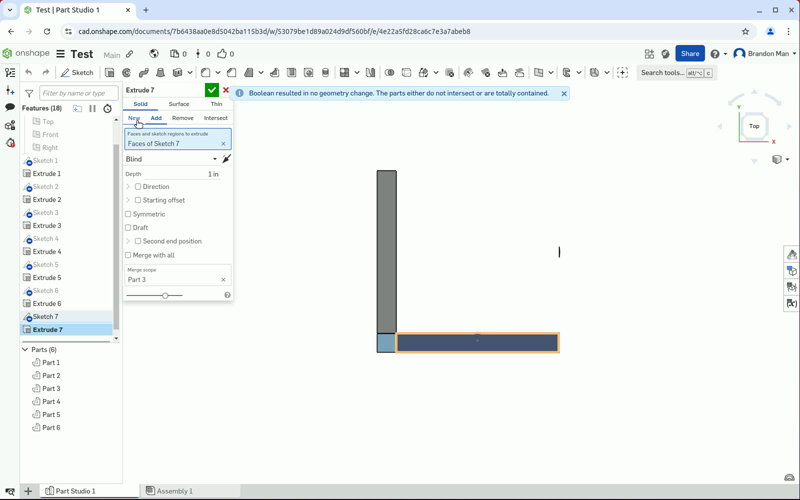
click(137, 120)
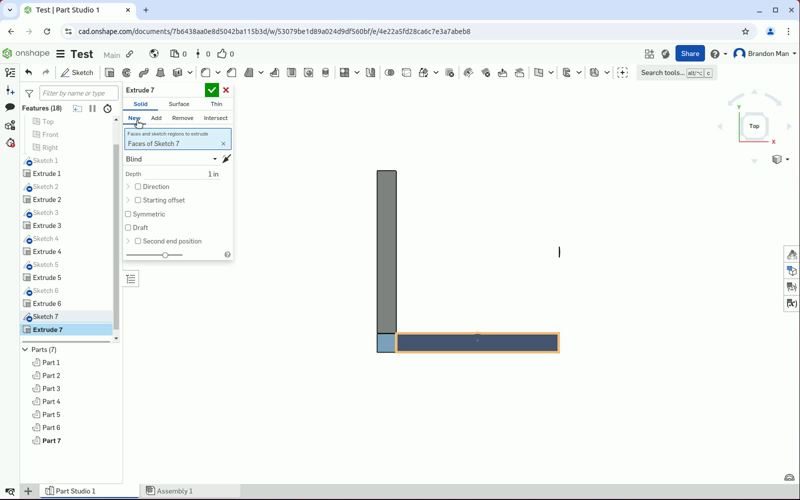
key(tab, 4)
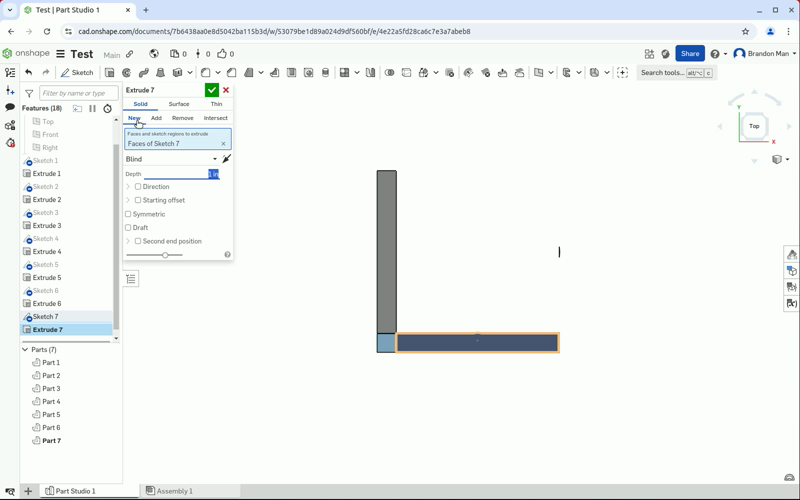
text(2.166)
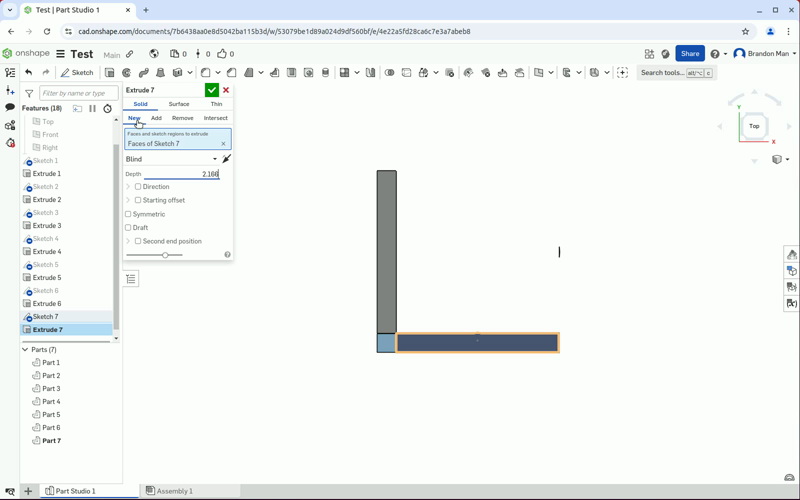
key(enter)
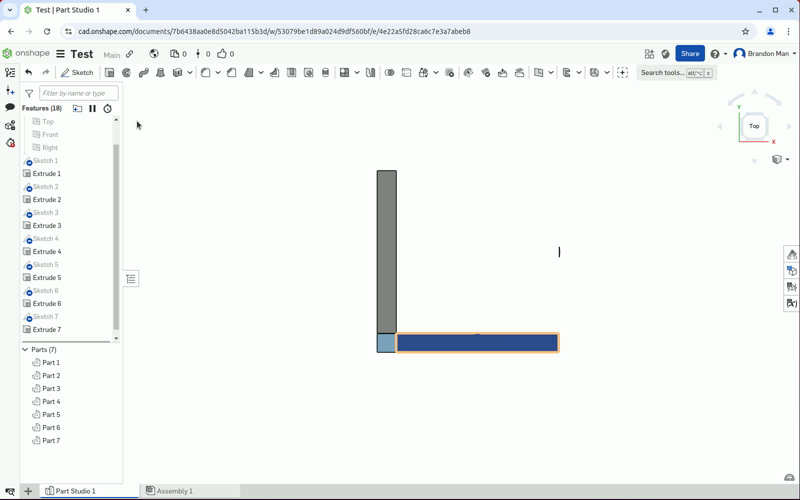
key(shift+h)
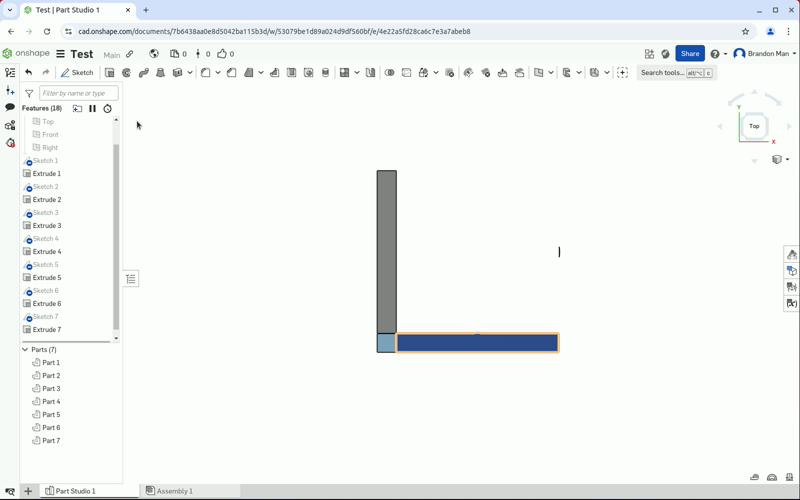
key(shift+h)
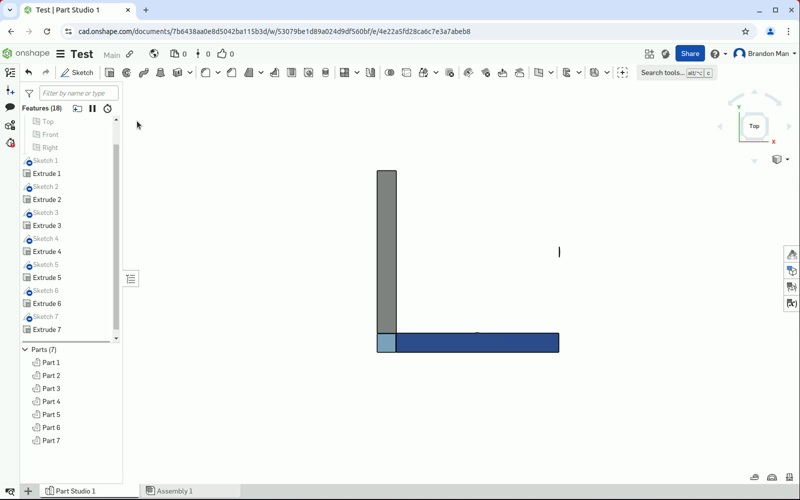
mouse_move(69, 163)
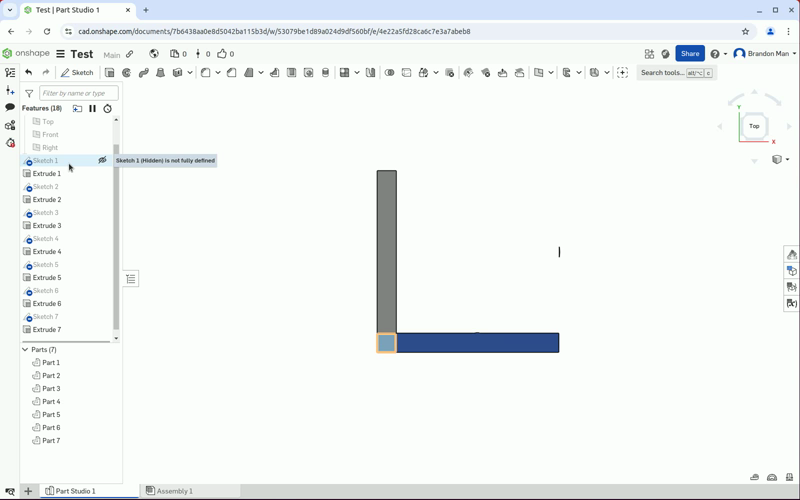
click(69, 163)
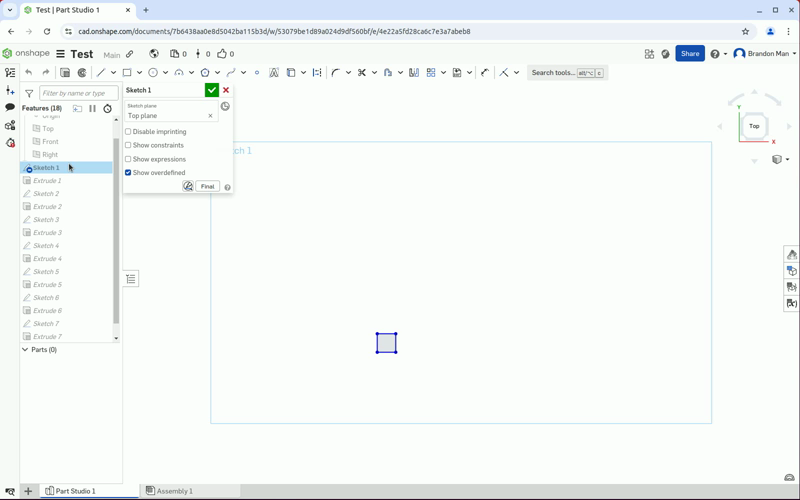
mouse_move(229, 92)
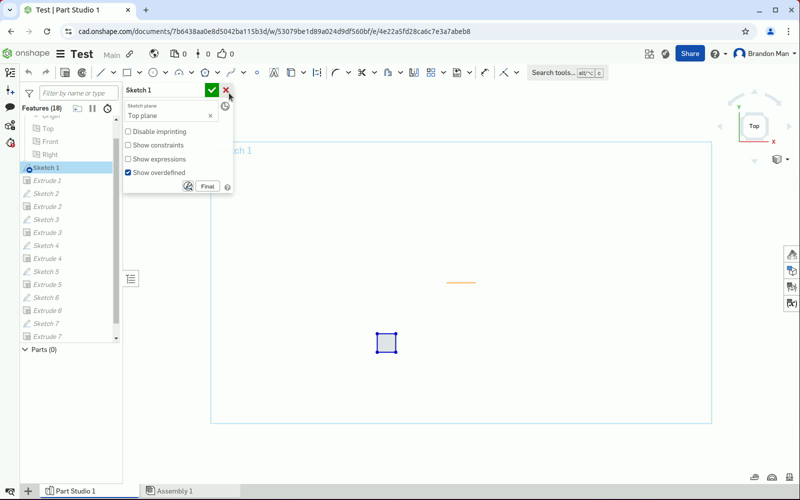
click(229, 92)
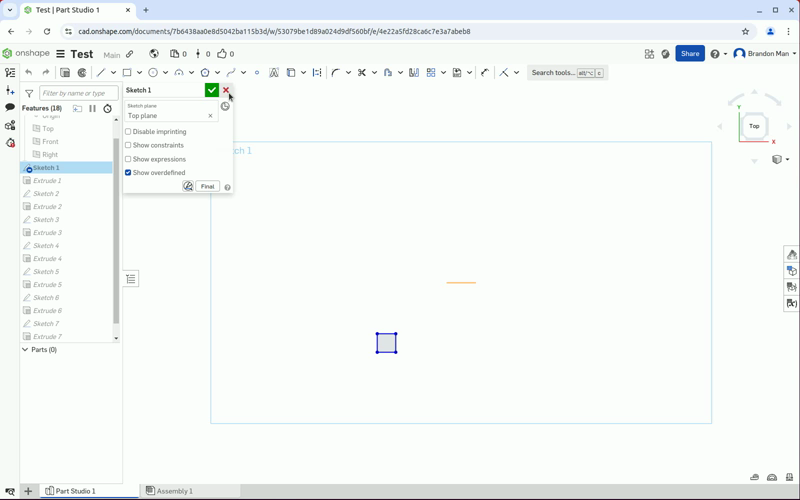
key(shift+s)
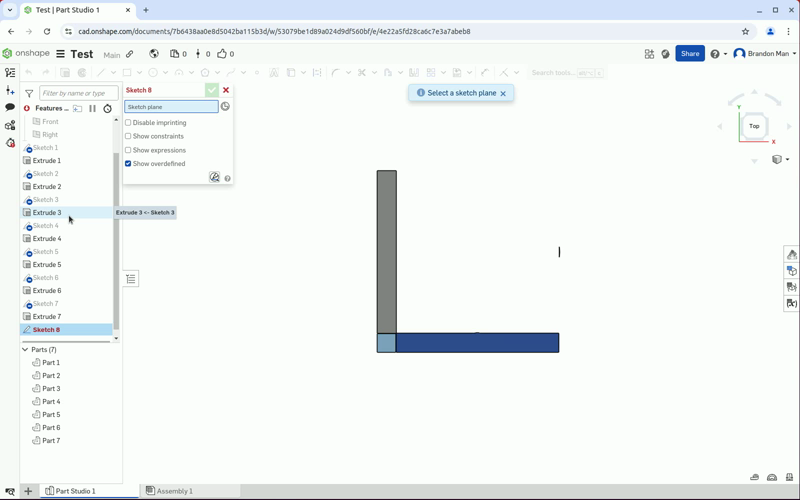
scroll(3)
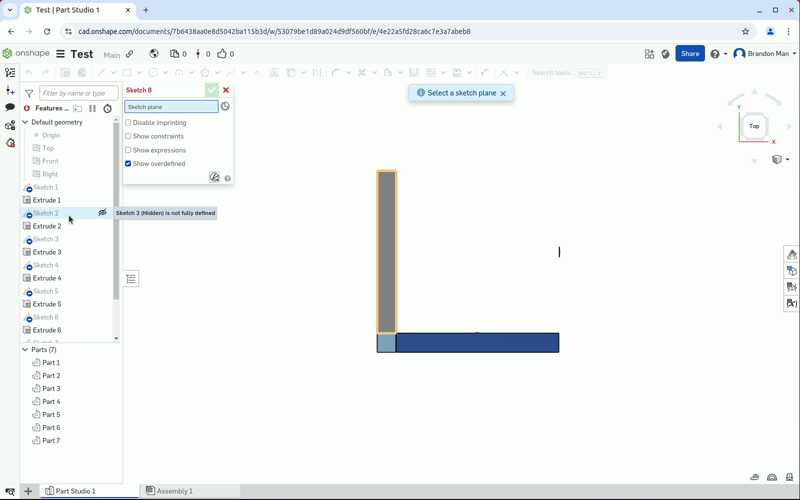
mouse_move(69, 150)
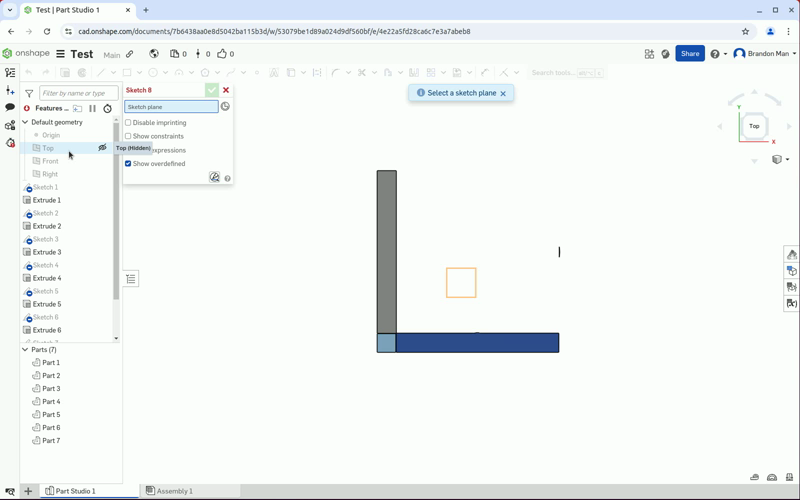
click(69, 150)
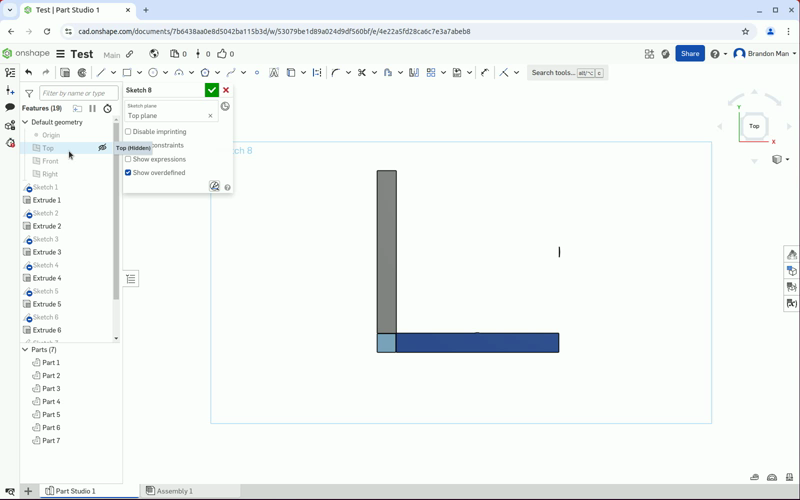
mouse_move(73, 352)
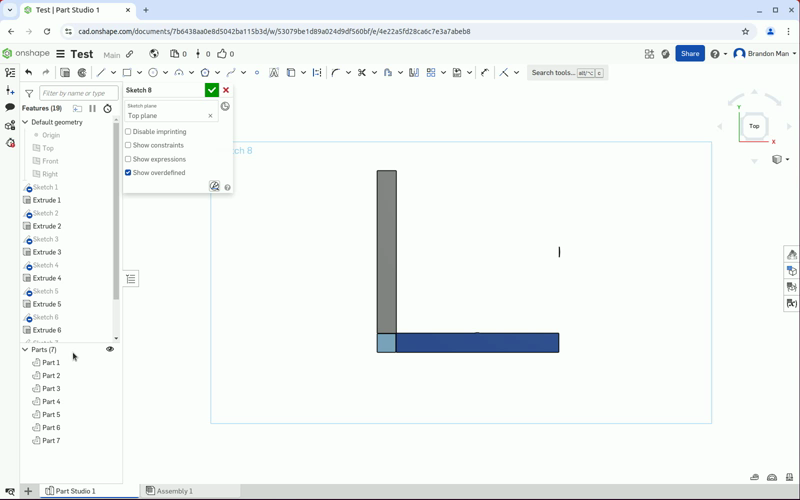
key(y)
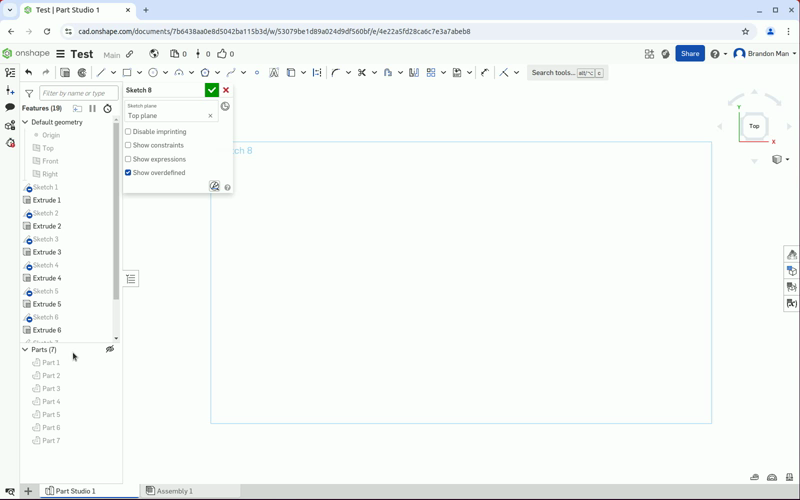
key(l)
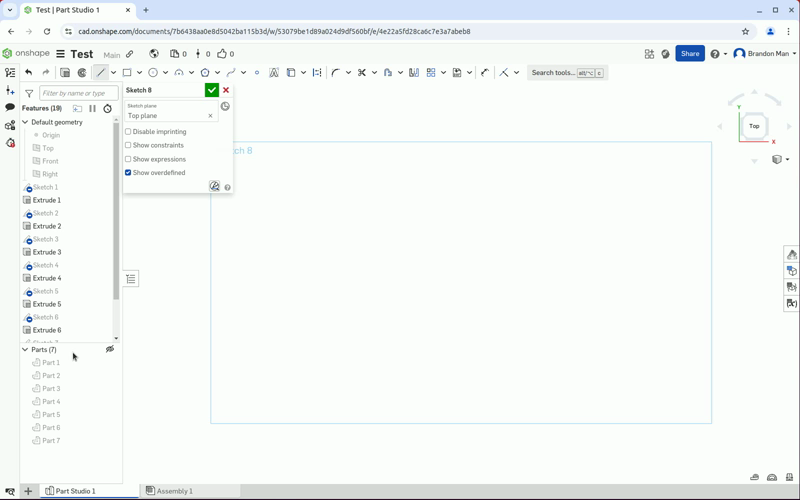
key_down(shift)
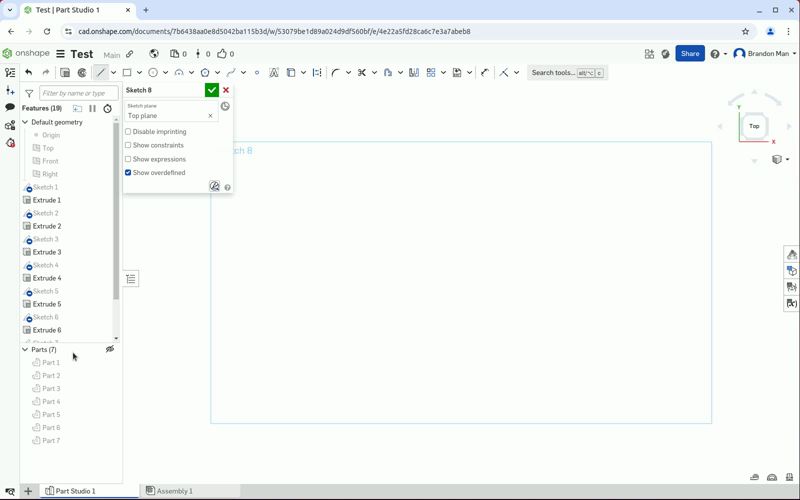
mouse_move(396, 333)
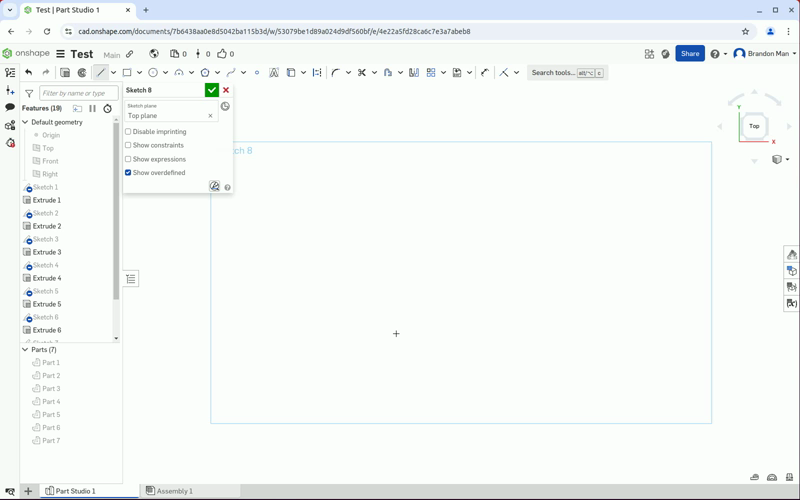
click(396, 333)
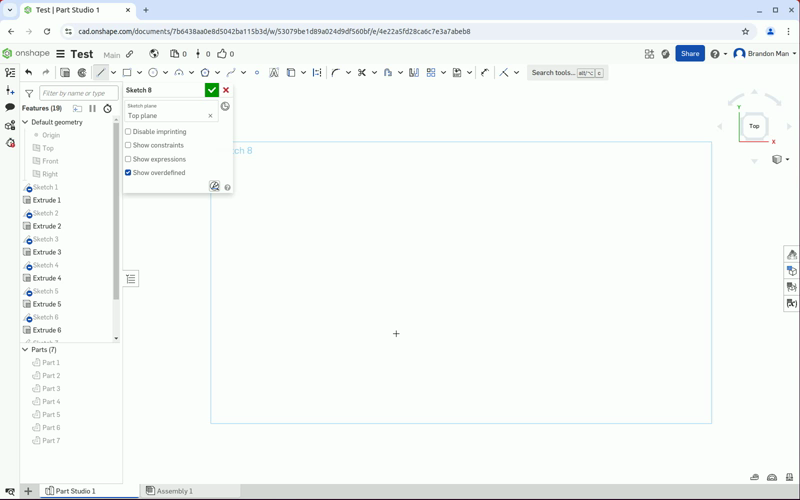
key_up(shift)
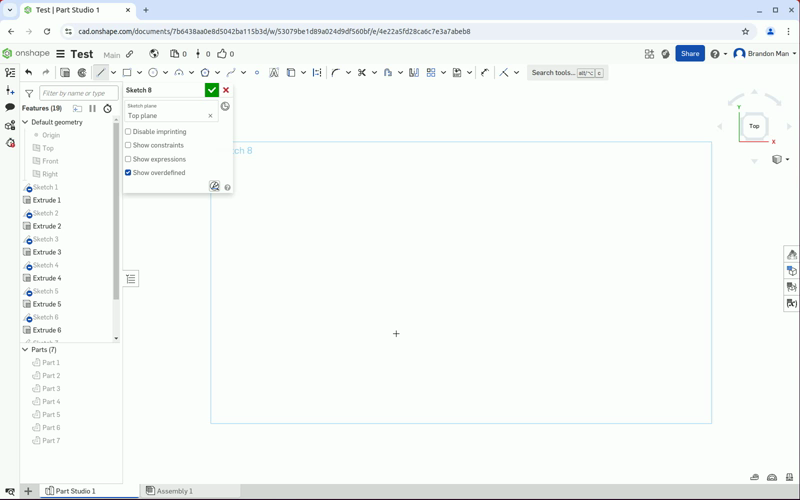
key_down(shift)
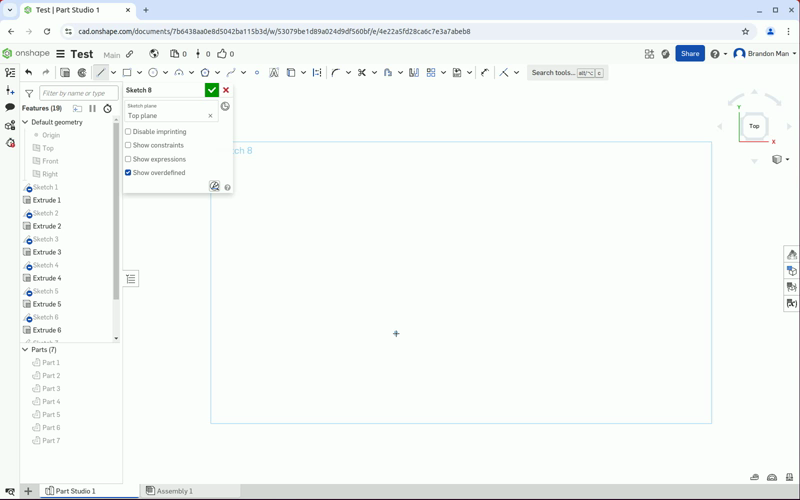
mouse_move(474, 333)
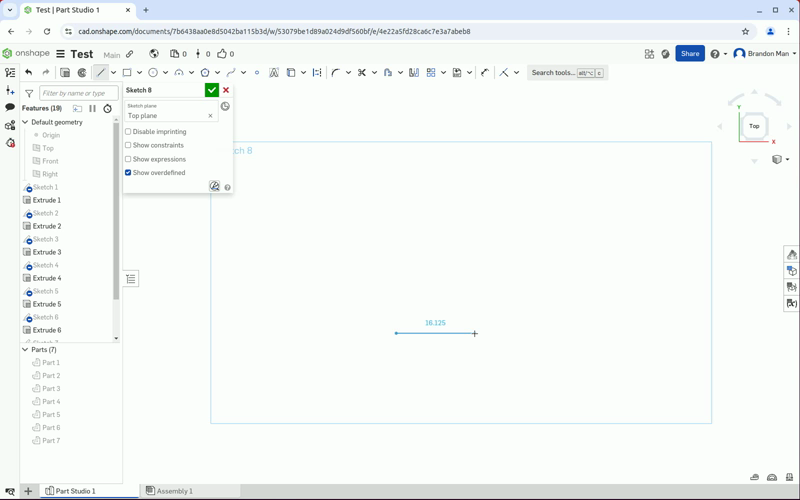
click(474, 333)
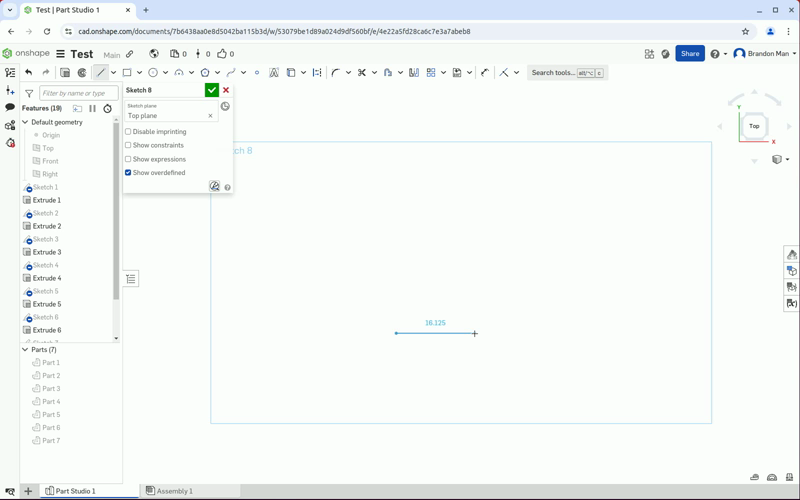
key_up(shift)
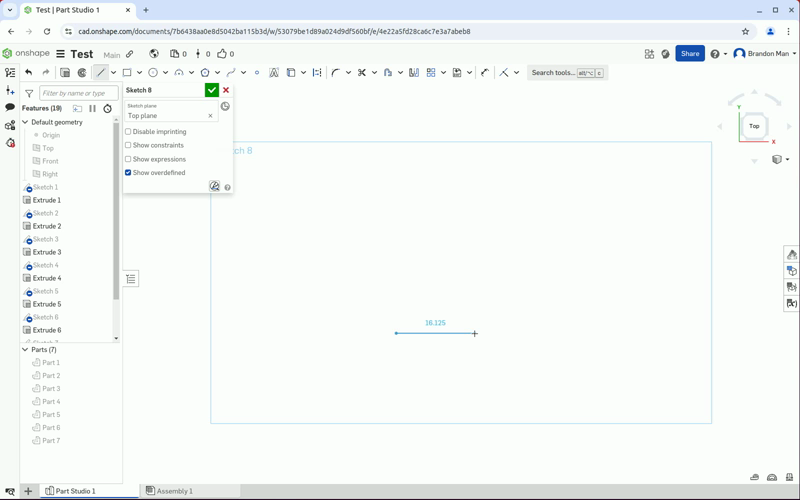
key_down(shift)
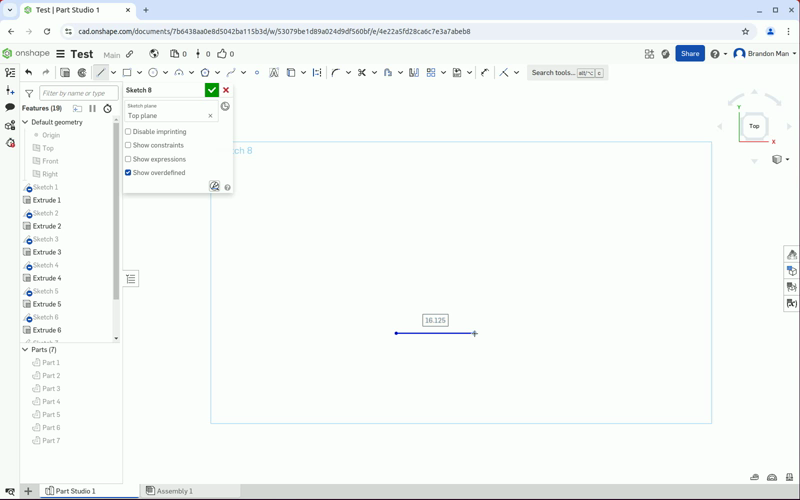
mouse_move(504, 333)
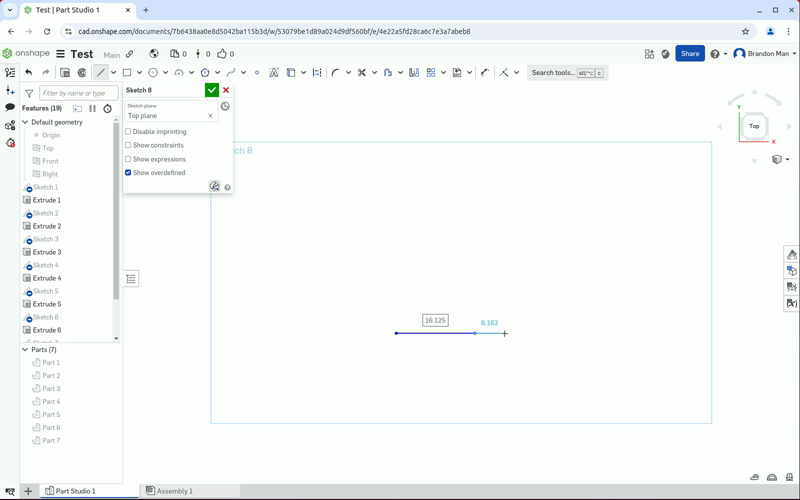
mouse_move(480, 333)
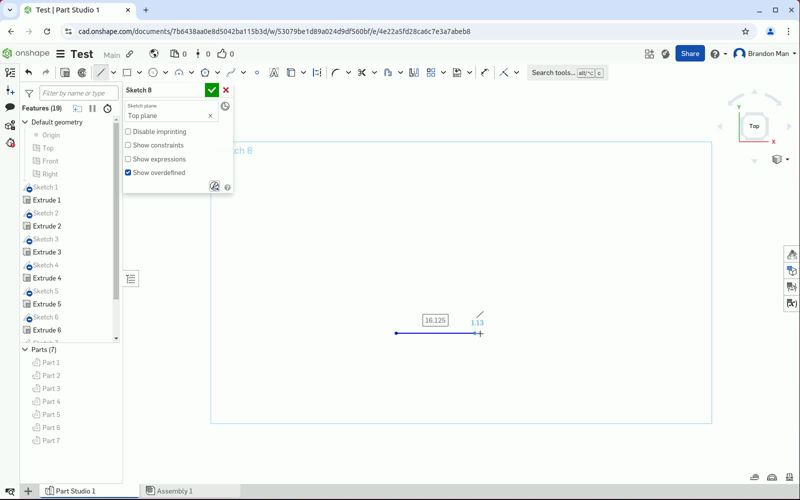
scroll(6)
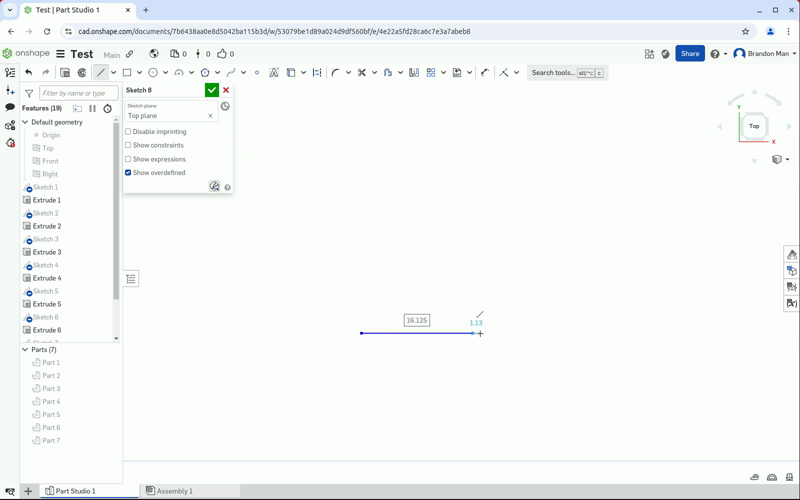
scroll(6)
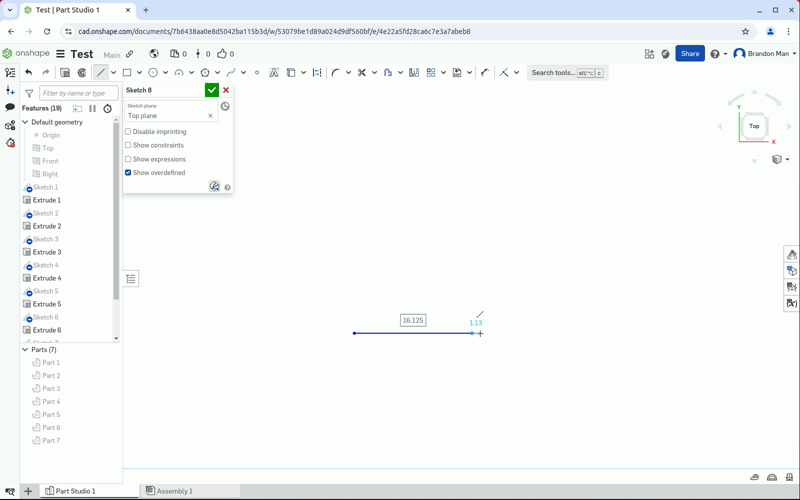
scroll(6)
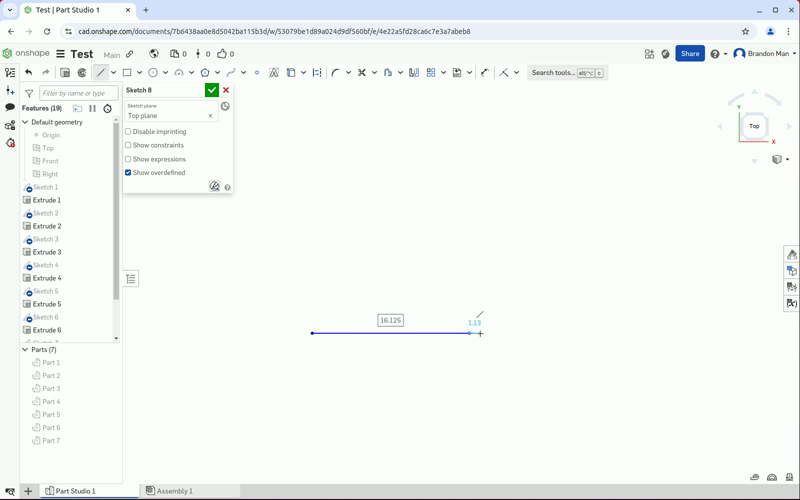
scroll(6)
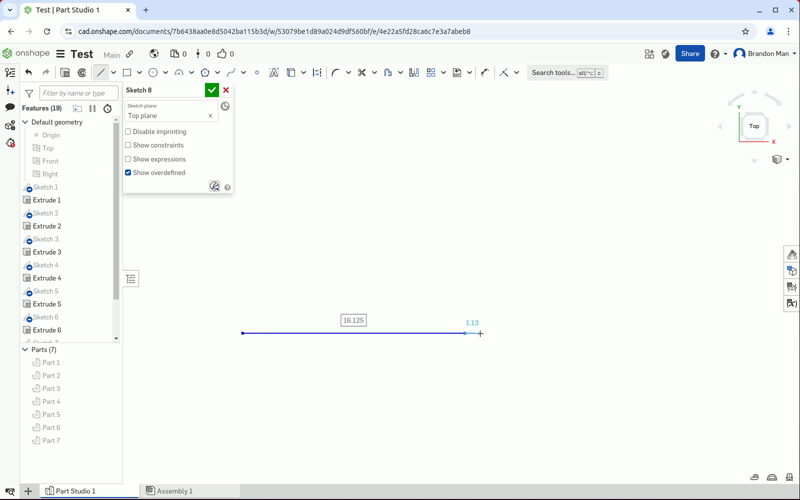
scroll(6)
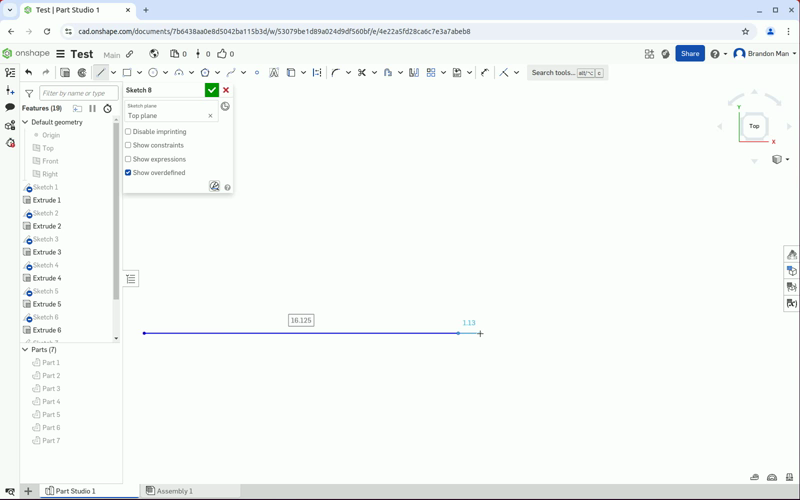
scroll(6)
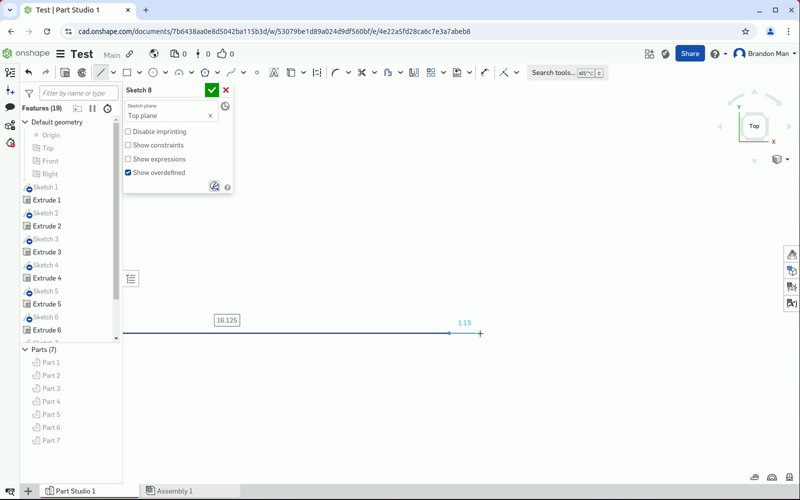
scroll(6)
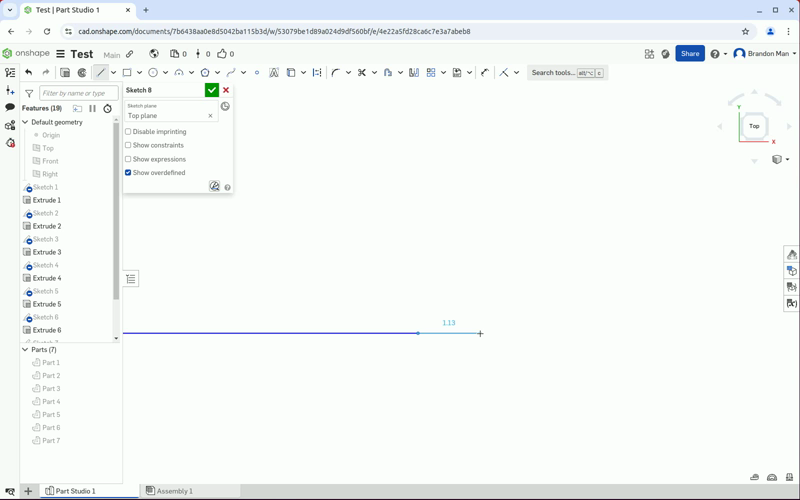
click(480, 333)
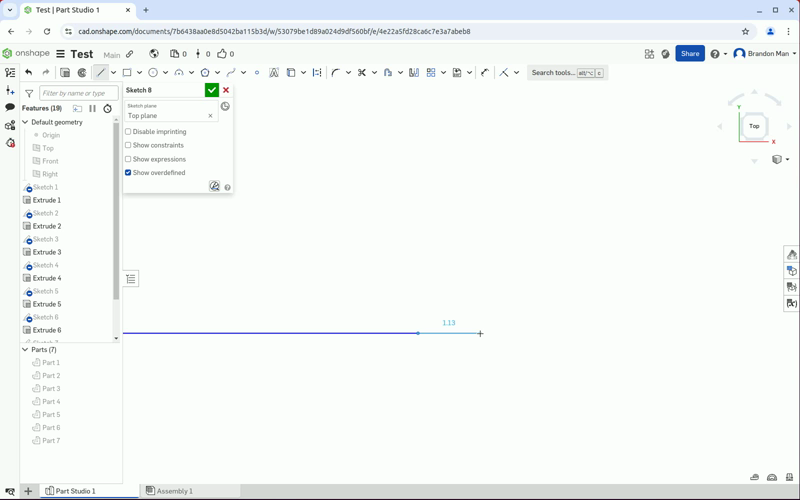
scroll(-6)
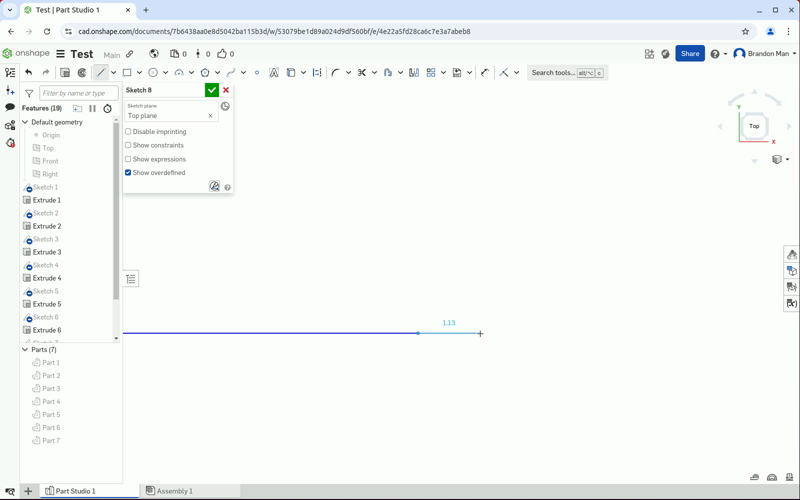
scroll(-6)
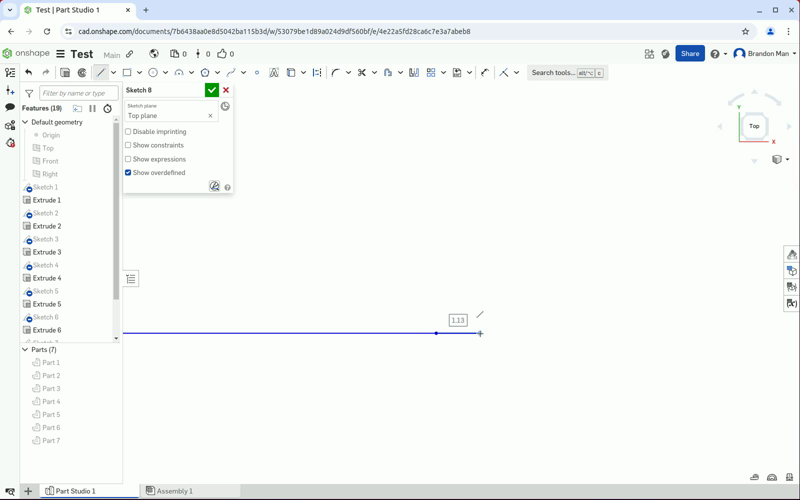
scroll(-6)
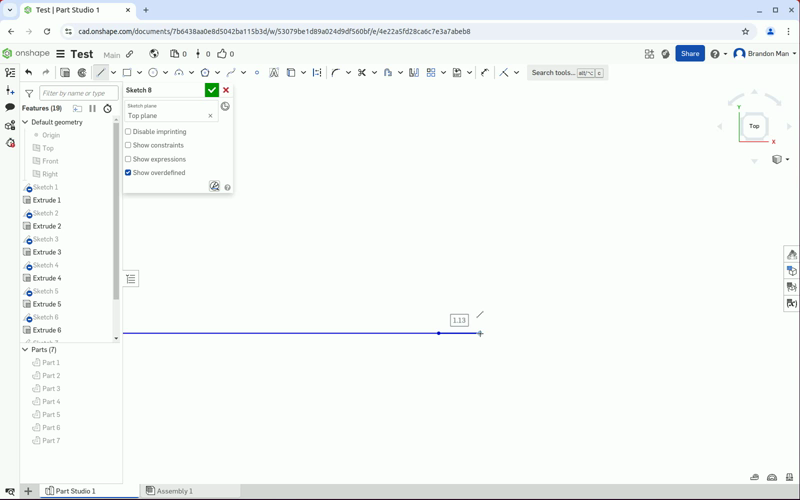
scroll(-6)
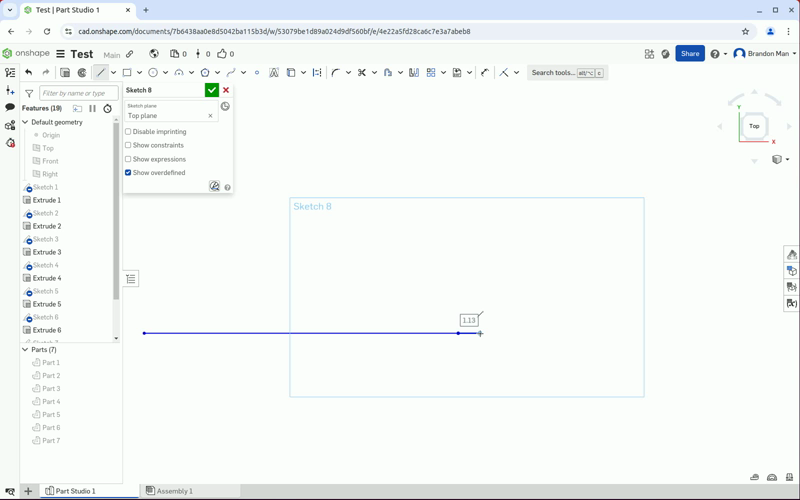
scroll(-6)
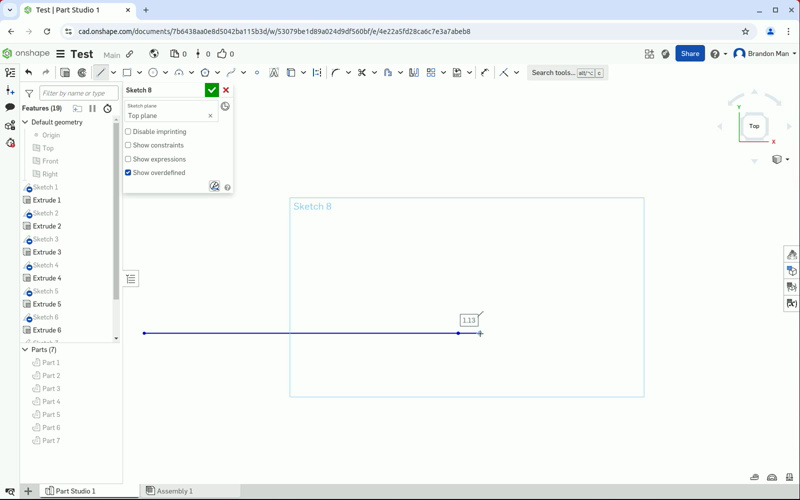
scroll(-6)
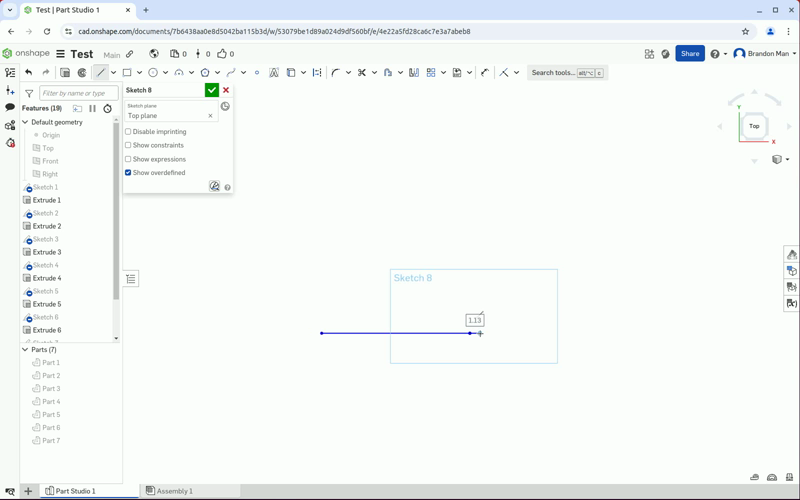
scroll(-6)
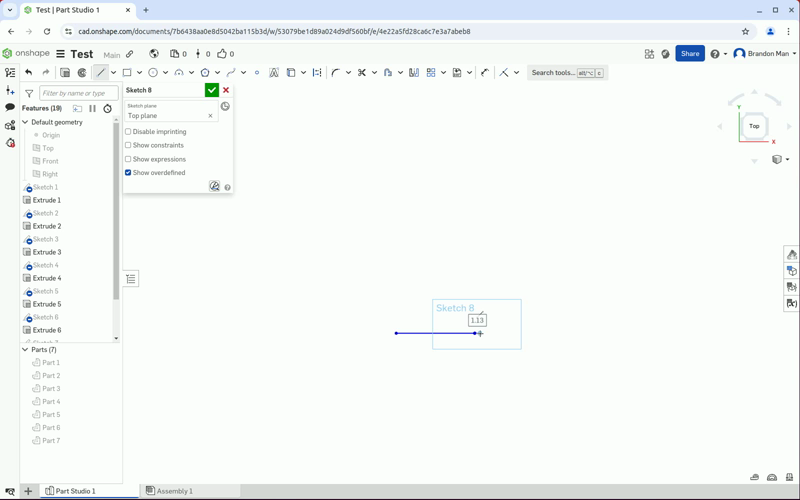
key_up(shift)
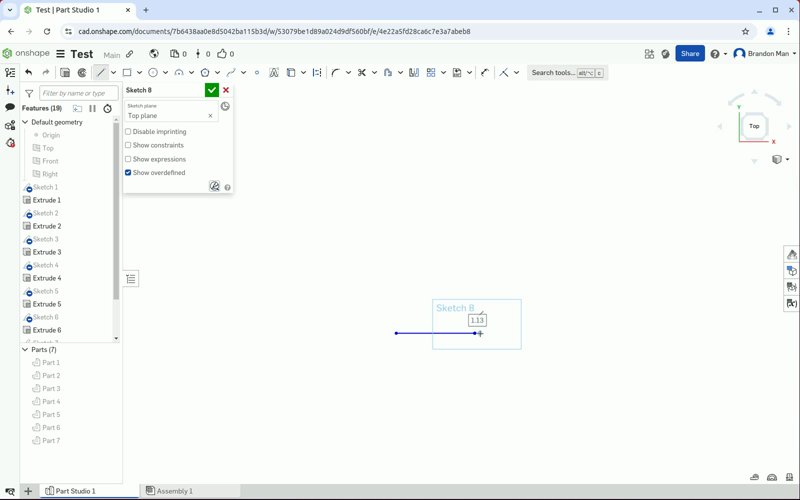
key_down(shift)
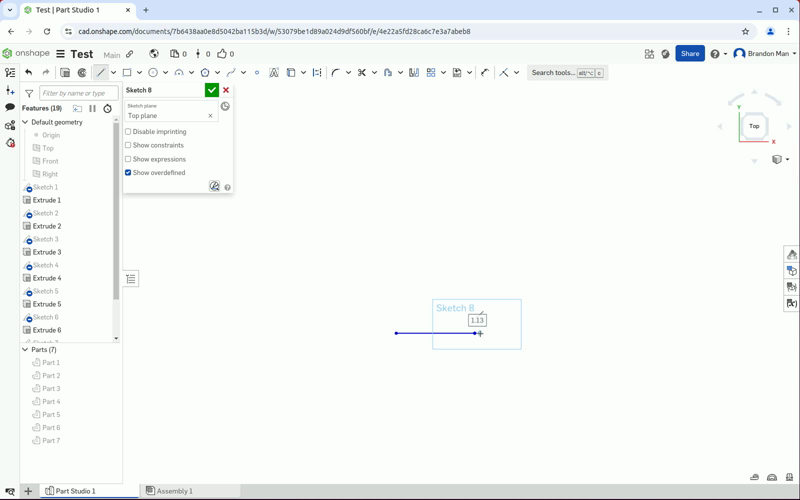
mouse_move(558, 333)
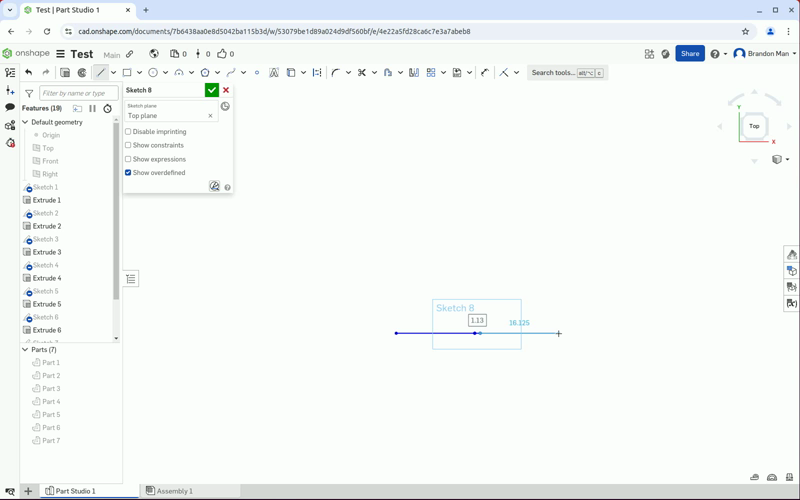
click(558, 333)
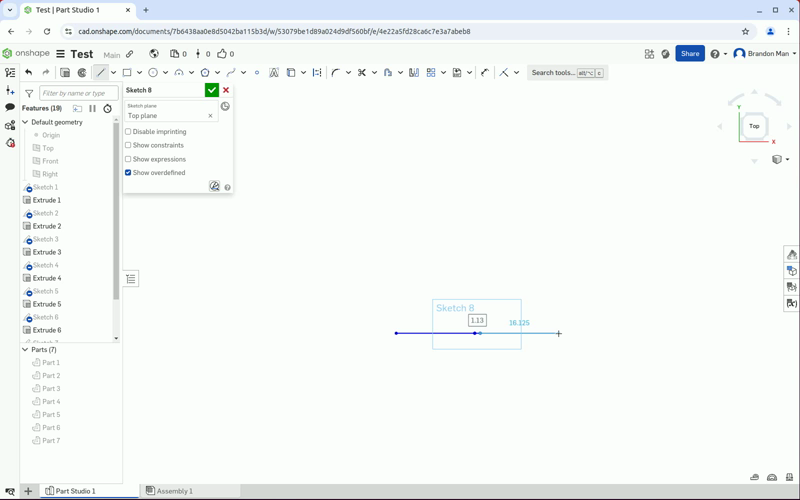
key_up(shift)
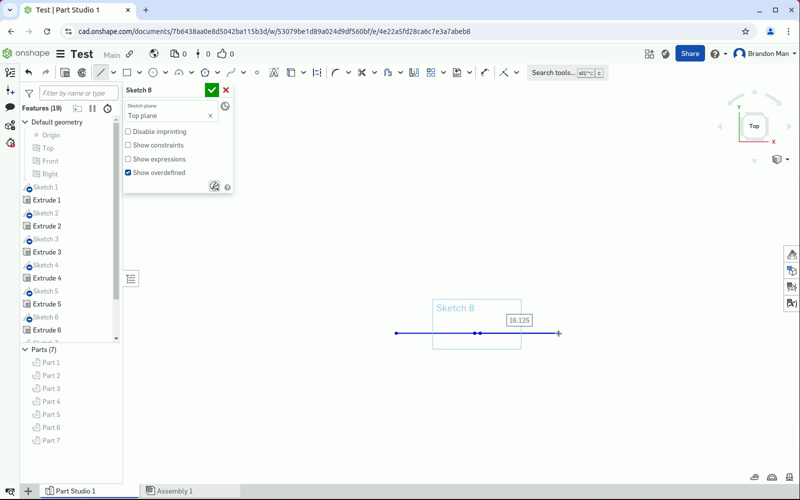
key_down(shift)
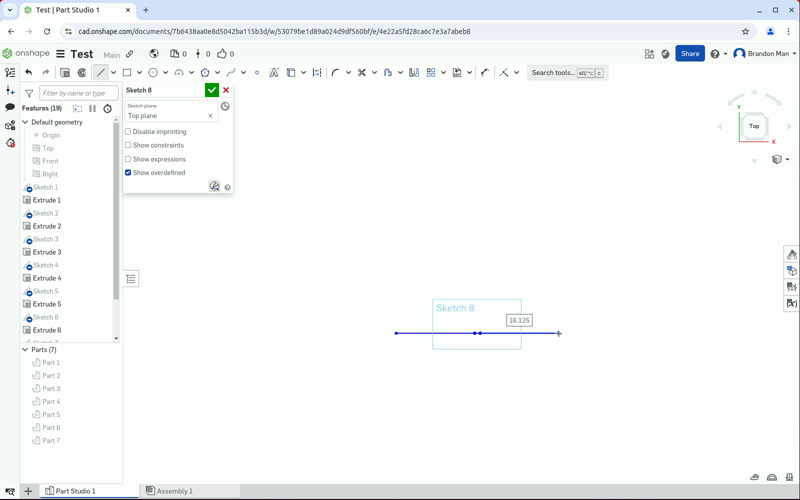
mouse_move(558, 256)
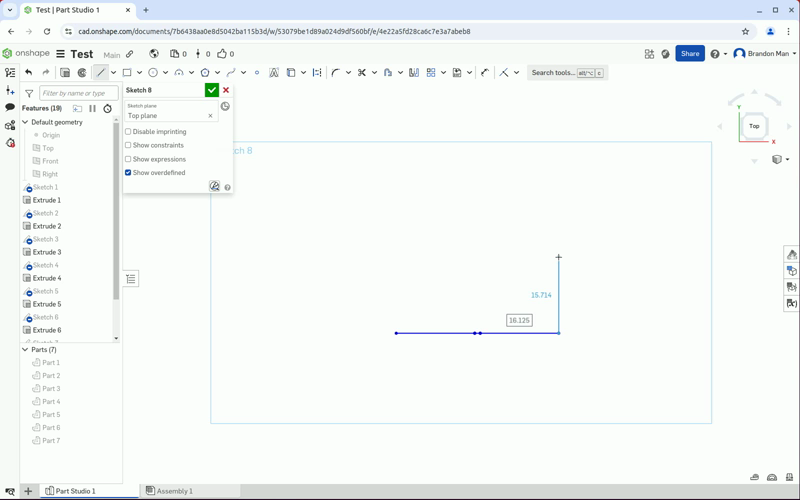
click(558, 256)
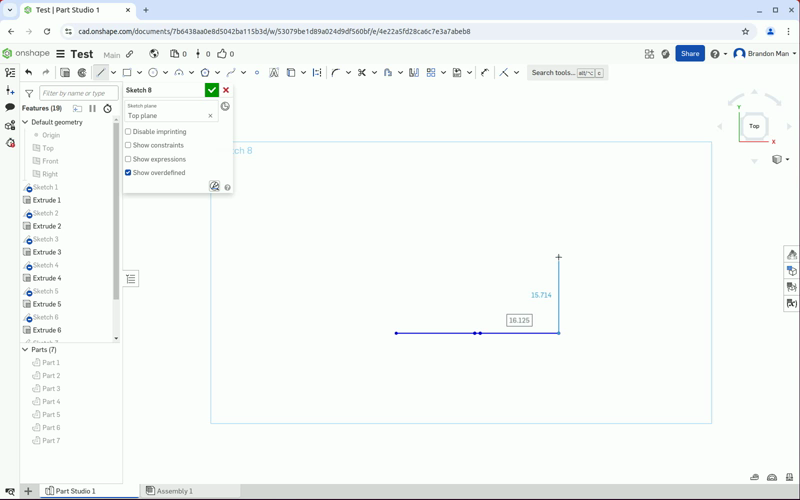
key_up(shift)
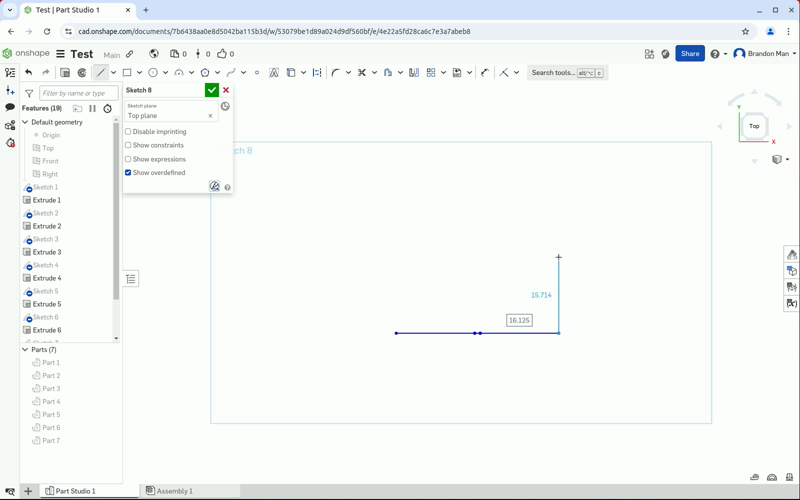
key_down(shift)
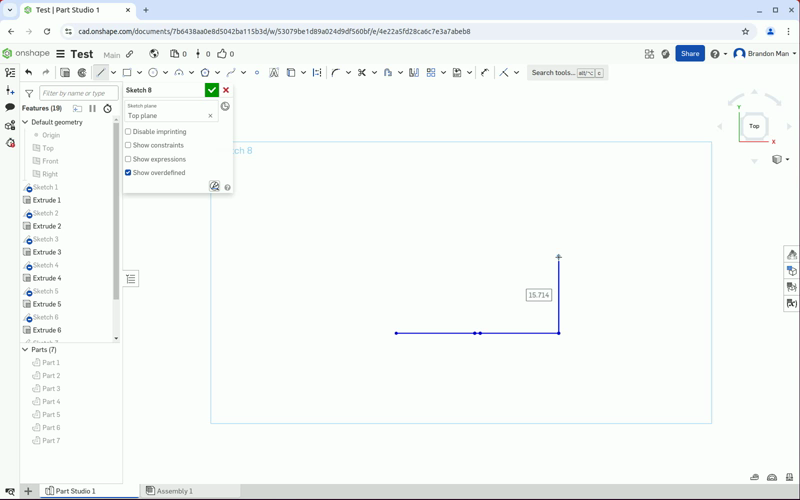
mouse_move(588, 256)
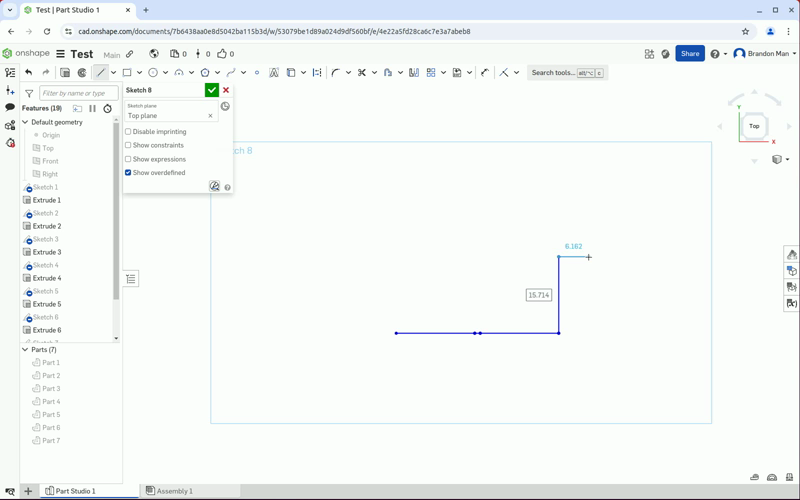
mouse_move(558, 247)
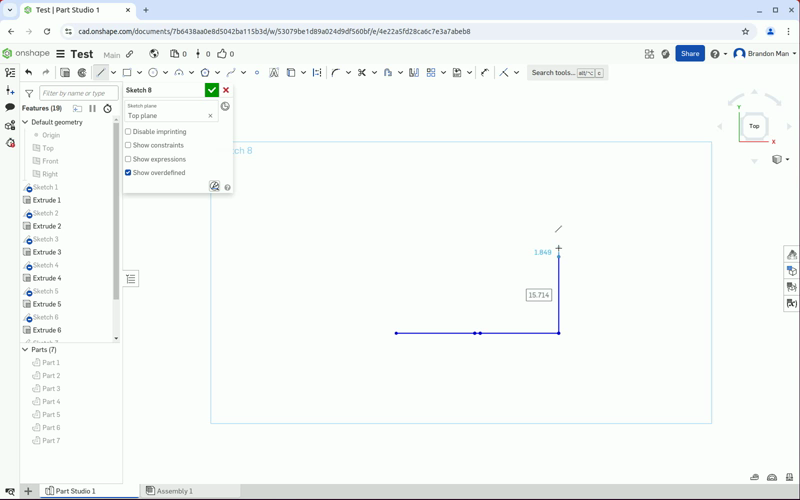
click(558, 247)
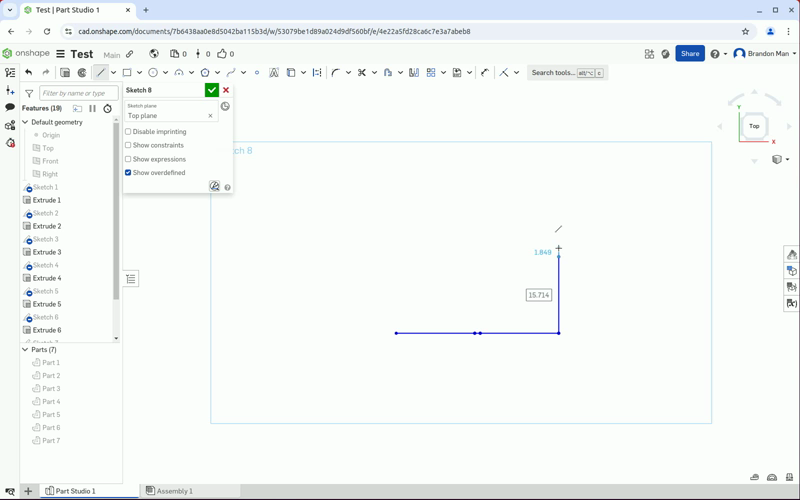
key_up(shift)
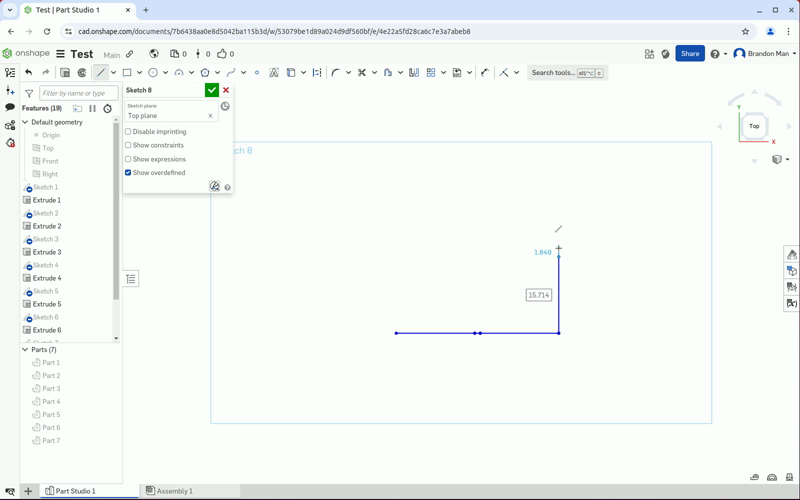
key_down(shift)
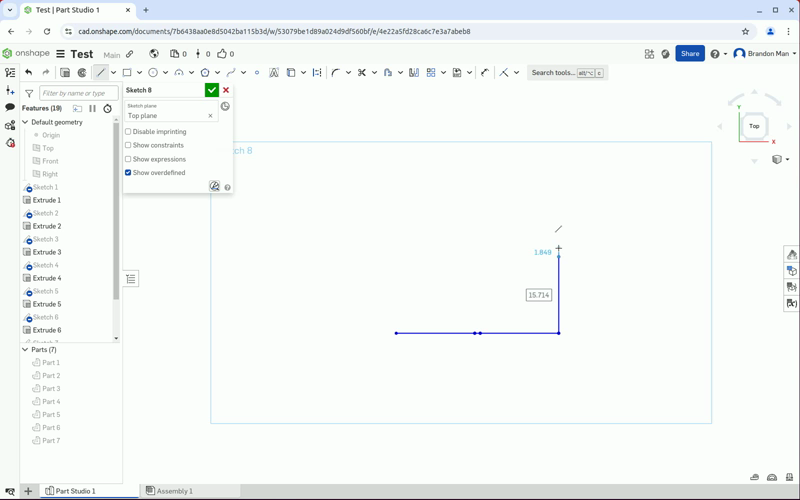
mouse_move(558, 170)
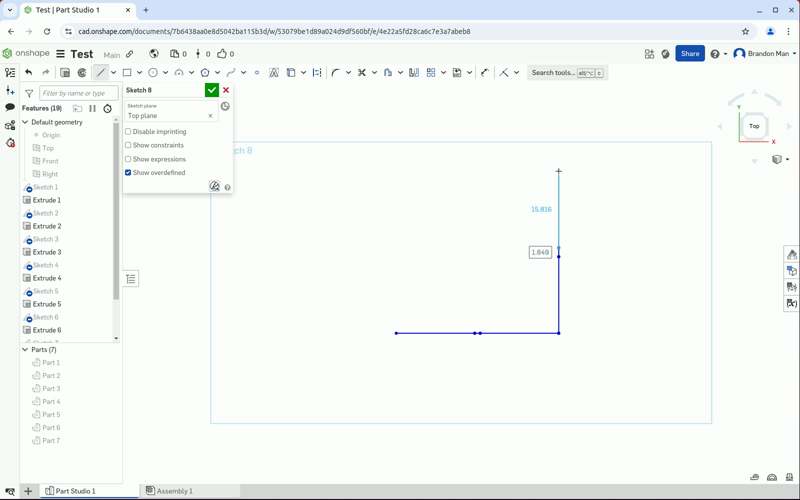
click(558, 170)
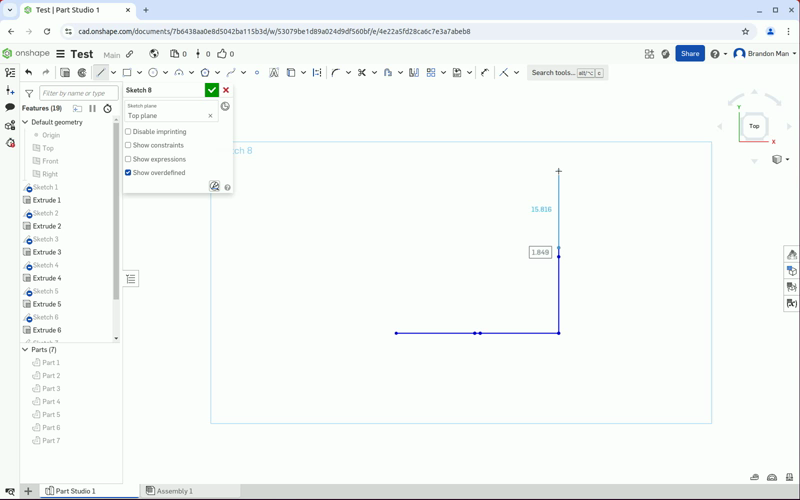
key_up(shift)
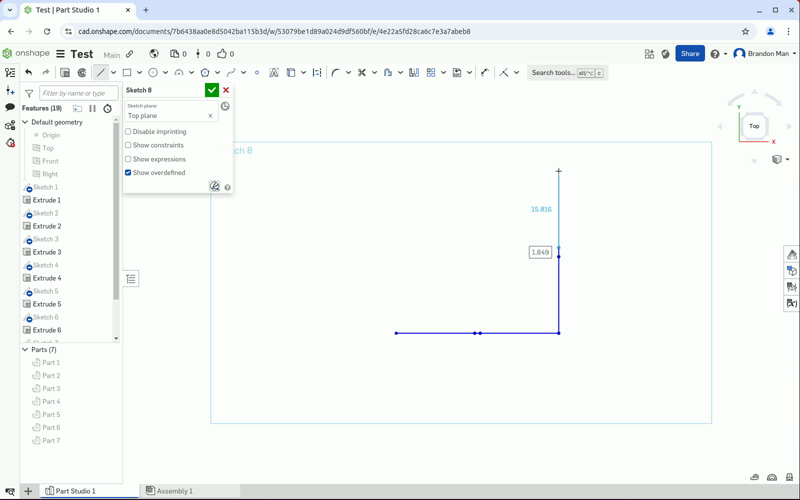
key_down(shift)
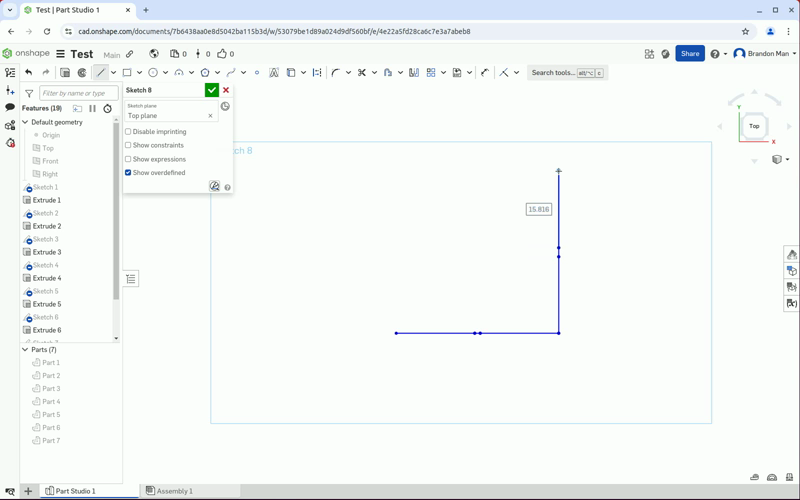
mouse_move(480, 170)
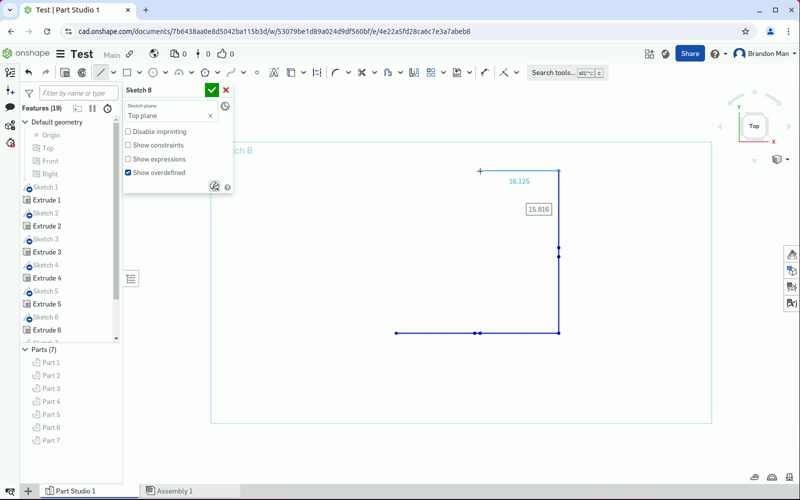
click(480, 170)
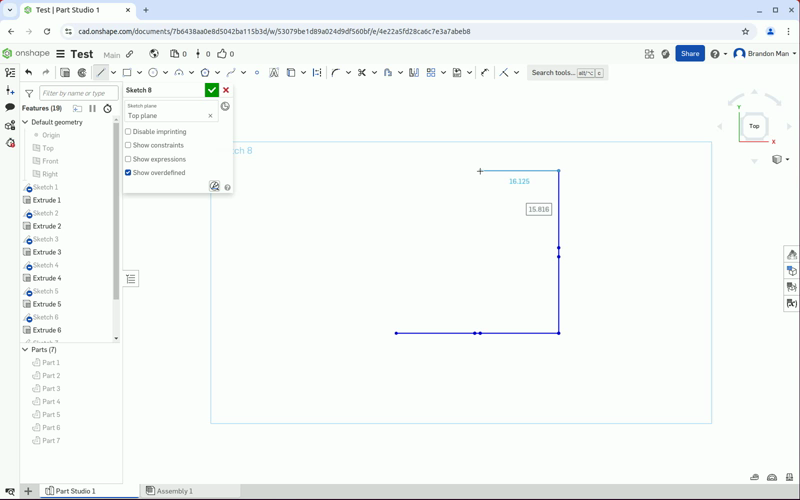
key_up(shift)
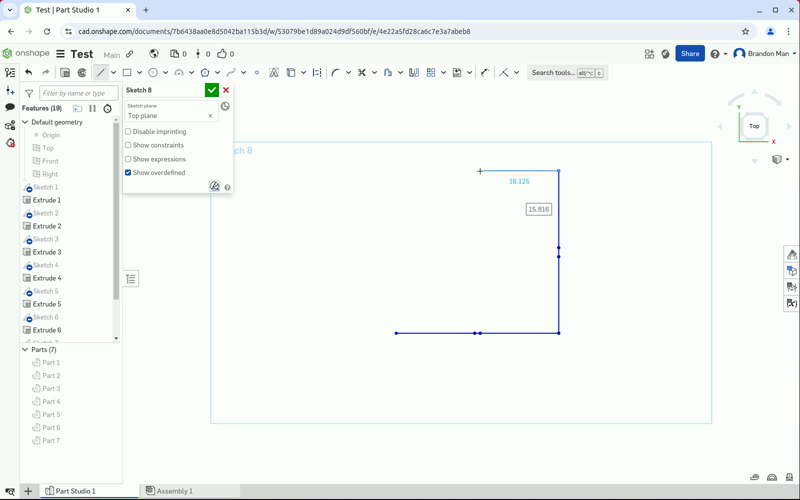
key(esc)
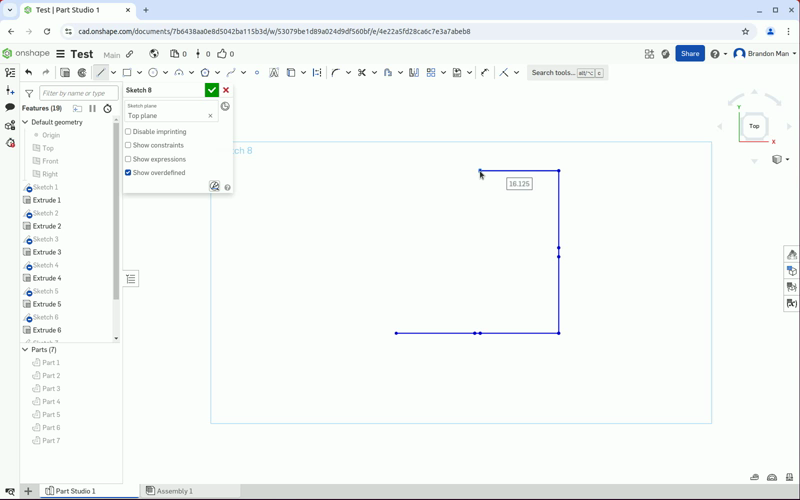
key(a)
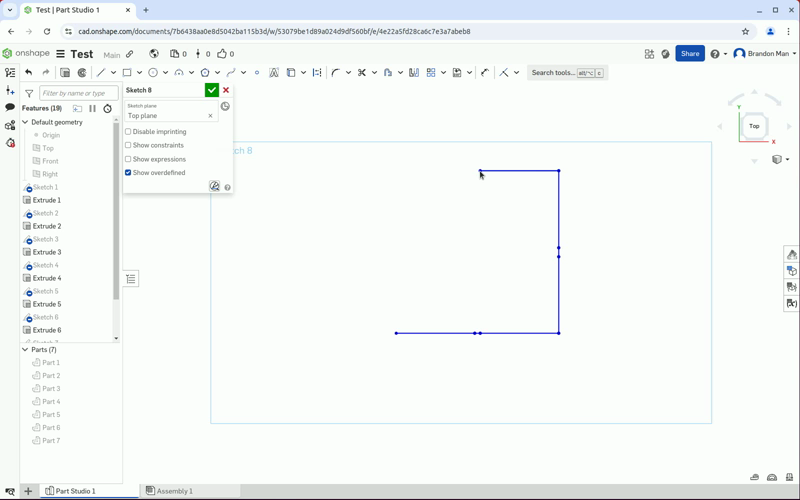
mouse_move(480, 170)
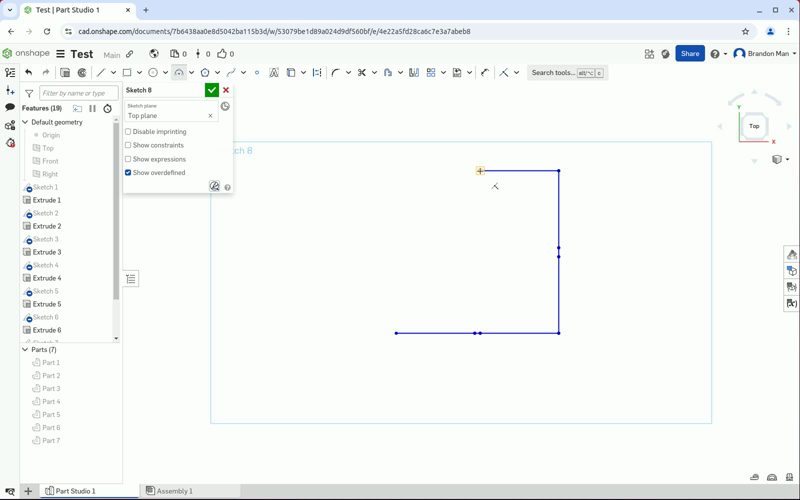
click(480, 170)
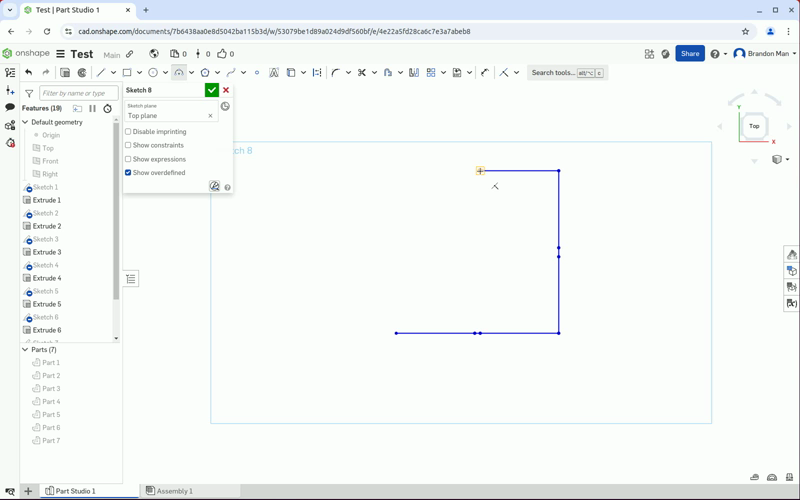
key_down(shift)
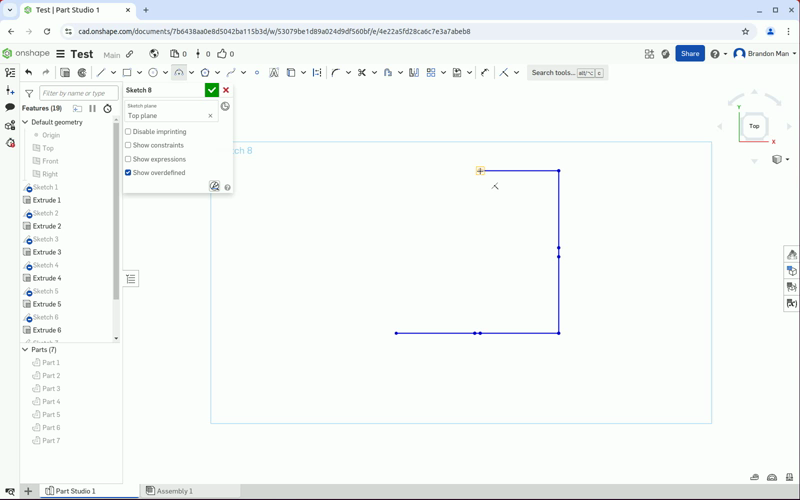
mouse_move(474, 170)
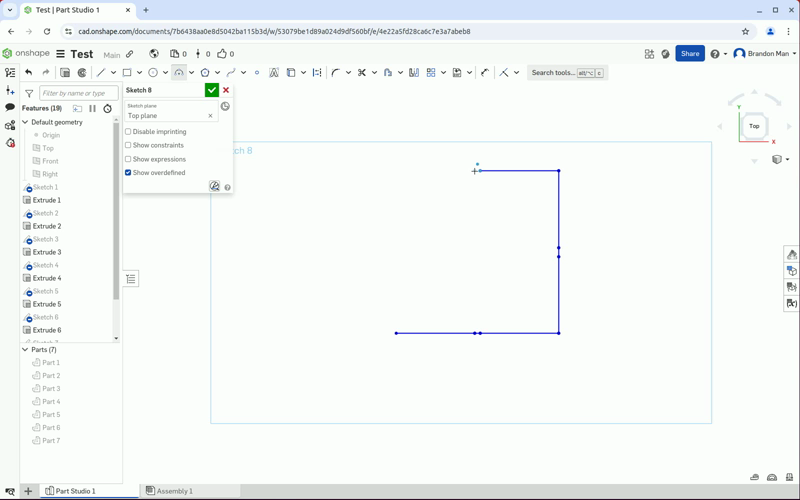
scroll(6)
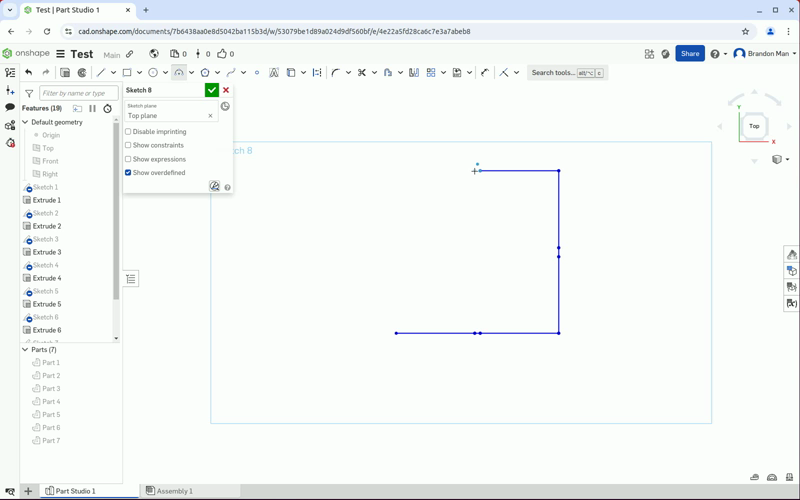
scroll(6)
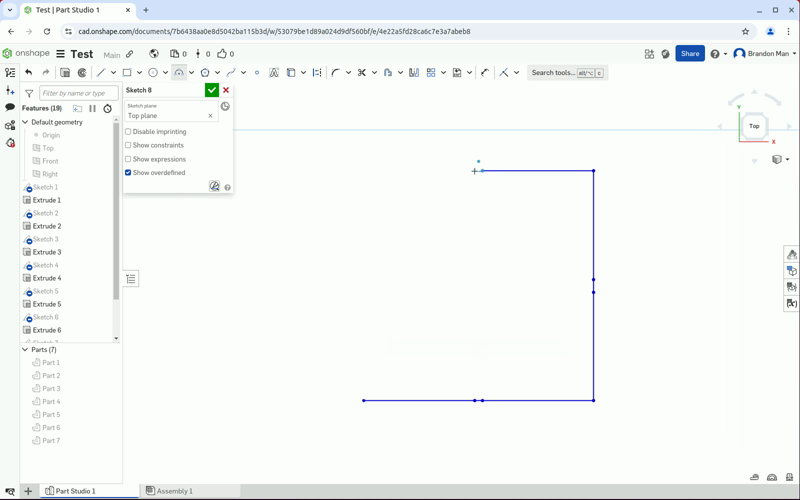
scroll(6)
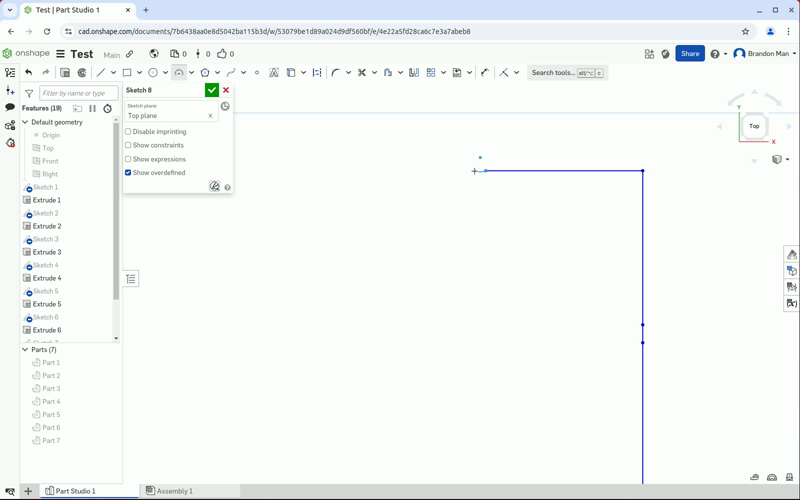
scroll(6)
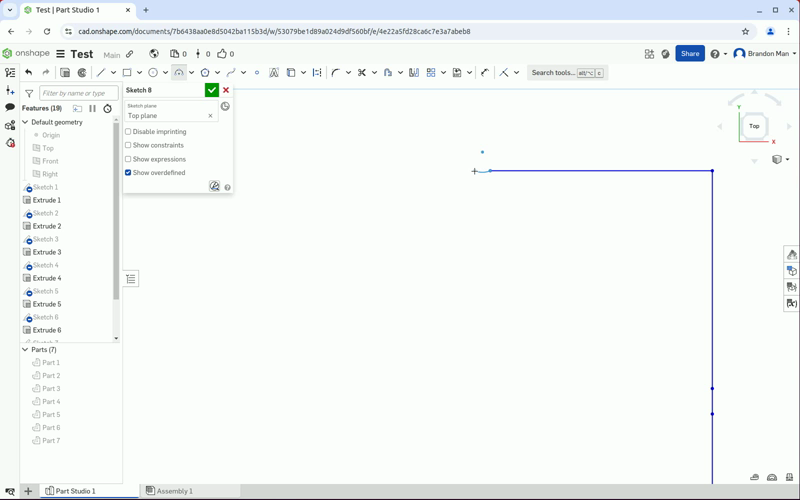
scroll(6)
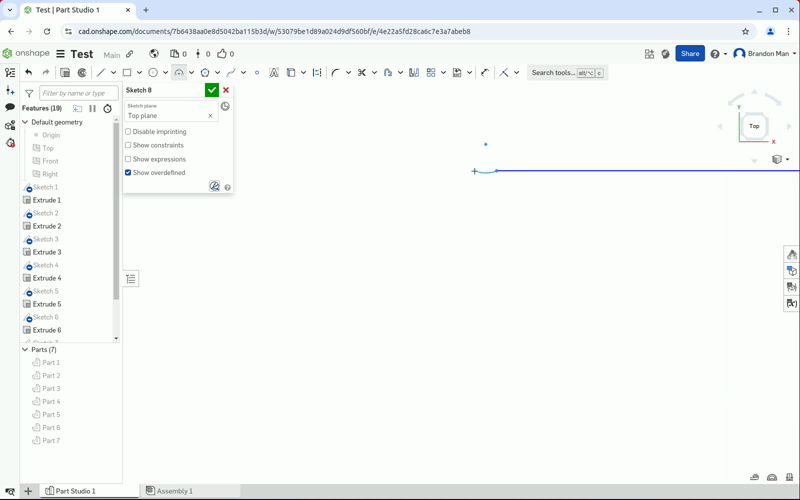
scroll(6)
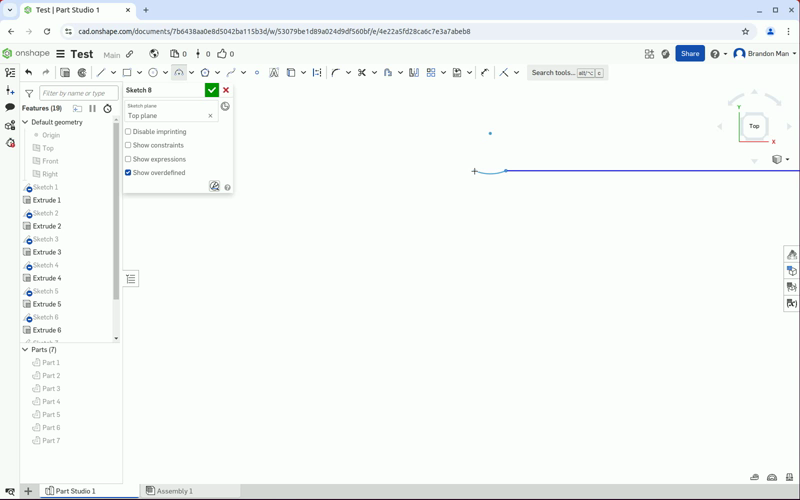
scroll(6)
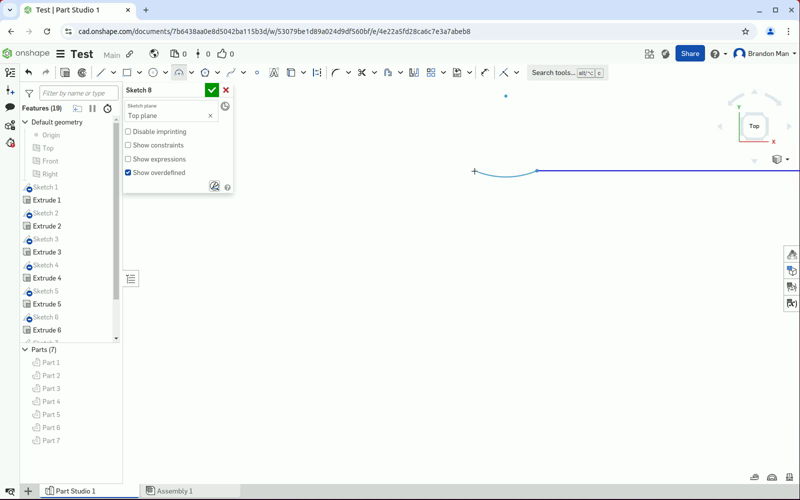
click(474, 170)
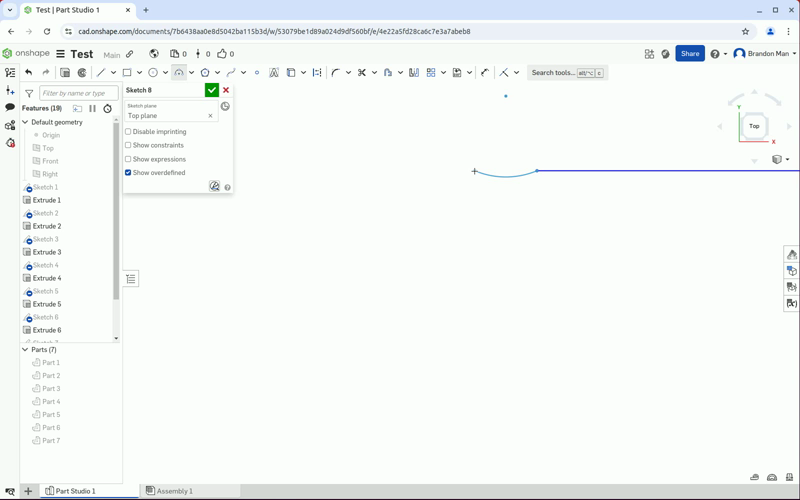
scroll(-6)
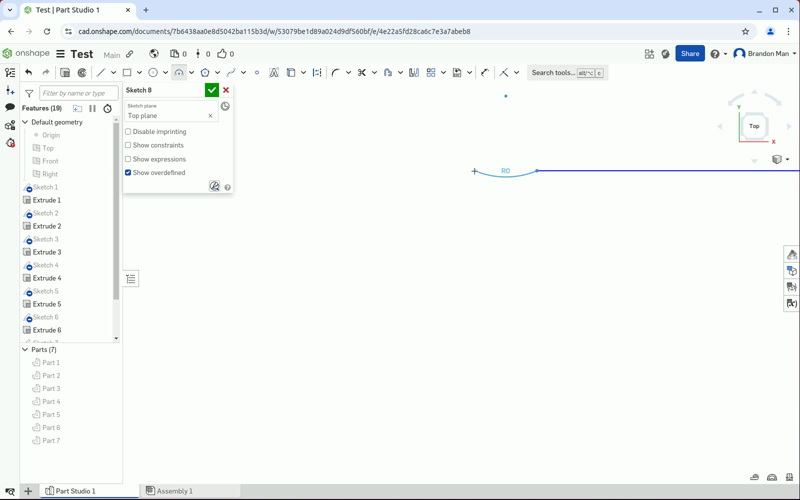
scroll(-6)
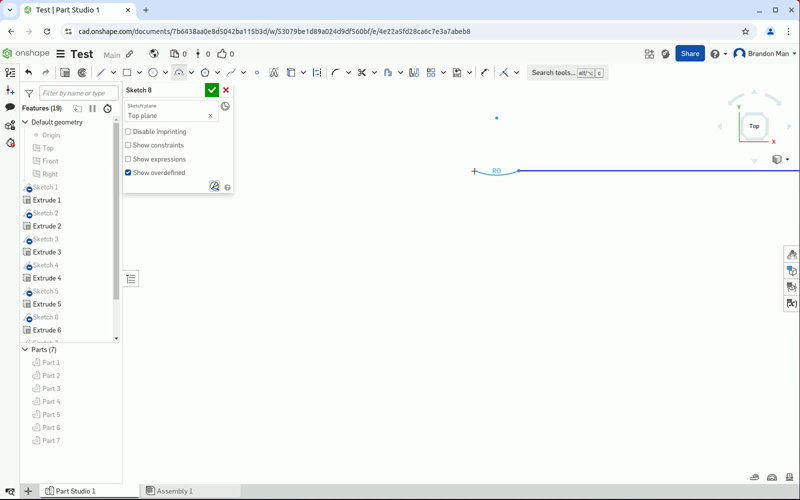
scroll(-6)
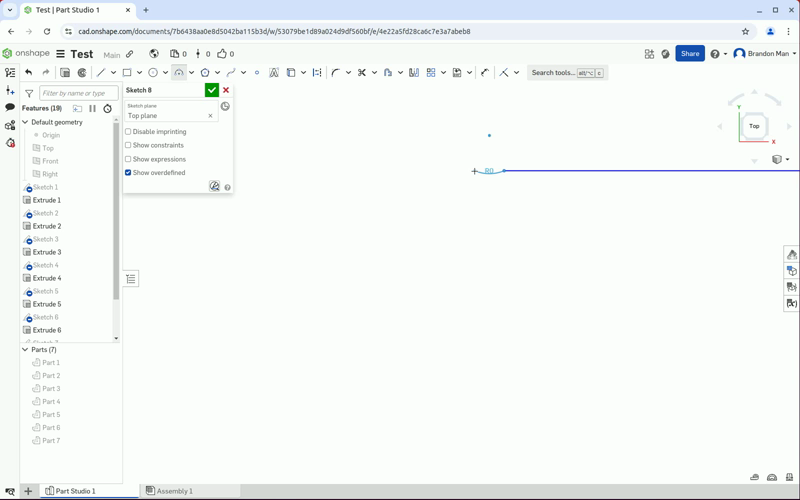
scroll(-6)
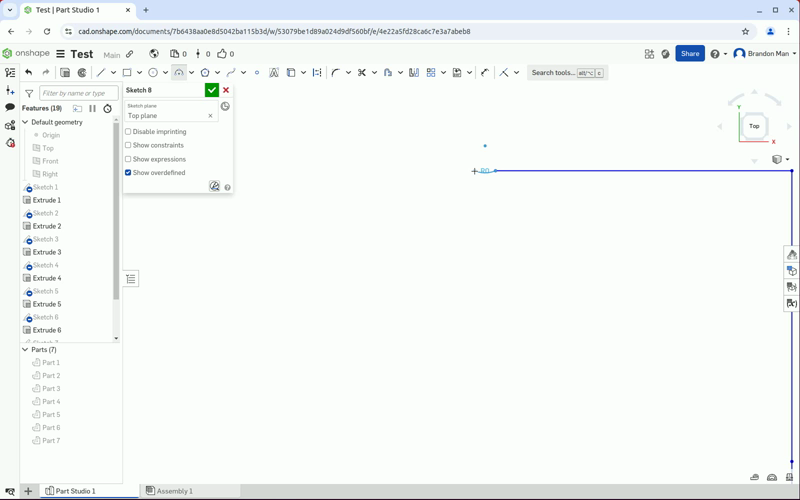
scroll(-6)
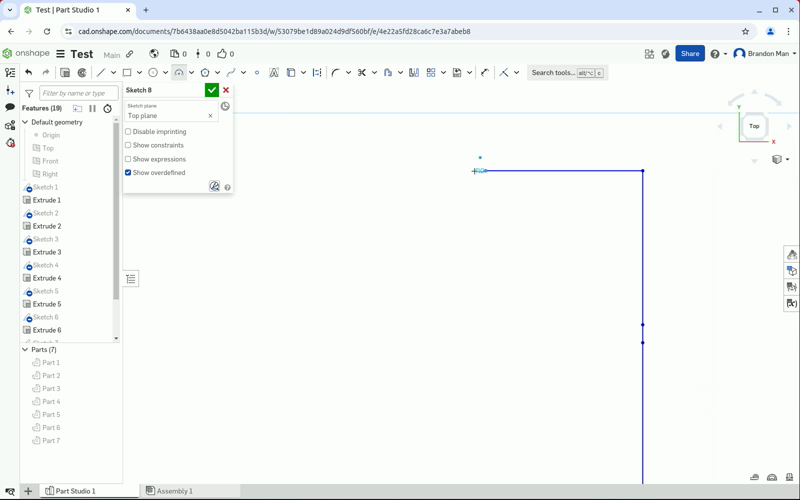
scroll(-6)
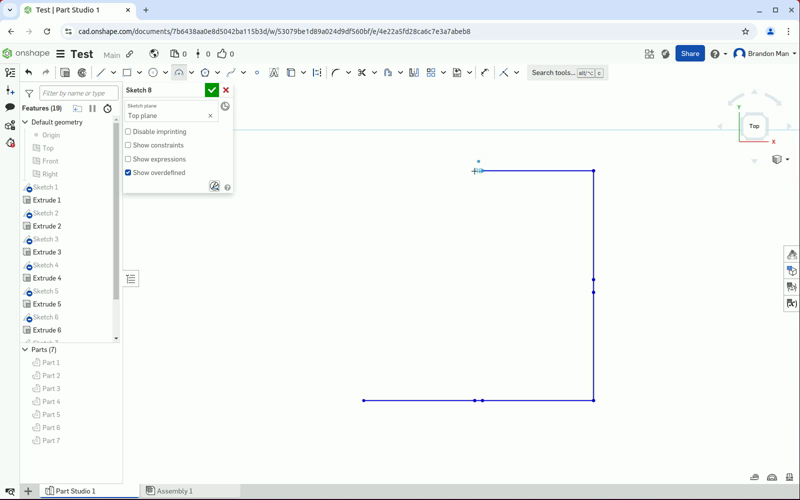
scroll(-6)
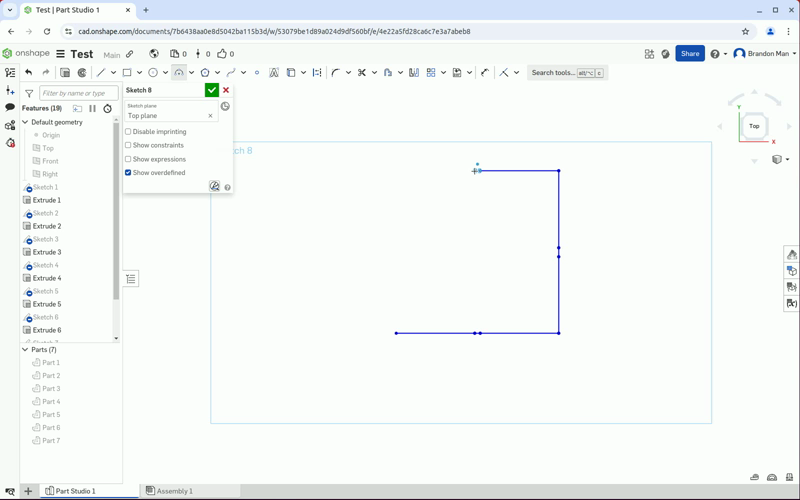
mouse_move(477, 170)
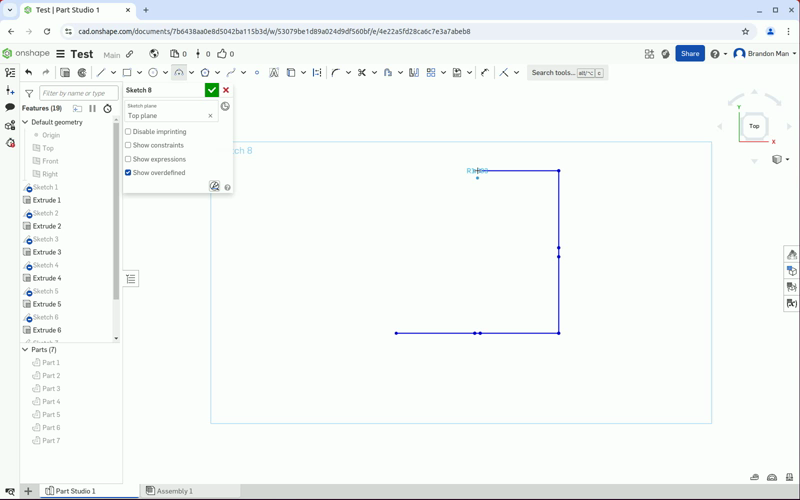
scroll(6)
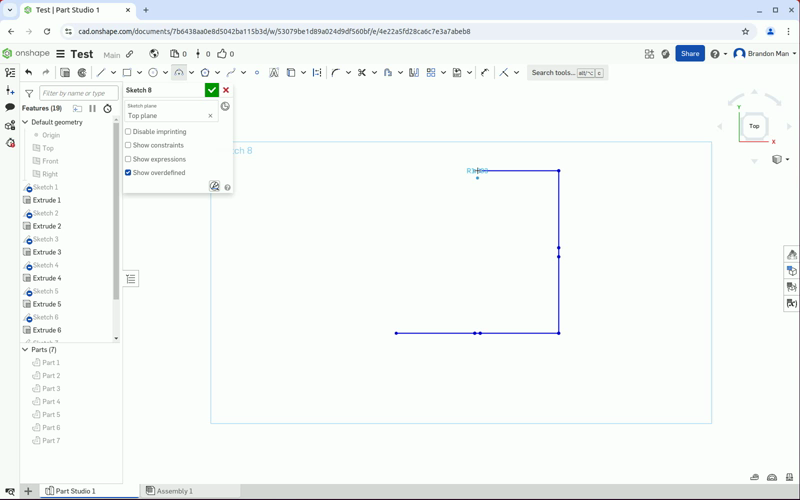
scroll(6)
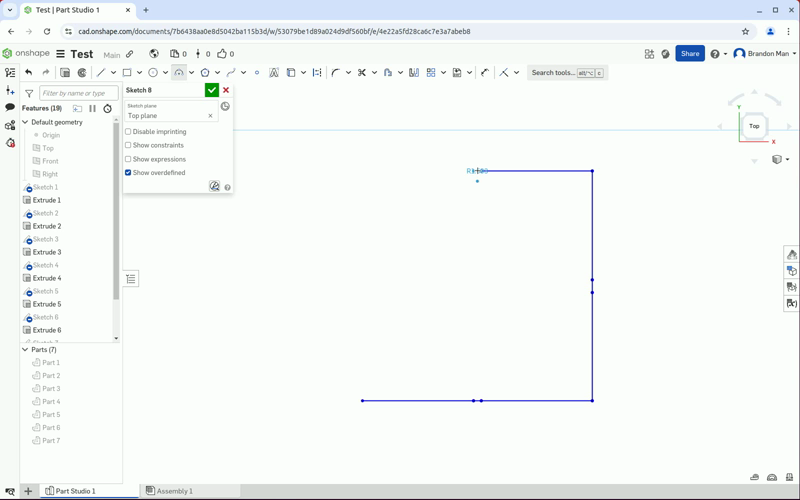
scroll(6)
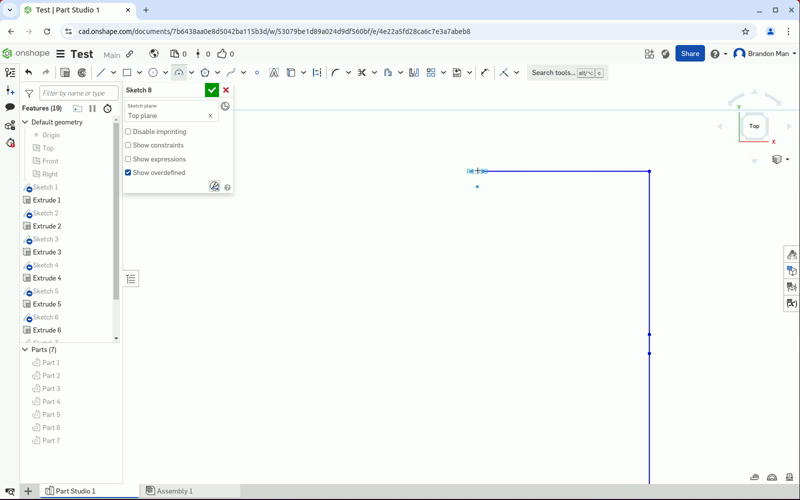
scroll(6)
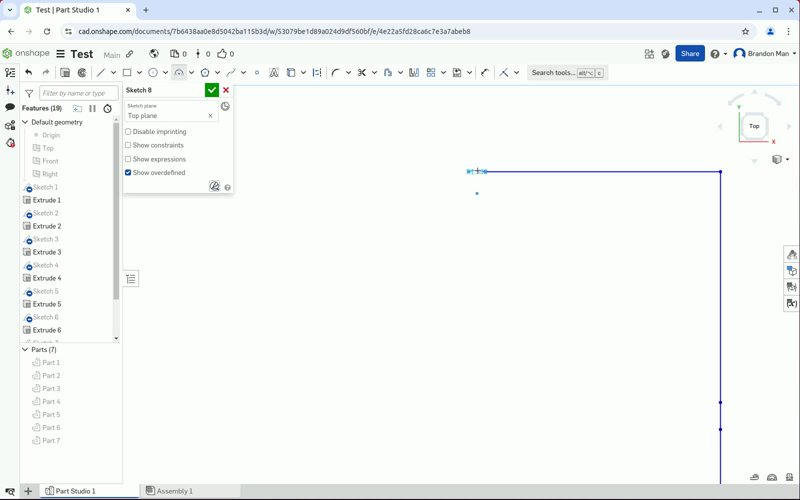
scroll(6)
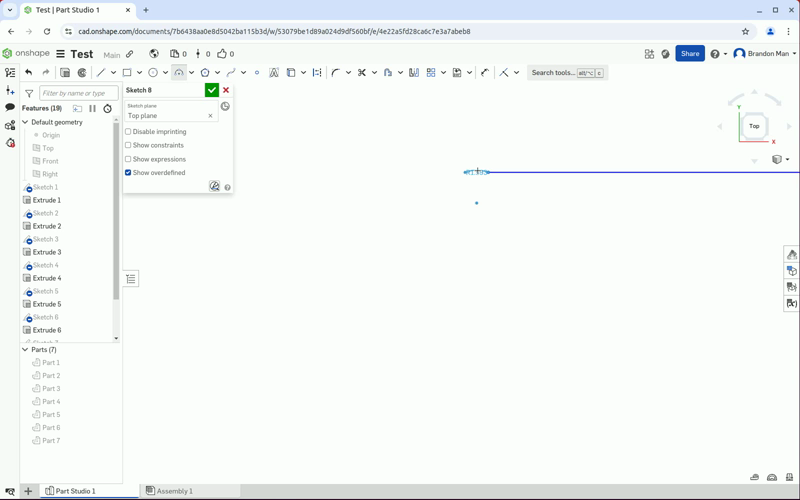
scroll(6)
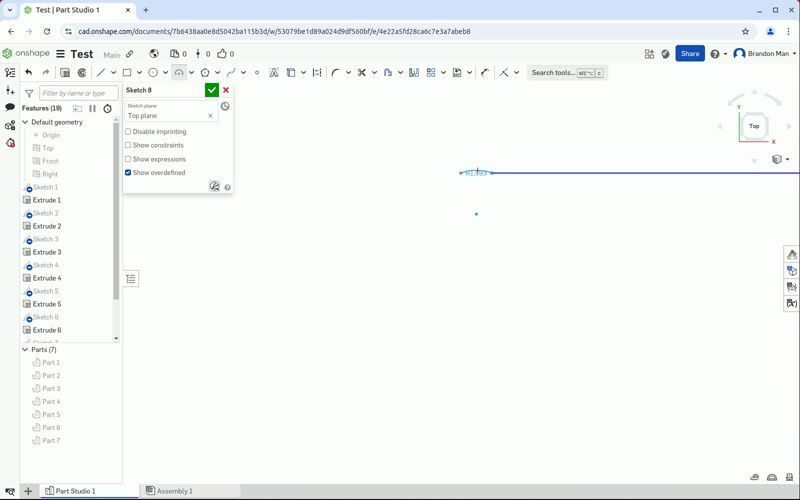
scroll(6)
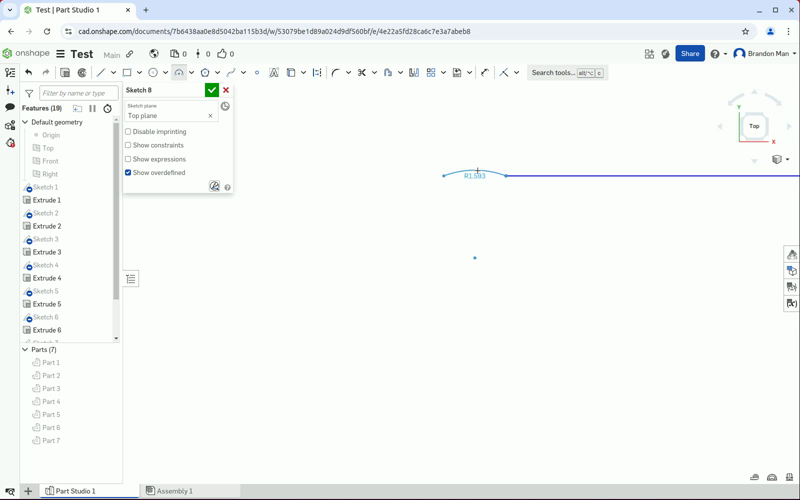
click(477, 170)
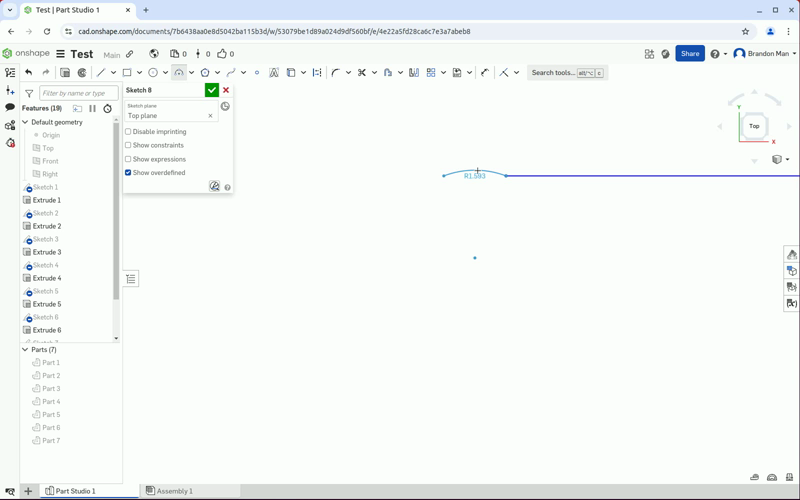
scroll(-6)
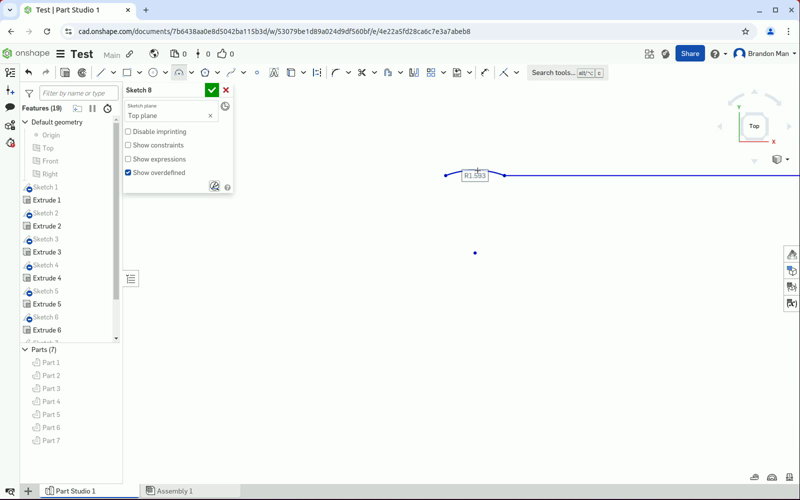
scroll(-6)
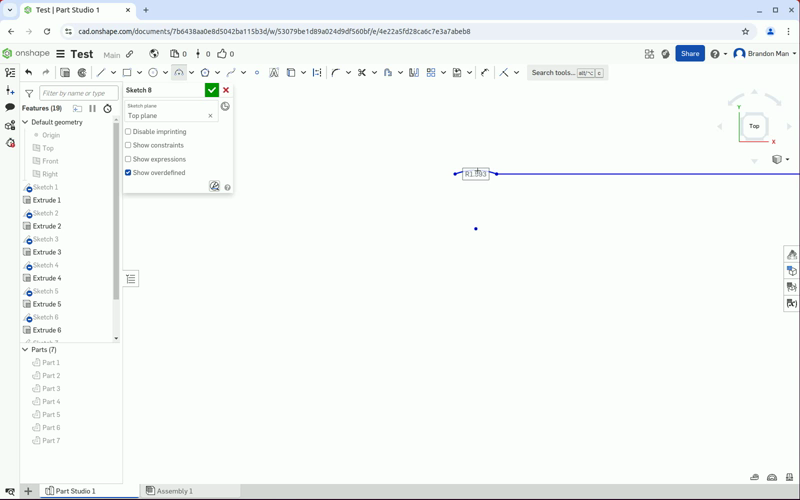
scroll(-6)
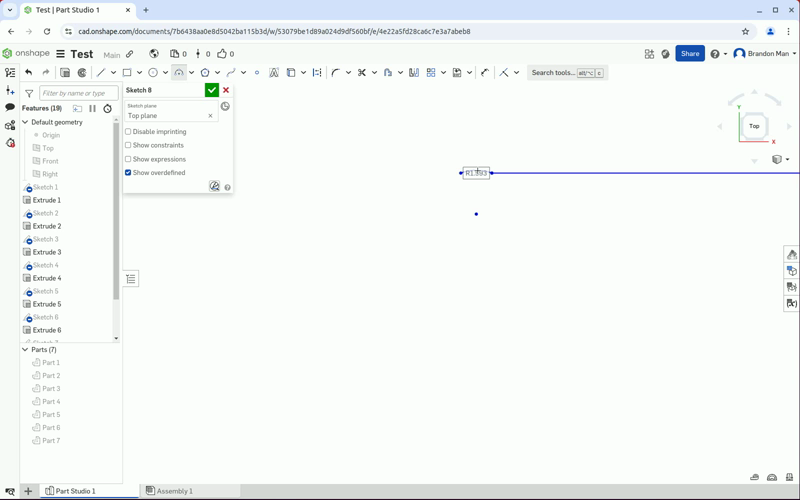
scroll(-6)
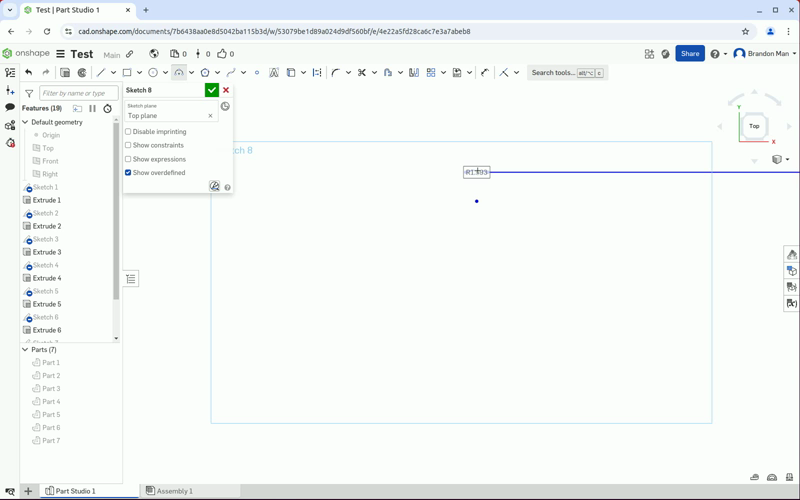
scroll(-6)
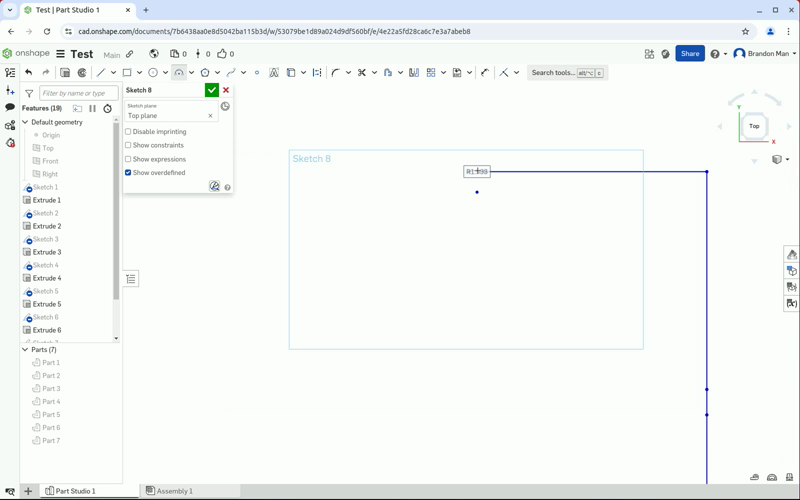
scroll(-6)
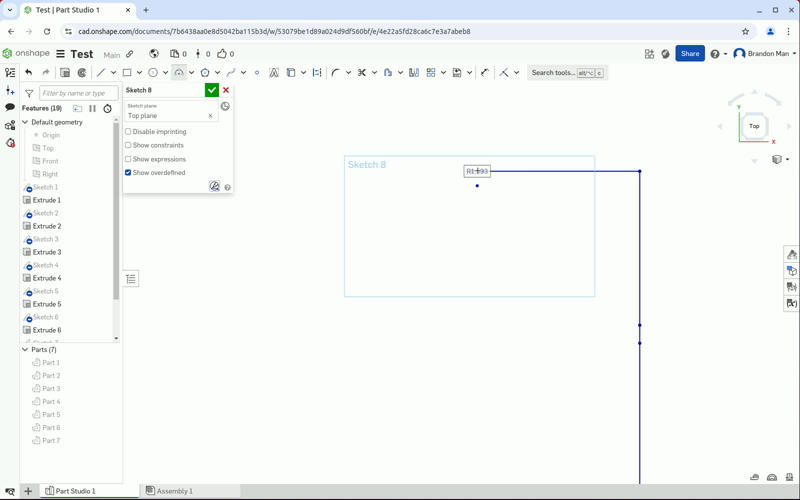
scroll(-6)
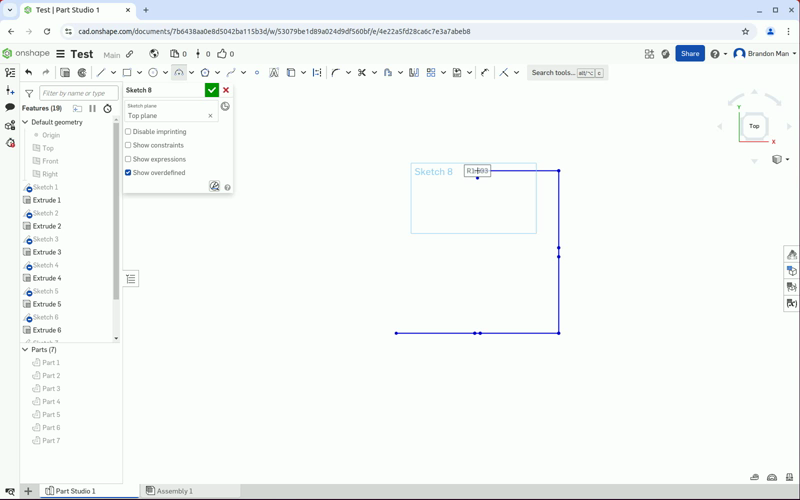
key_up(shift)
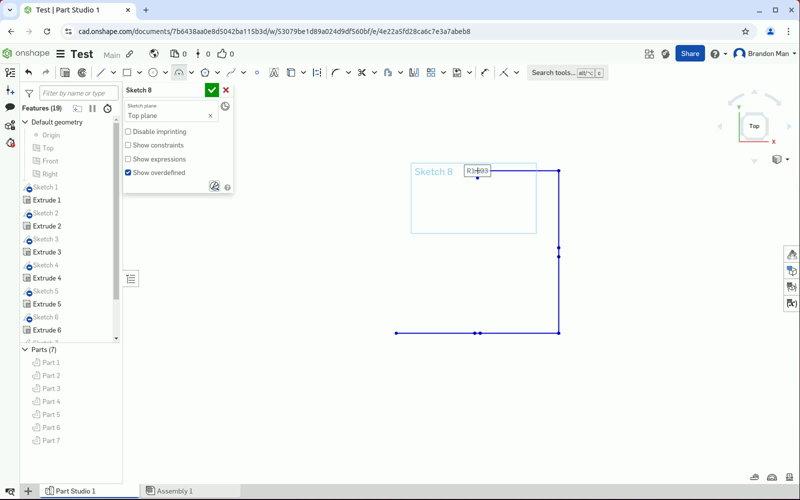
key(esc)
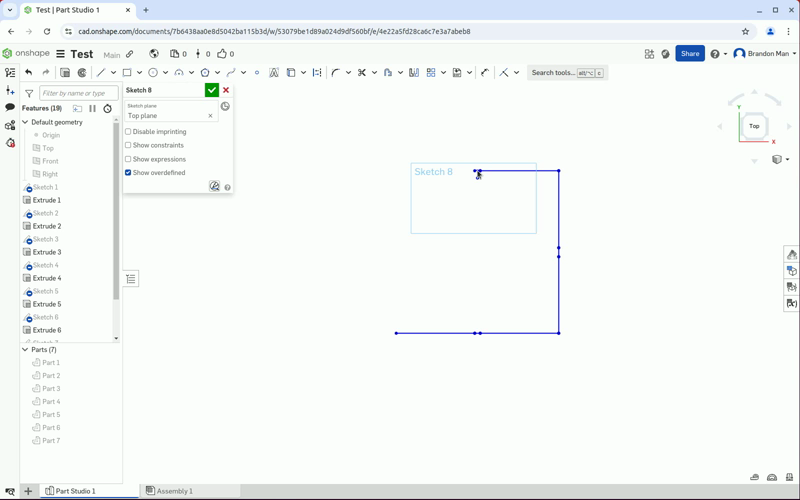
key(l)
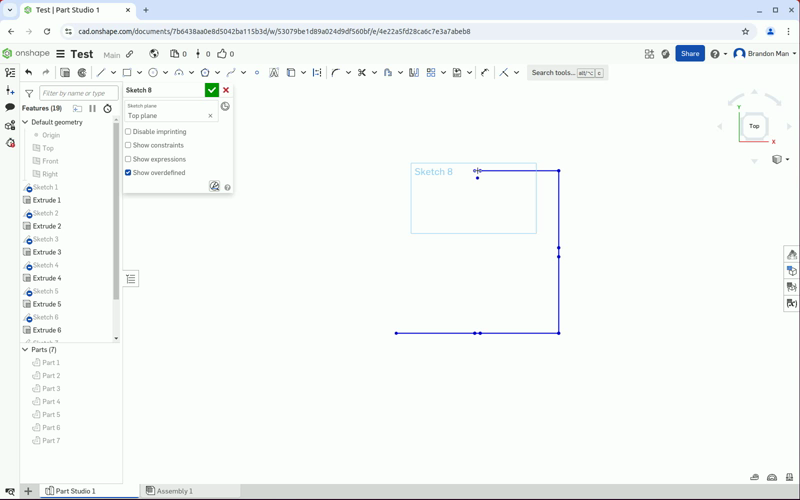
mouse_move(474, 170)
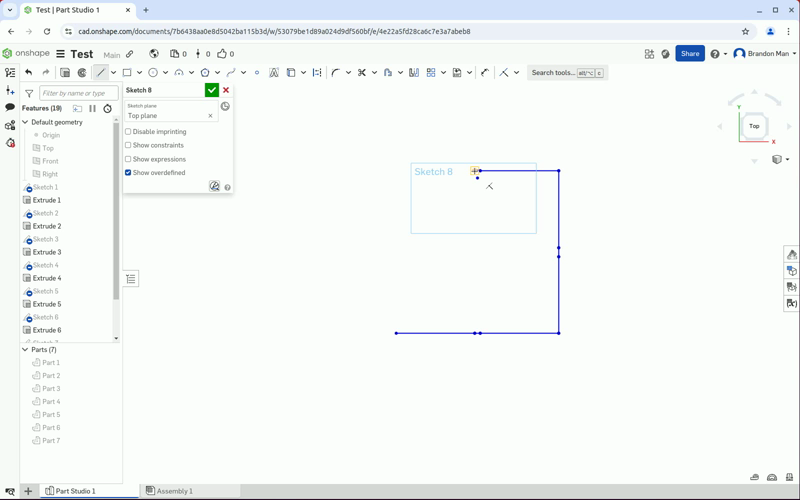
scroll(6)
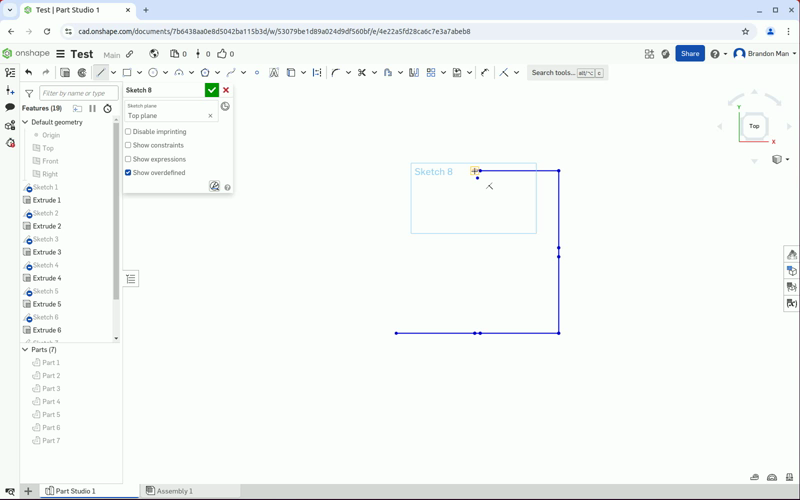
scroll(6)
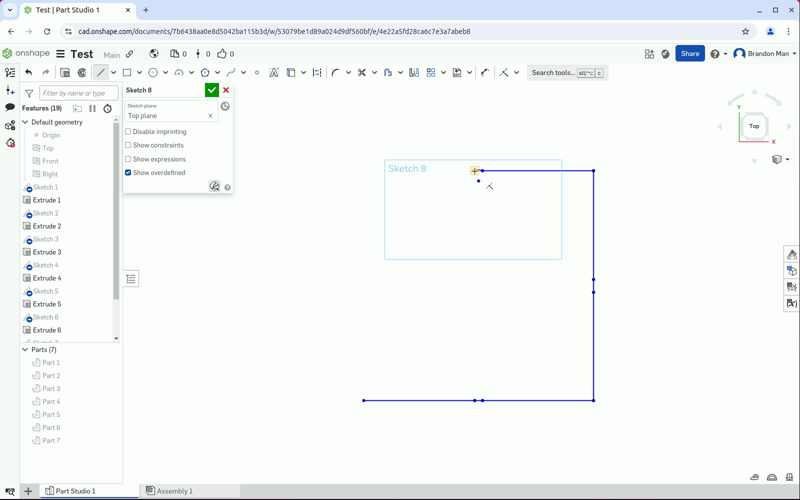
scroll(6)
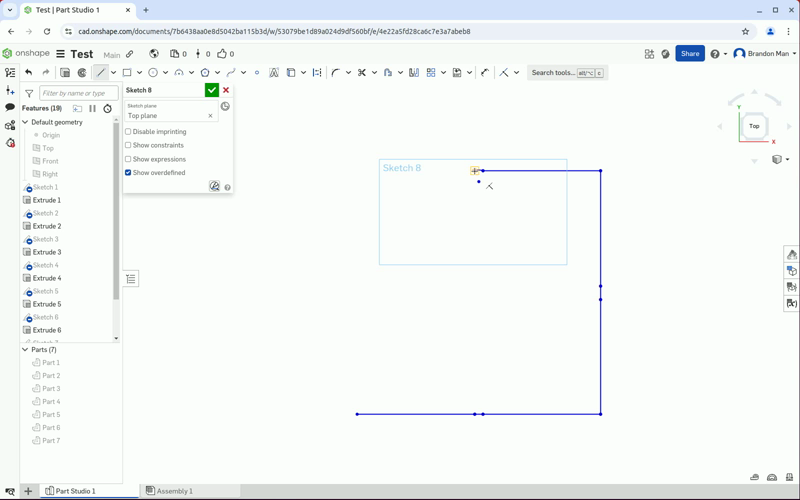
scroll(6)
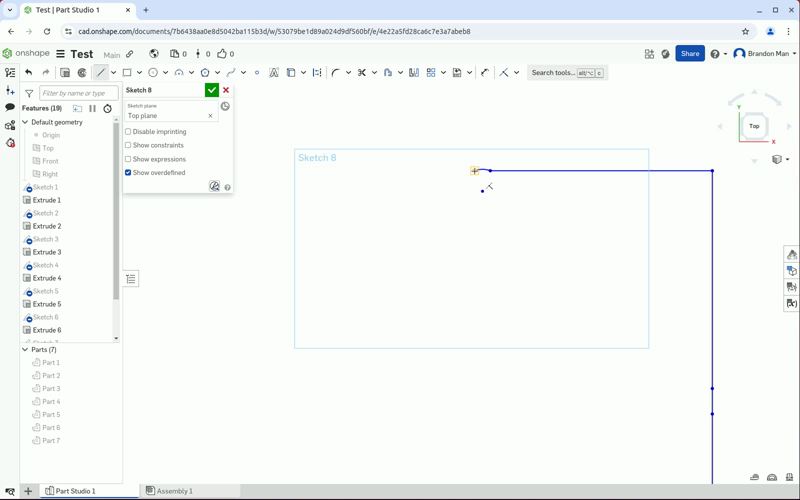
scroll(6)
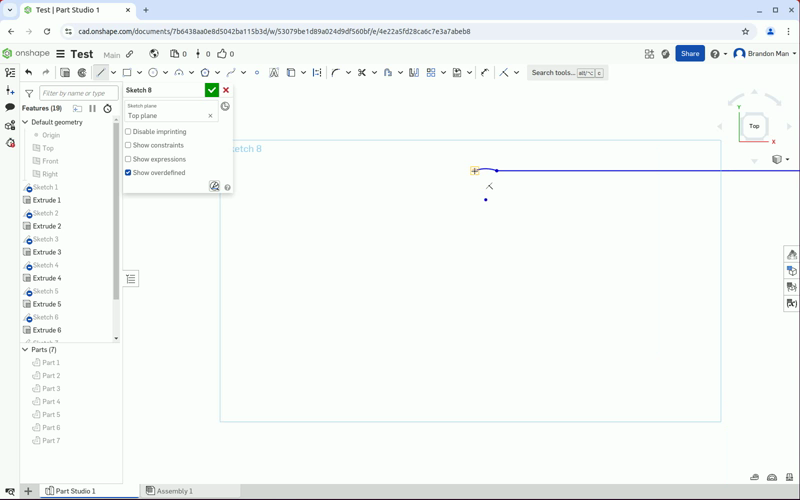
scroll(6)
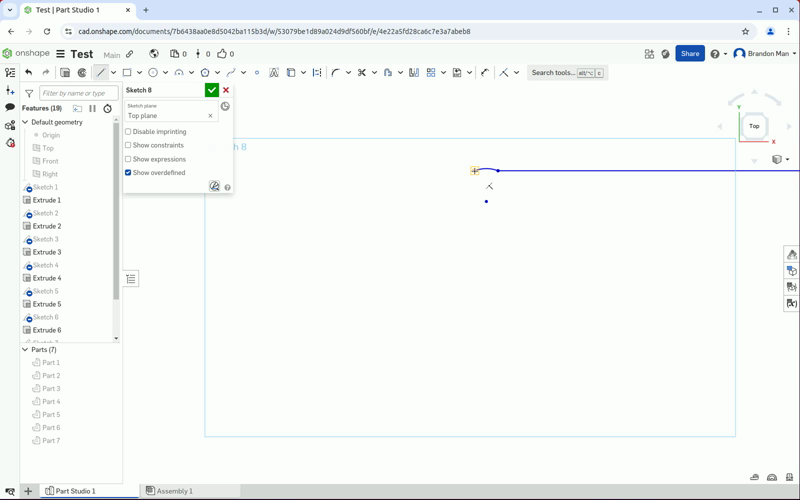
scroll(6)
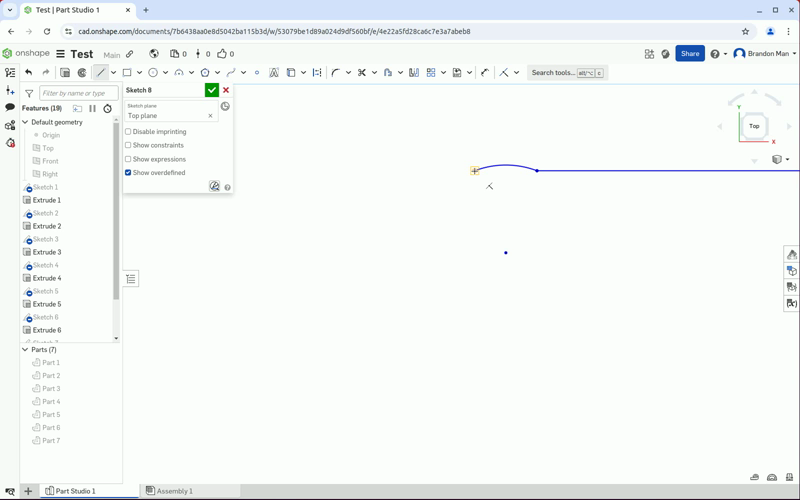
click(474, 170)
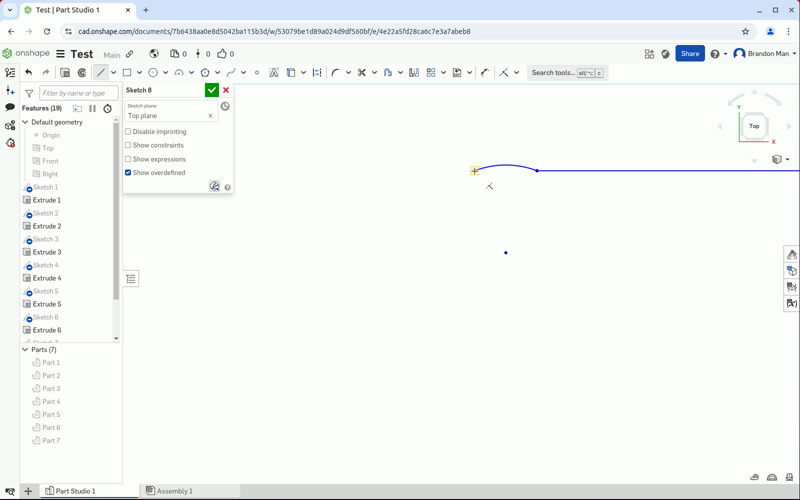
scroll(-6)
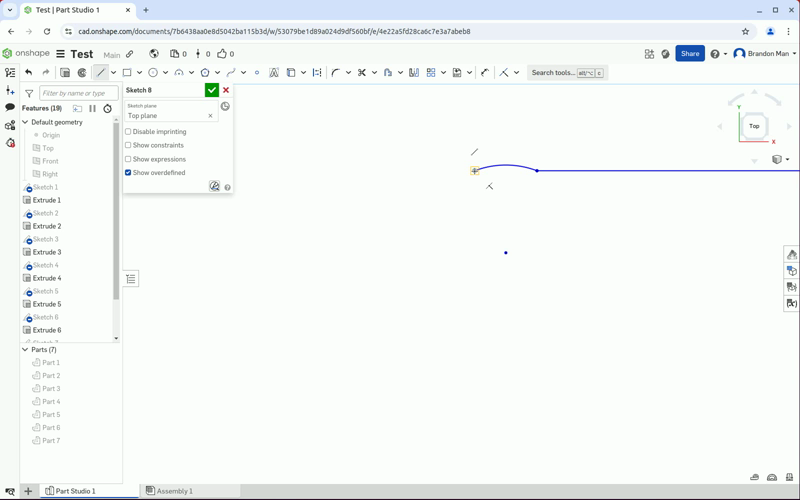
scroll(-6)
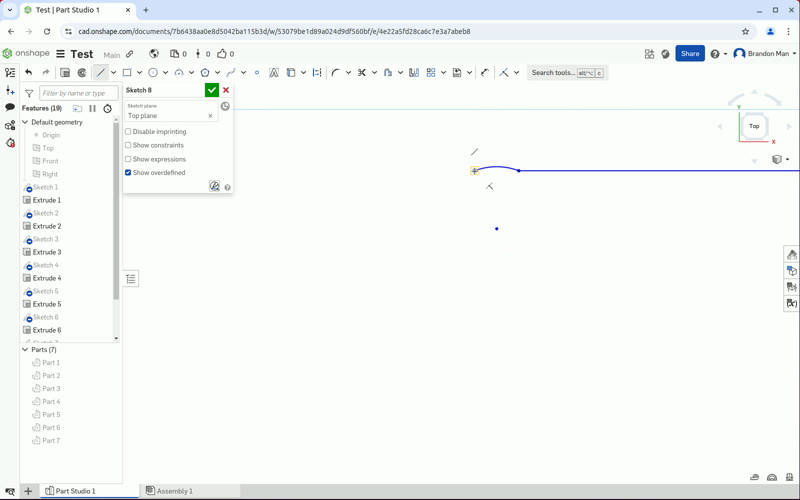
scroll(-6)
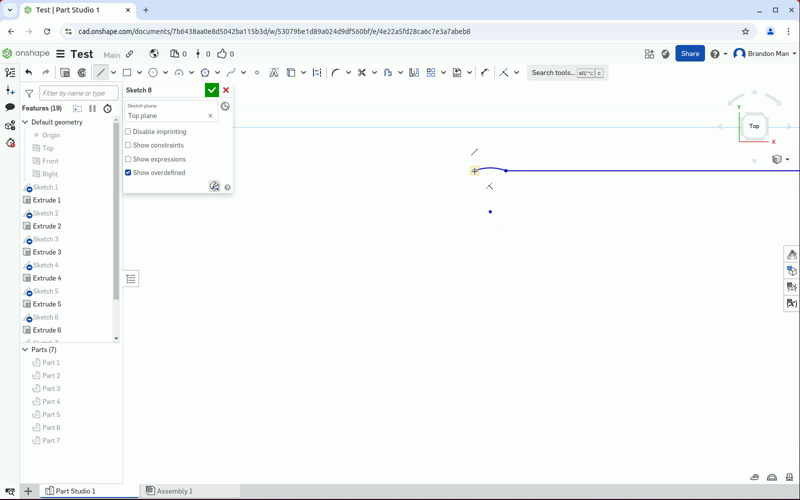
scroll(-6)
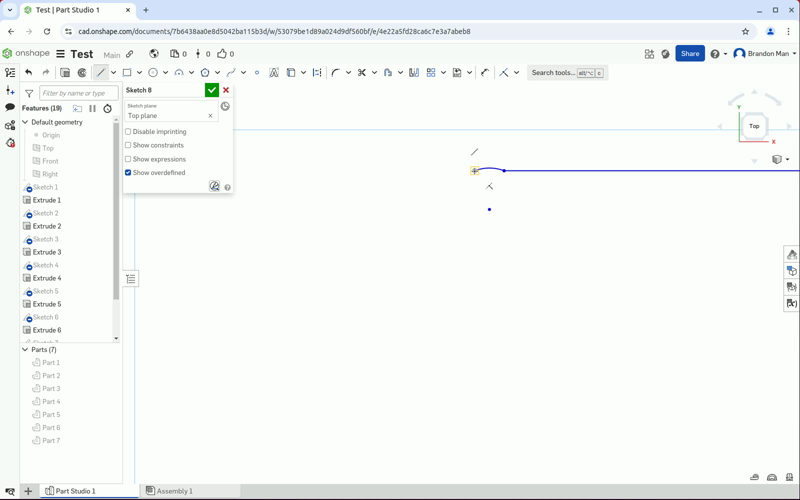
scroll(-6)
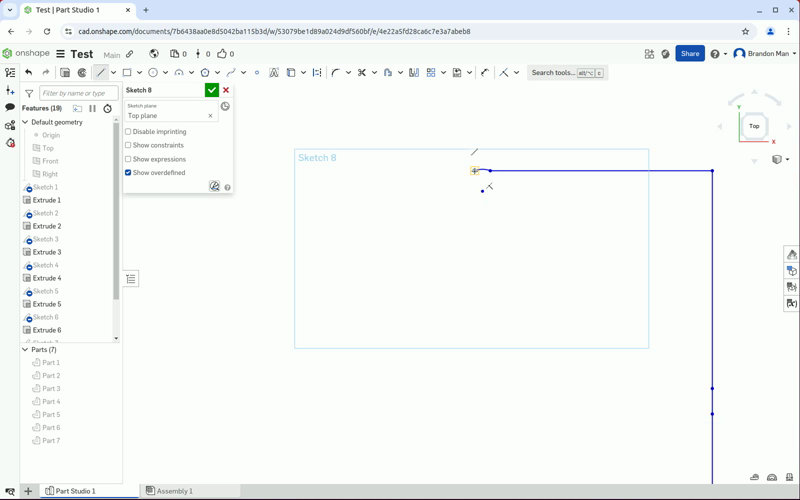
scroll(-6)
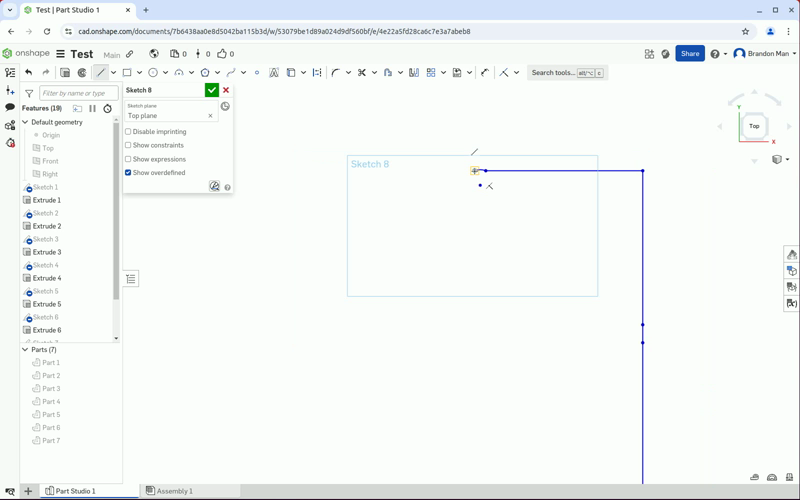
scroll(-6)
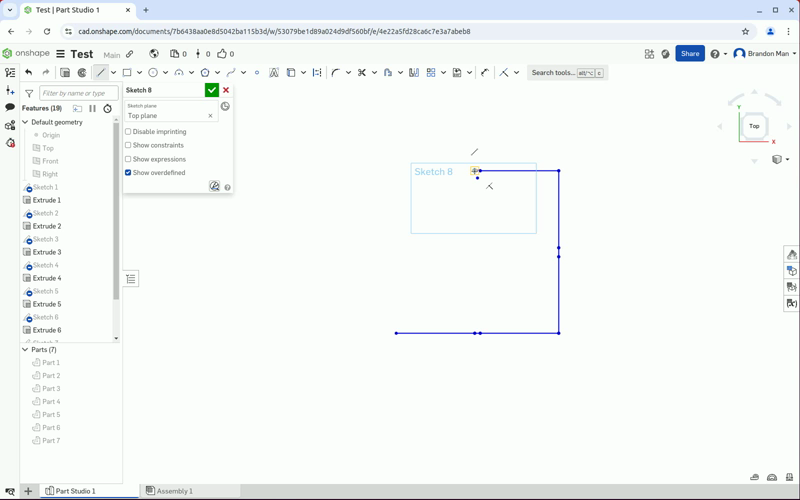
key_down(shift)
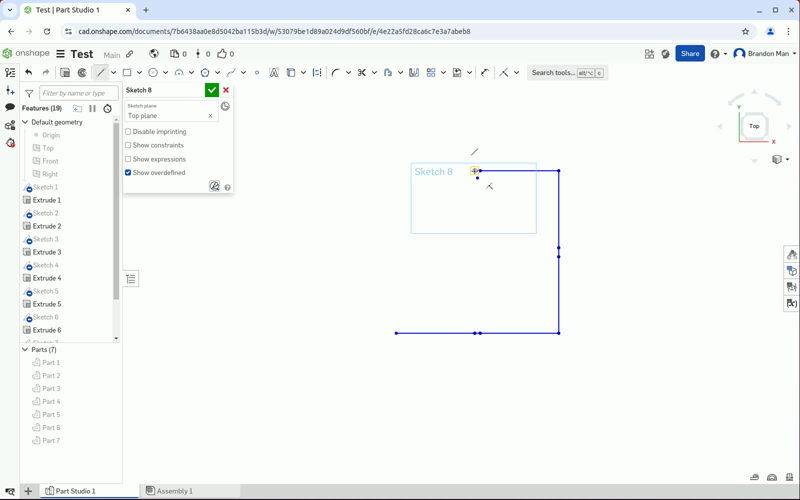
mouse_move(396, 170)
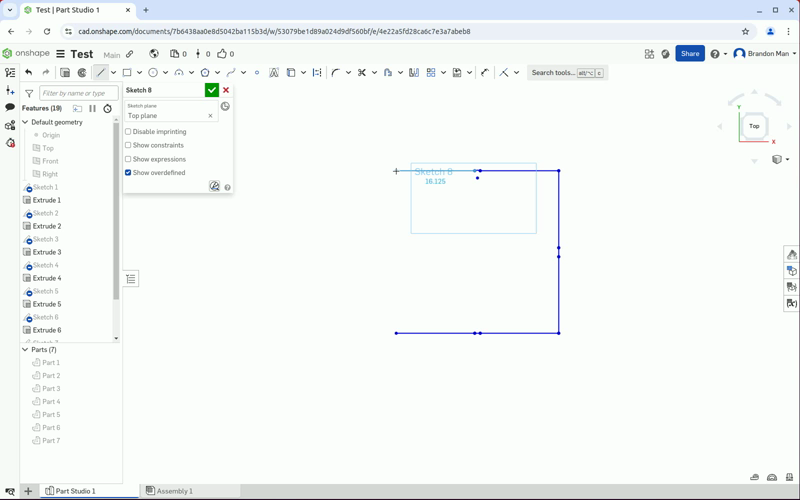
click(396, 170)
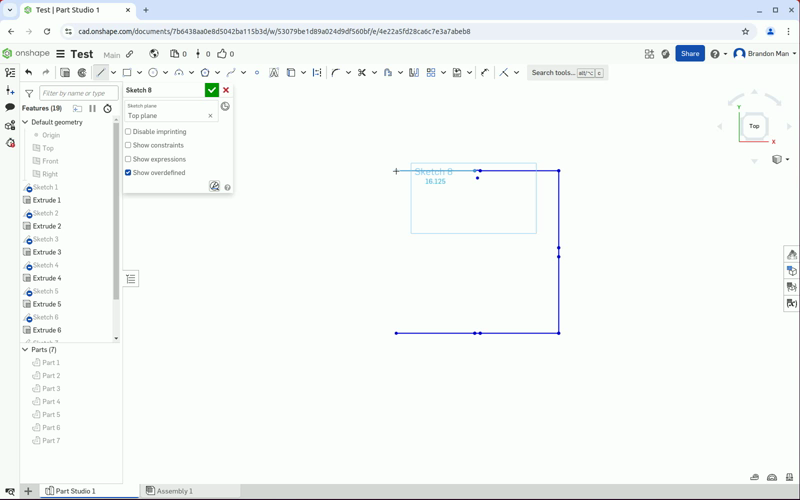
key_up(shift)
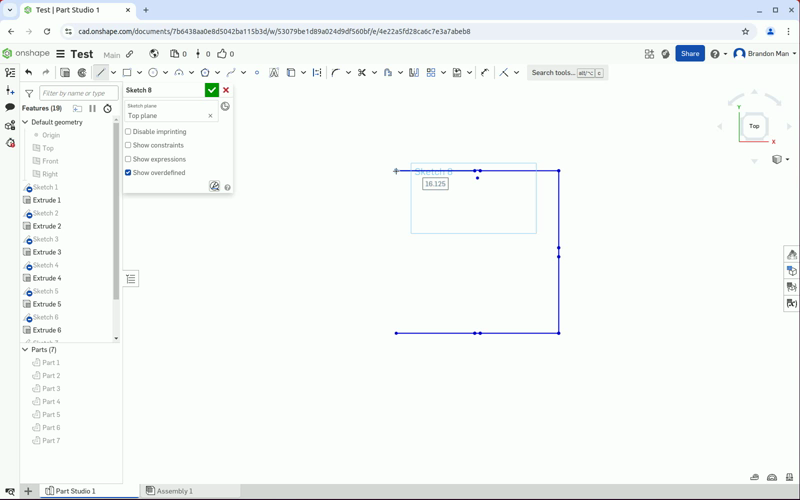
key_down(shift)
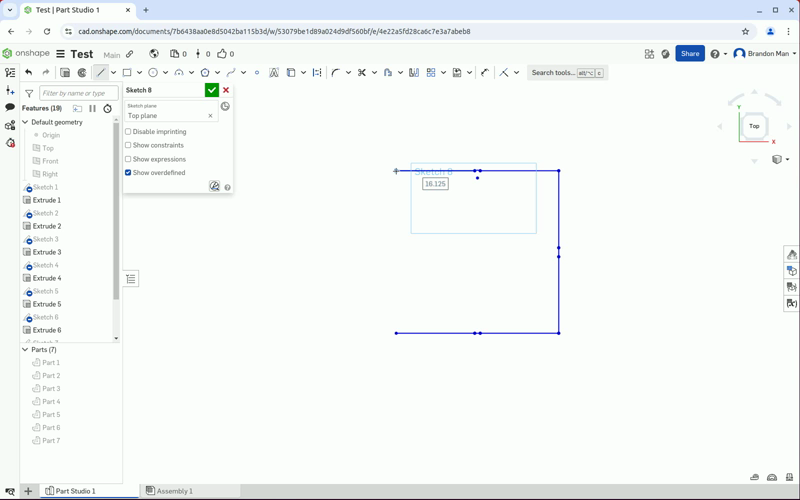
mouse_move(396, 333)
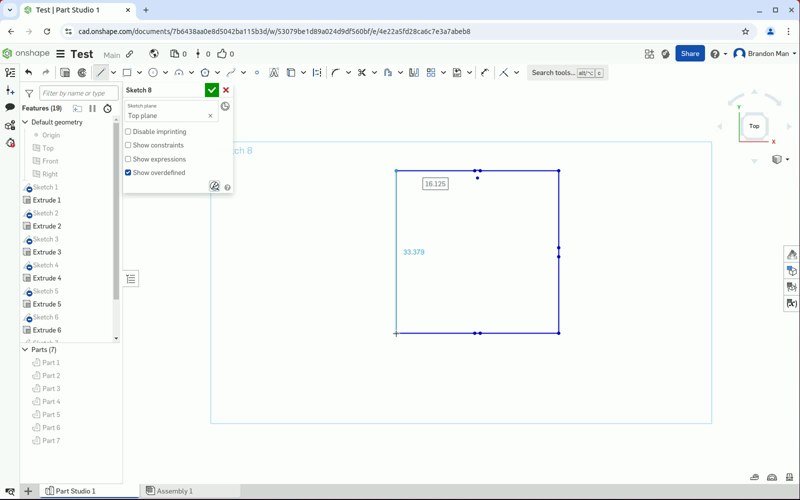
key_up(shift)
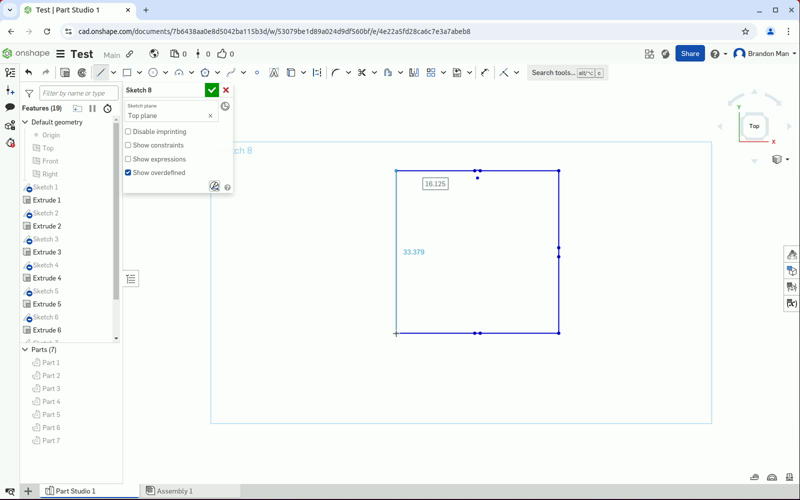
click(396, 333)
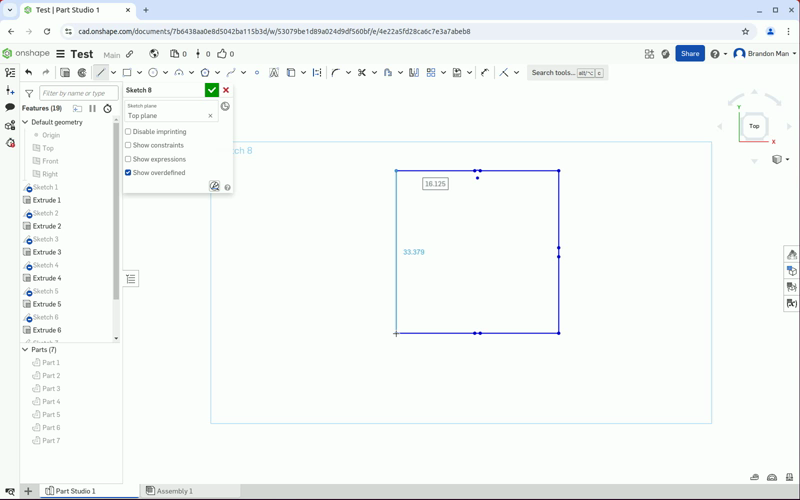
key(esc)
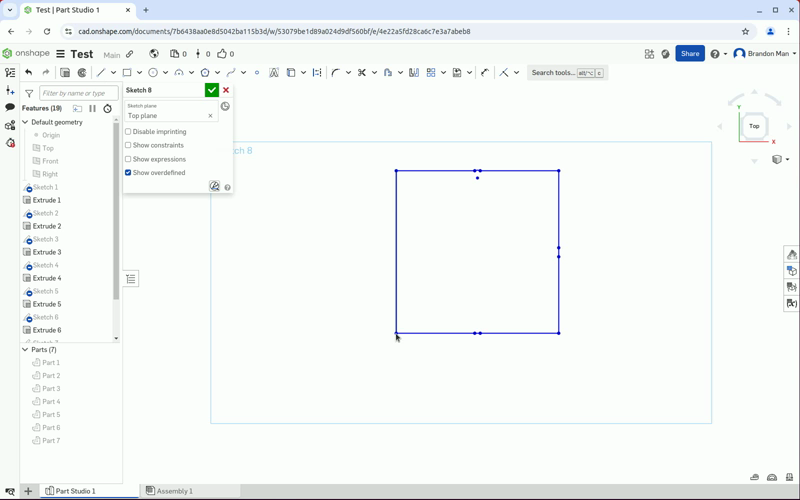
key(c)
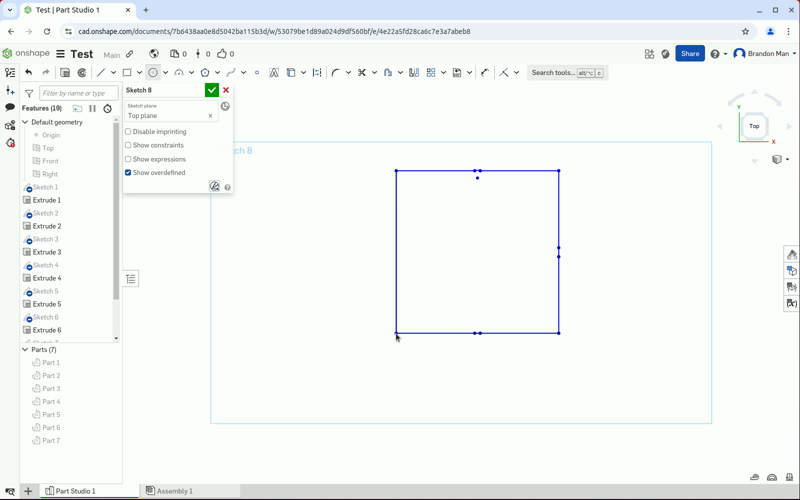
key_down(shift)
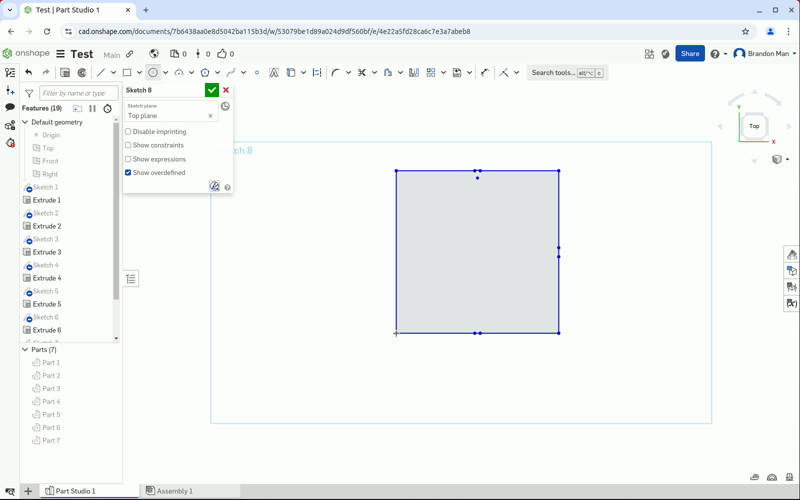
mouse_move(478, 252)
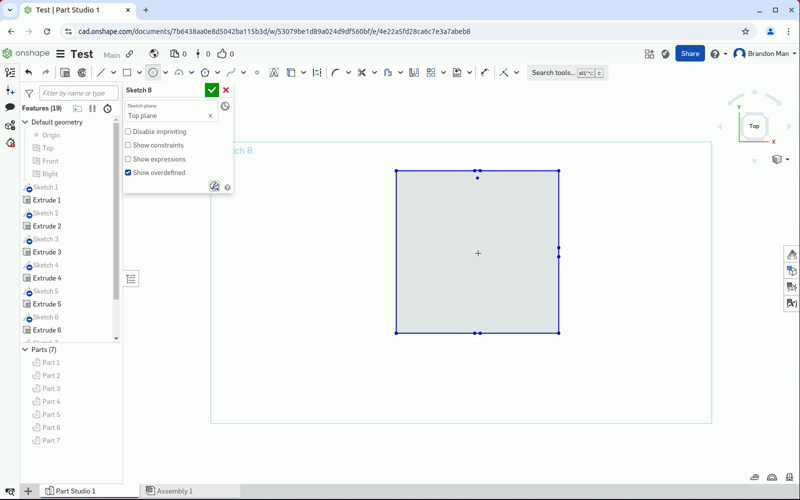
click(478, 252)
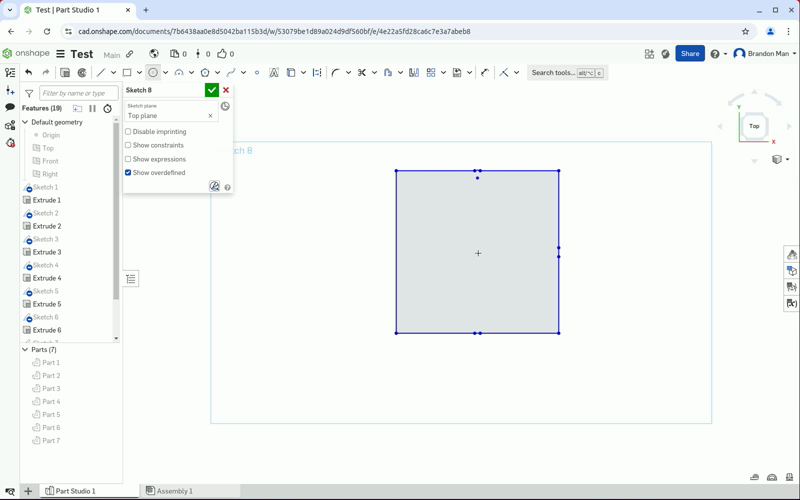
key_up(shift)
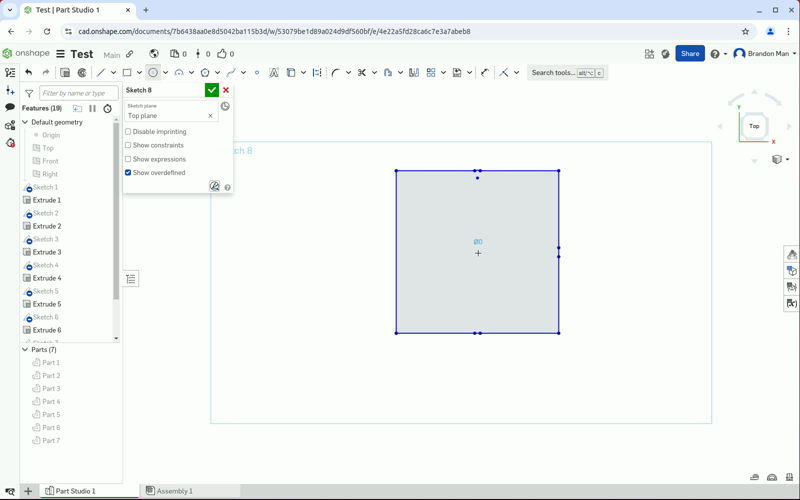
mouse_move(483, 252)
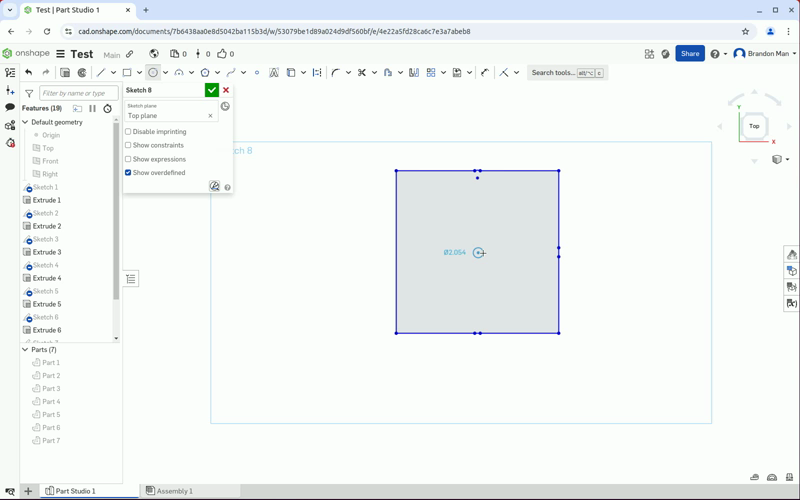
click(483, 252)
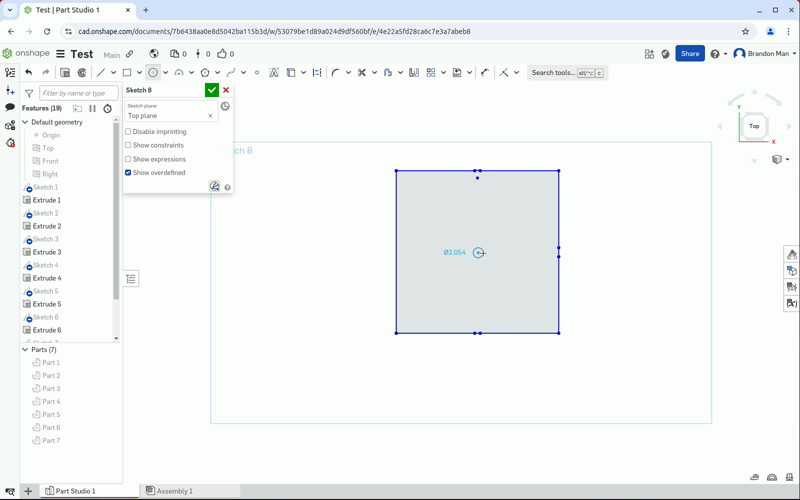
key(esc)
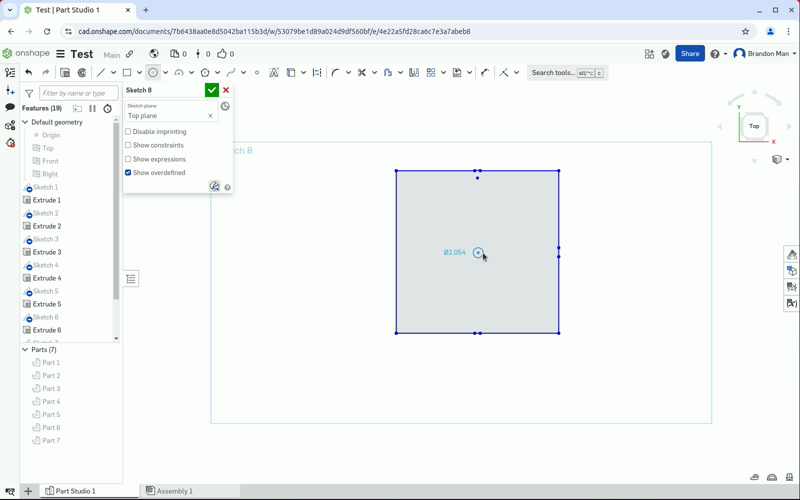
mouse_move(437, 191)
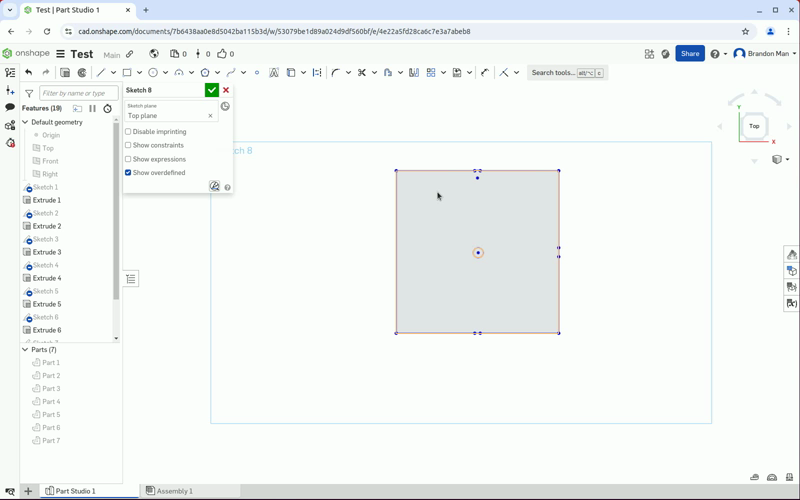
click(437, 191)
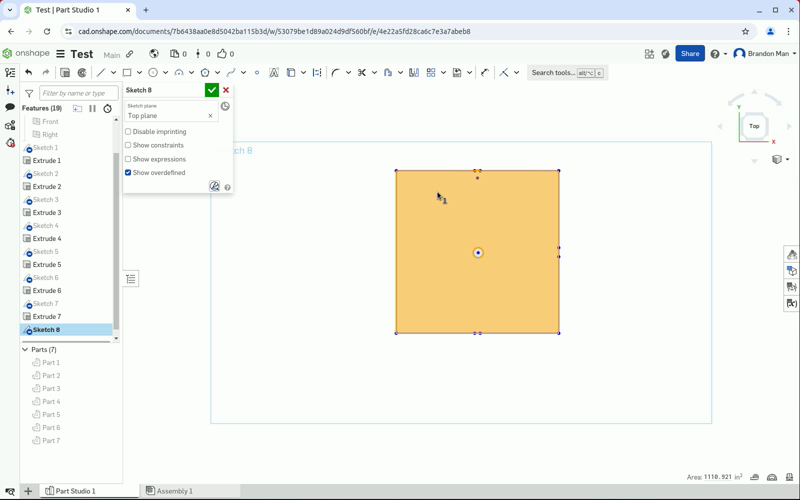
mouse_move(73, 352)
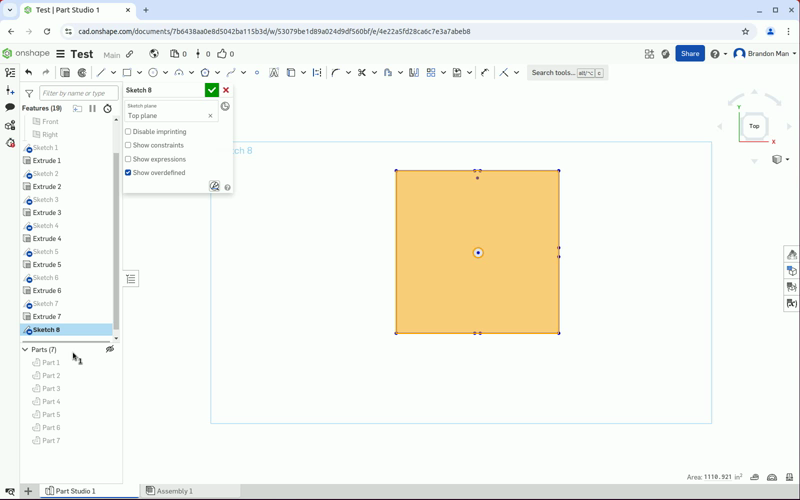
key(shift+y)
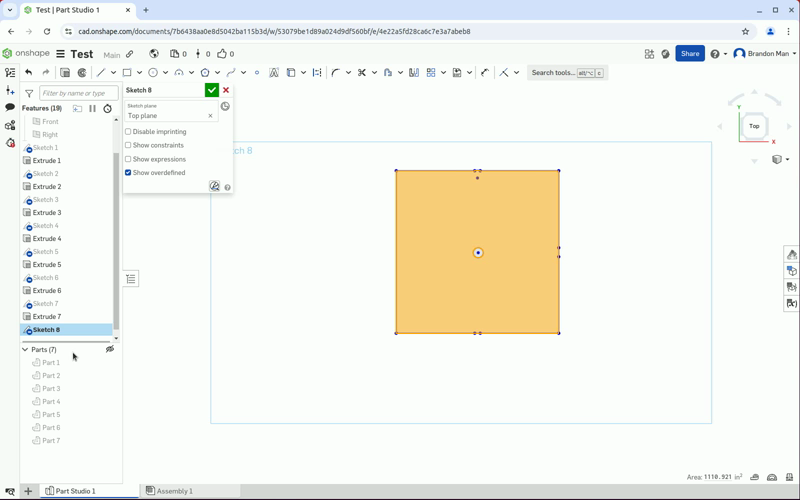
key(shift+e)
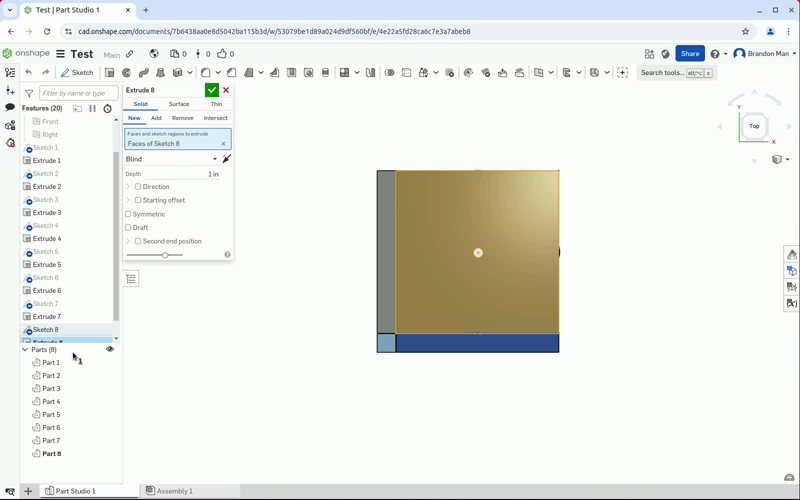
mouse_move(143, 106)
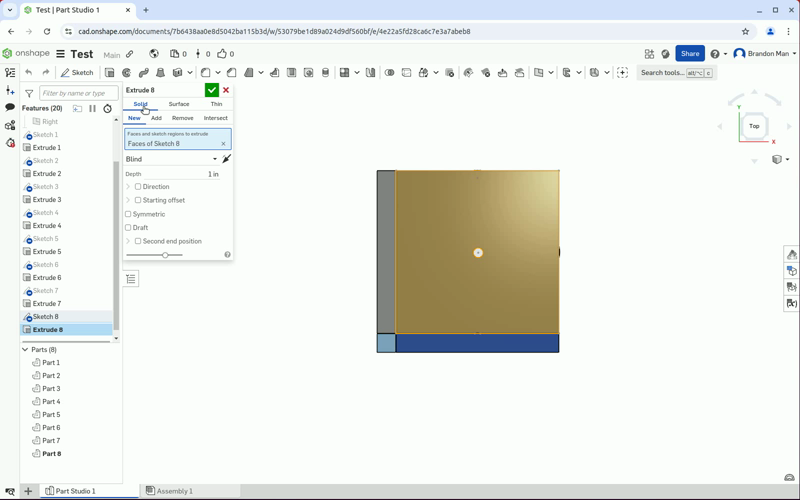
click(143, 106)
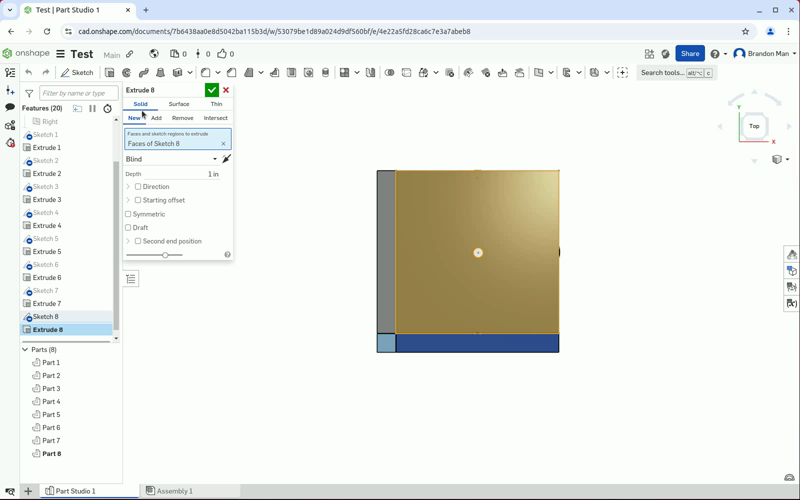
mouse_move(137, 120)
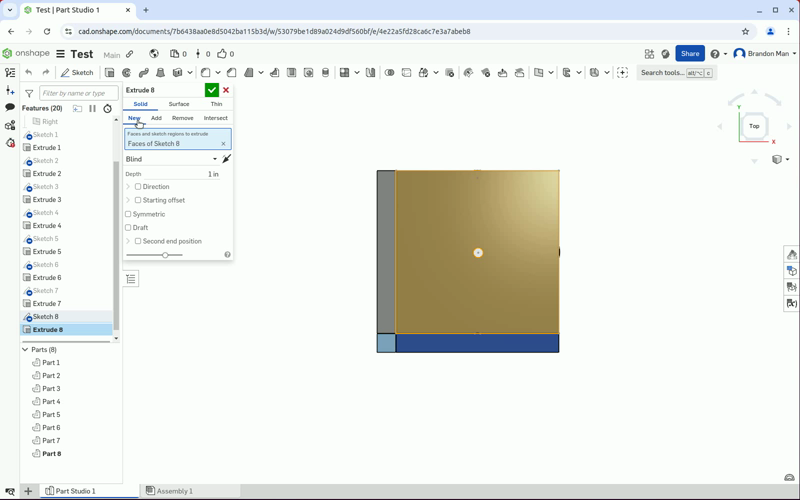
click(137, 120)
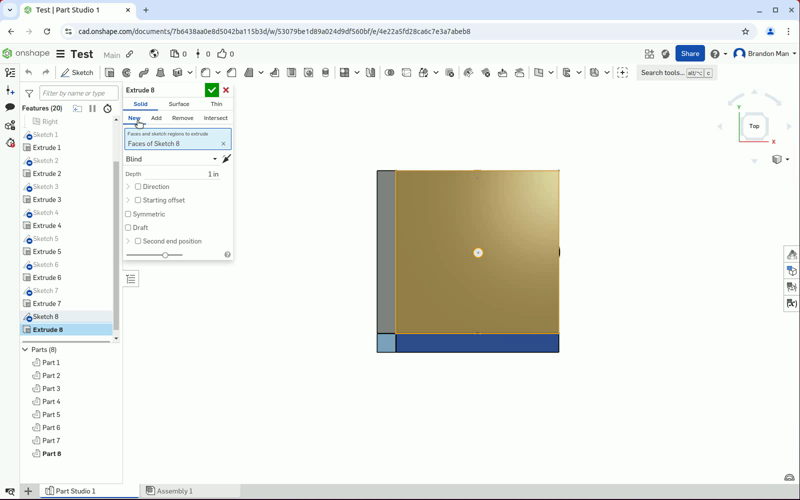
key(tab, 4)
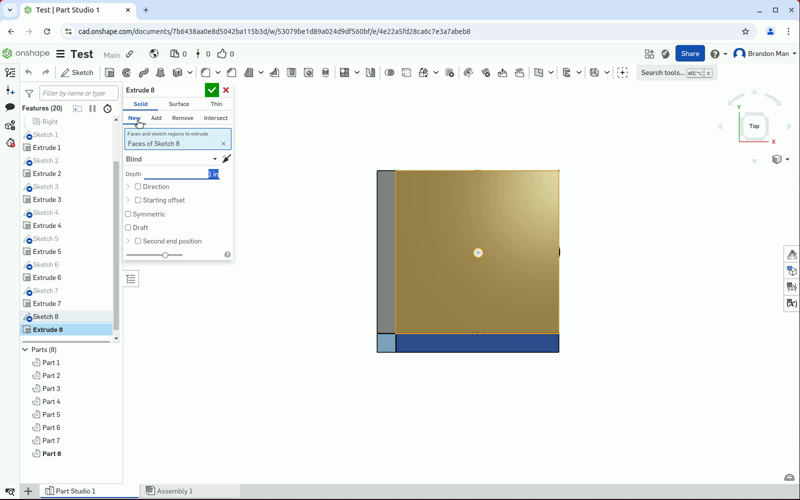
text(2.166)
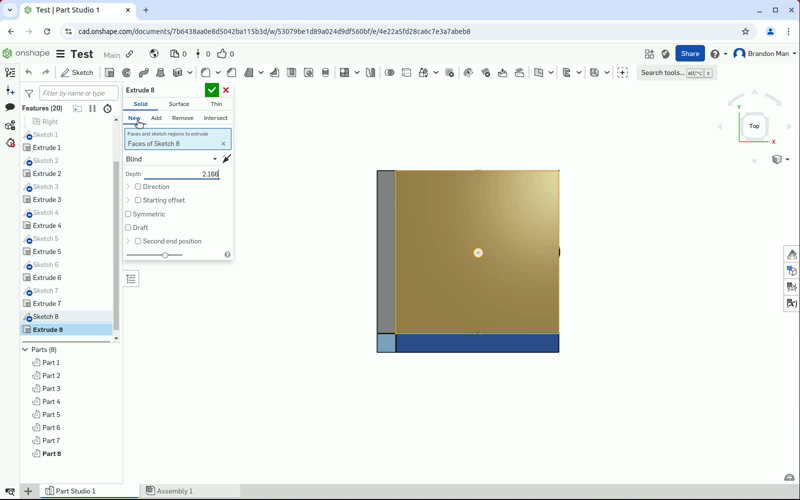
key(enter)
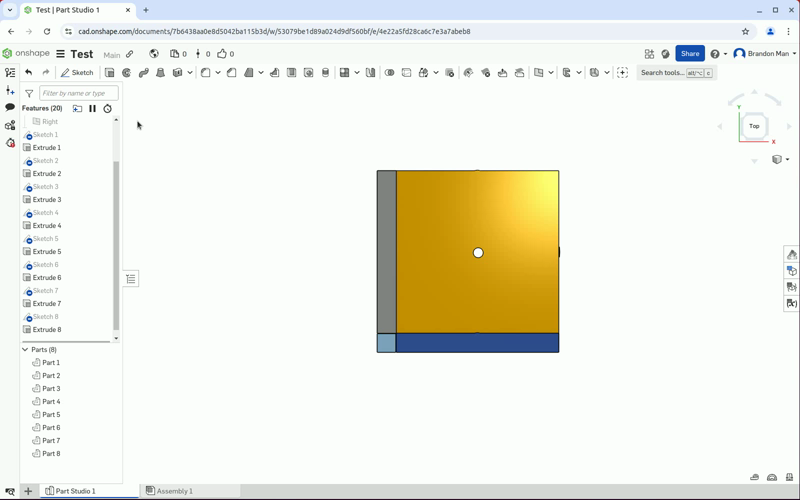
key(shift+h)
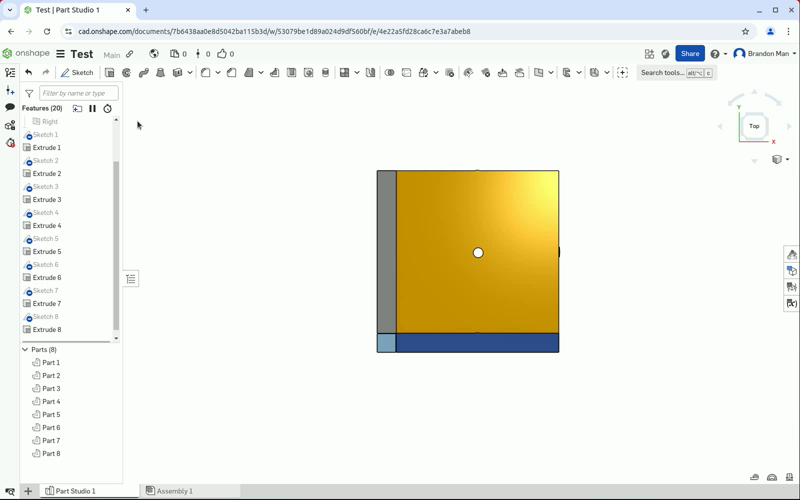
key(shift+h)
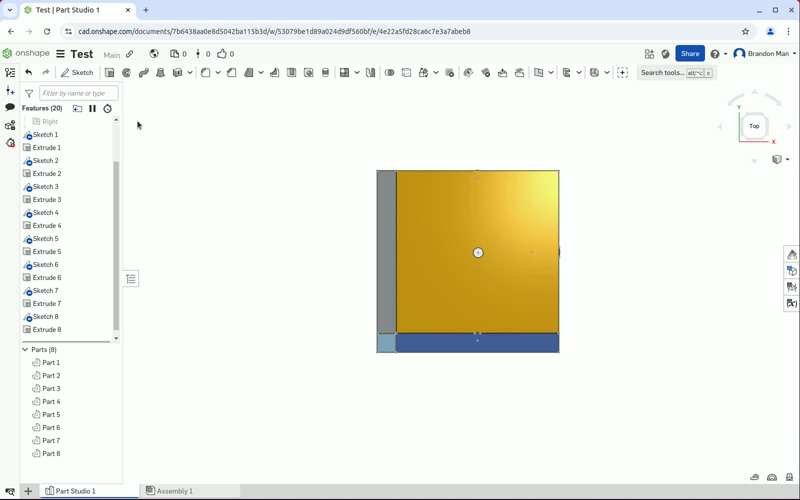
key(shift+7)
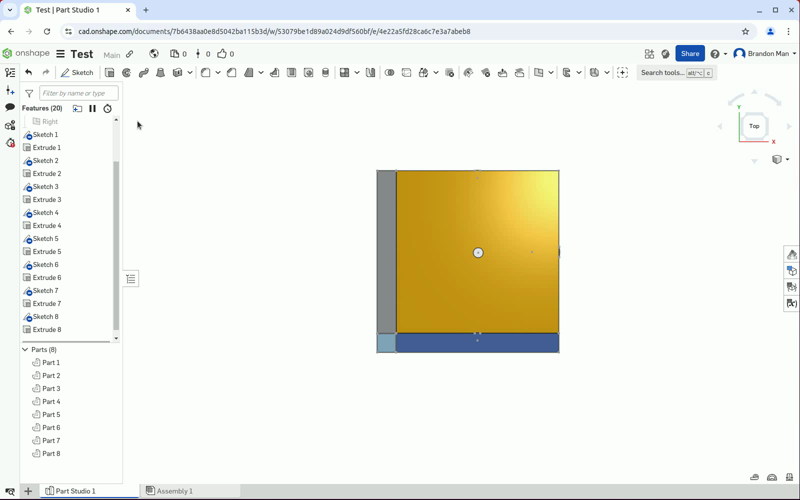
key(up, 3)
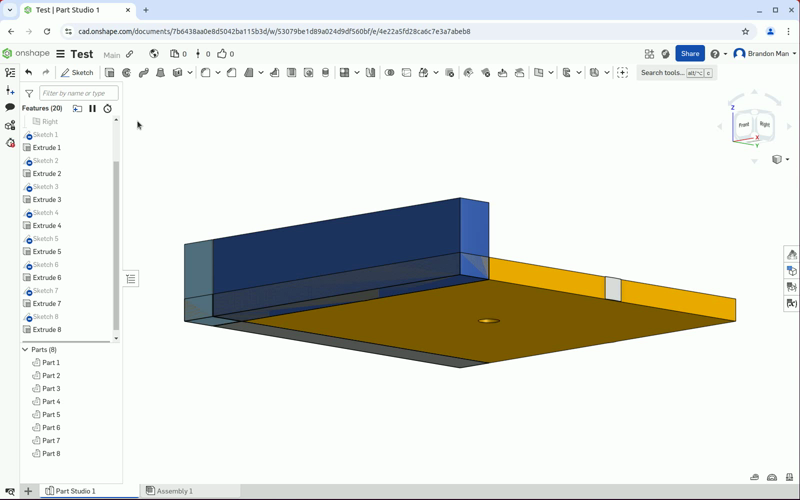
key(left, 3)
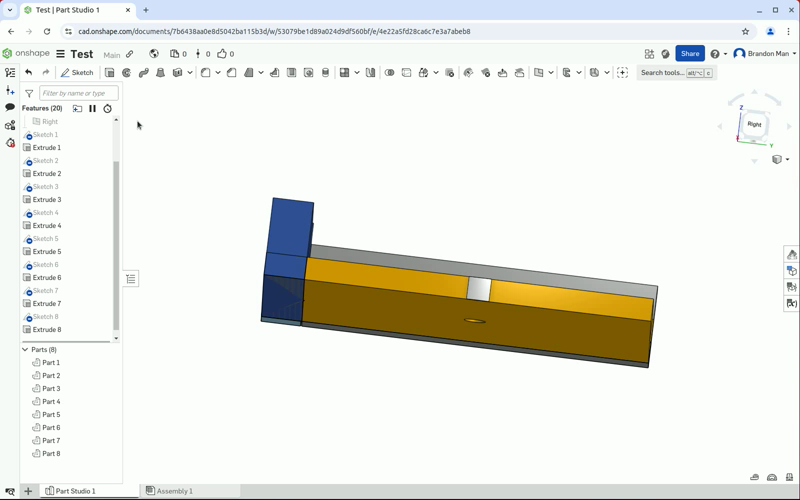
key(right, 3)
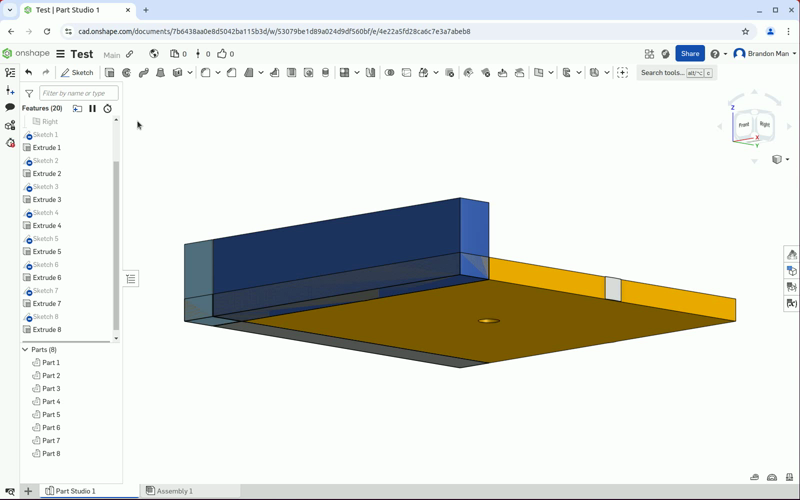
key(down, 3)
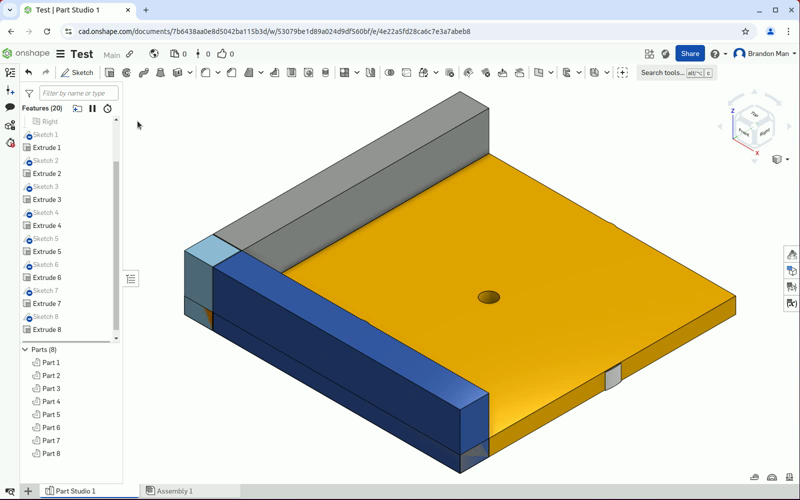
mouse_move(69, 137)
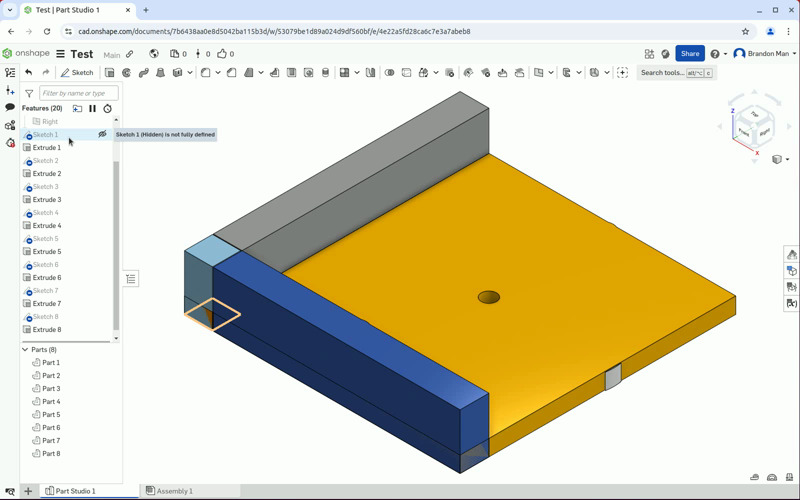
click(69, 137)